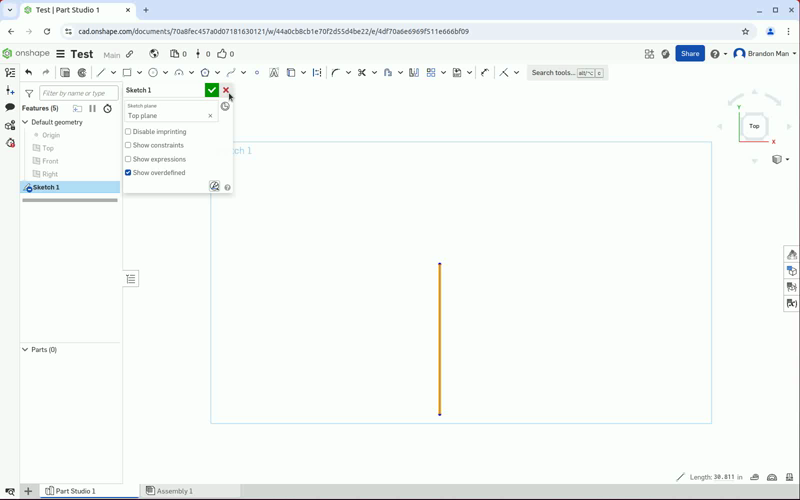
key(shift+h)
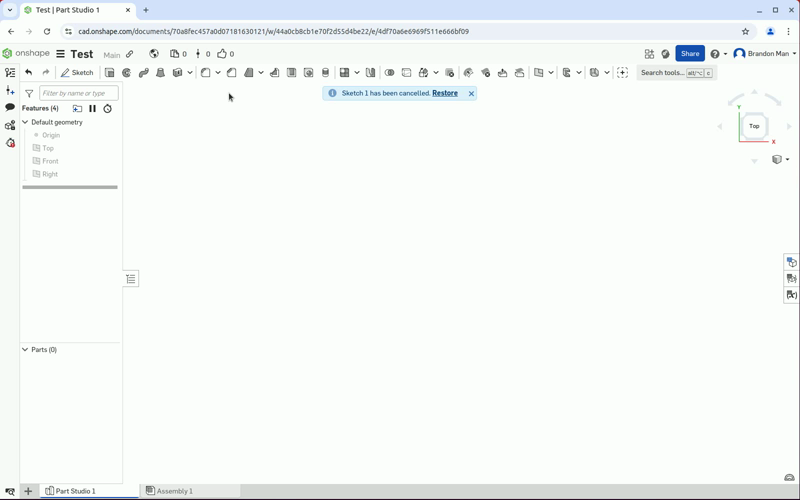
mouse_move(73, 352)
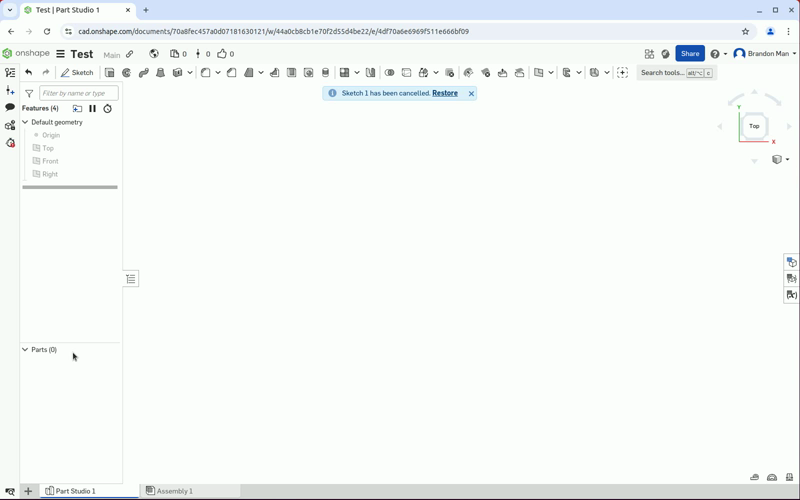
key(y)
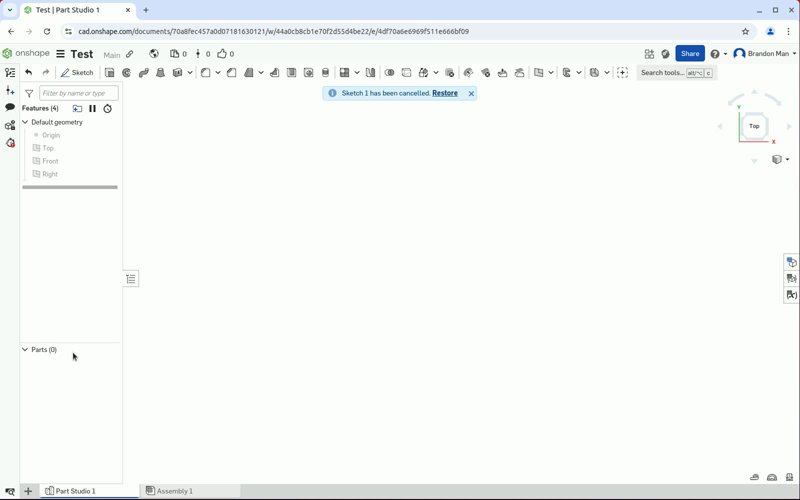
key(shift+p)
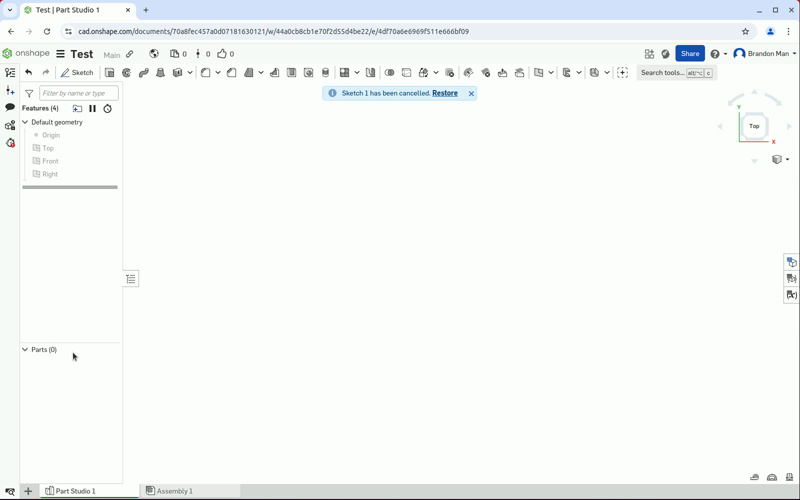
key(space)
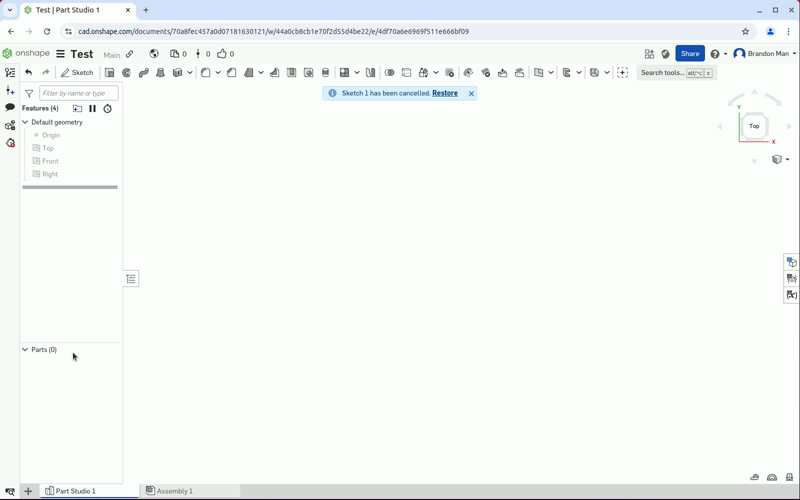
key_down(shift)
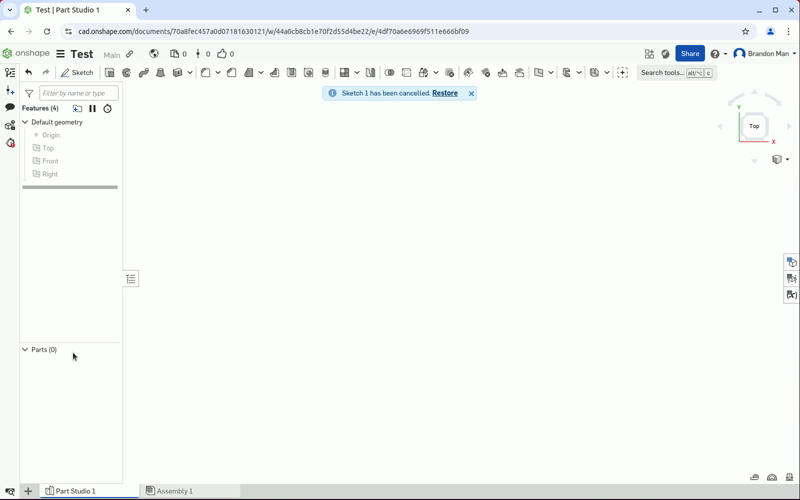
key(up)
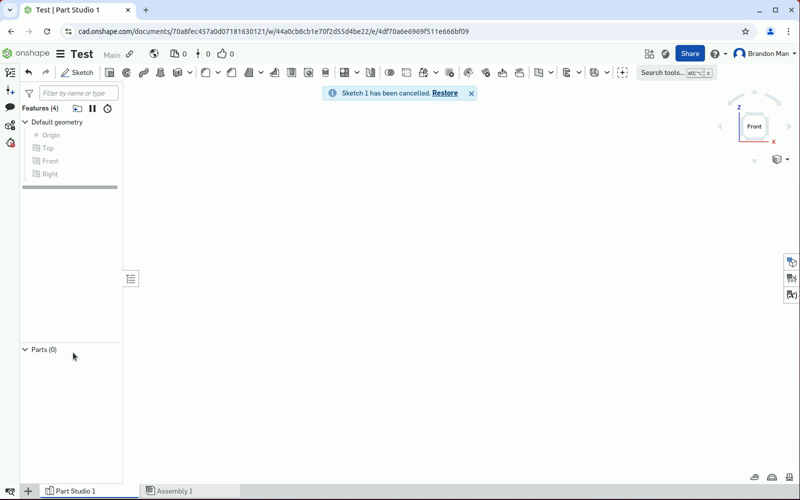
key_up(shift)
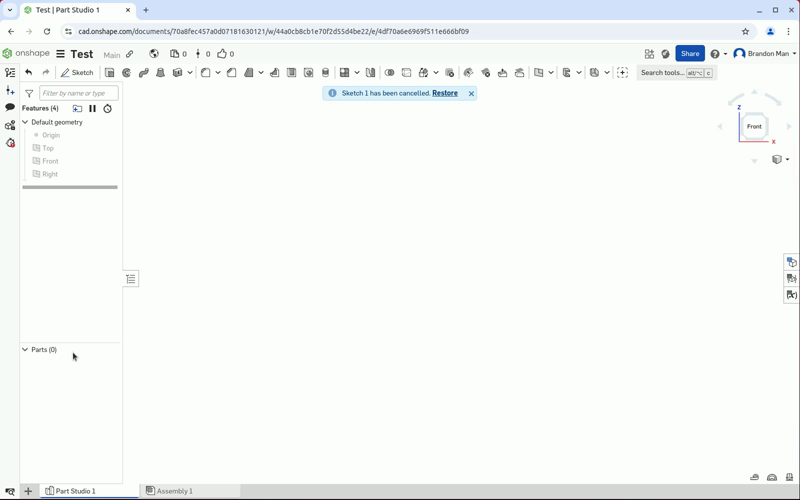
mouse_move(73, 352)
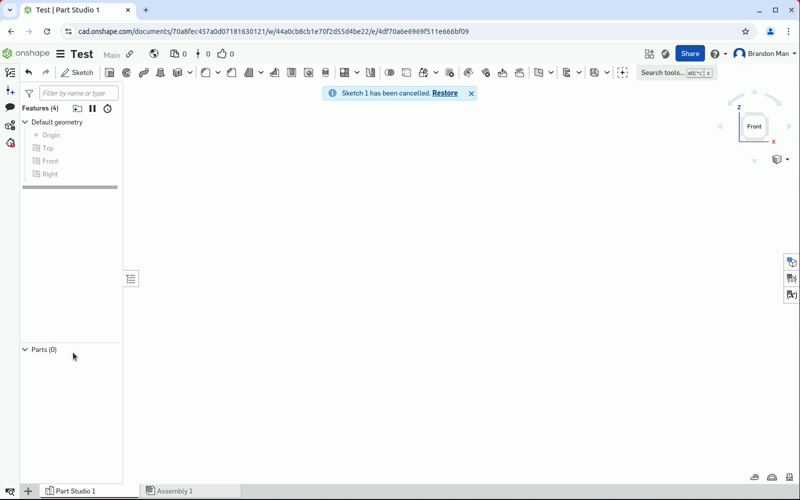
key(shift+y)
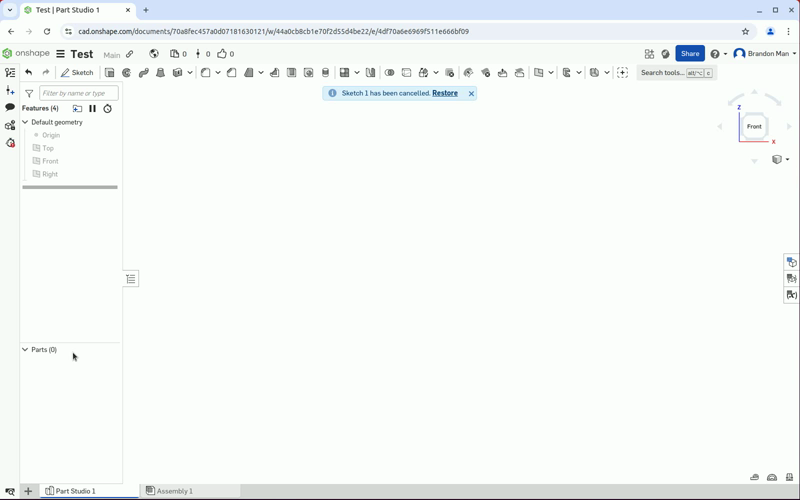
key(shift+s)
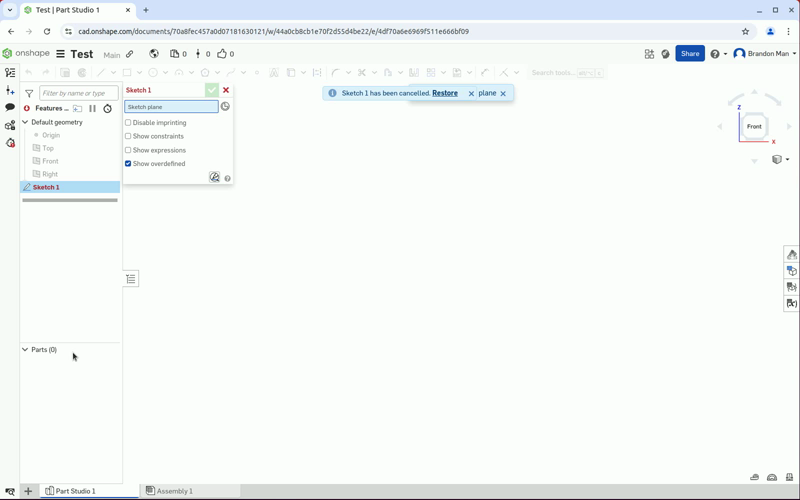
mouse_move(73, 163)
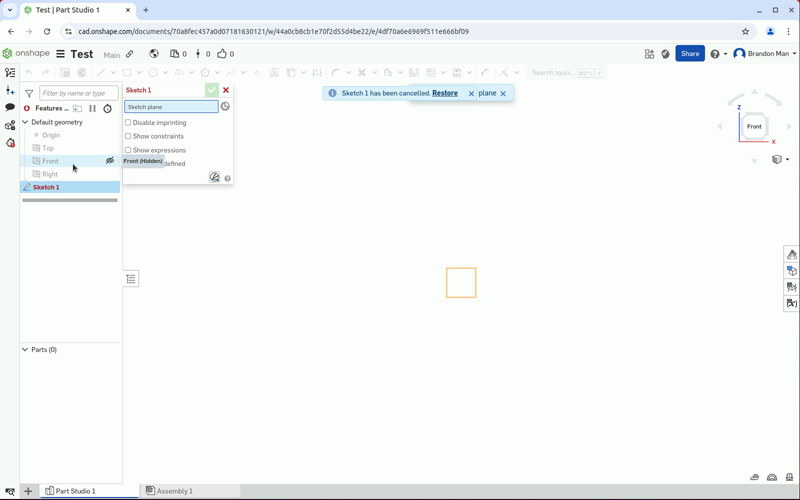
click(73, 163)
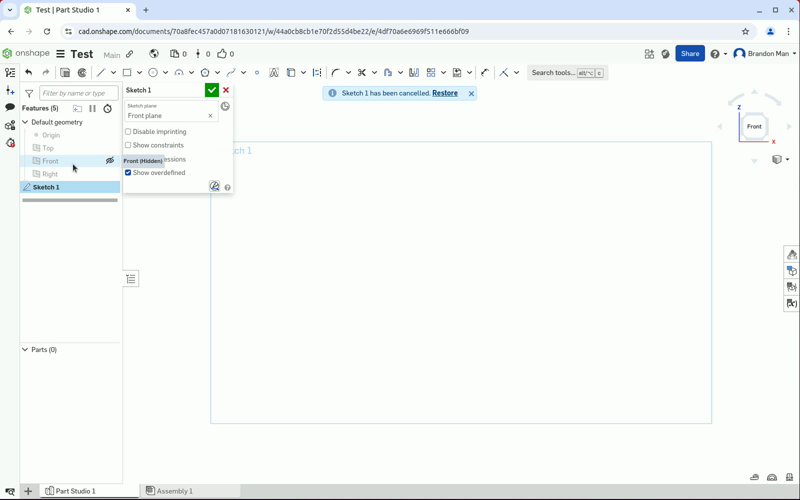
mouse_move(73, 352)
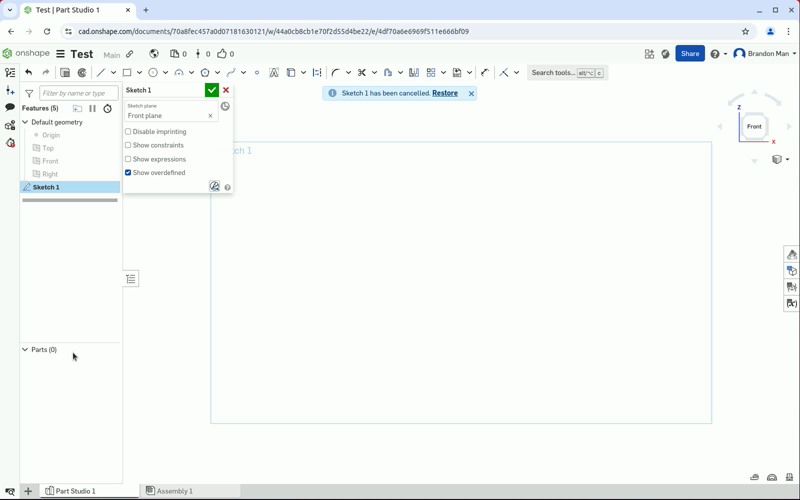
key(y)
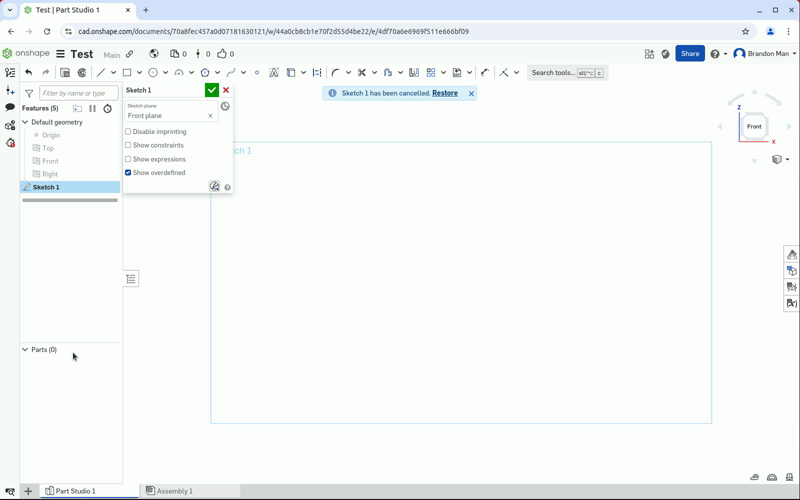
key(l)
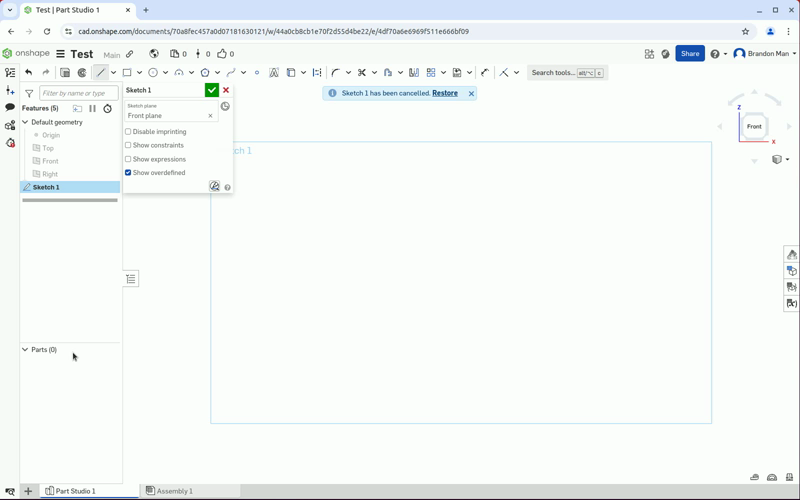
key_down(shift)
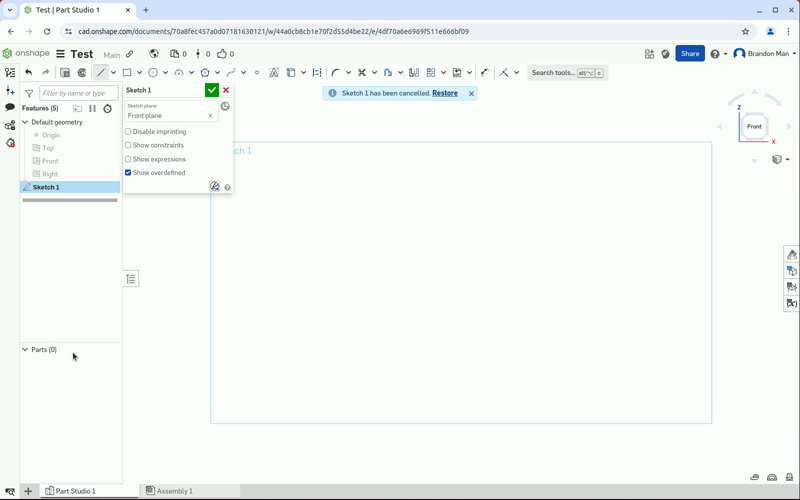
mouse_move(458, 295)
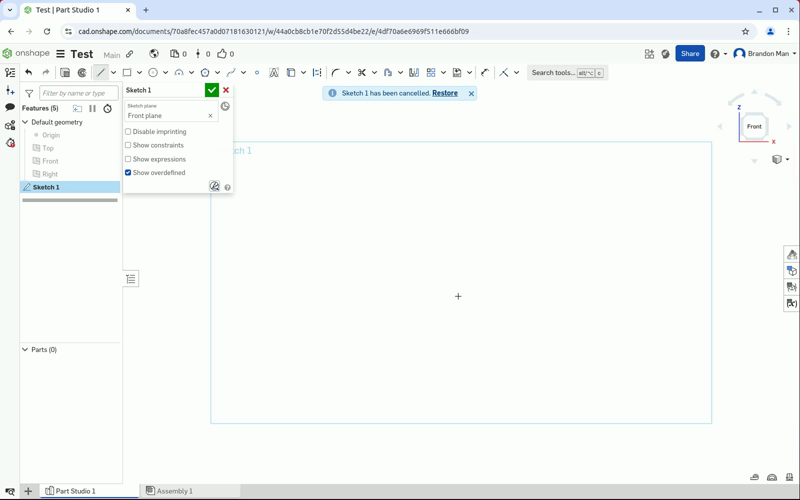
click(458, 295)
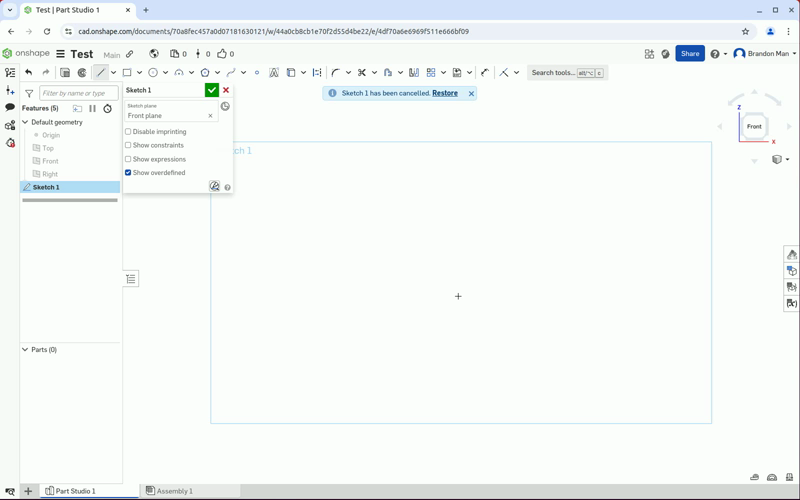
key_up(shift)
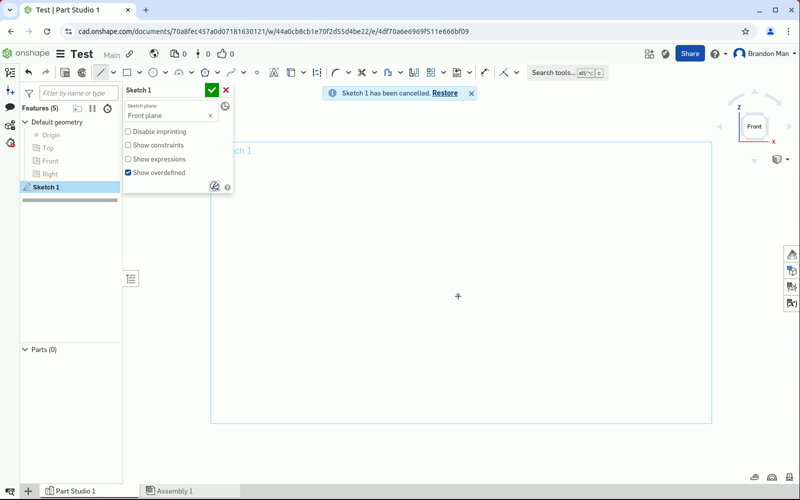
key_down(shift)
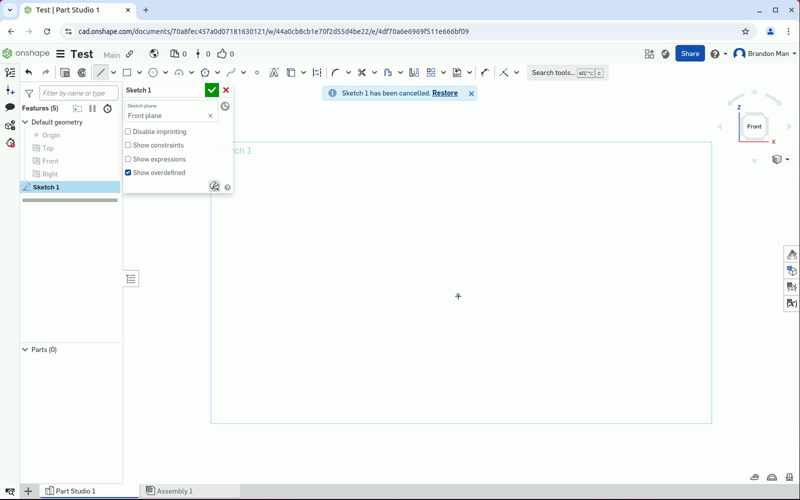
mouse_move(519, 306)
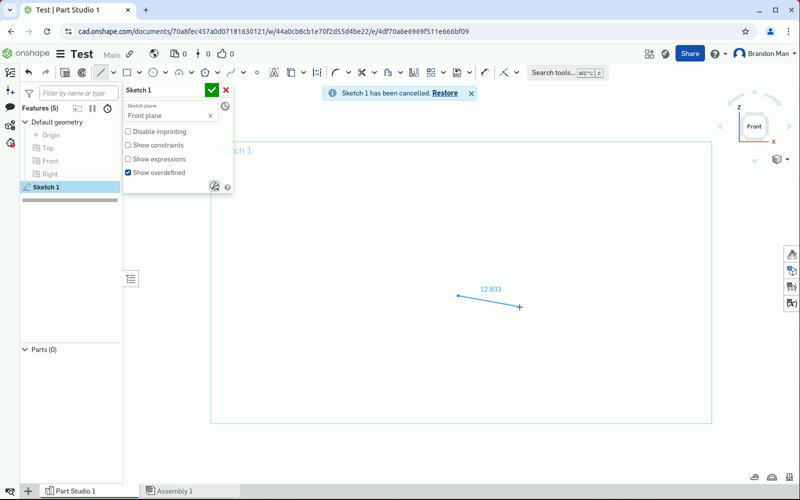
click(519, 306)
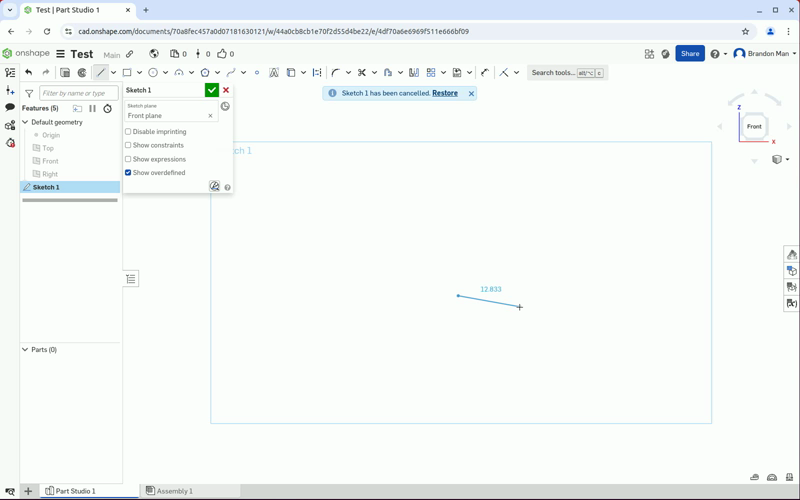
key_up(shift)
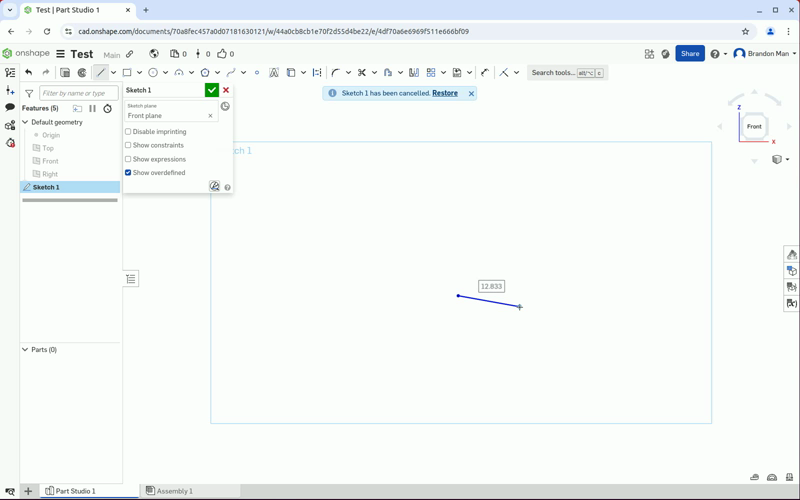
key(esc)
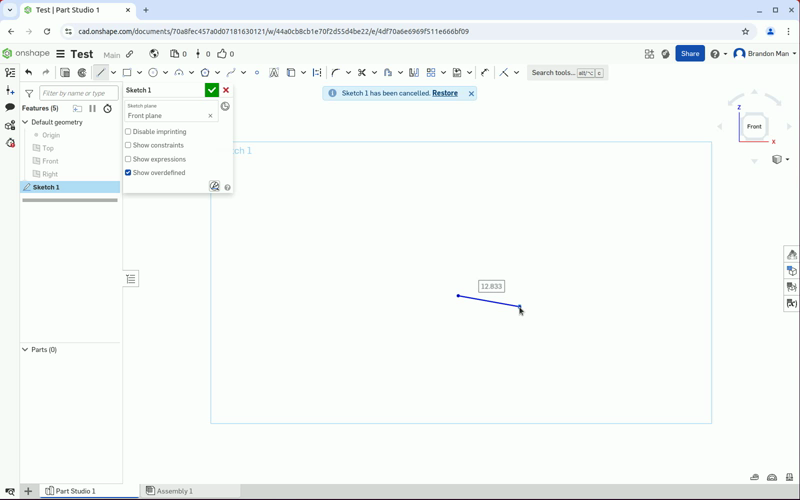
key(a)
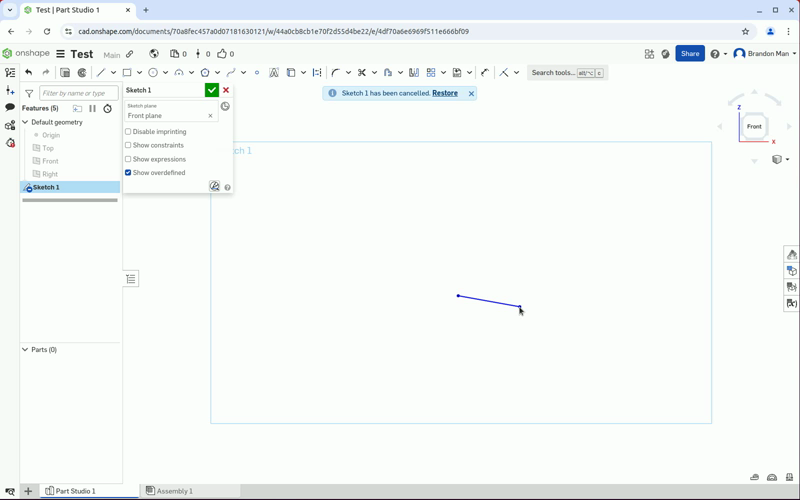
mouse_move(519, 306)
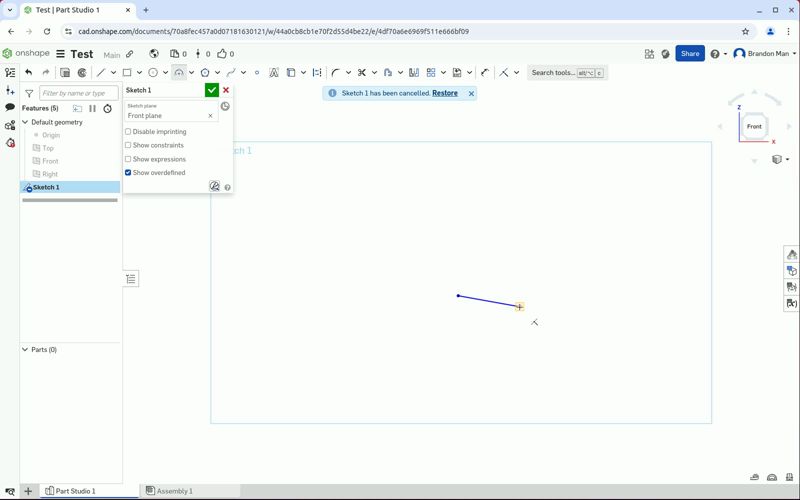
click(519, 306)
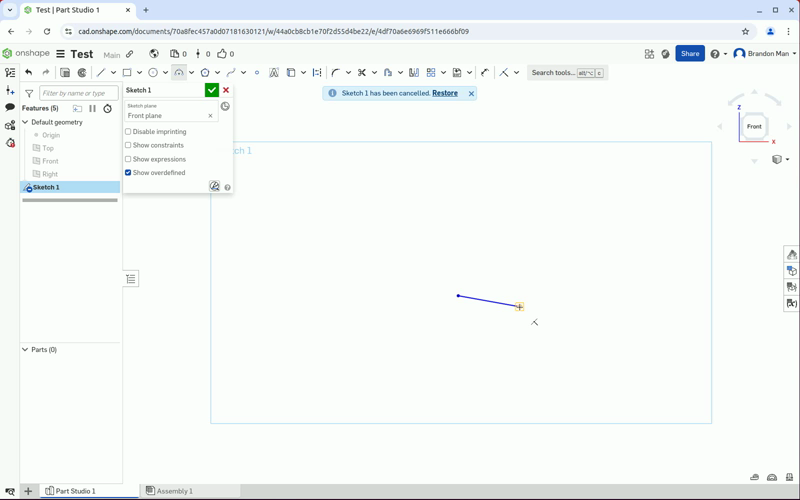
key_down(shift)
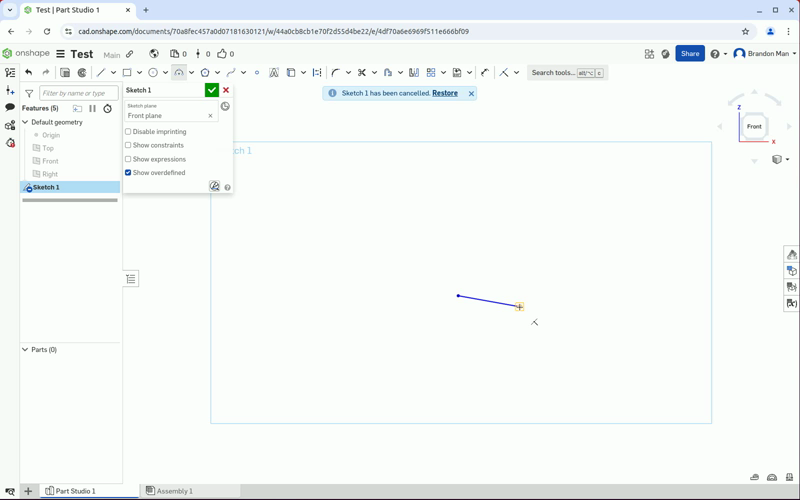
mouse_move(537, 298)
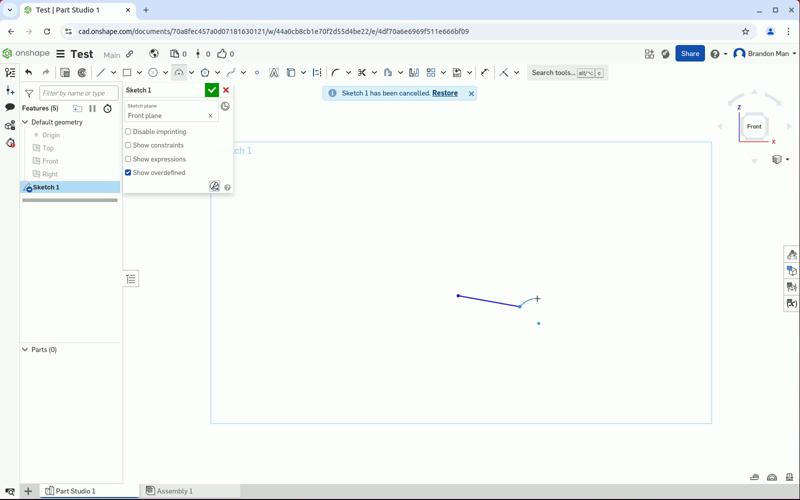
click(537, 298)
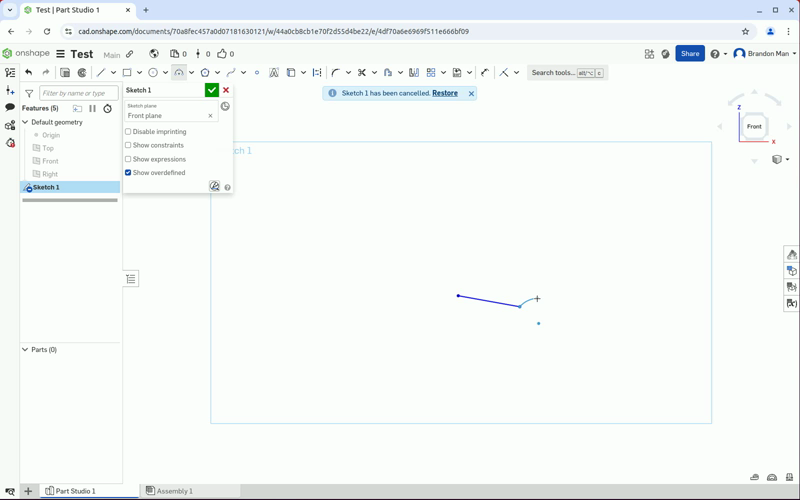
mouse_move(529, 304)
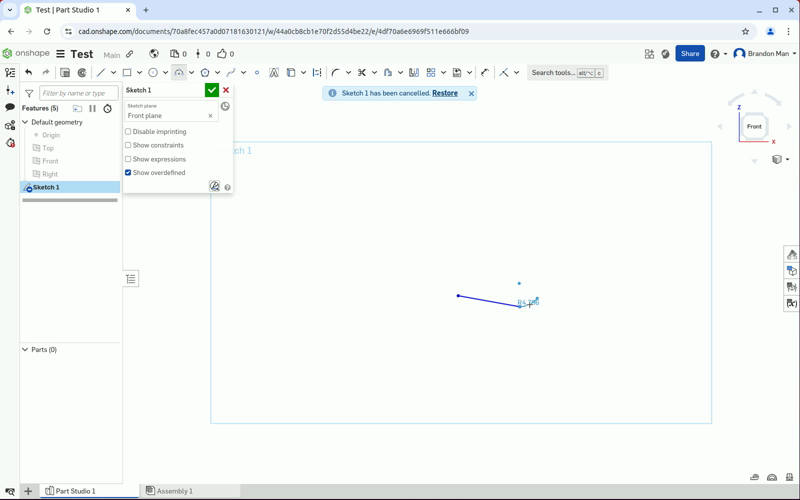
click(529, 304)
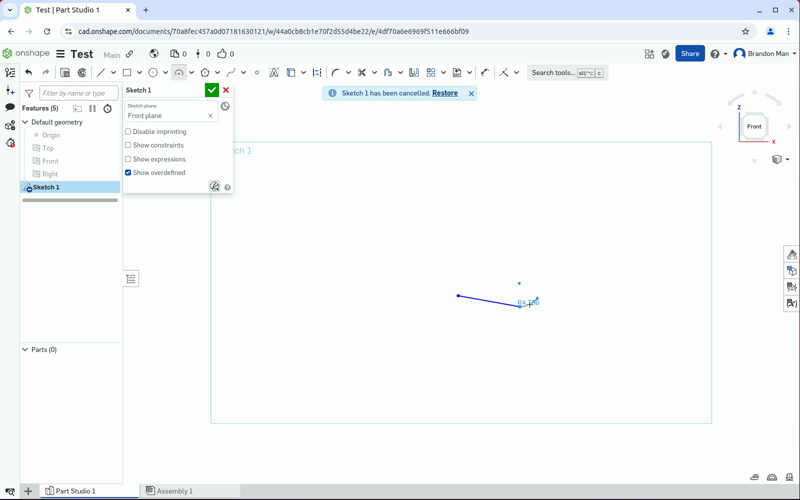
key_up(shift)
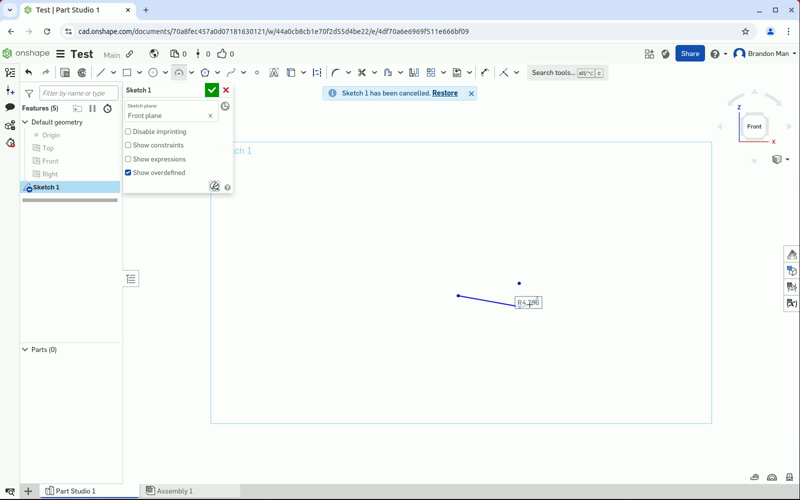
mouse_move(537, 298)
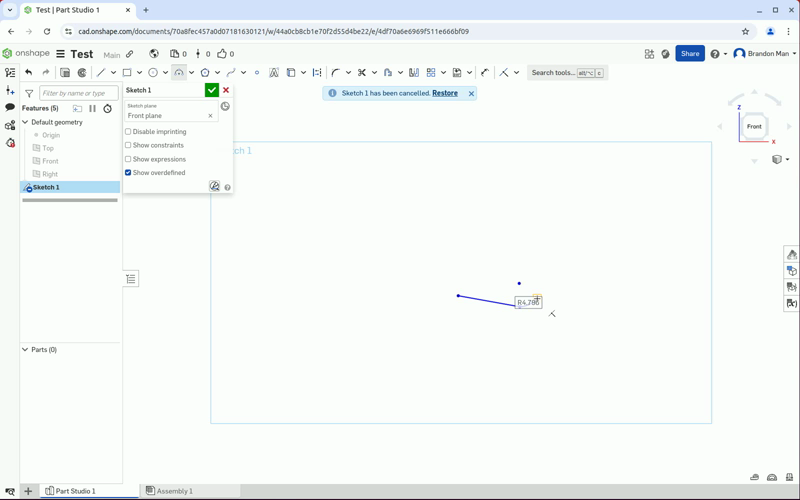
click(537, 298)
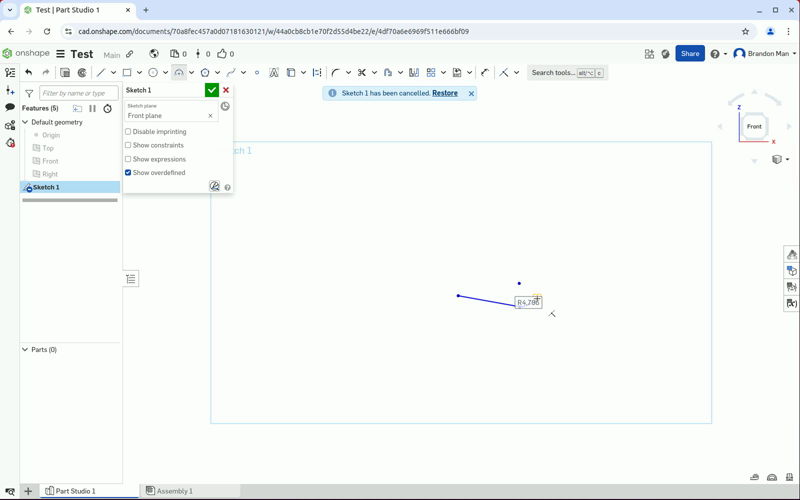
key_down(shift)
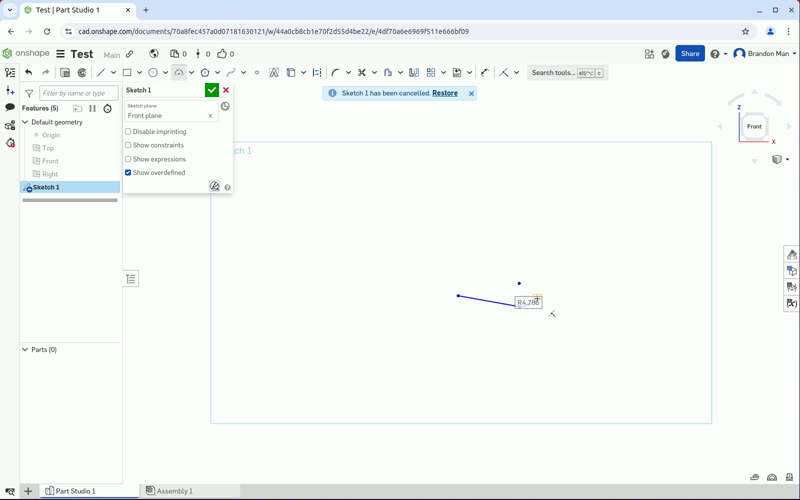
mouse_move(550, 295)
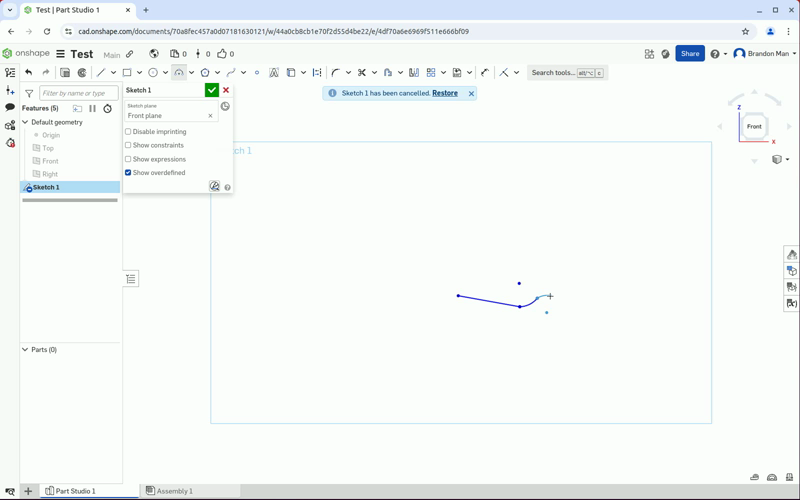
click(550, 295)
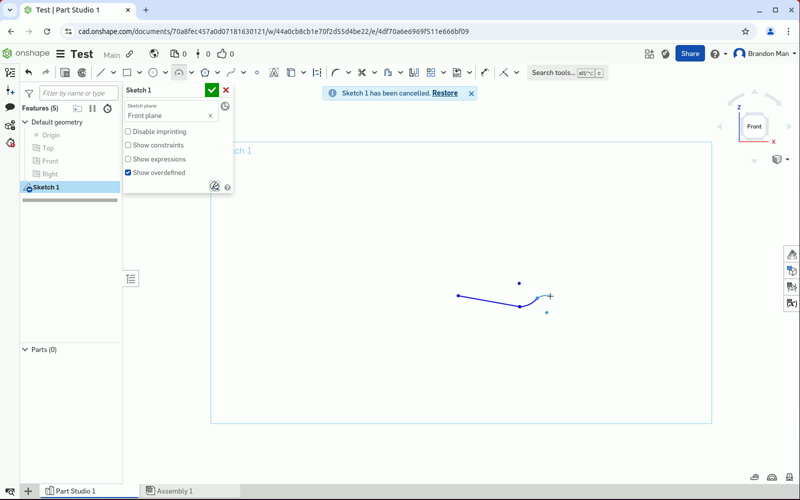
mouse_move(543, 294)
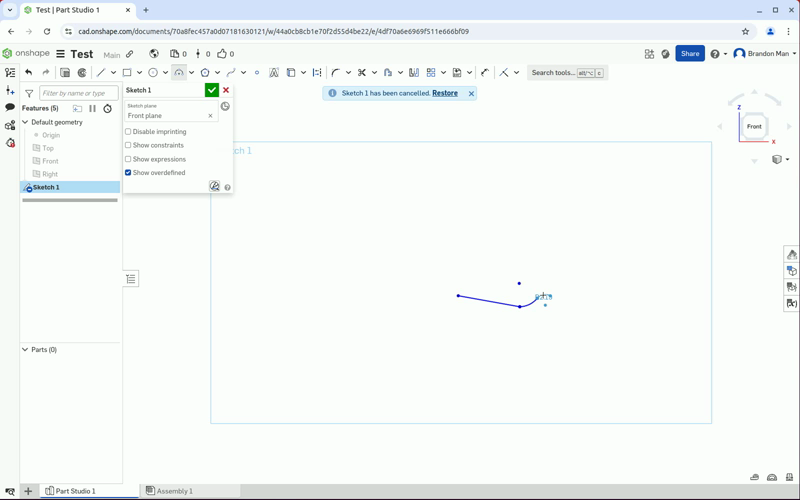
click(543, 294)
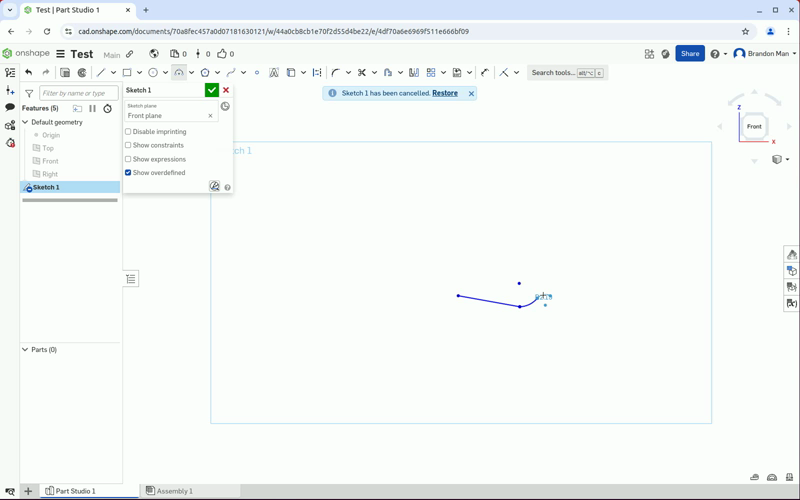
key_up(shift)
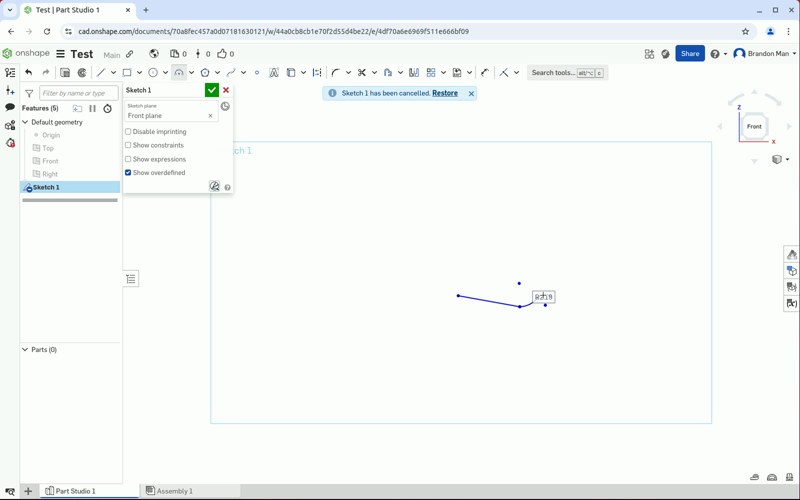
mouse_move(550, 295)
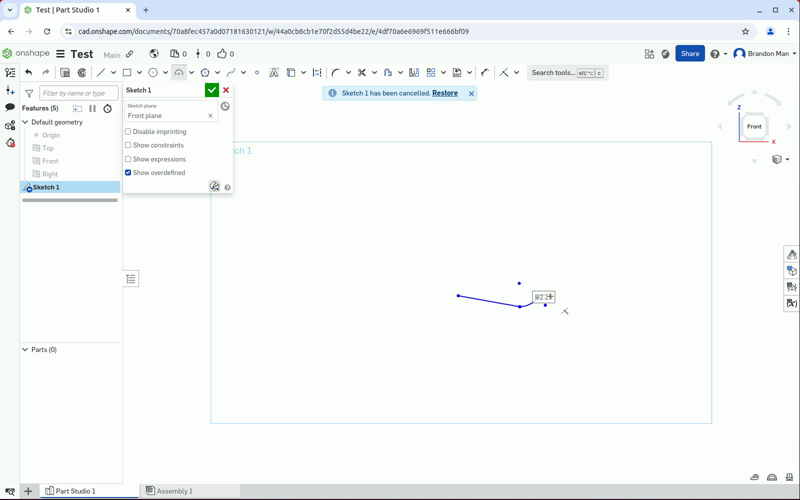
click(550, 295)
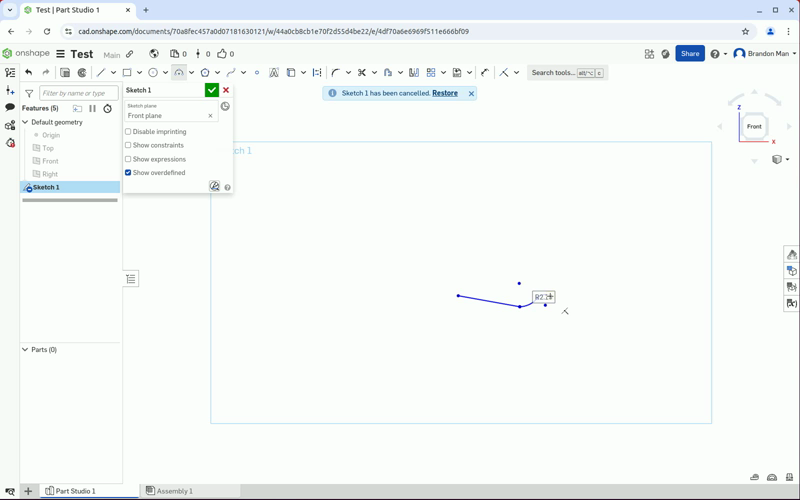
key_down(shift)
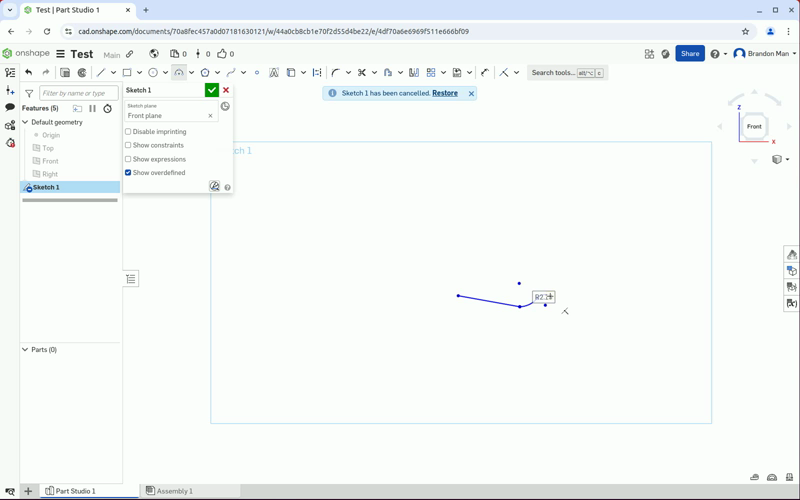
mouse_move(573, 283)
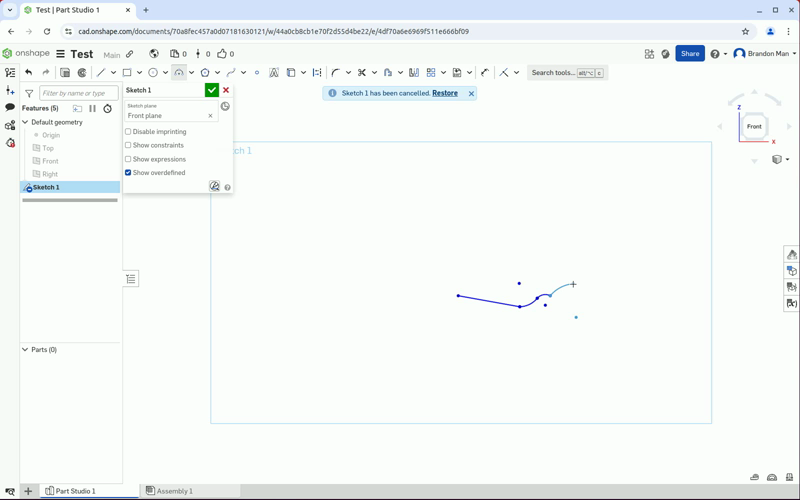
click(573, 283)
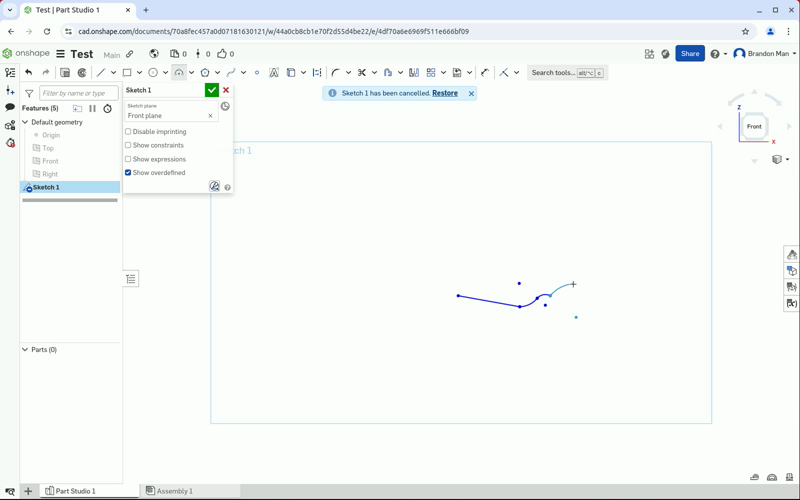
mouse_move(565, 296)
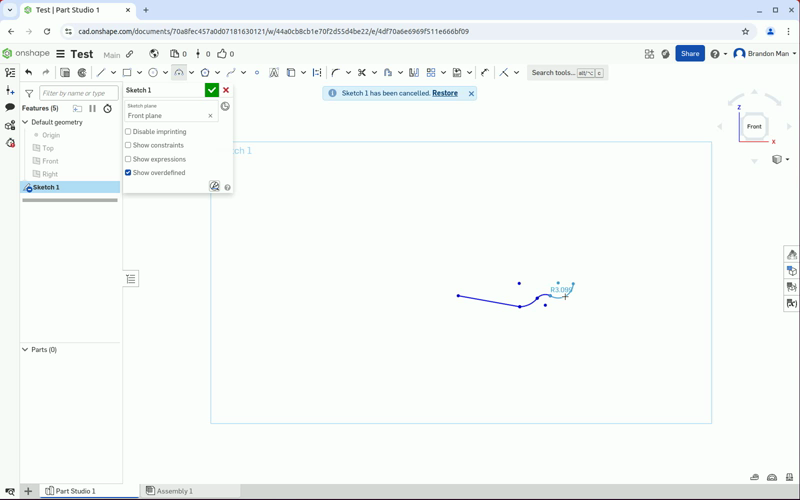
click(565, 296)
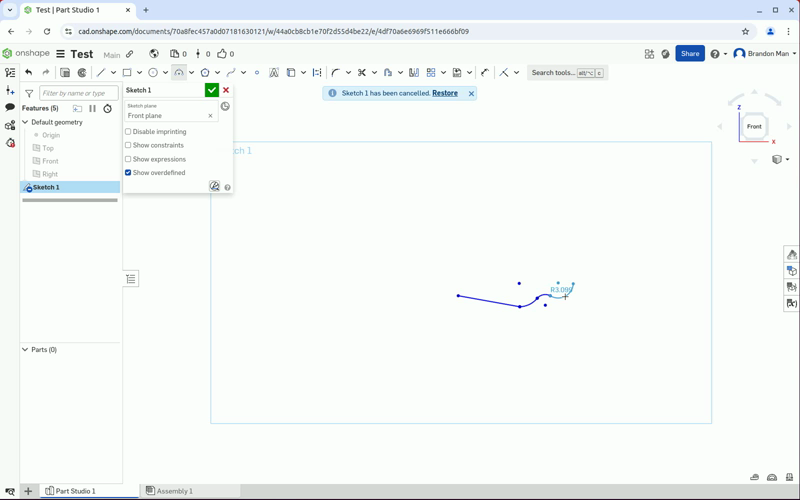
key_up(shift)
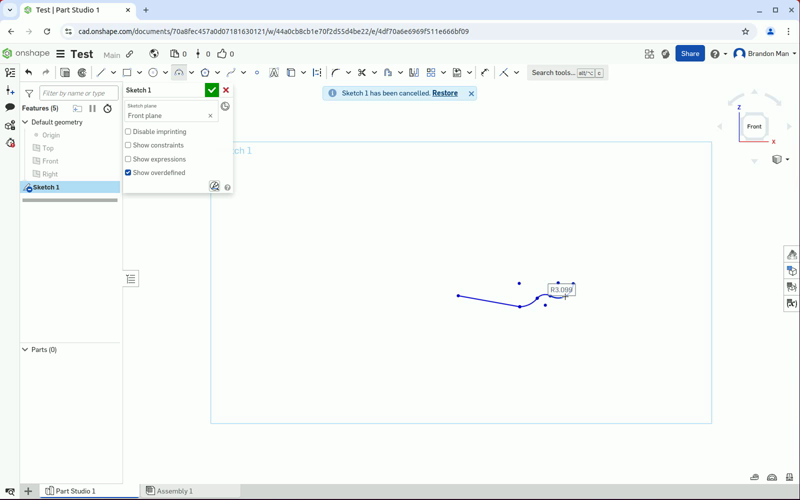
mouse_move(573, 283)
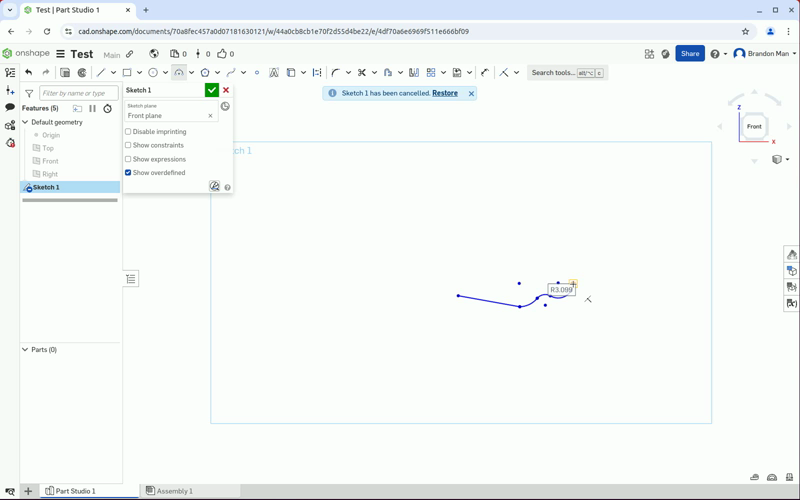
click(573, 283)
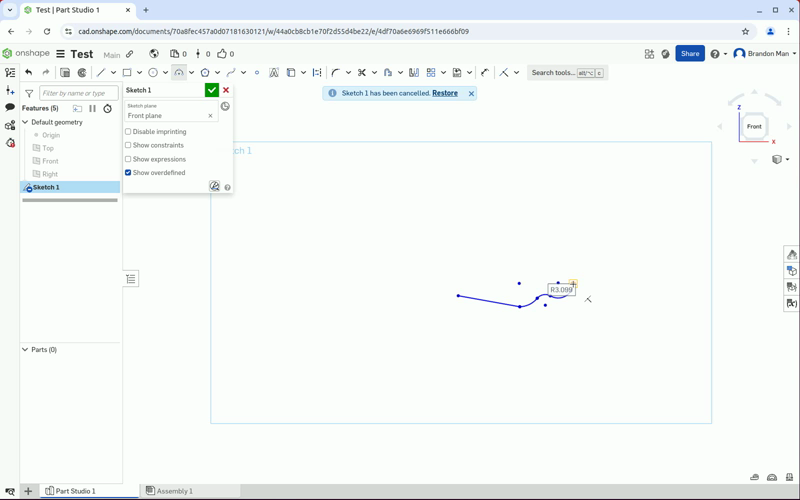
key_down(shift)
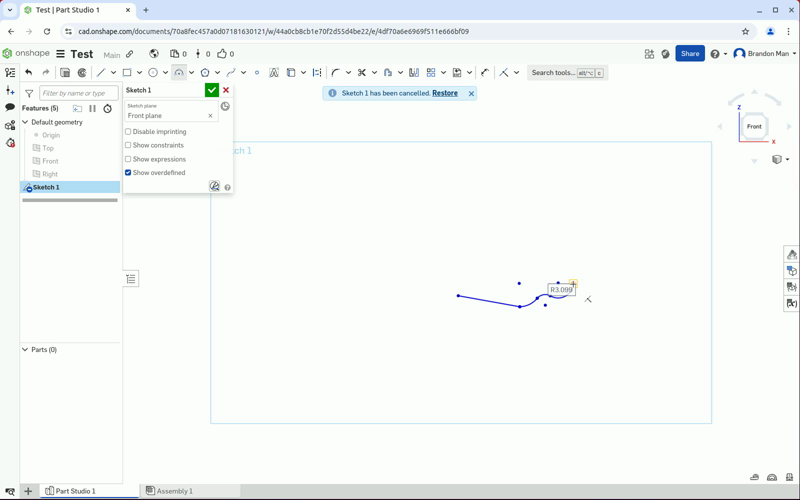
mouse_move(561, 248)
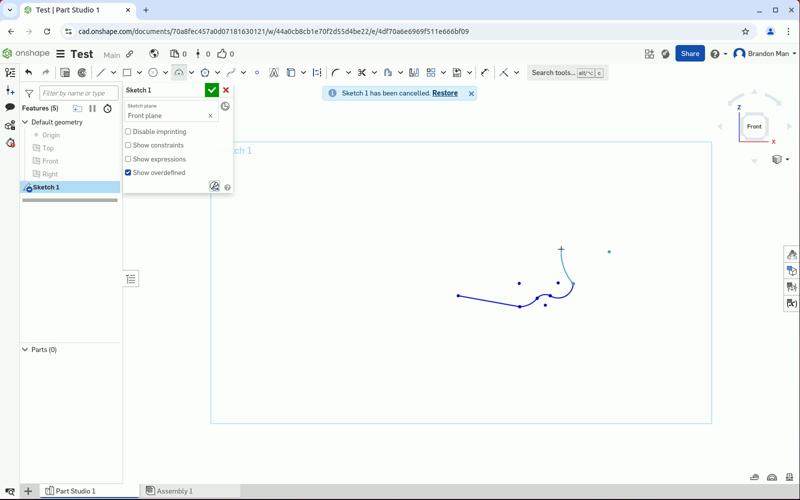
click(561, 248)
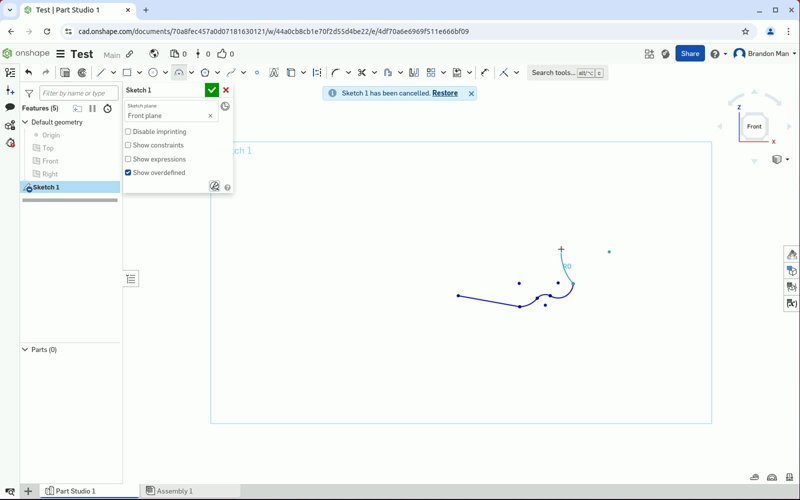
mouse_move(570, 265)
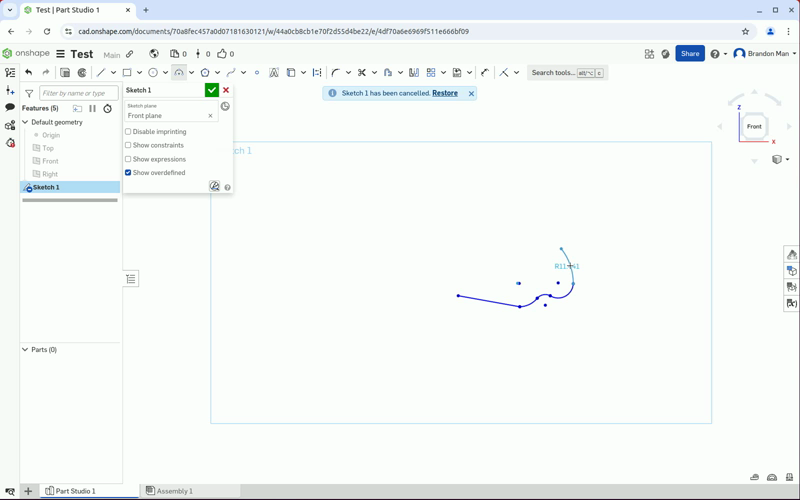
click(570, 265)
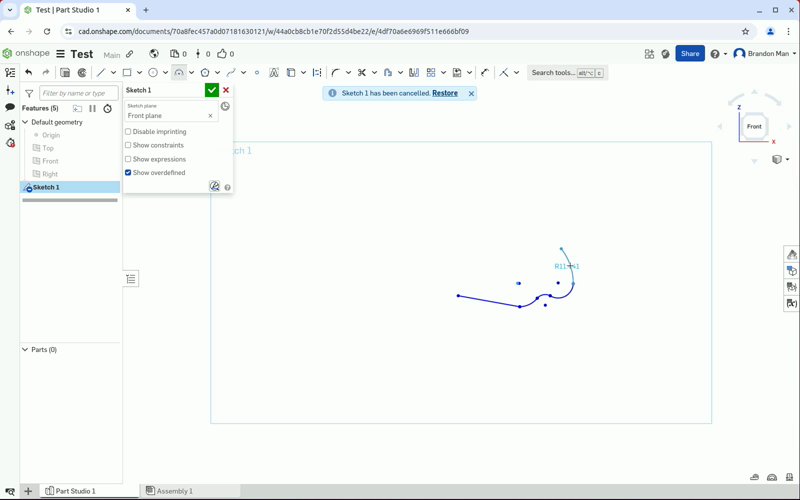
key_up(shift)
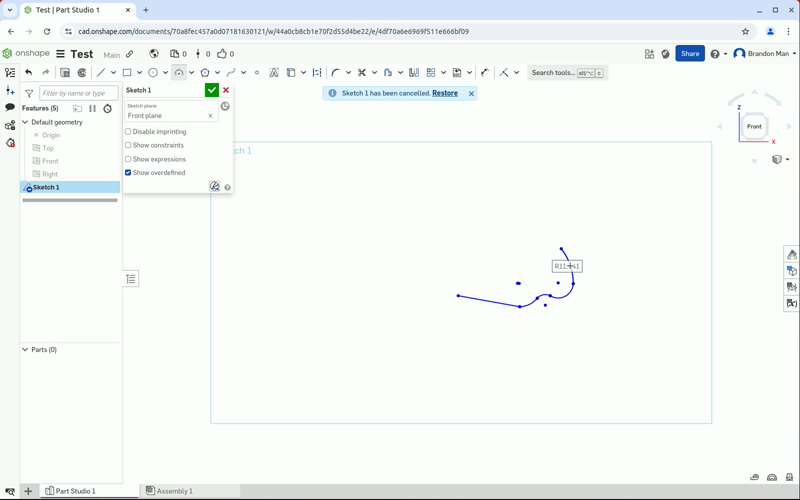
mouse_move(561, 248)
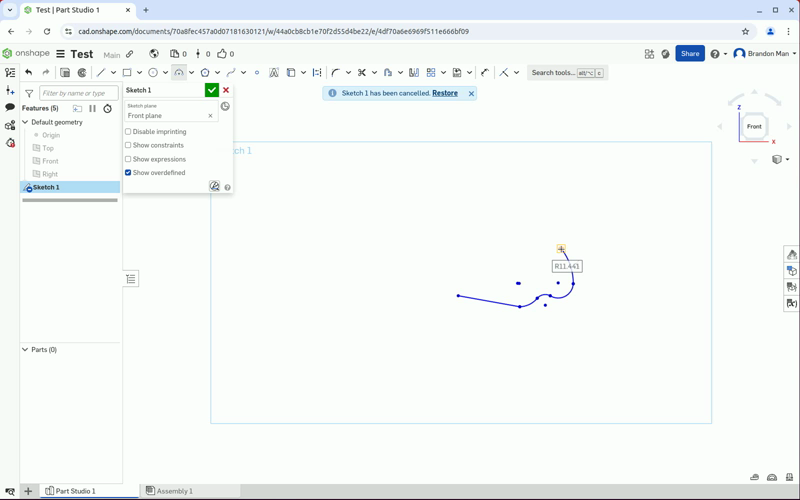
click(561, 248)
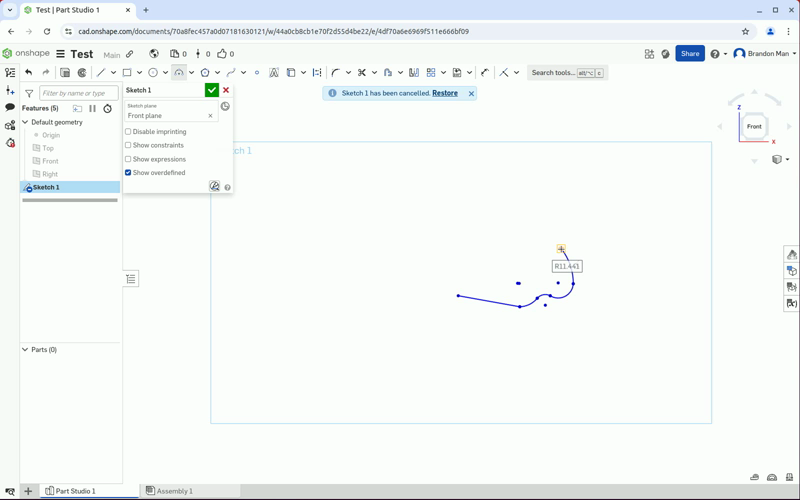
key_down(shift)
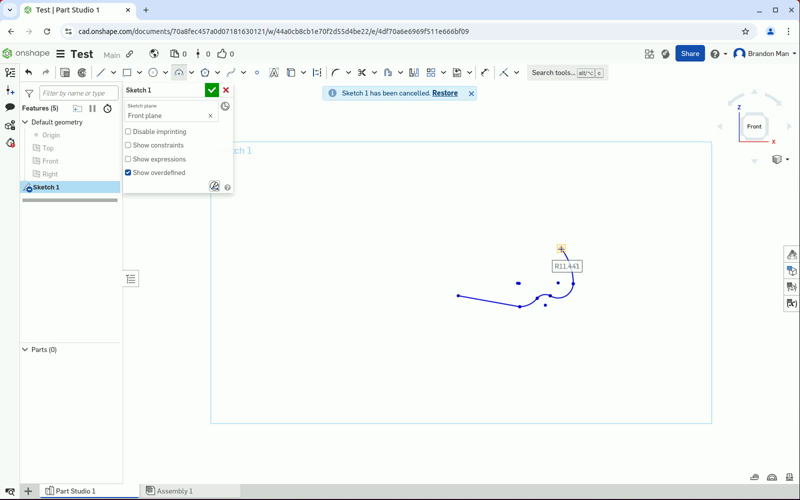
mouse_move(538, 248)
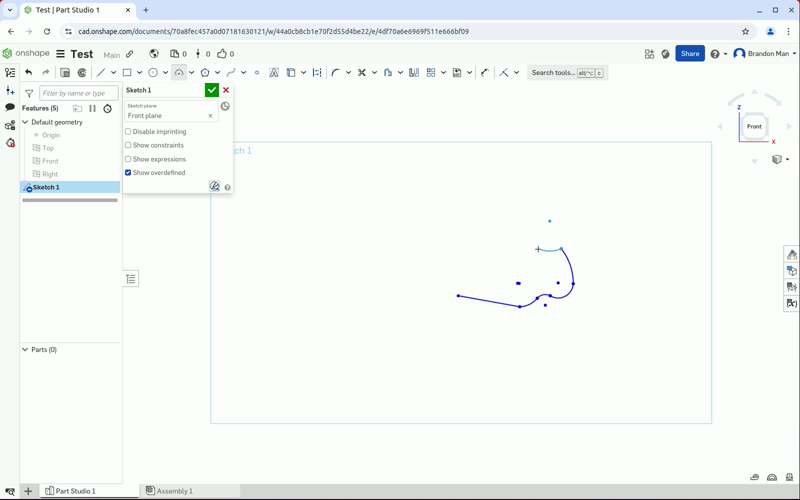
click(538, 248)
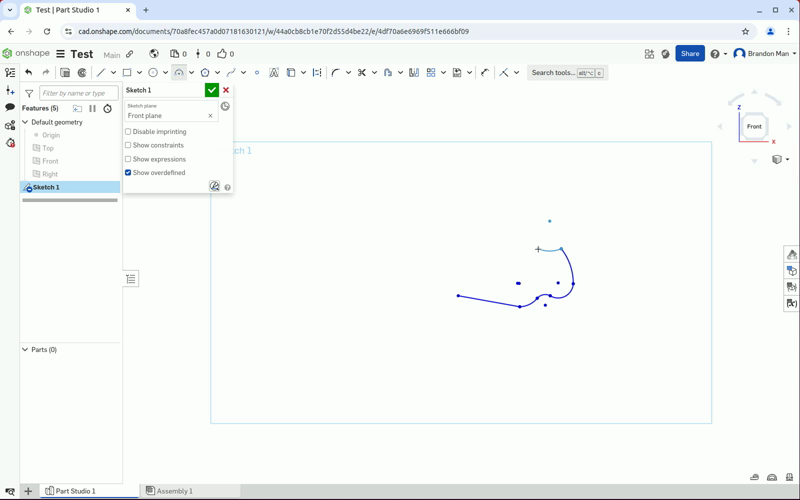
mouse_move(549, 243)
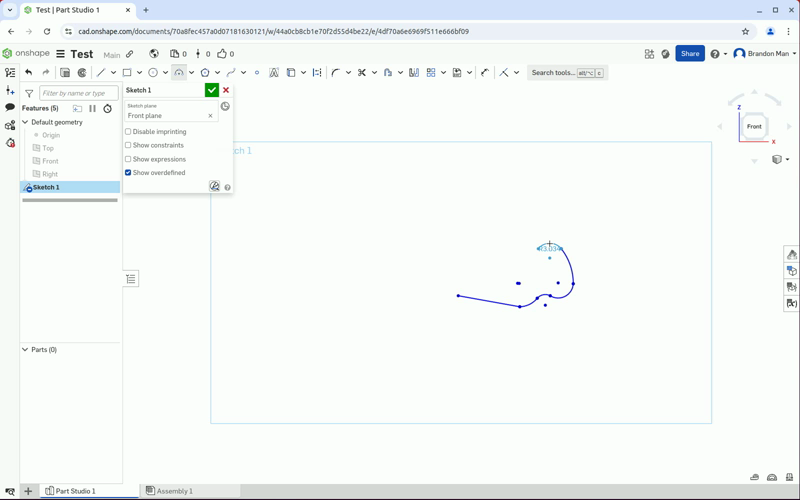
click(549, 243)
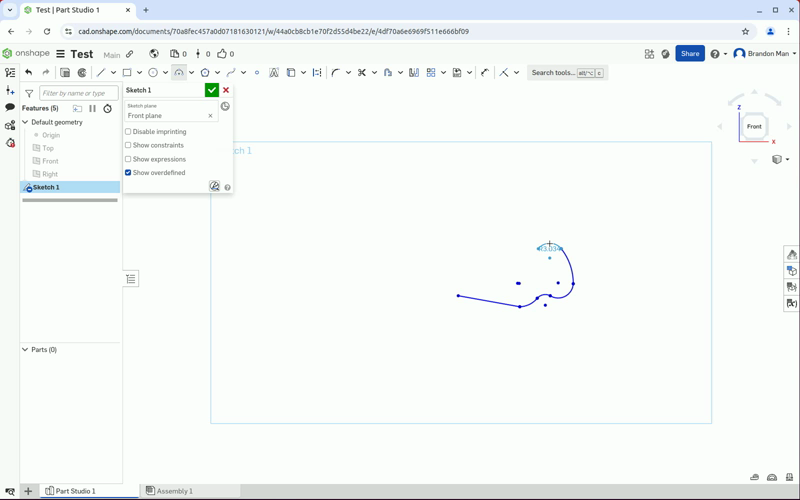
key_up(shift)
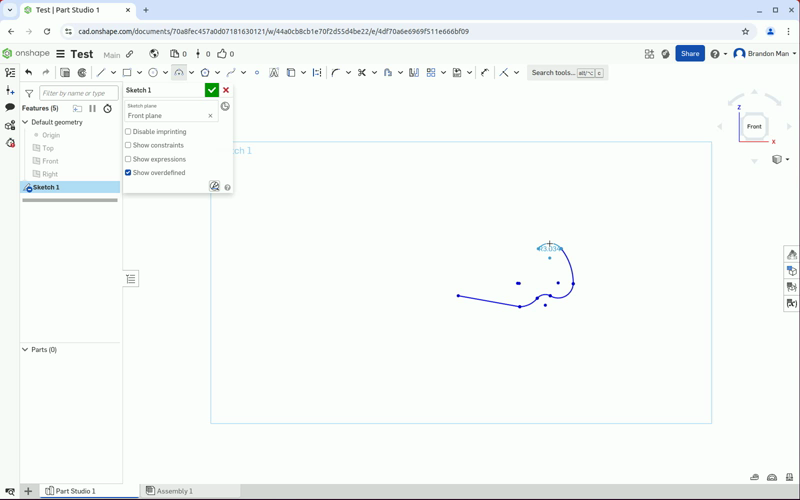
mouse_move(538, 248)
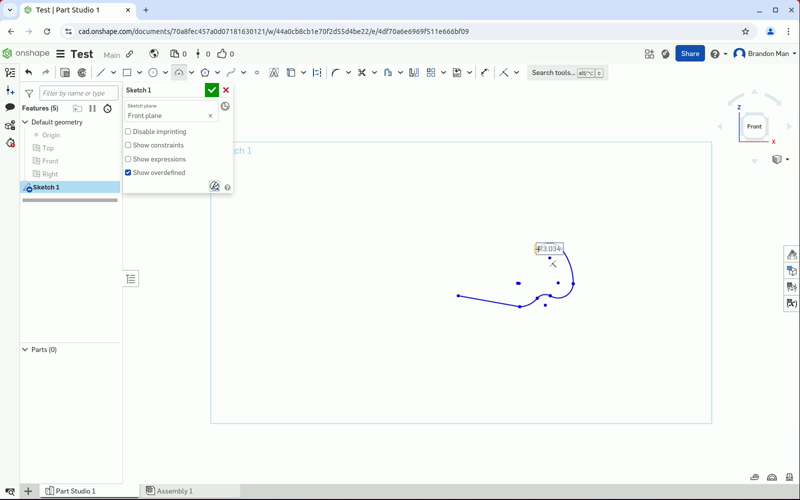
click(538, 248)
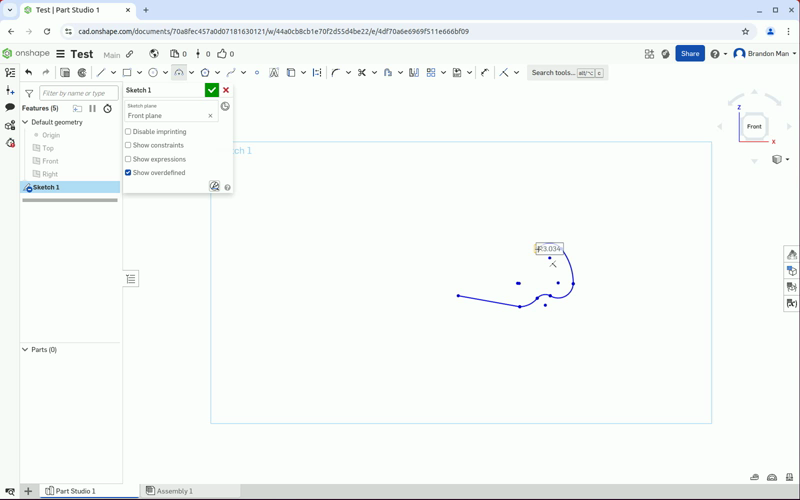
key_down(shift)
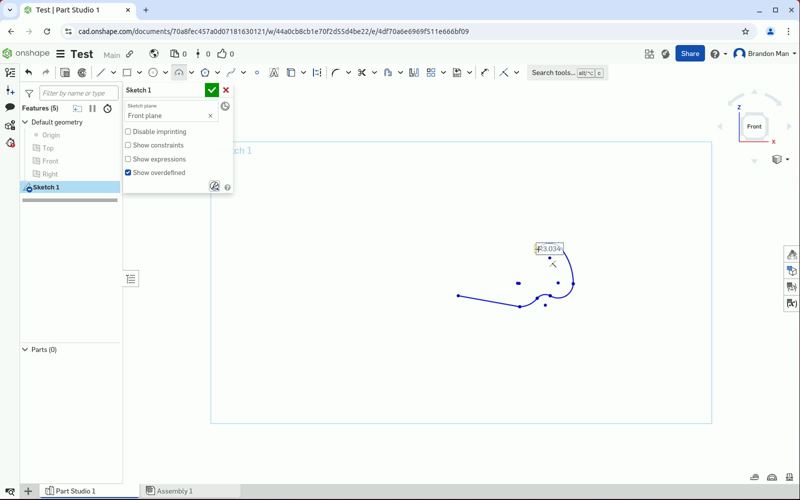
mouse_move(519, 246)
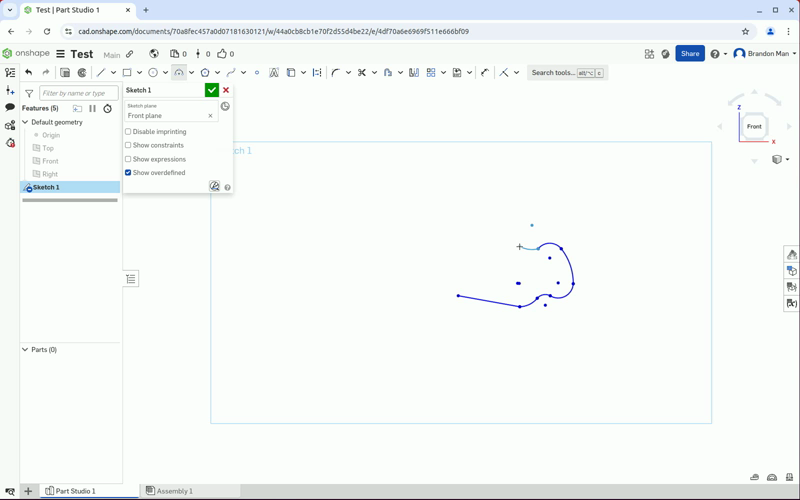
click(519, 246)
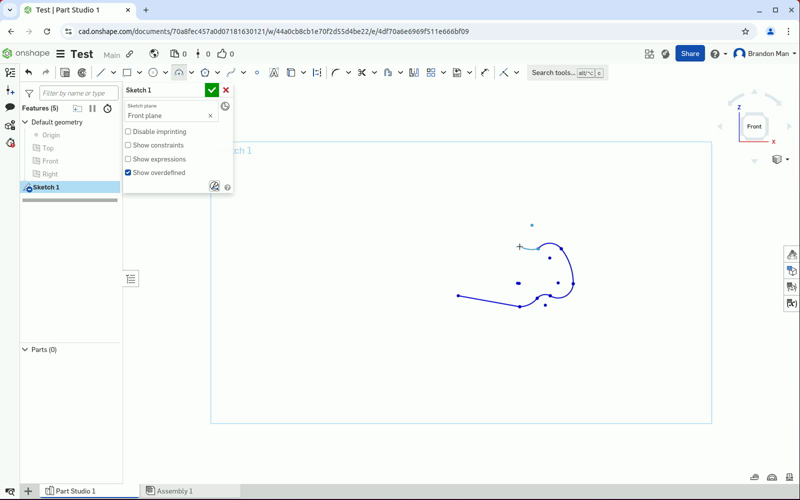
mouse_move(528, 252)
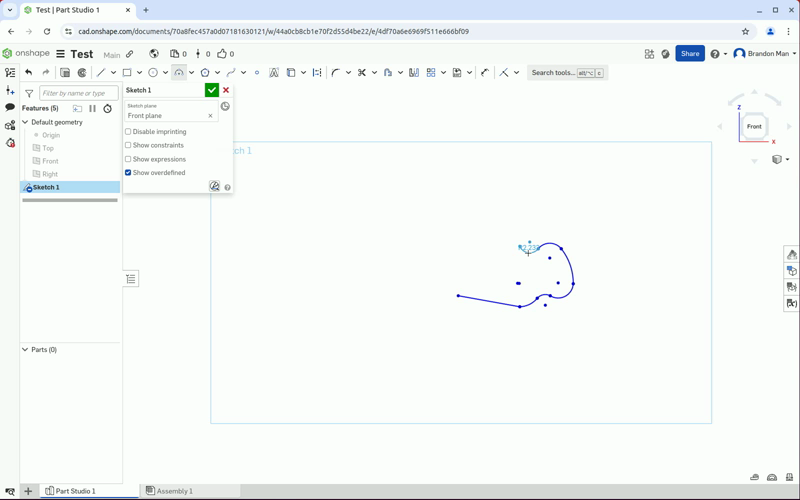
click(528, 252)
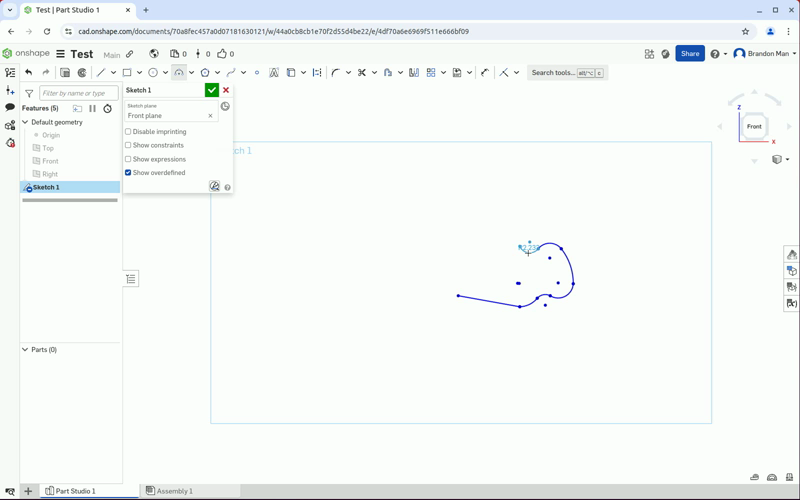
key_up(shift)
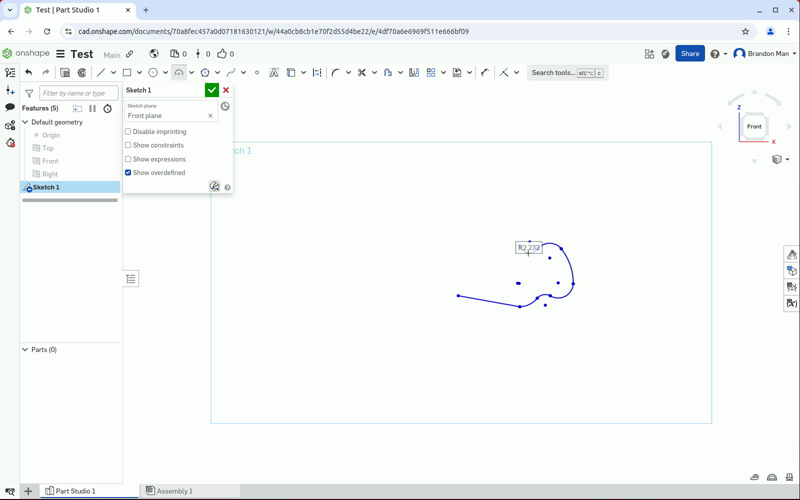
mouse_move(519, 246)
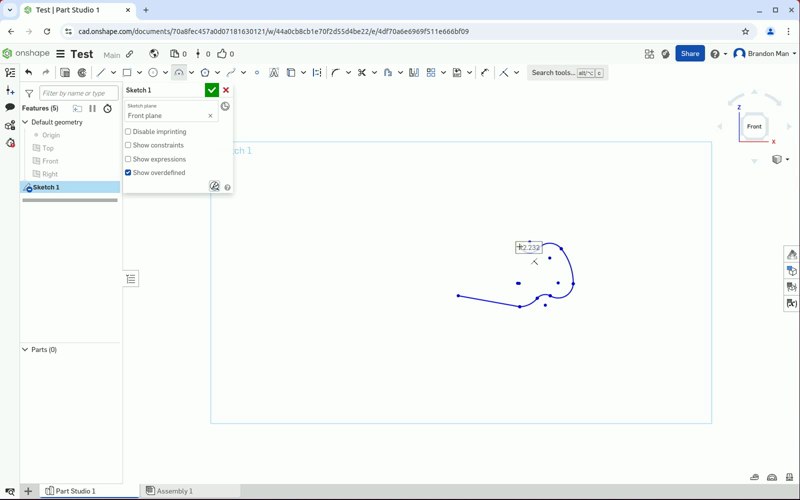
click(519, 246)
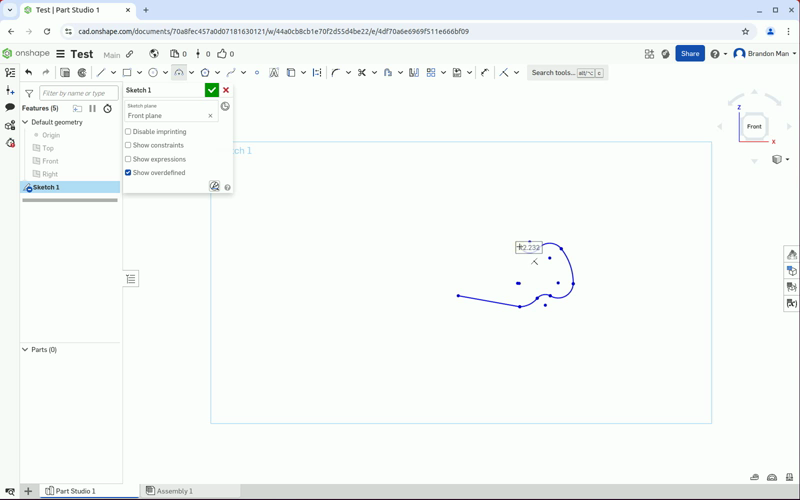
key_down(shift)
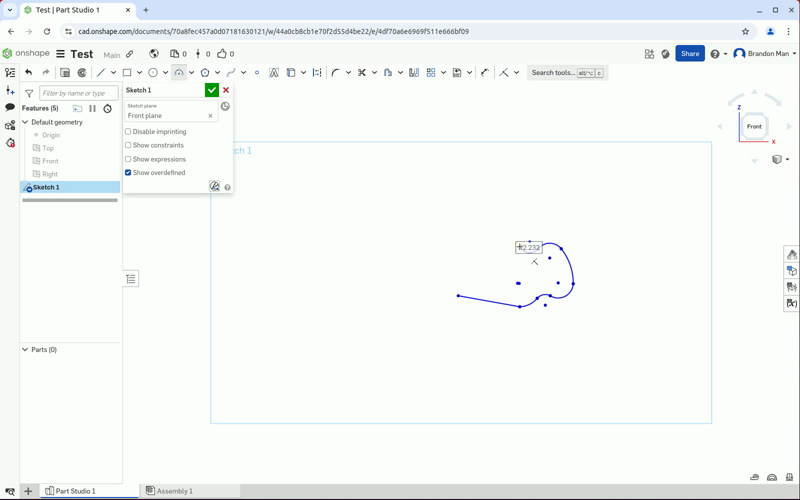
mouse_move(493, 252)
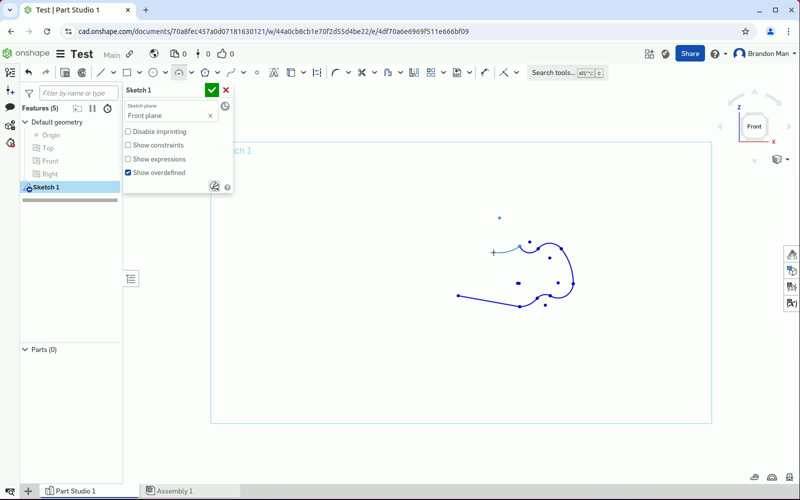
click(493, 252)
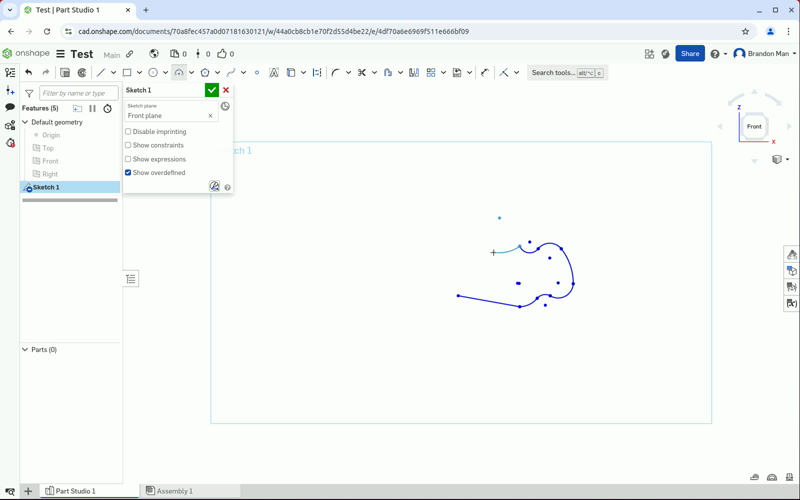
mouse_move(510, 265)
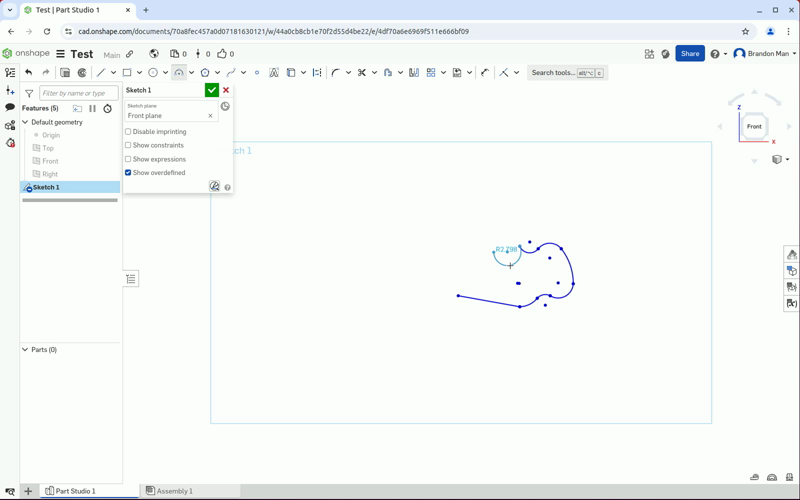
click(510, 265)
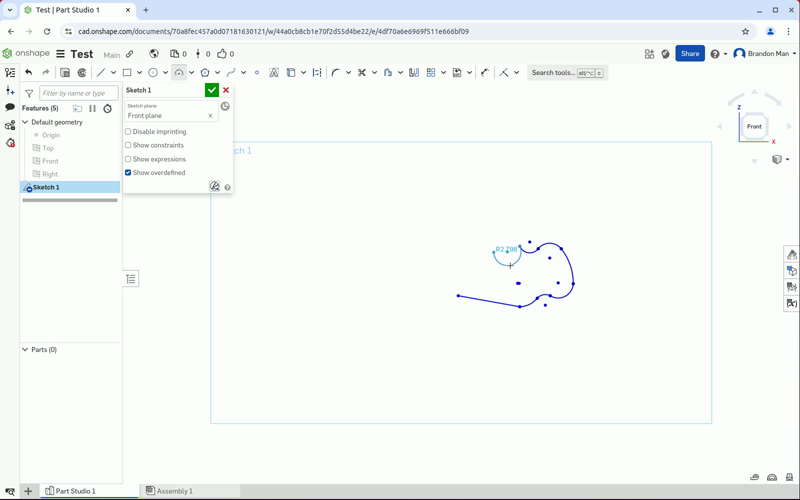
key_up(shift)
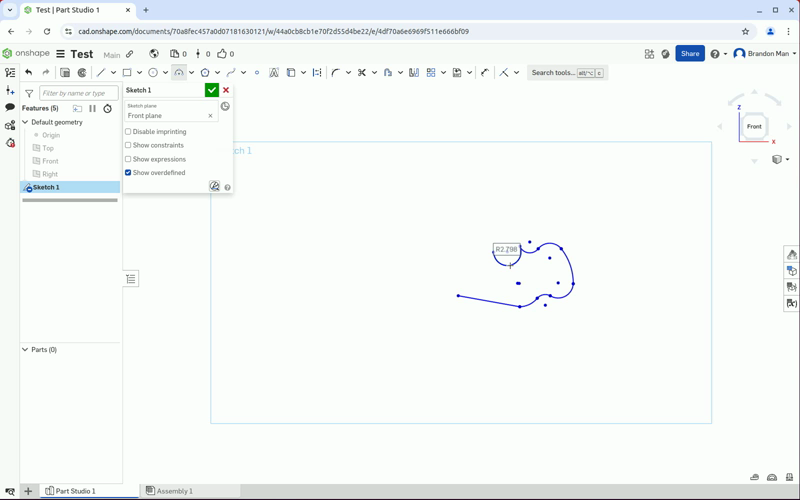
mouse_move(493, 252)
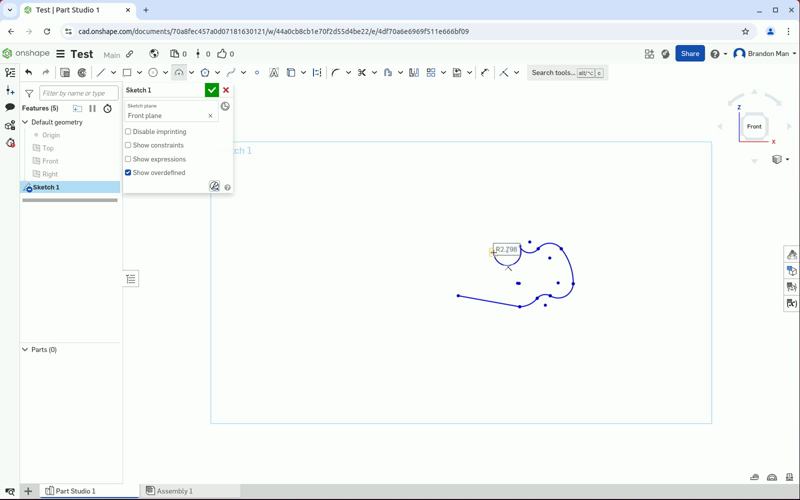
click(493, 252)
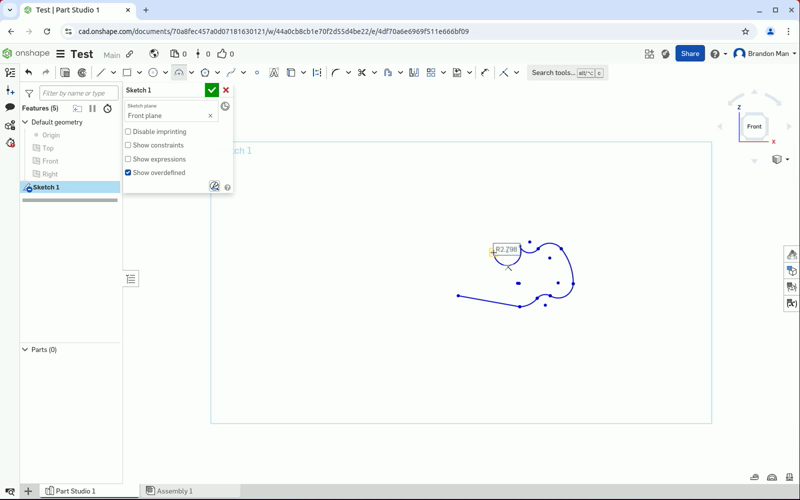
key_down(shift)
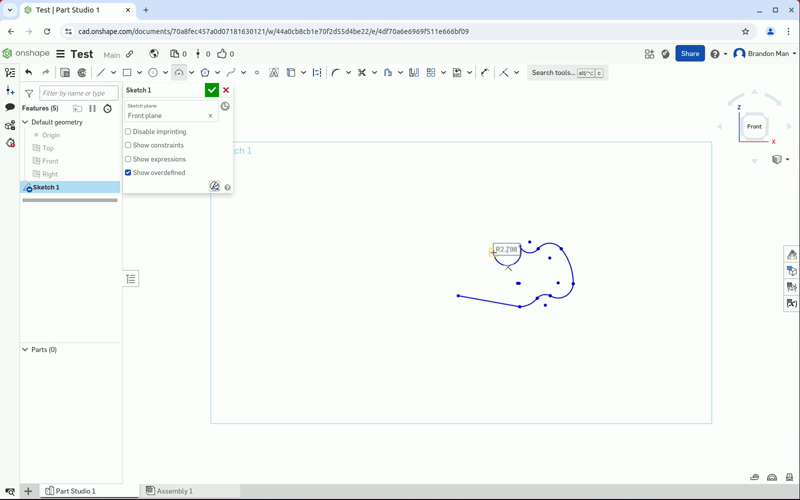
mouse_move(466, 270)
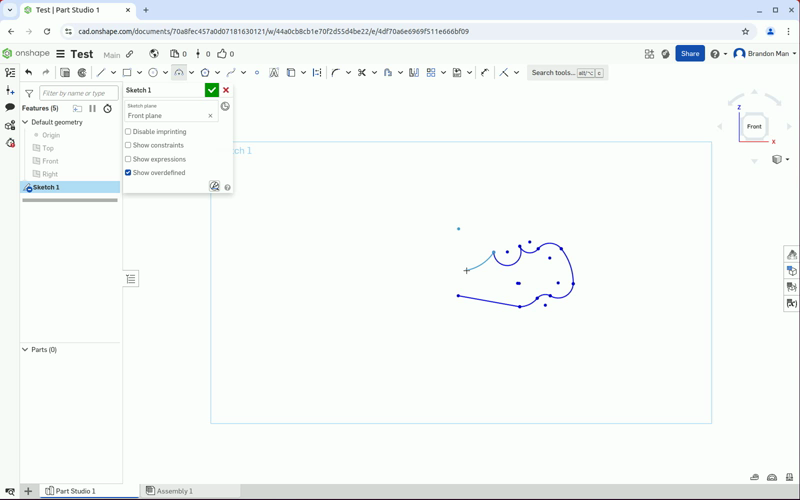
click(466, 270)
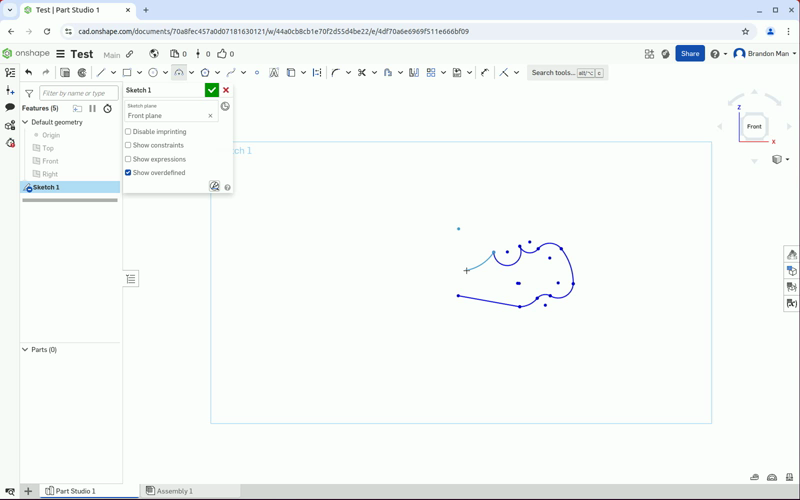
mouse_move(482, 265)
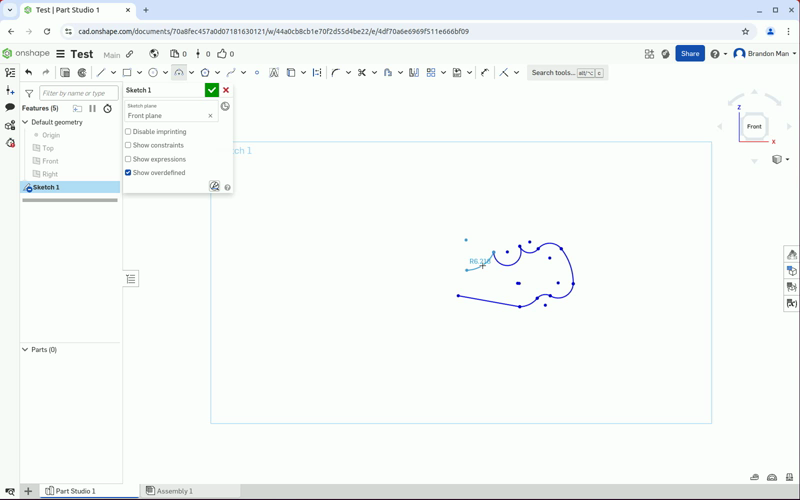
click(482, 265)
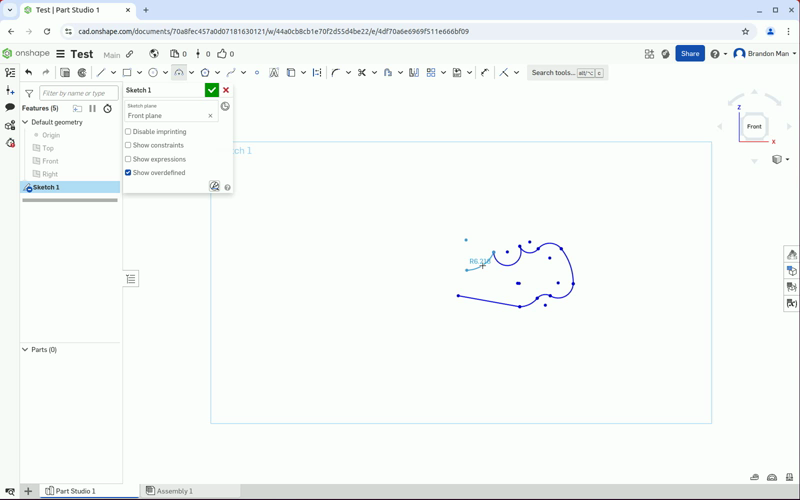
key_up(shift)
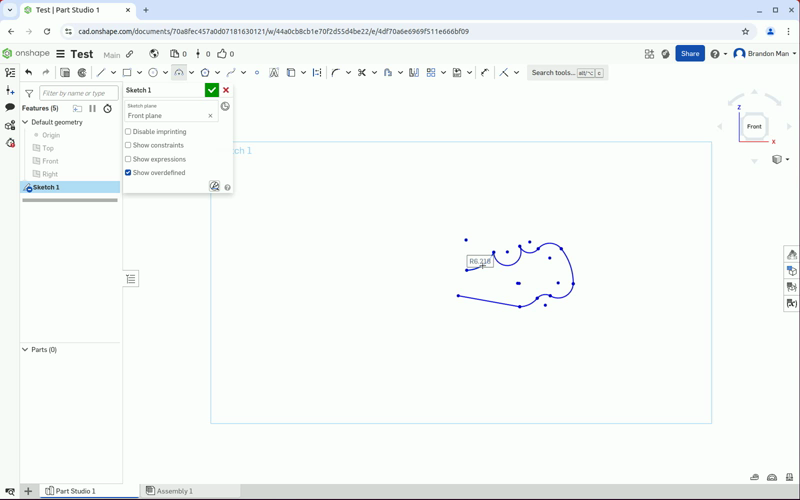
key(esc)
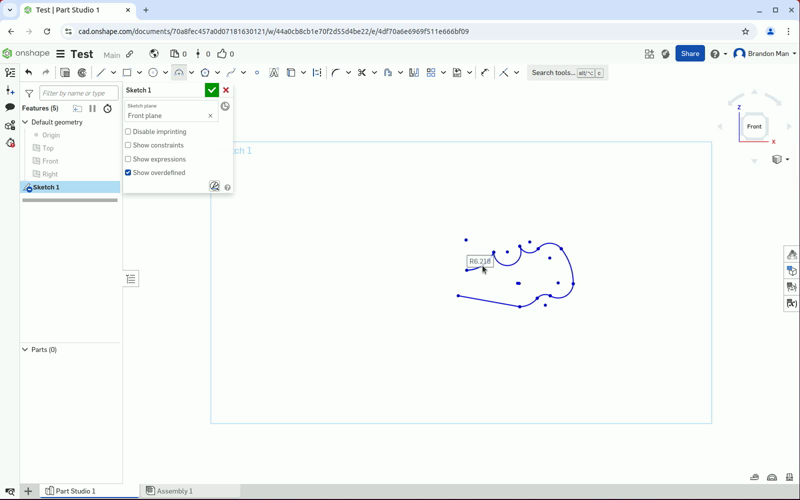
key(l)
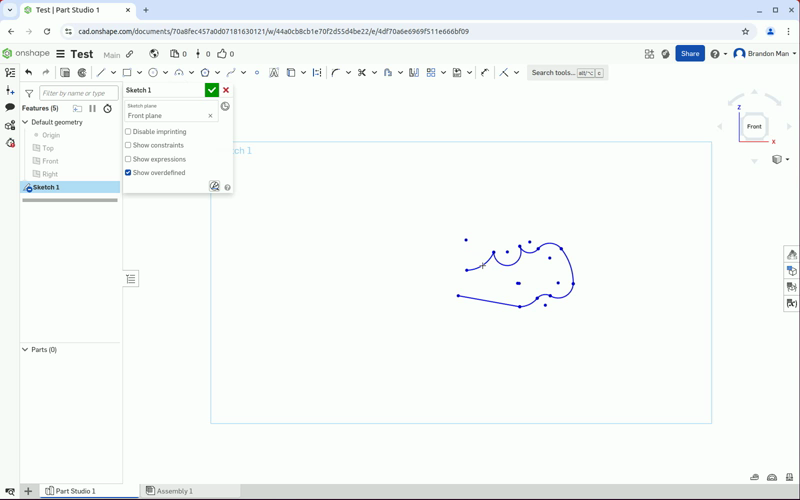
mouse_move(466, 270)
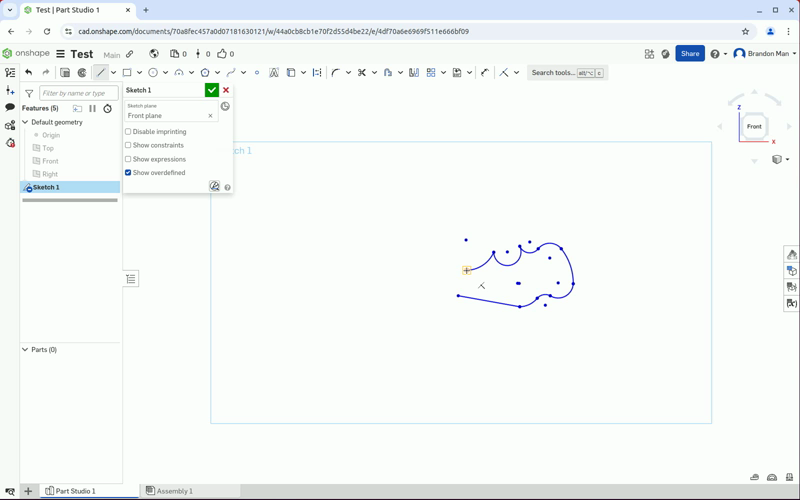
click(466, 270)
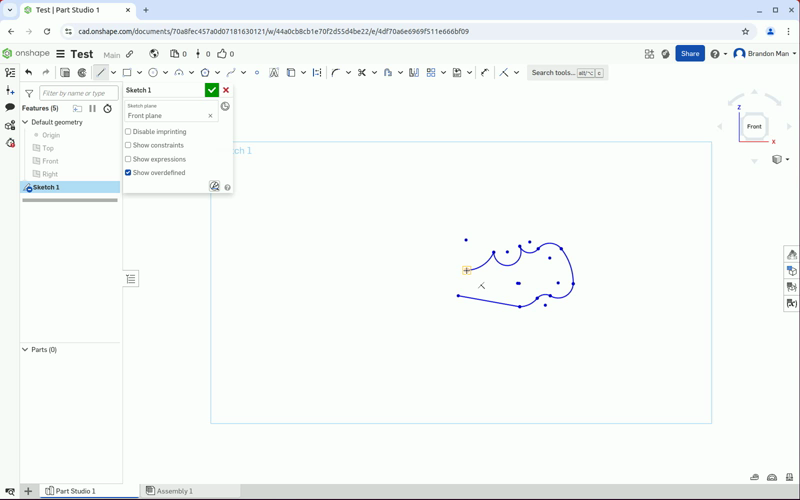
key_down(shift)
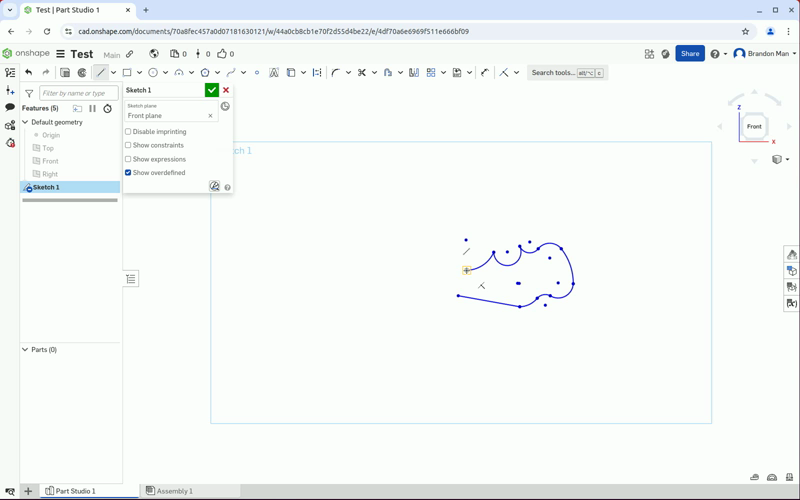
mouse_move(496, 270)
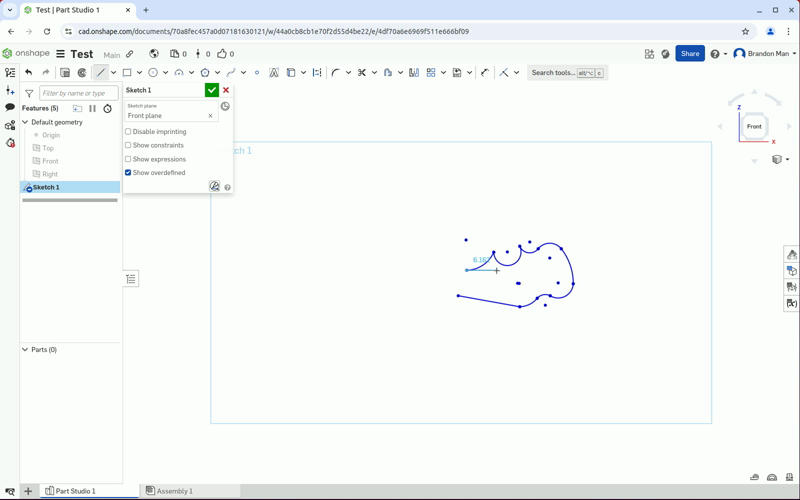
mouse_move(477, 270)
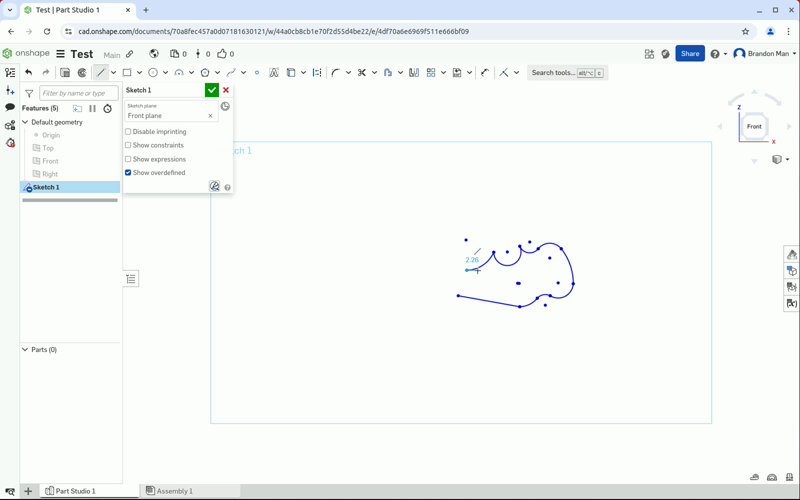
click(477, 270)
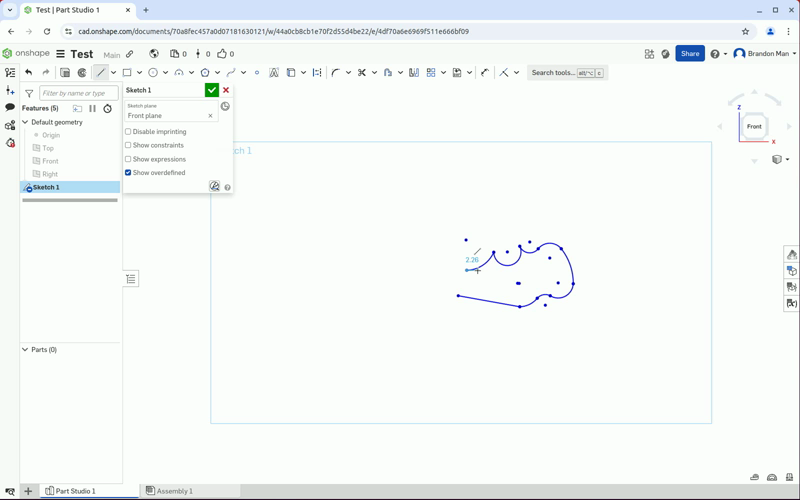
key_up(shift)
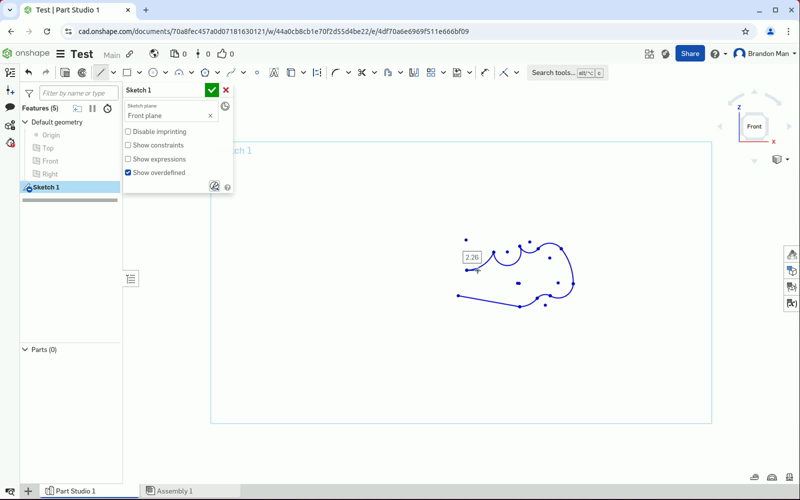
key(esc)
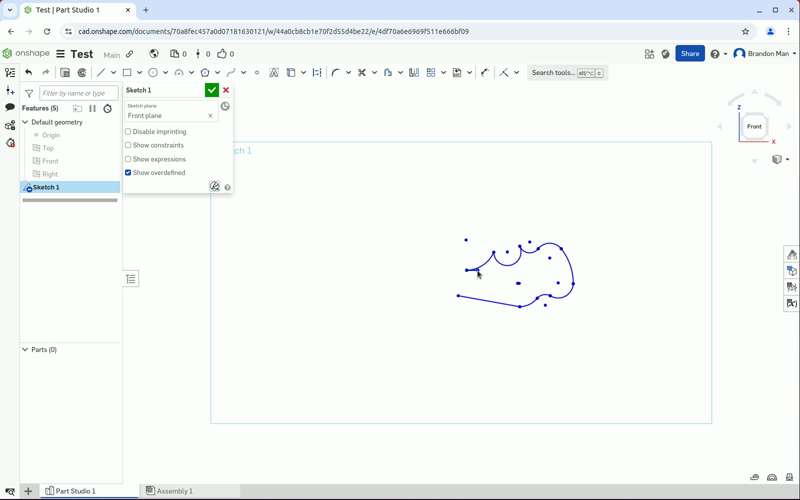
key(a)
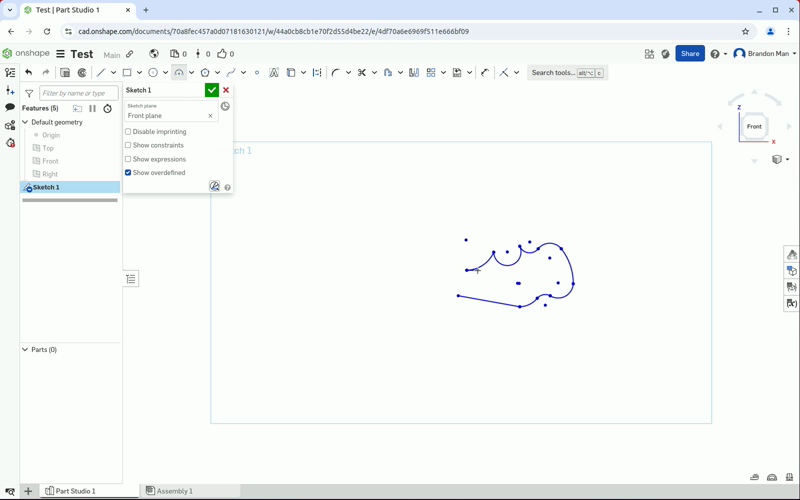
mouse_move(477, 270)
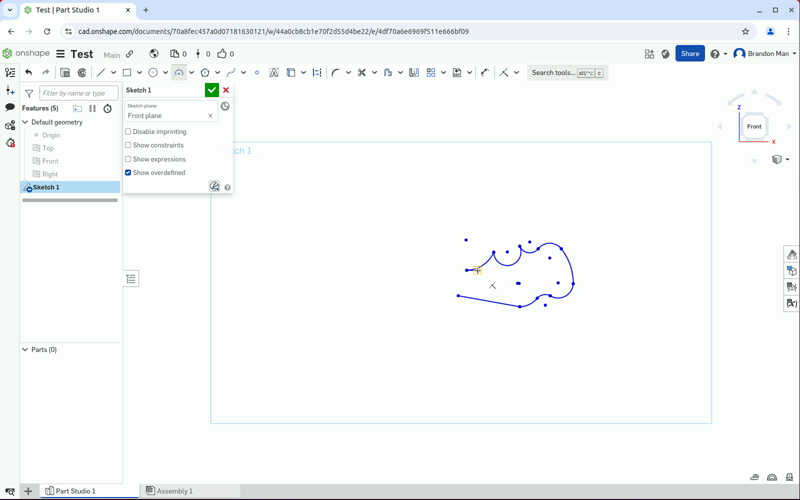
click(477, 270)
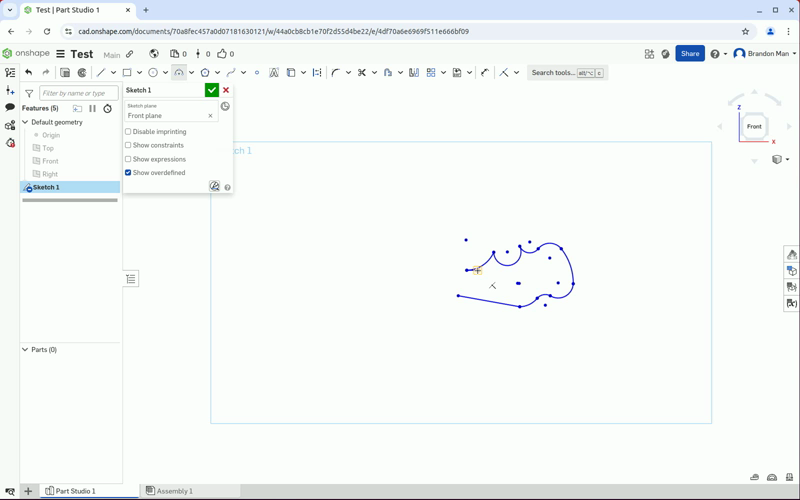
key_down(shift)
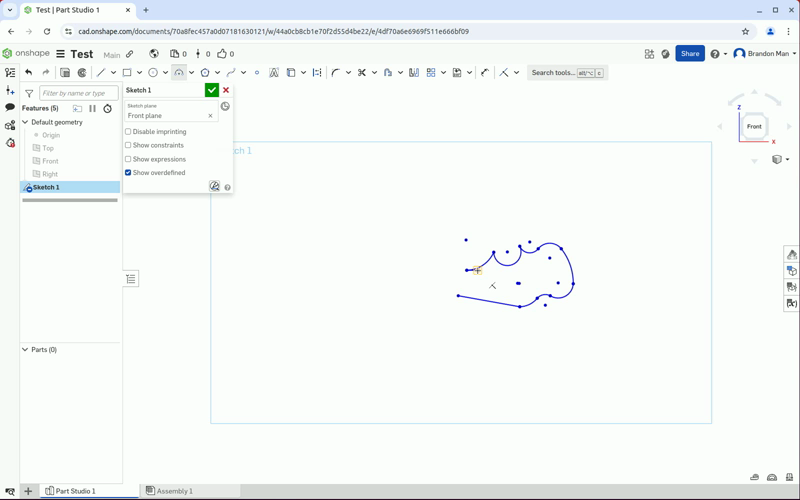
mouse_move(477, 295)
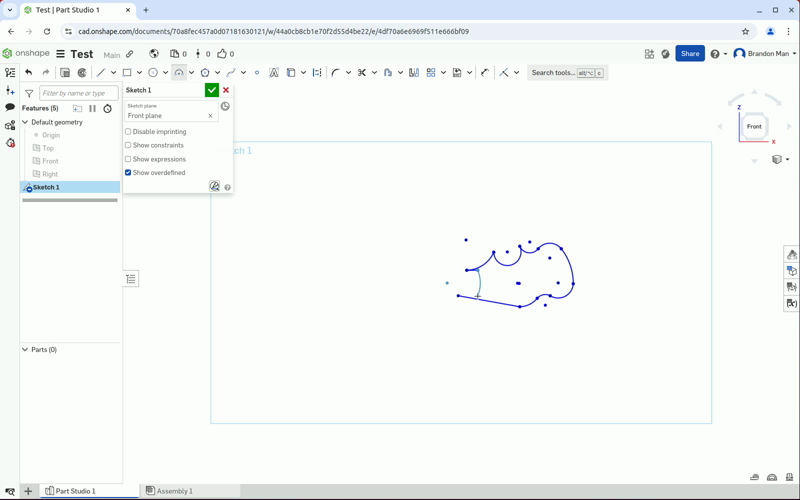
click(477, 295)
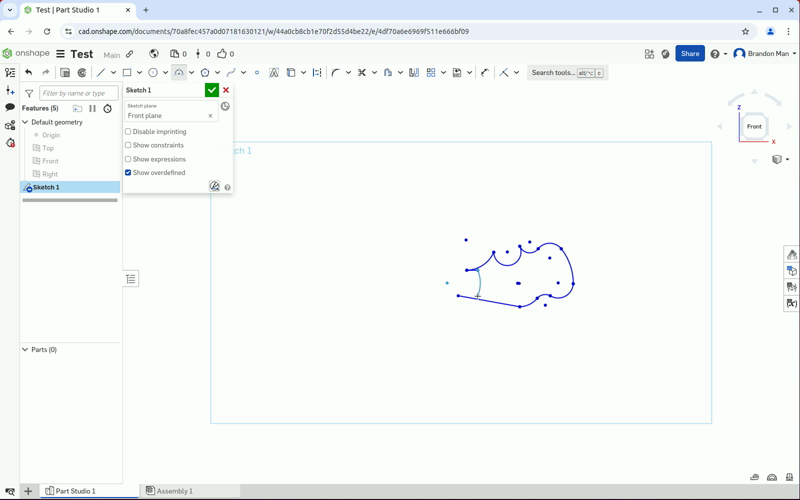
mouse_move(490, 283)
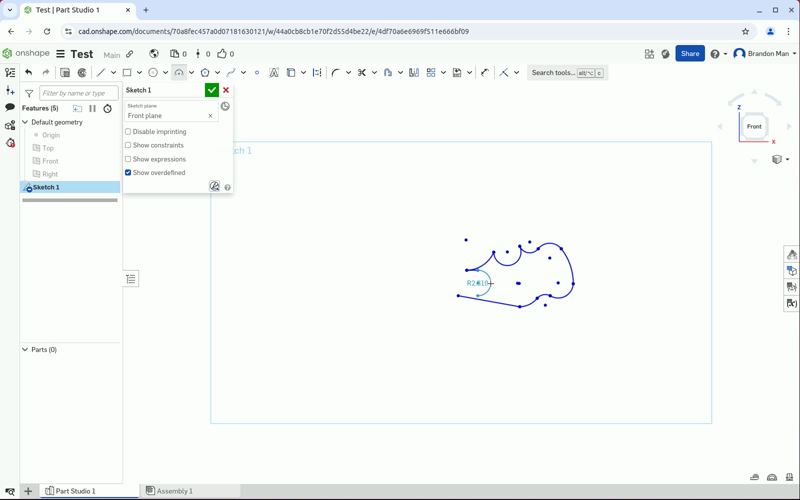
click(490, 283)
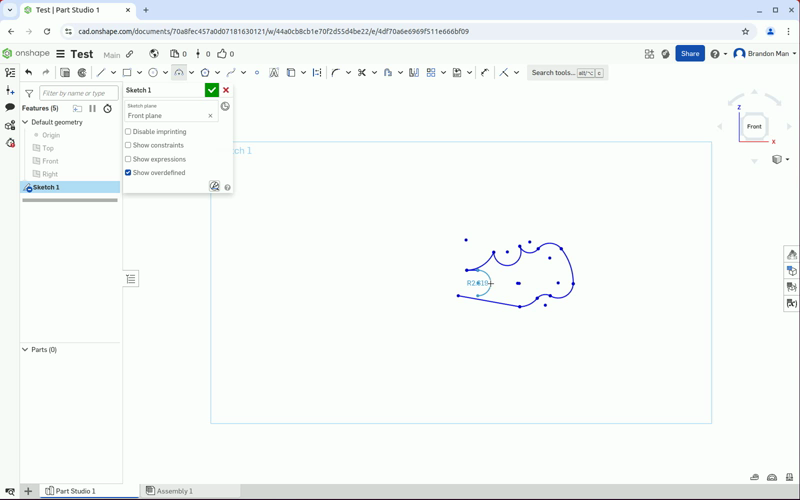
key_up(shift)
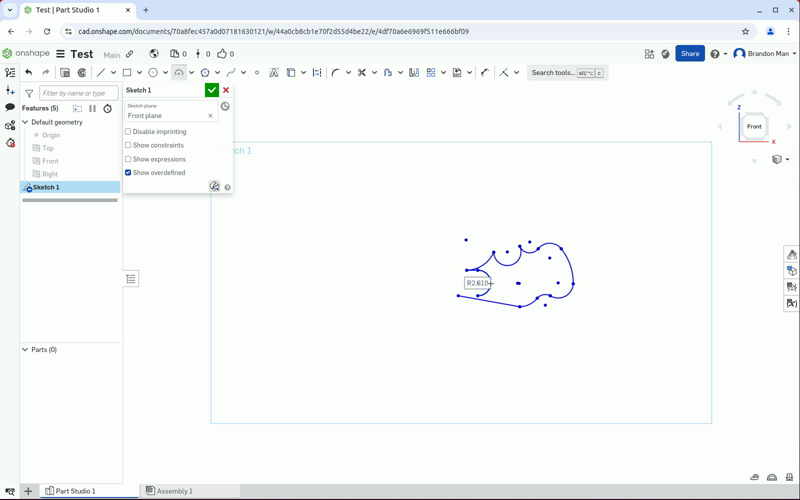
key(esc)
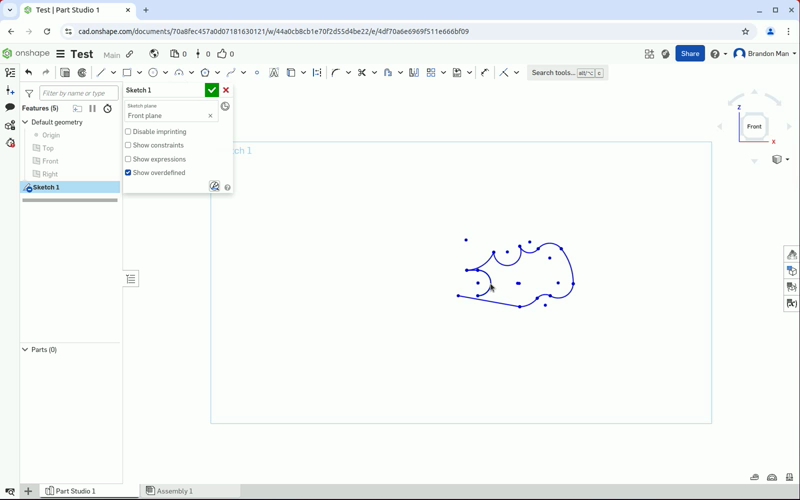
key(l)
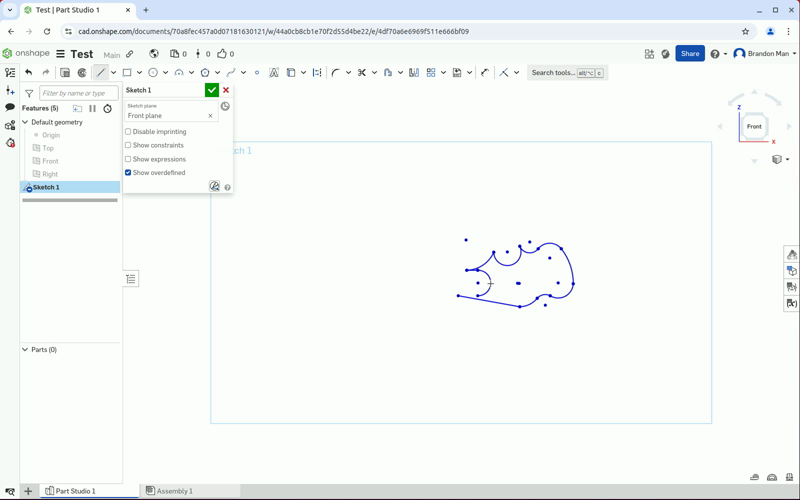
mouse_move(477, 295)
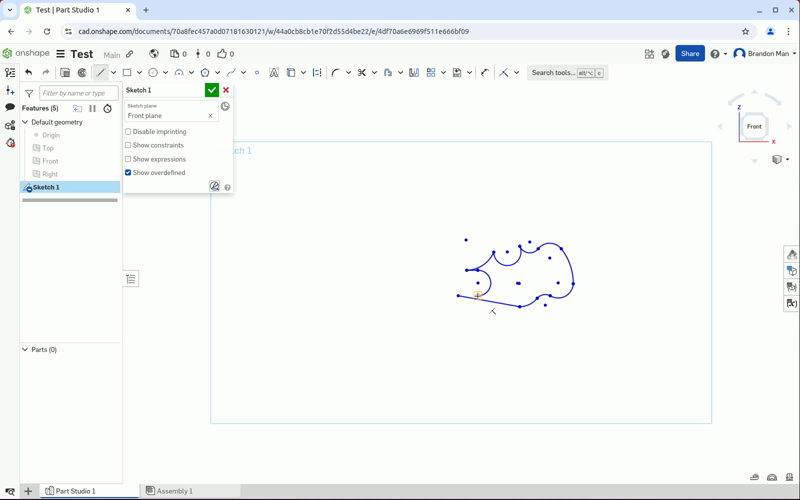
click(477, 295)
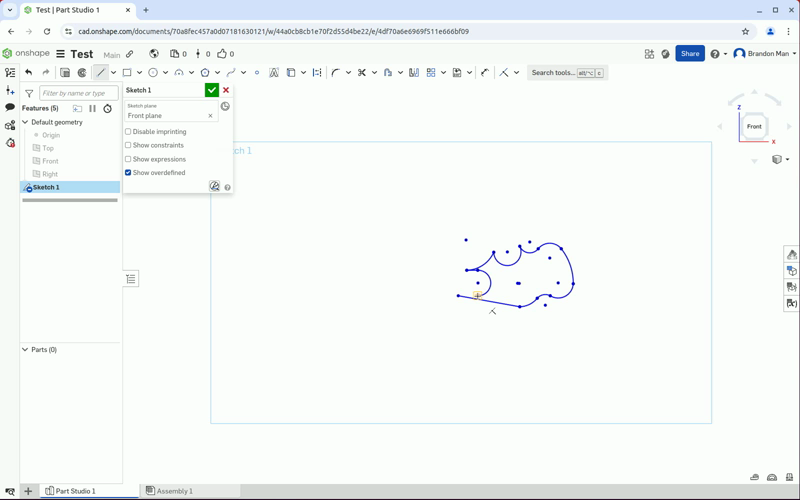
key_down(shift)
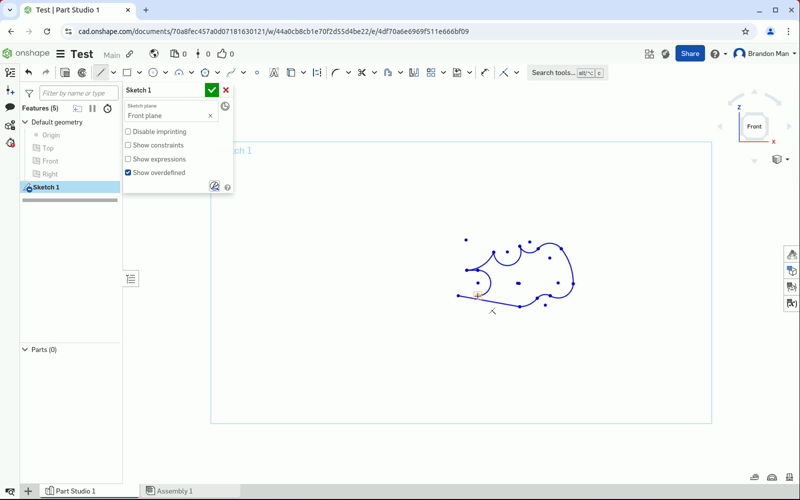
mouse_move(507, 295)
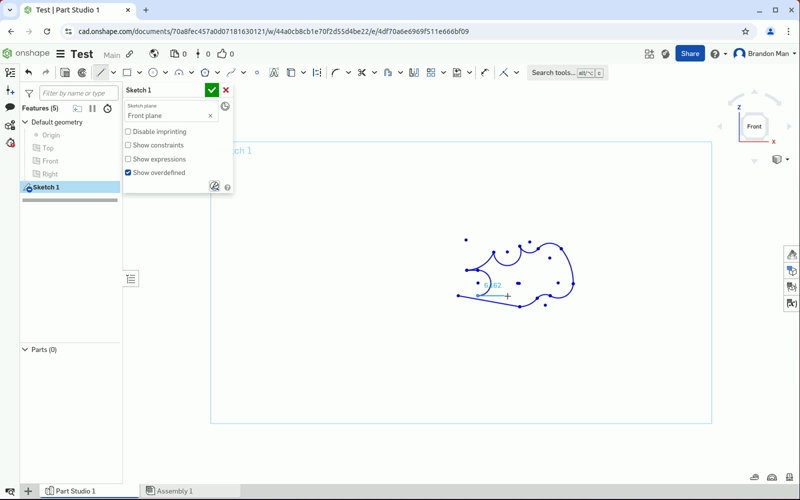
mouse_move(460, 295)
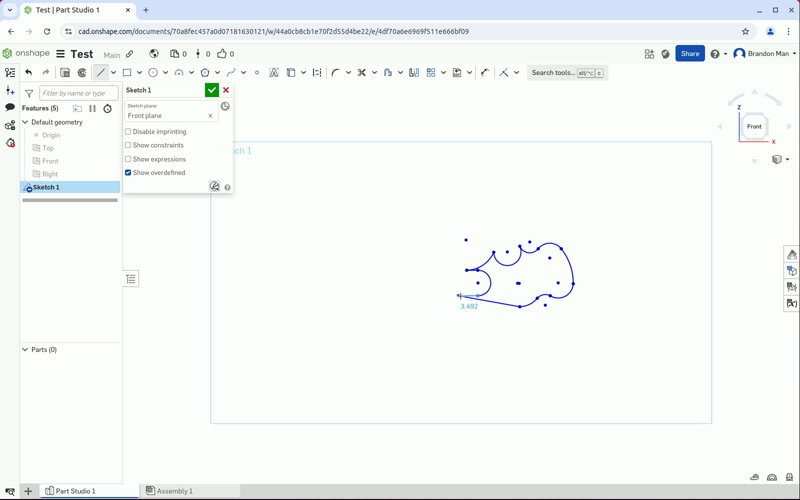
scroll(6)
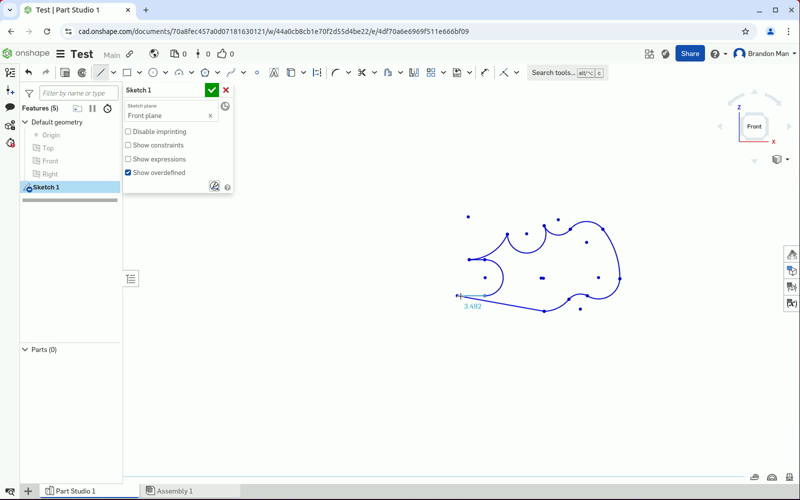
scroll(6)
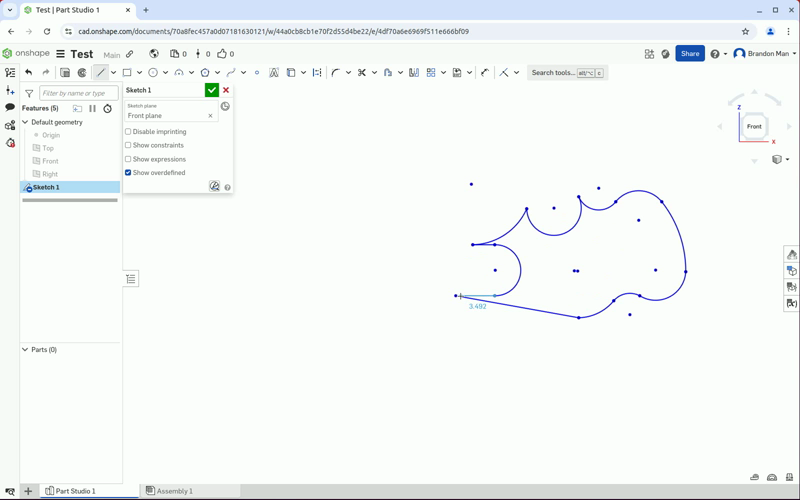
scroll(6)
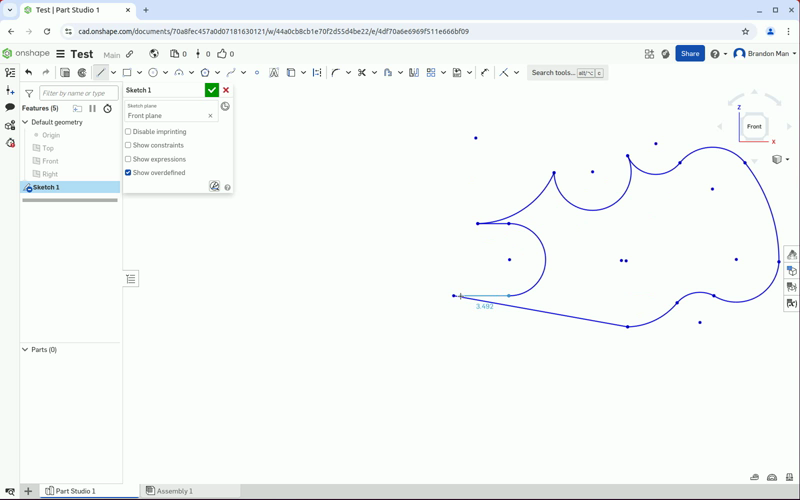
scroll(6)
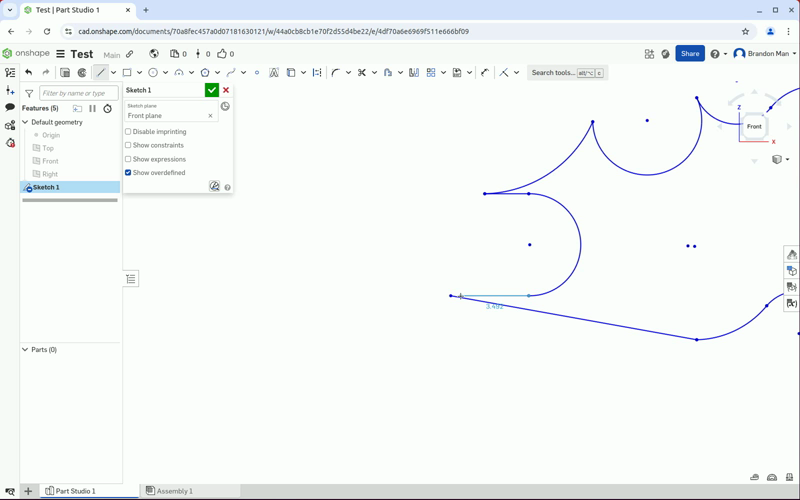
scroll(6)
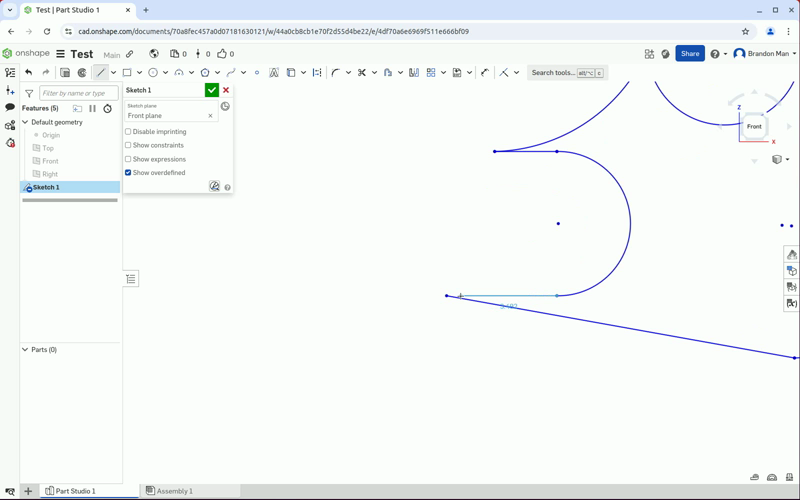
scroll(6)
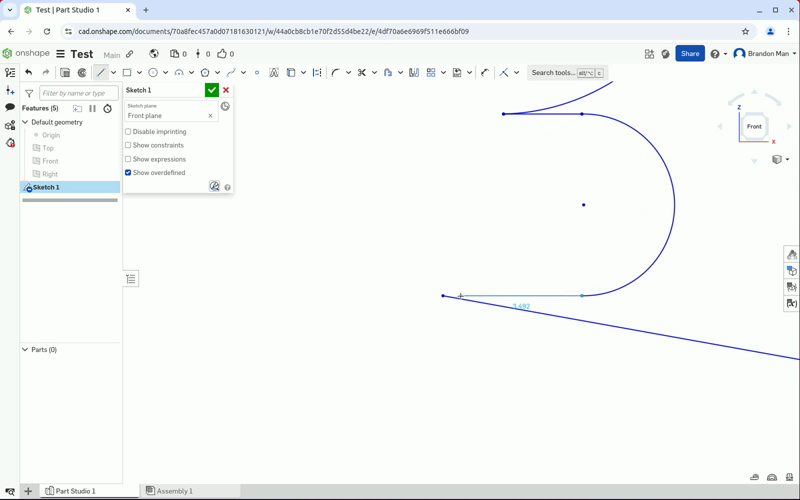
scroll(6)
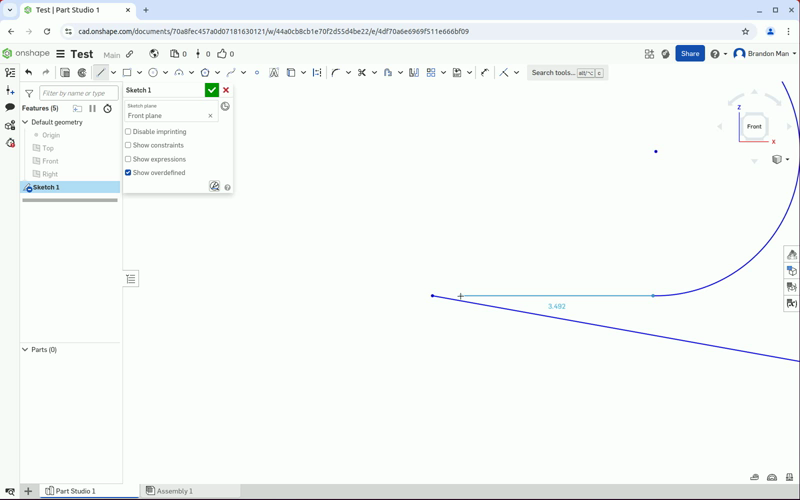
click(460, 295)
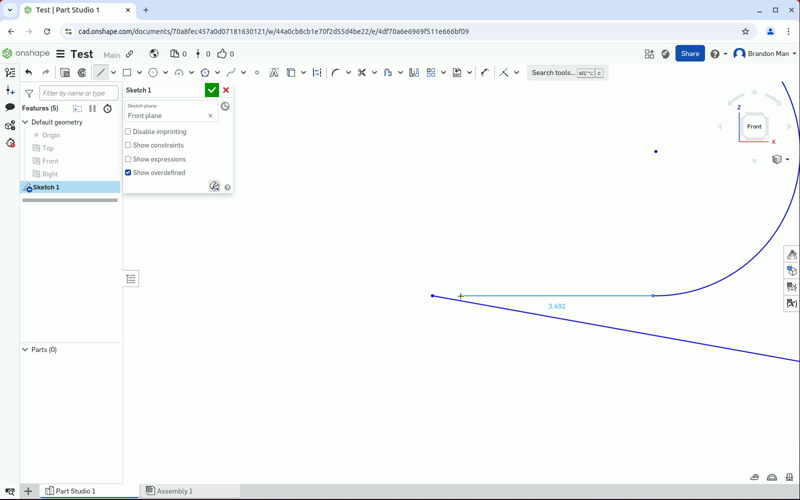
scroll(-6)
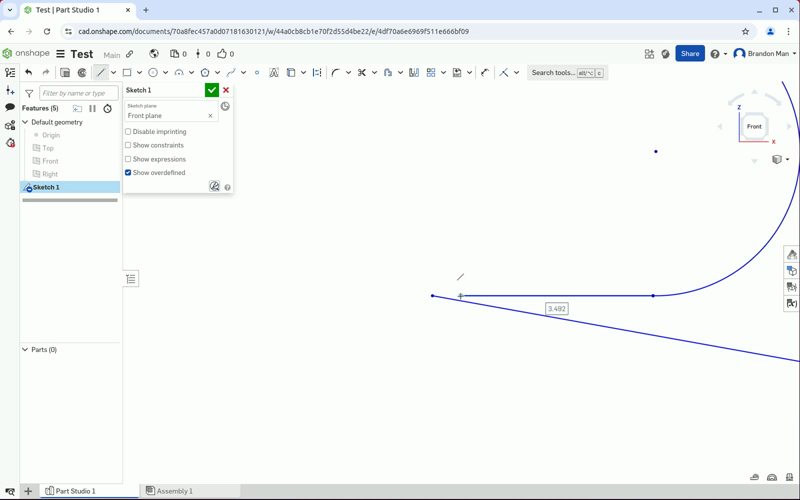
scroll(-6)
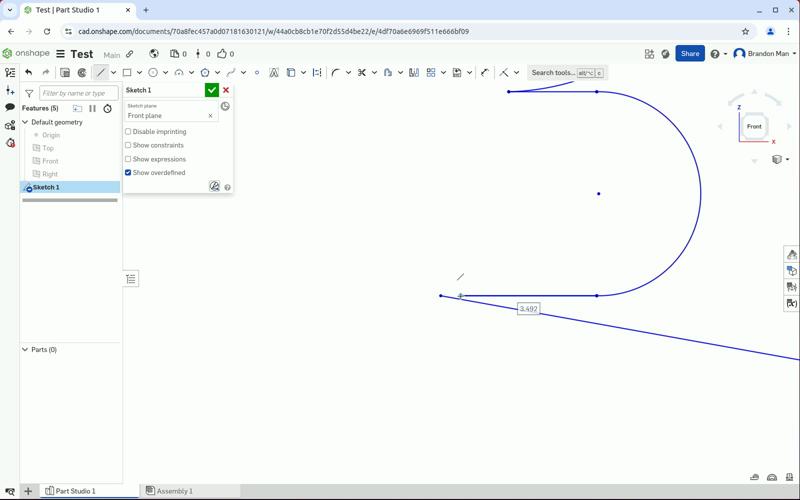
scroll(-6)
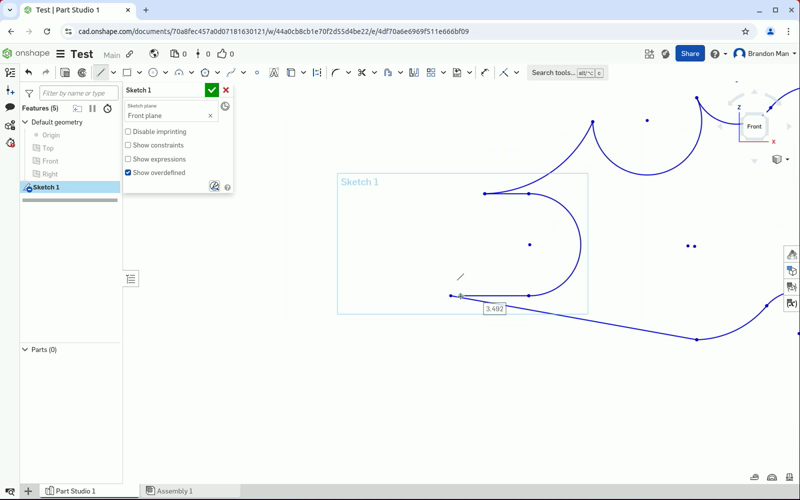
scroll(-6)
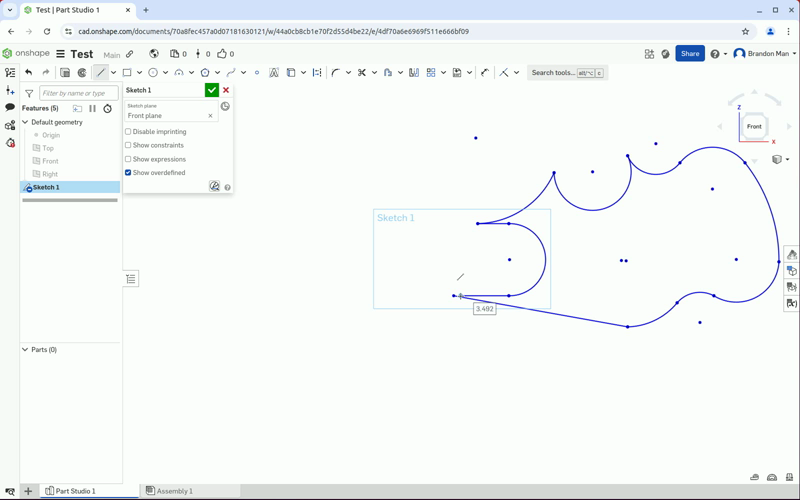
scroll(-6)
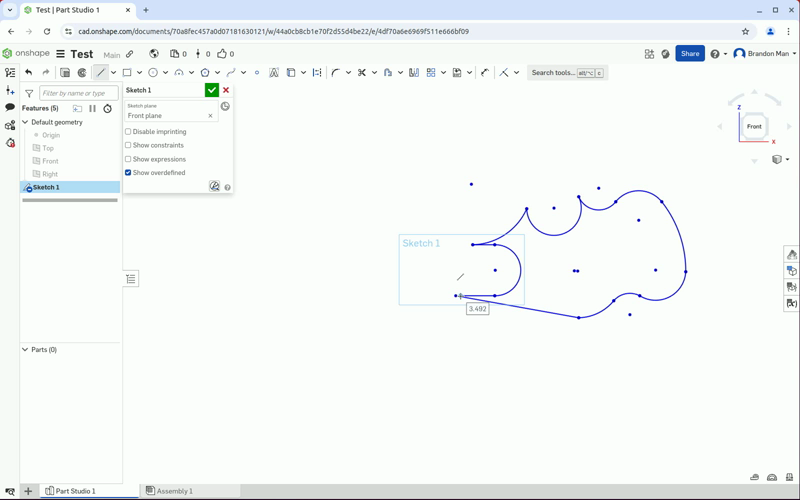
scroll(-6)
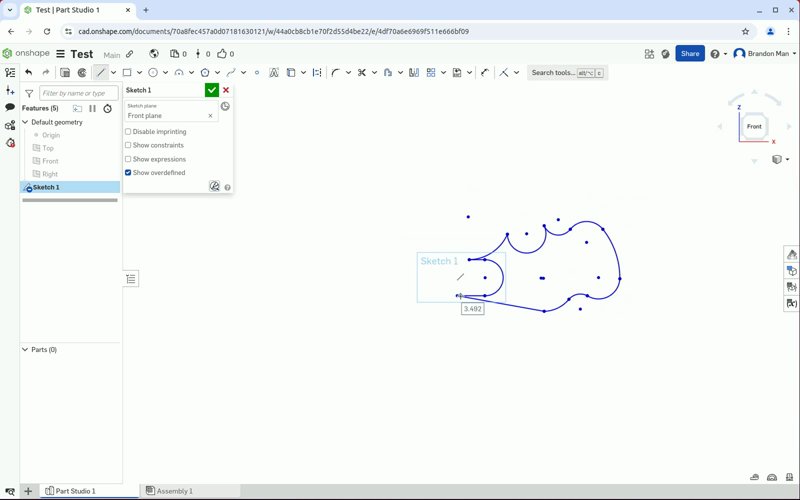
scroll(-6)
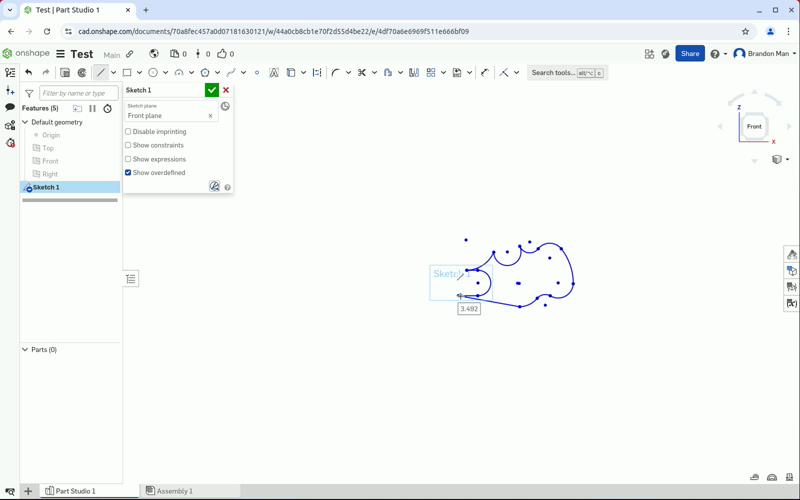
key_up(shift)
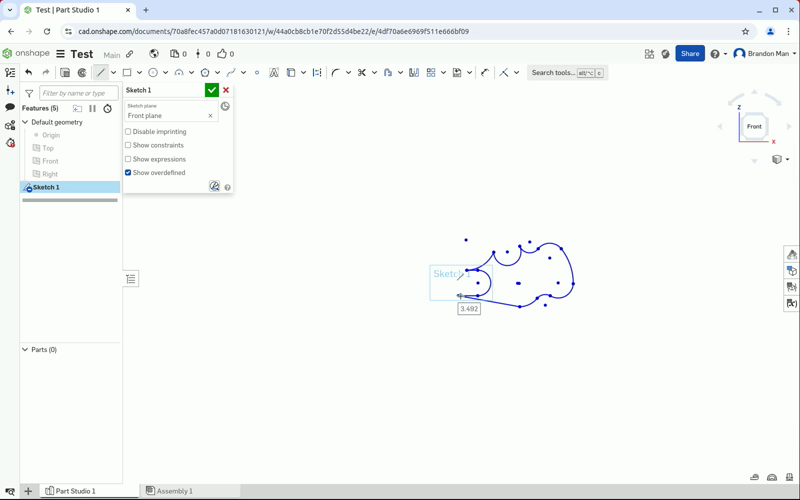
key(esc)
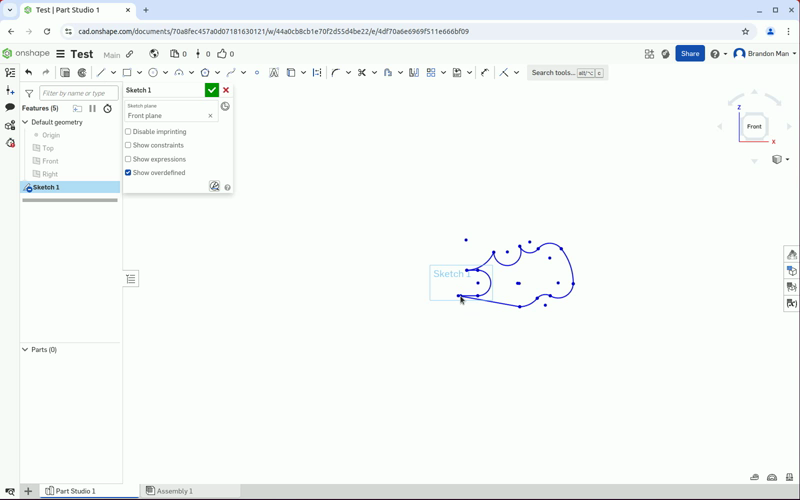
key(a)
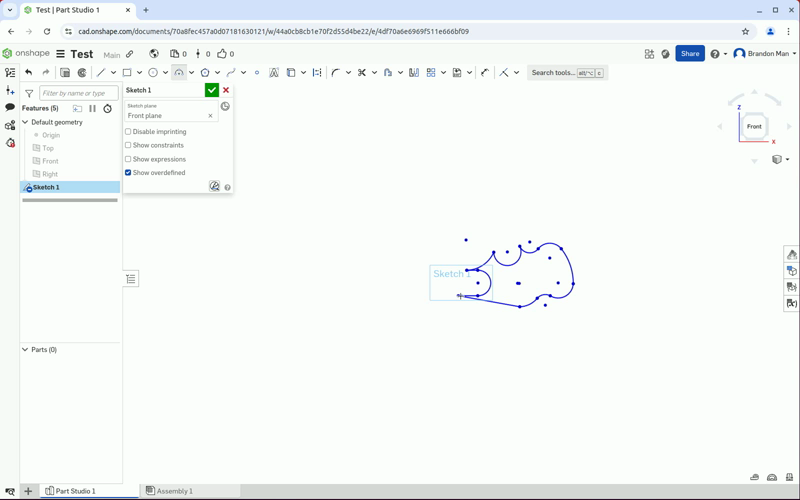
mouse_move(460, 295)
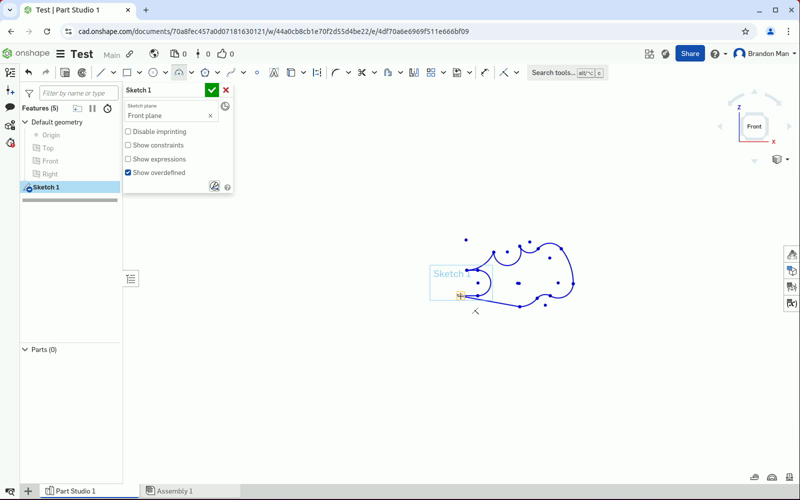
scroll(6)
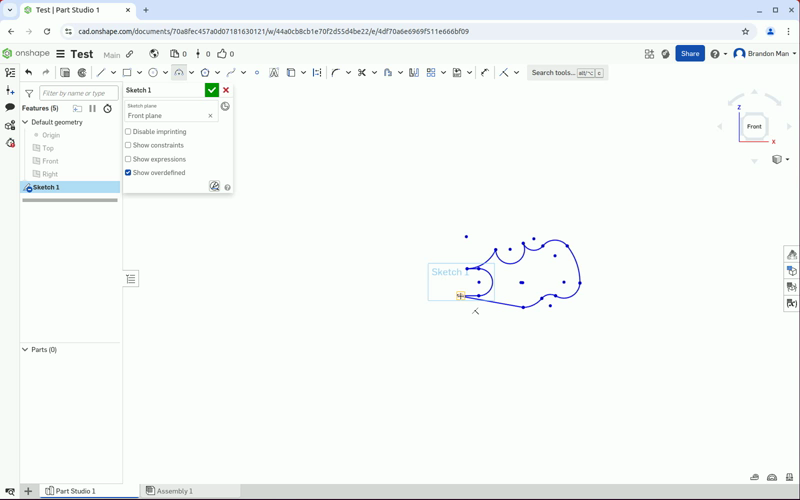
scroll(6)
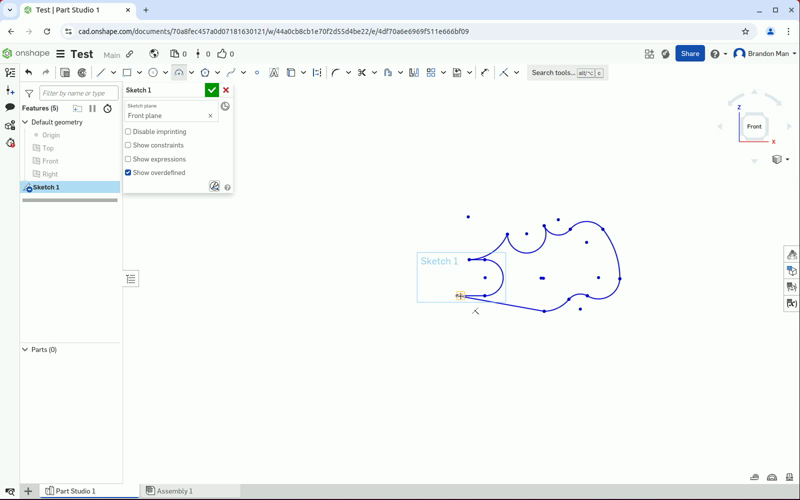
scroll(6)
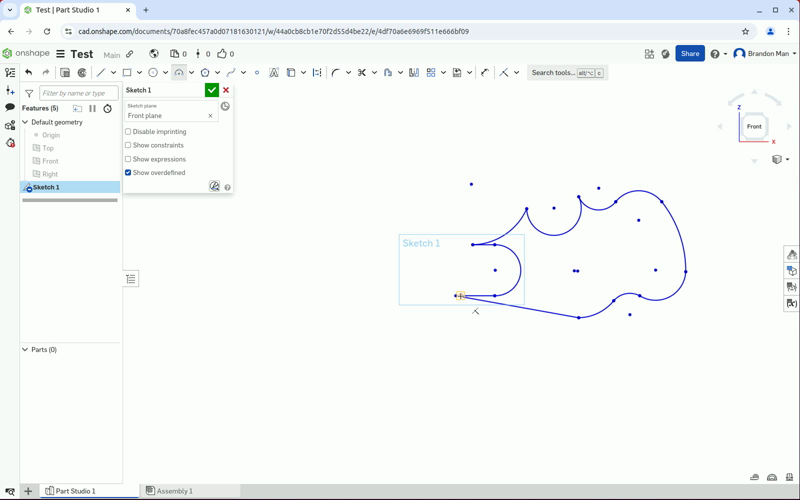
scroll(6)
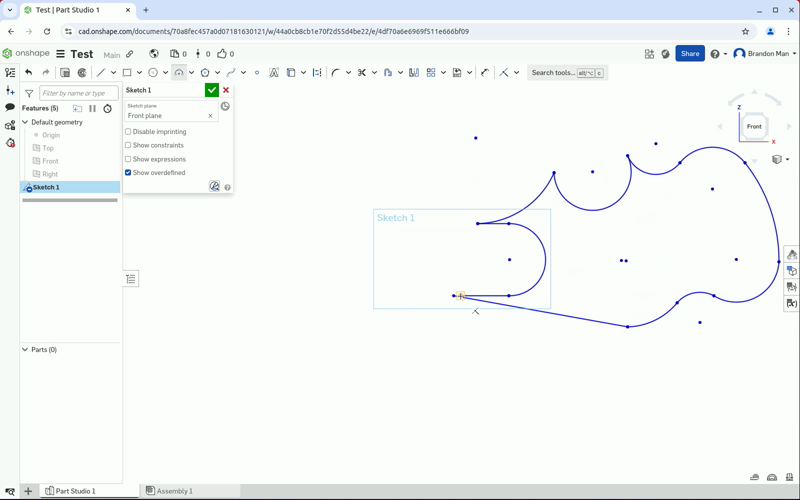
scroll(6)
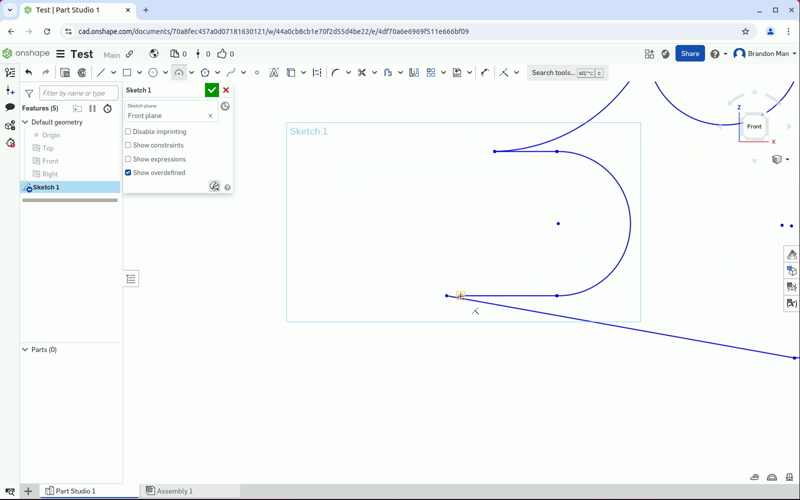
scroll(6)
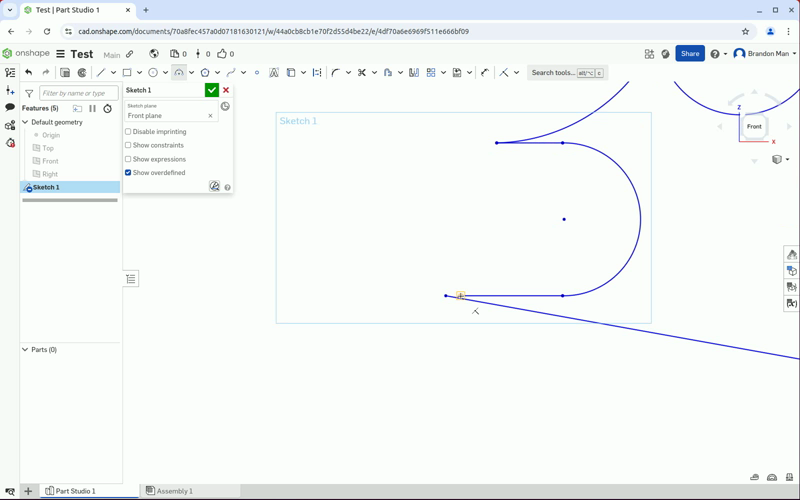
scroll(6)
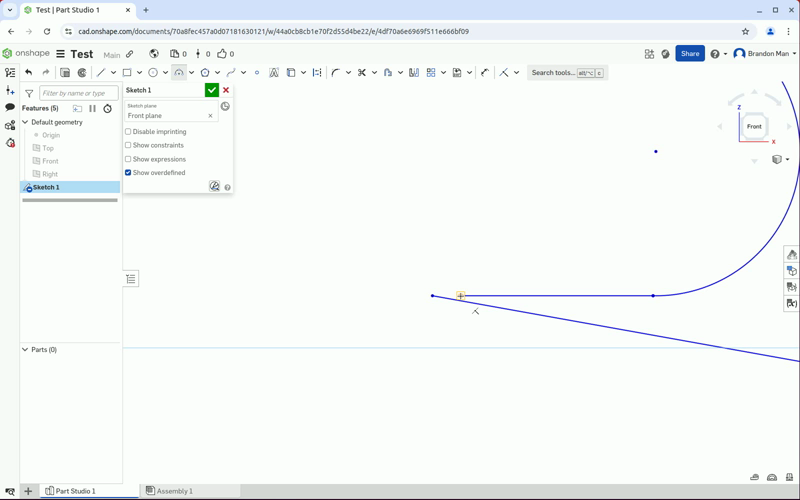
click(460, 295)
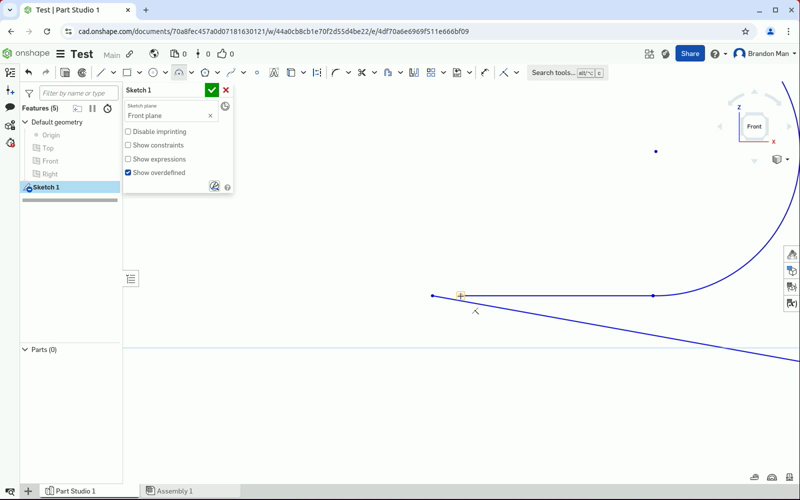
scroll(-6)
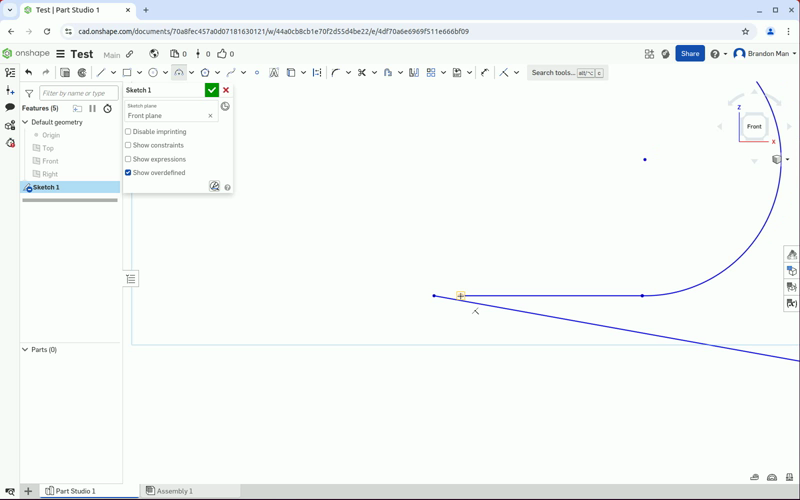
scroll(-6)
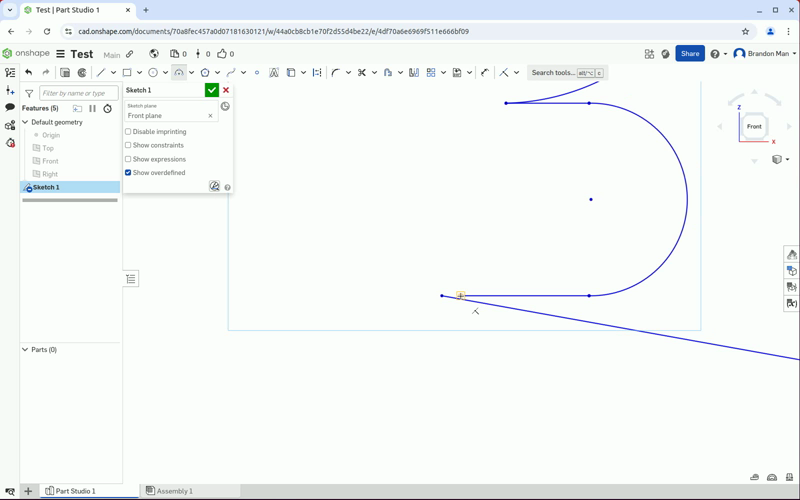
scroll(-6)
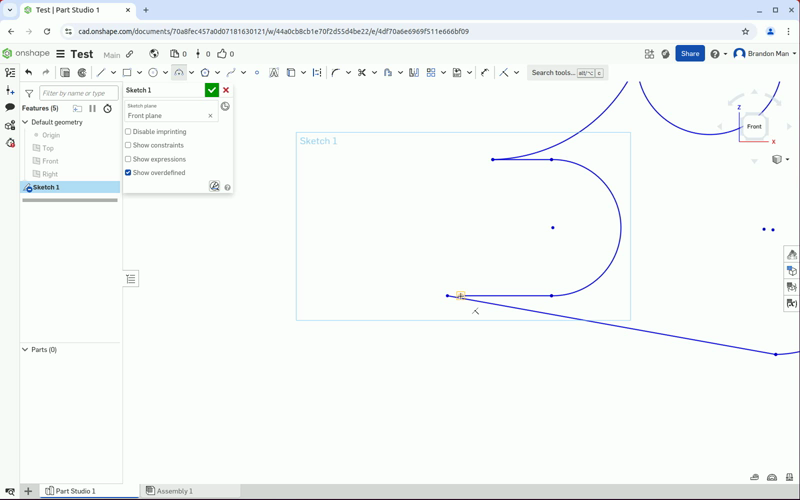
scroll(-6)
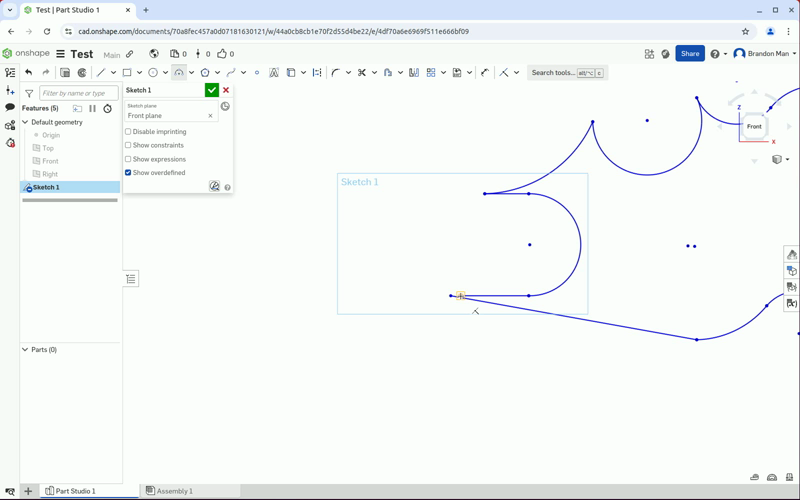
scroll(-6)
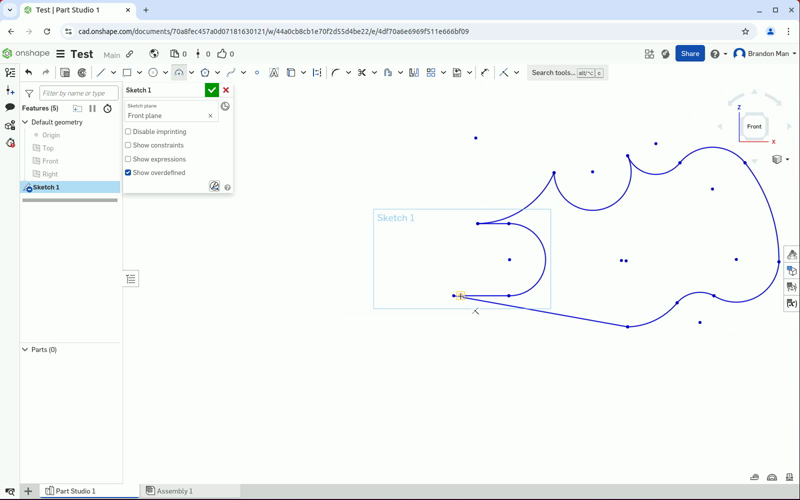
scroll(-6)
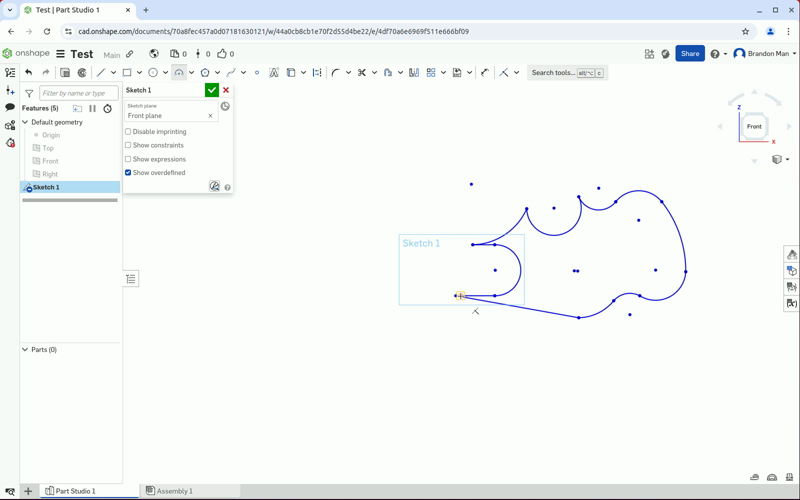
scroll(-6)
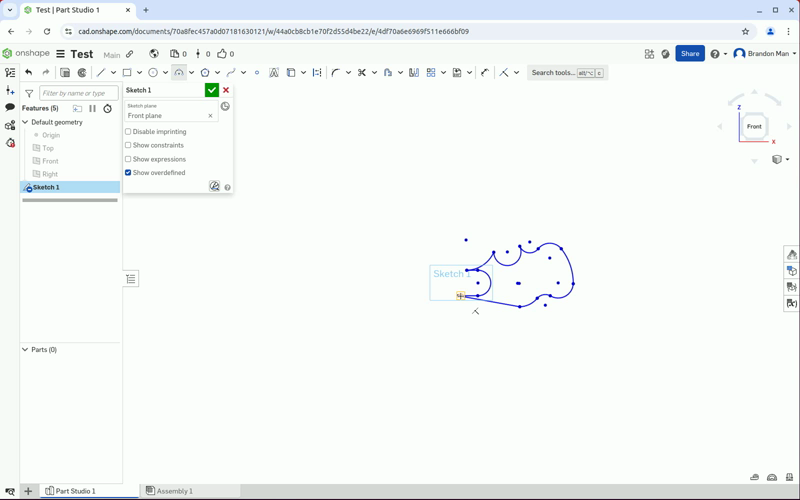
mouse_move(458, 295)
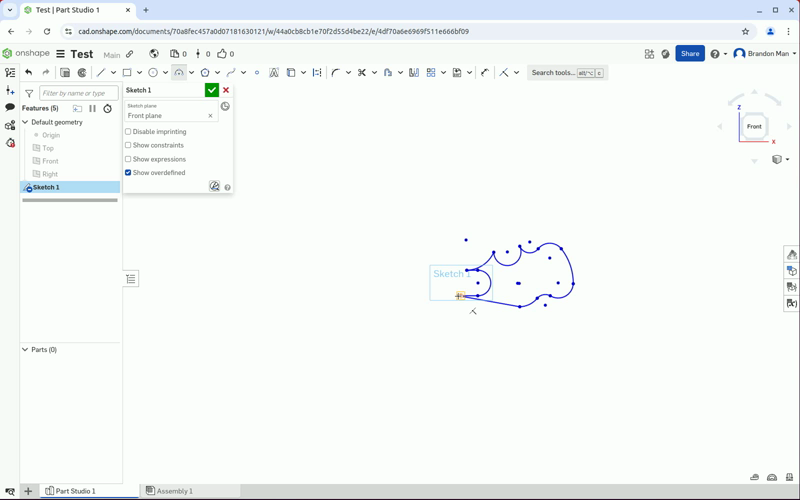
scroll(6)
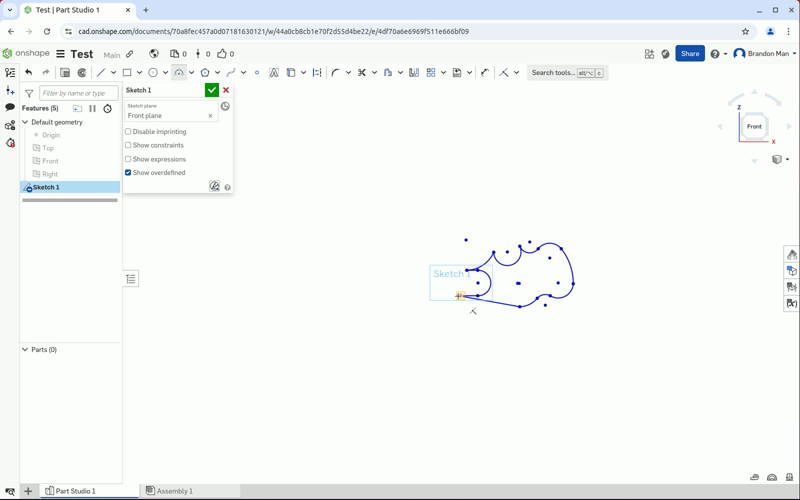
scroll(6)
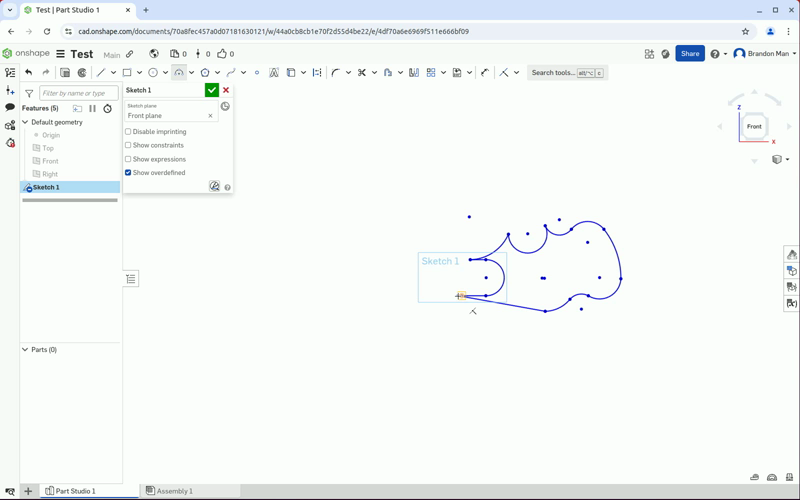
scroll(6)
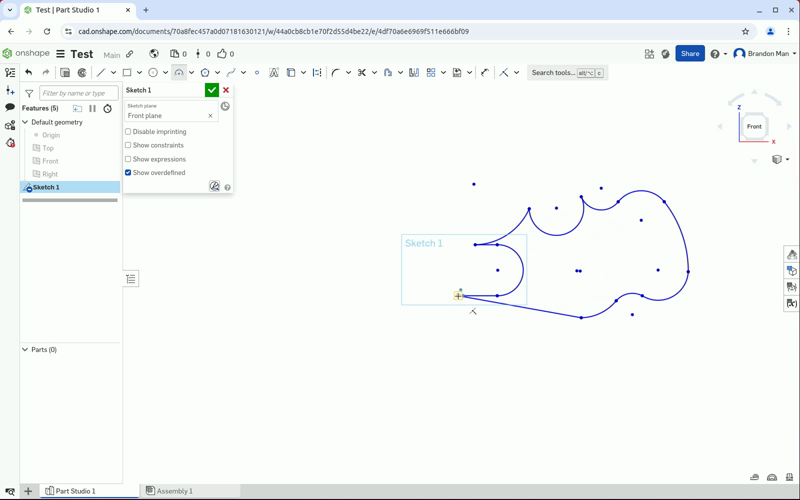
scroll(6)
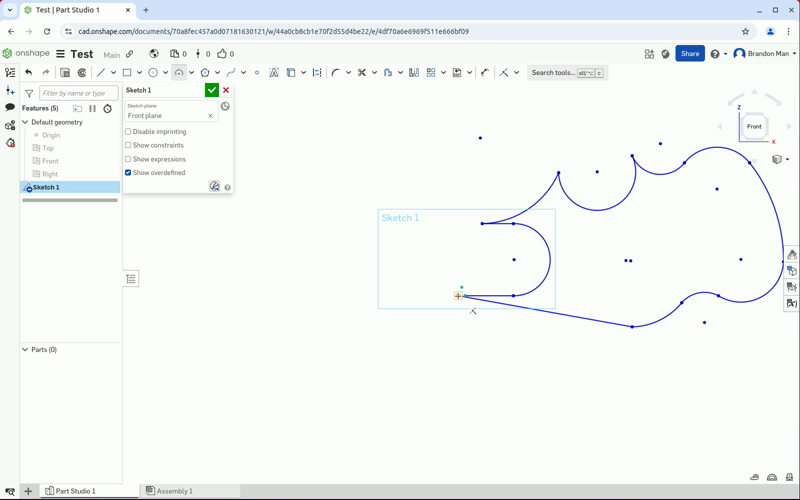
scroll(6)
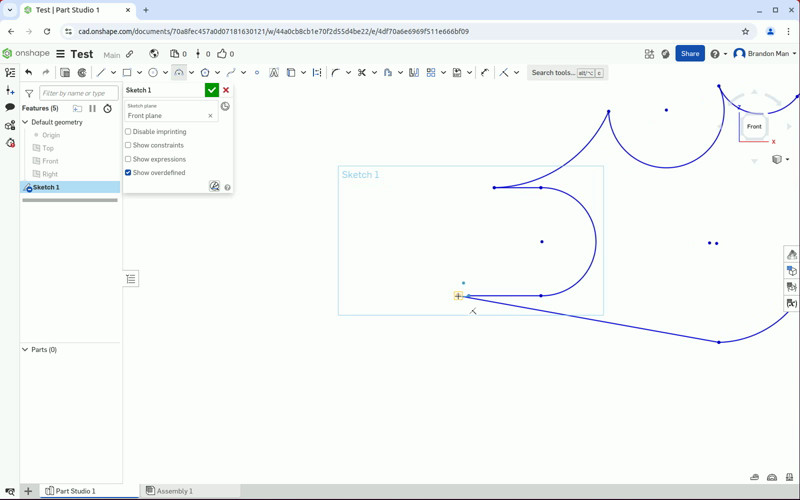
scroll(6)
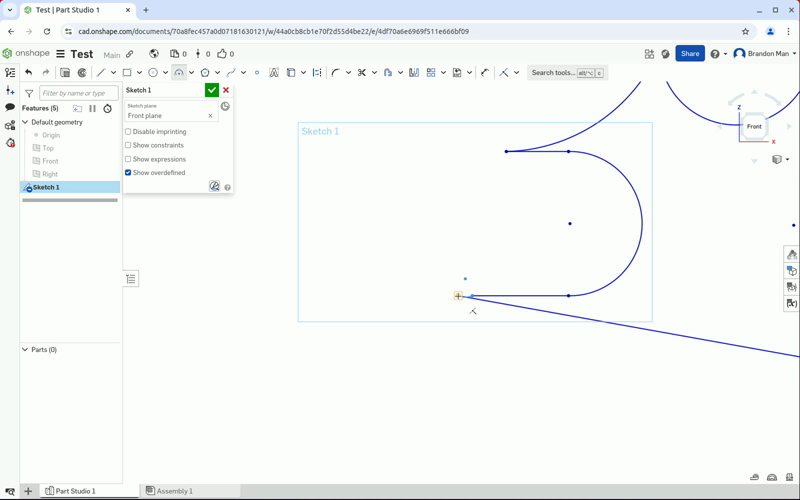
scroll(6)
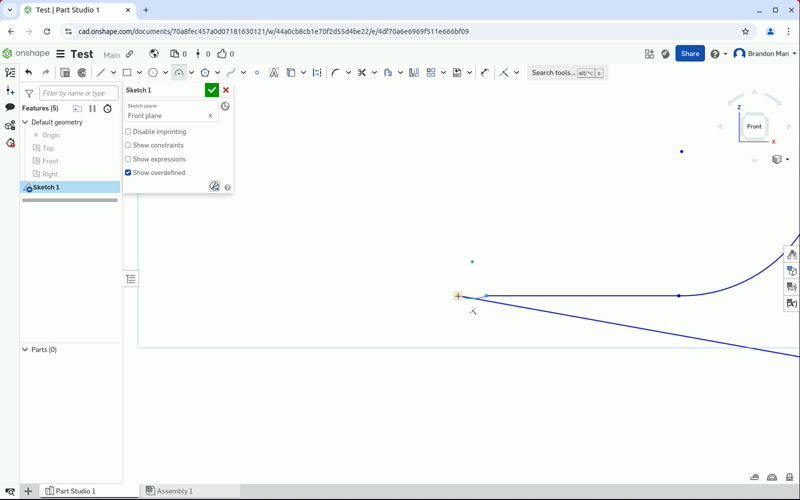
click(458, 295)
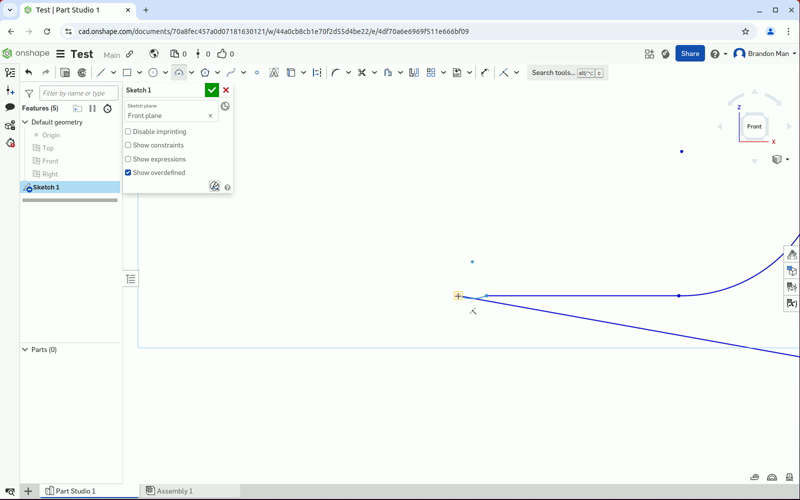
scroll(-6)
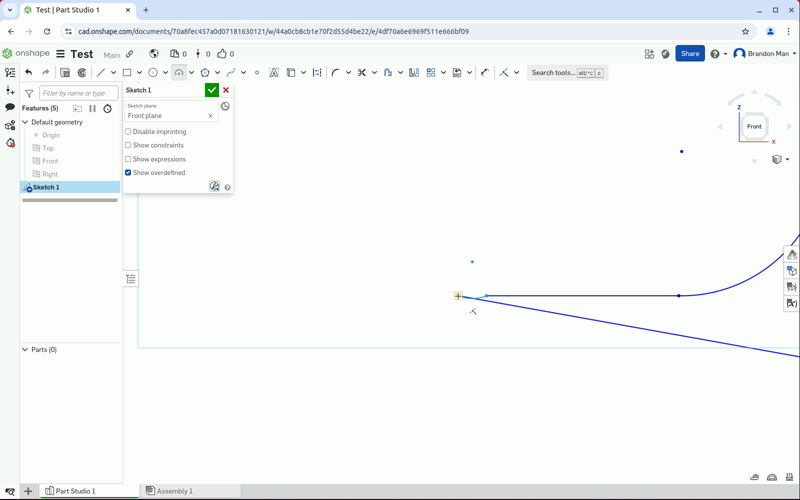
scroll(-6)
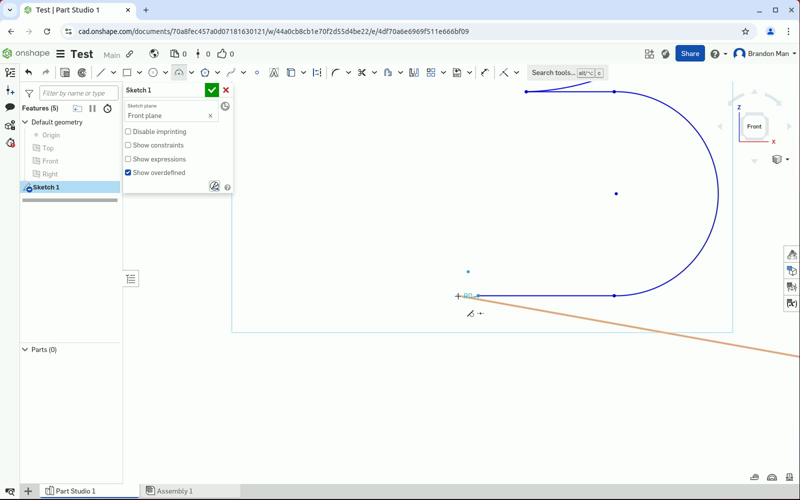
scroll(-6)
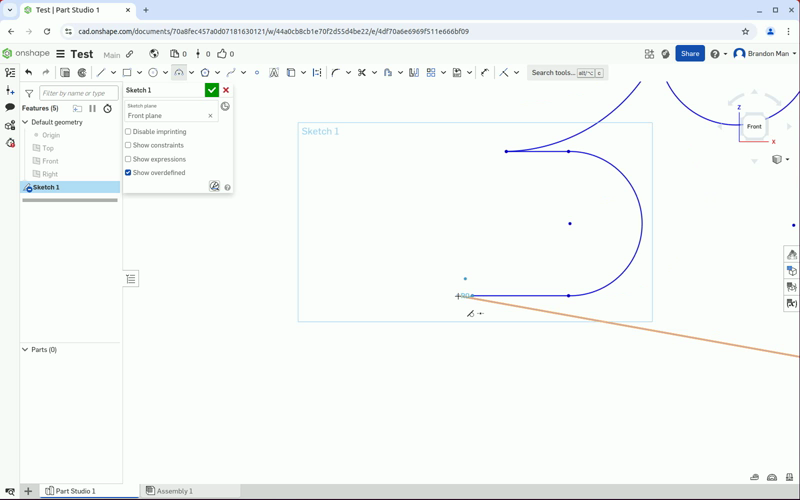
scroll(-6)
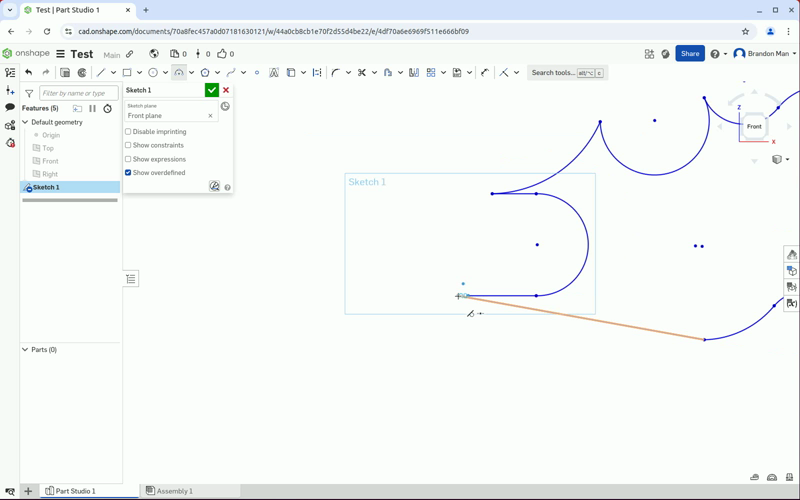
scroll(-6)
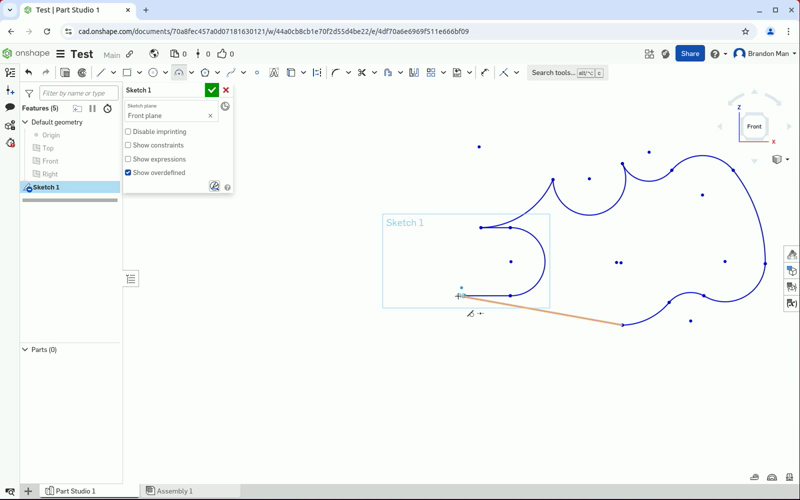
scroll(-6)
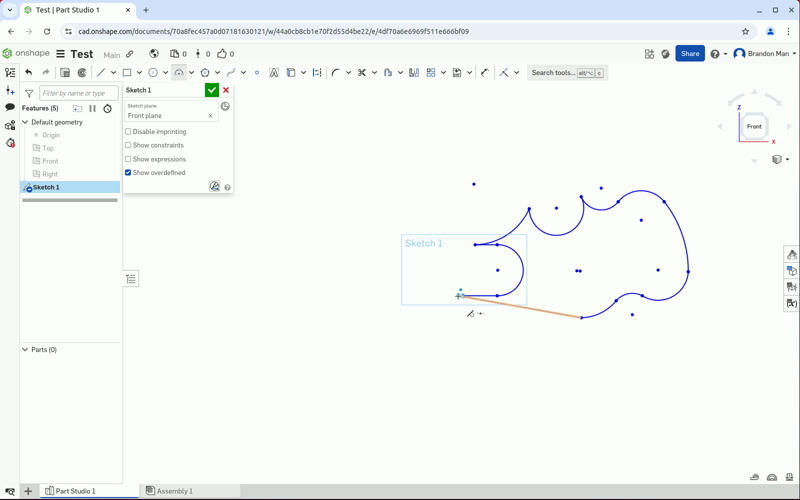
scroll(-6)
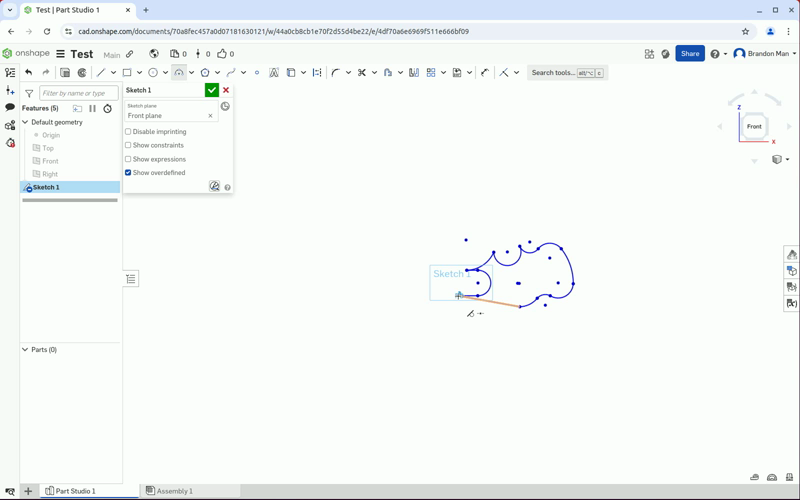
key_down(shift)
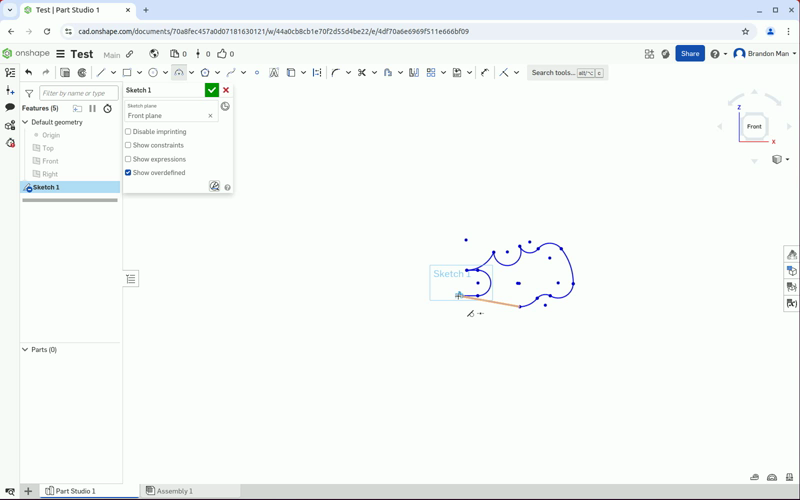
mouse_move(459, 295)
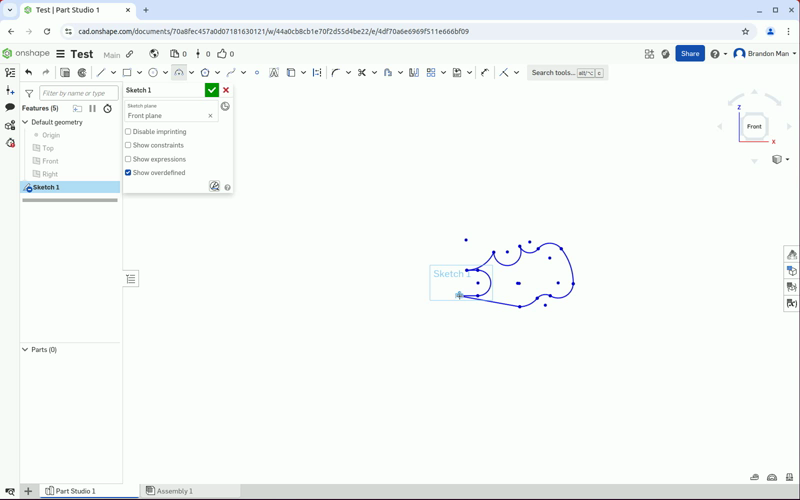
scroll(6)
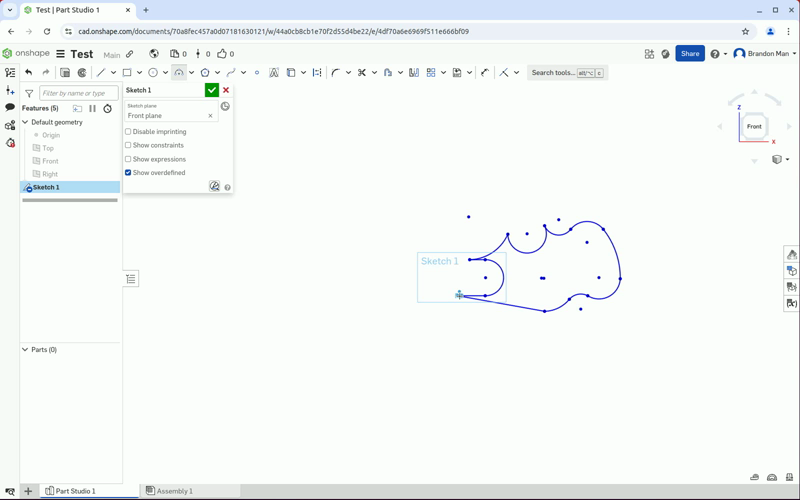
scroll(6)
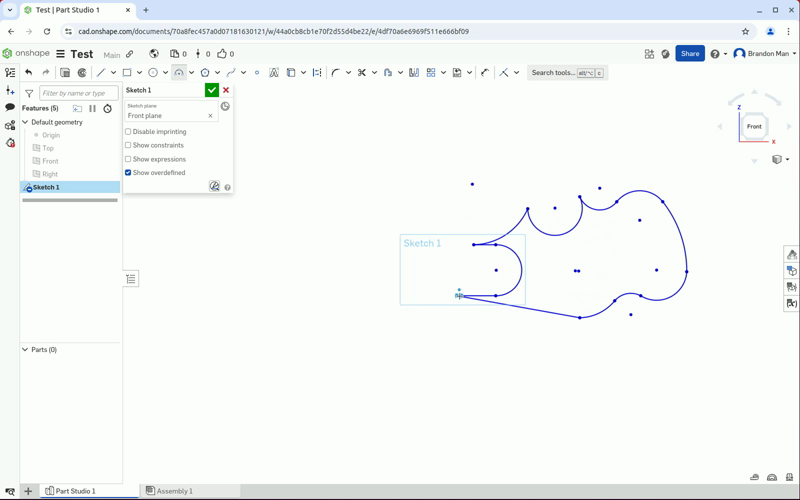
scroll(6)
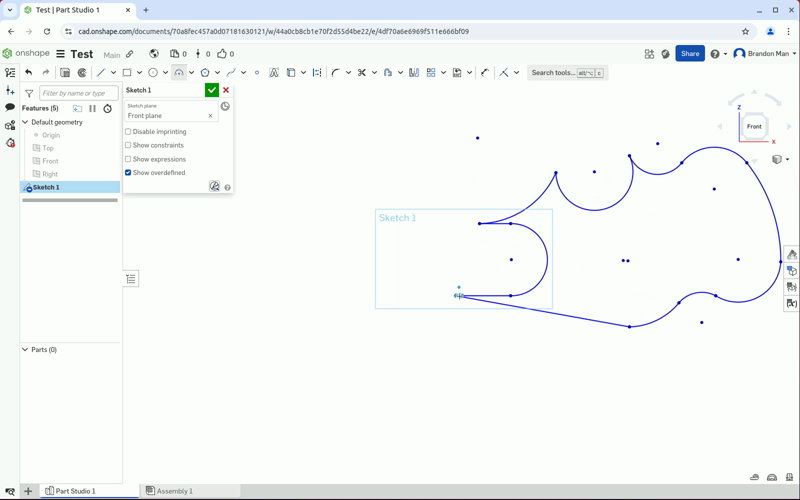
scroll(6)
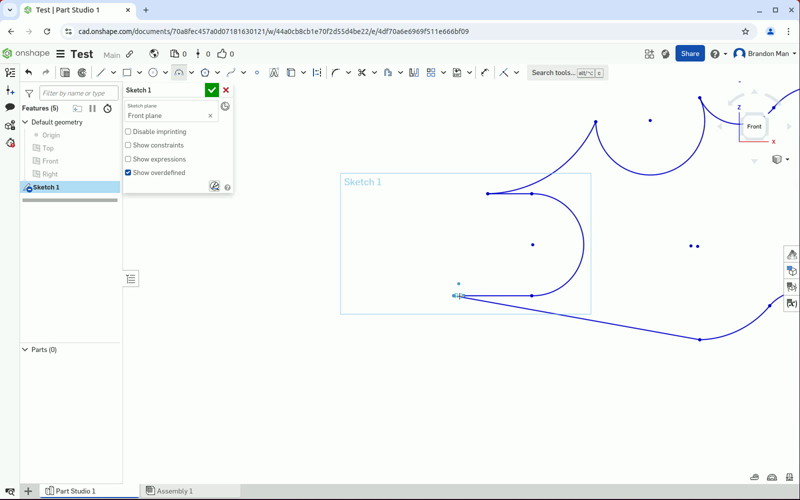
scroll(6)
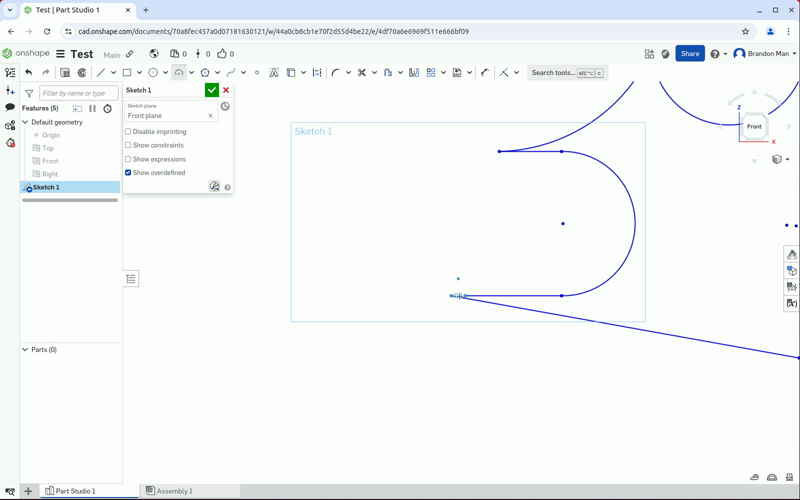
scroll(6)
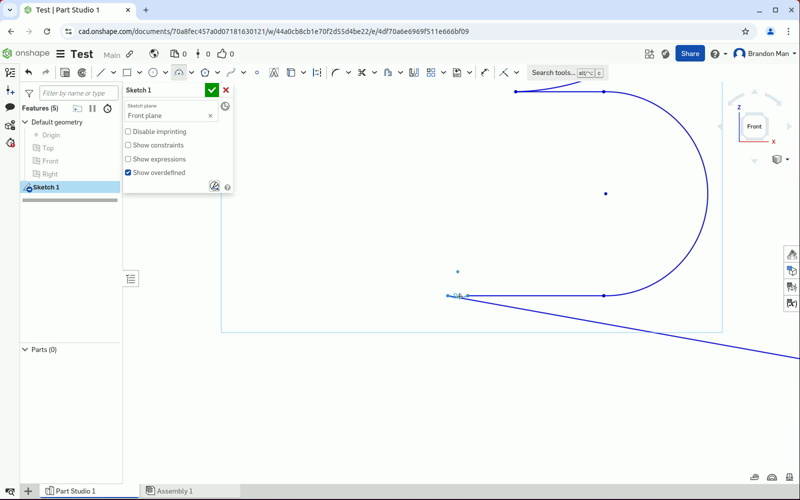
scroll(6)
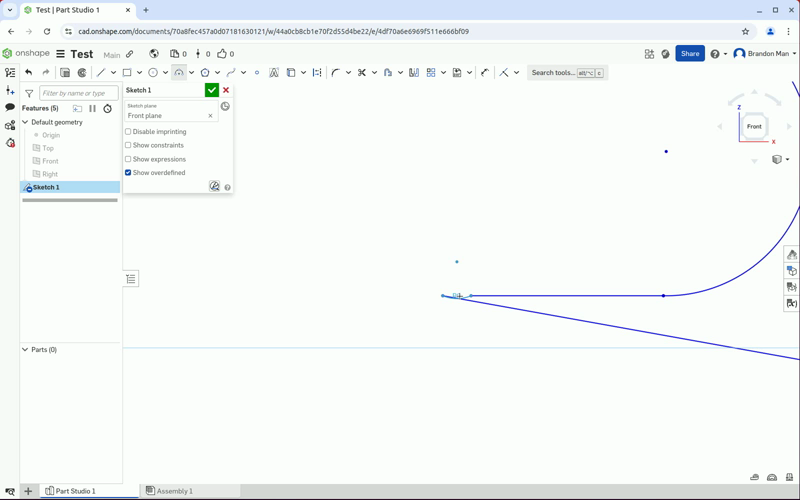
click(459, 295)
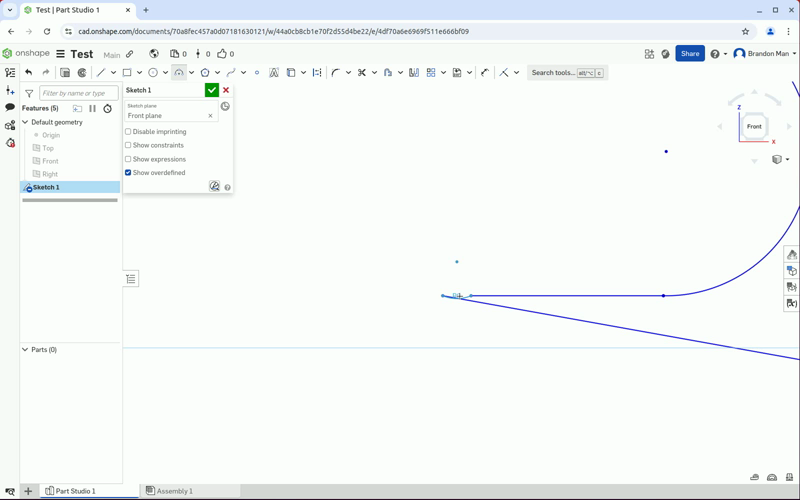
scroll(-6)
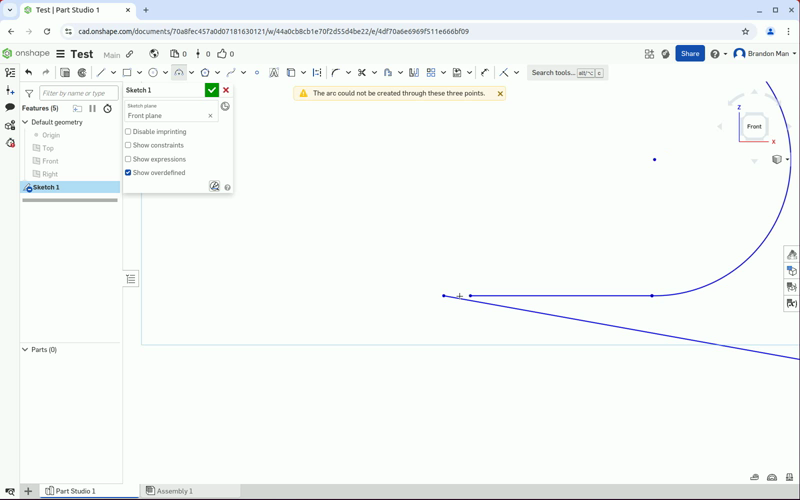
scroll(-6)
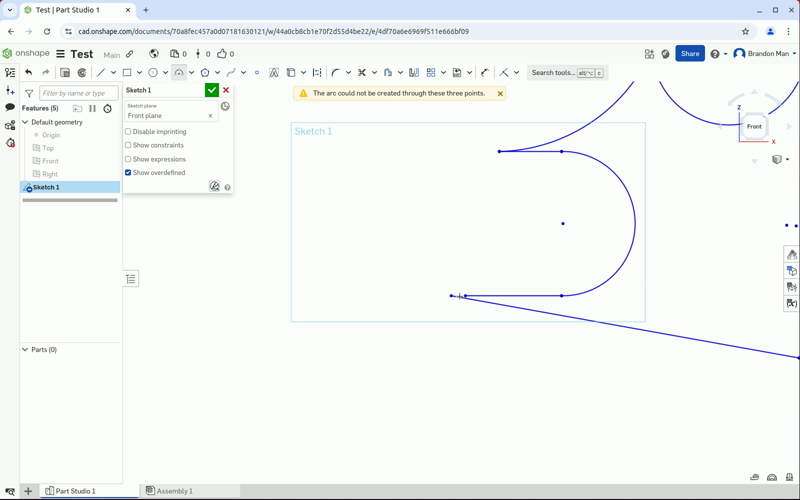
scroll(-6)
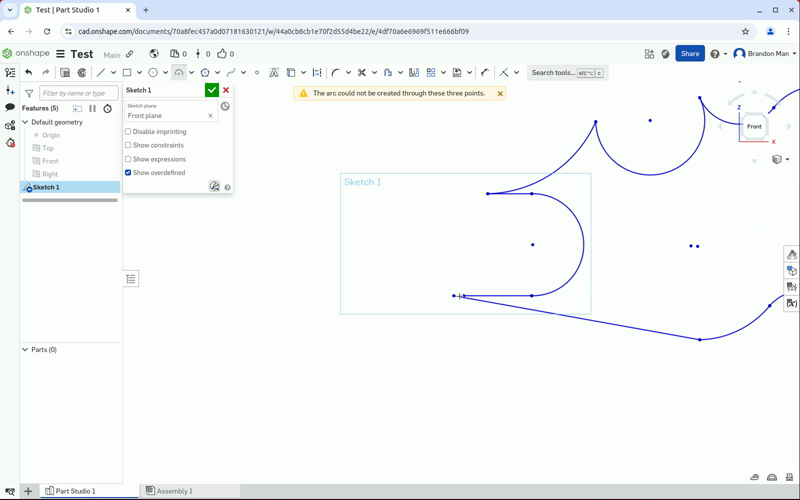
scroll(-6)
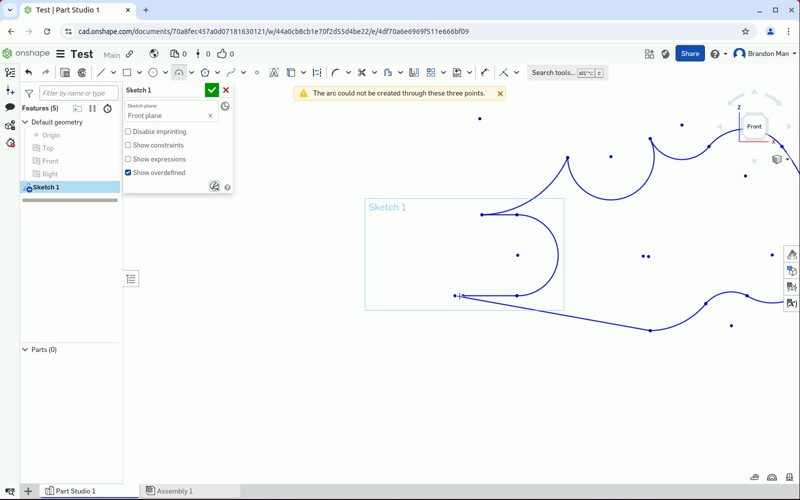
scroll(-6)
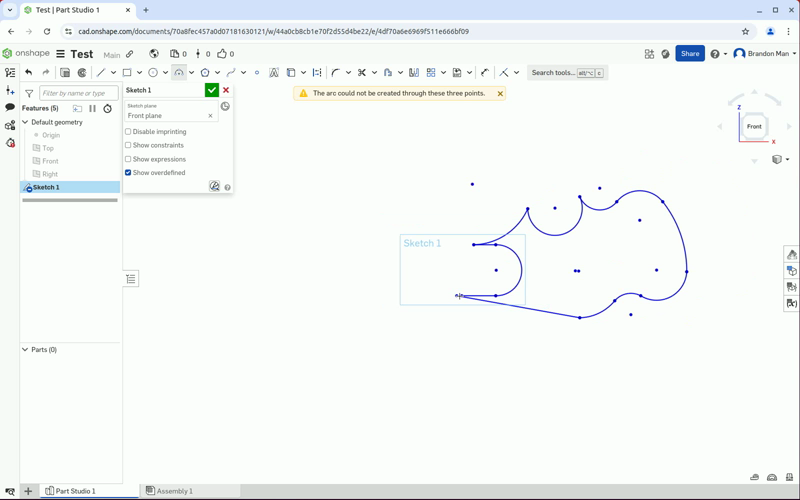
scroll(-6)
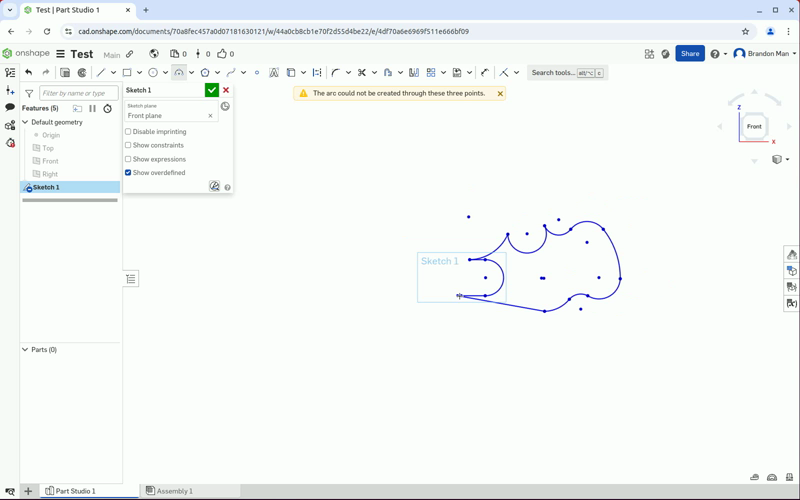
scroll(-6)
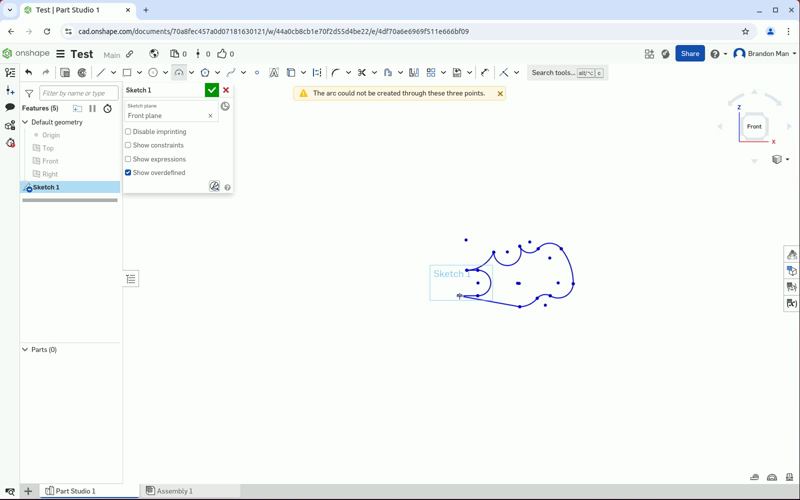
key_up(shift)
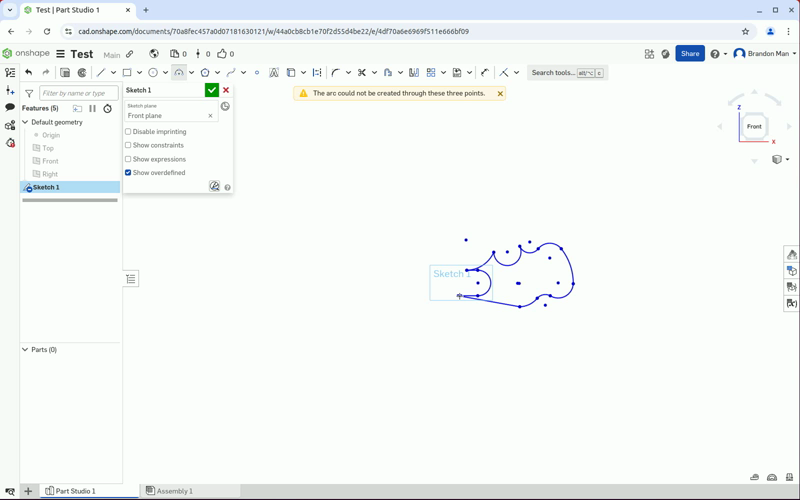
key(esc)
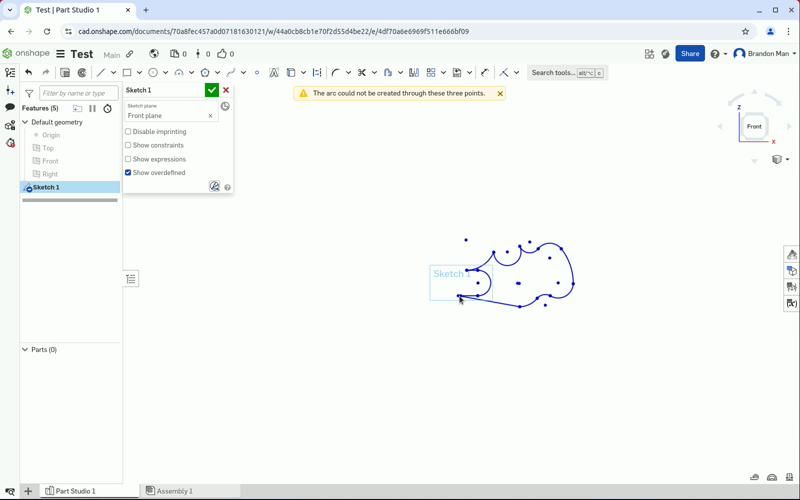
key(c)
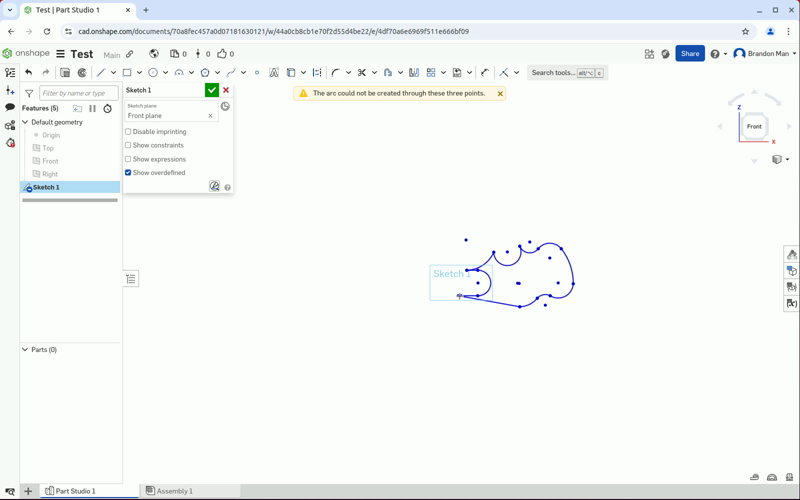
key_down(shift)
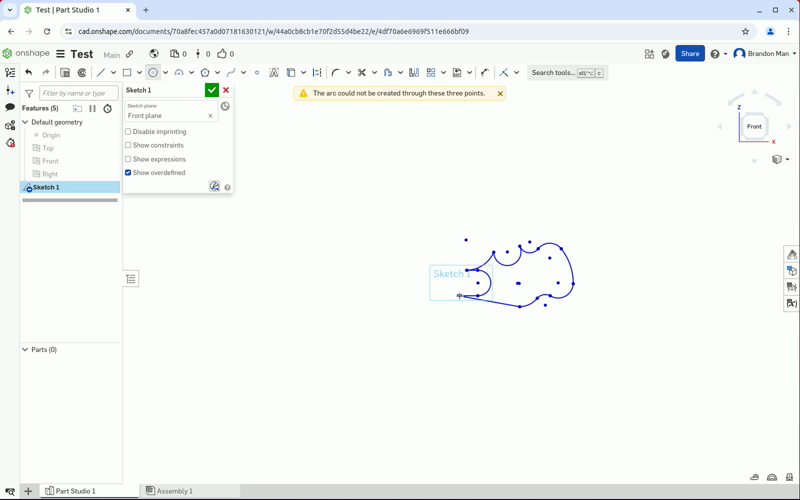
mouse_move(519, 283)
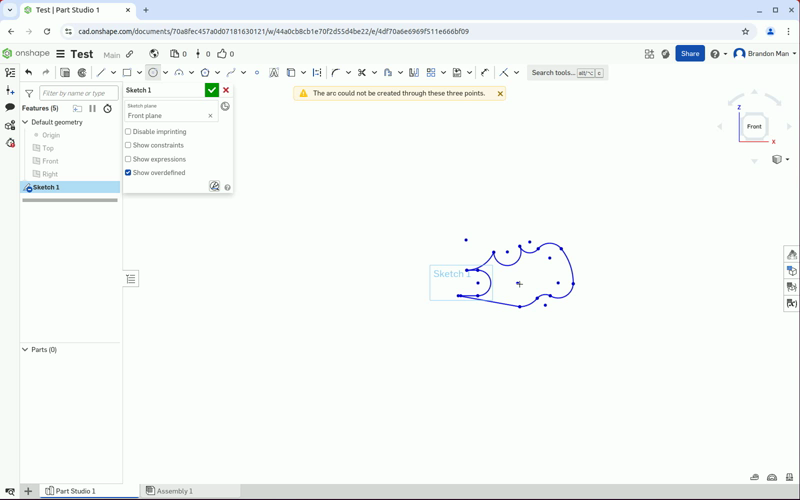
scroll(6)
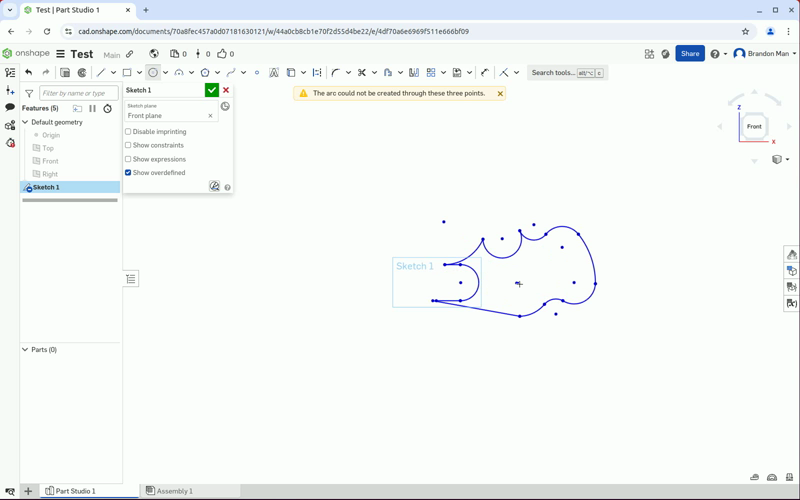
scroll(6)
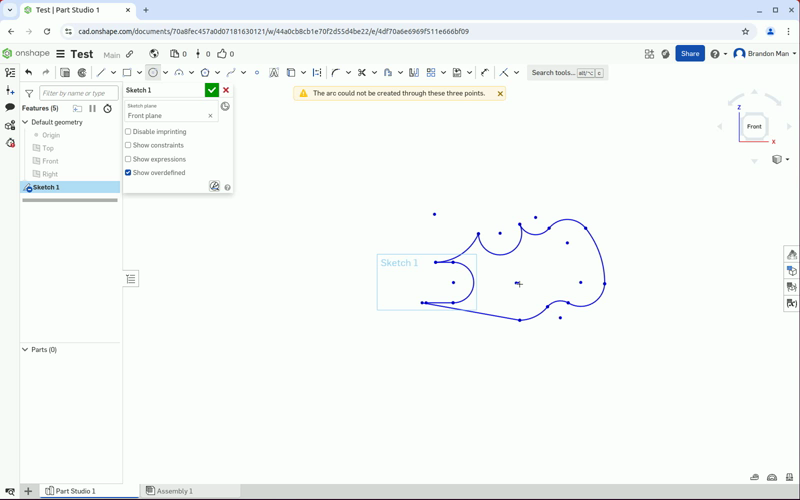
scroll(6)
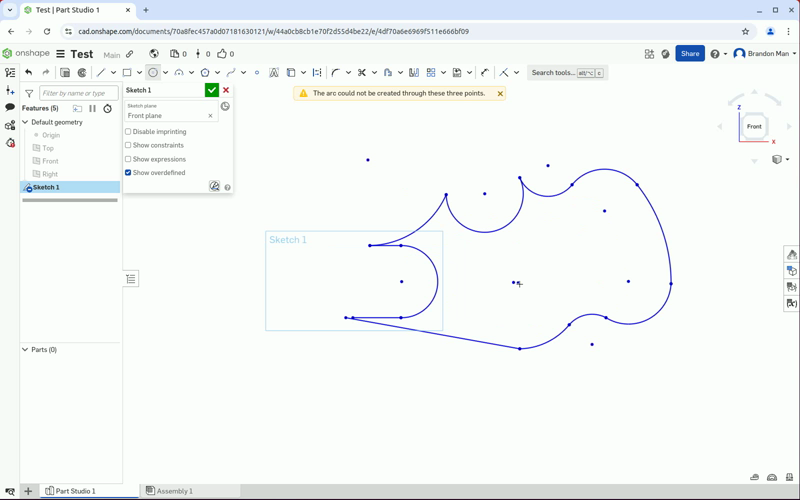
scroll(6)
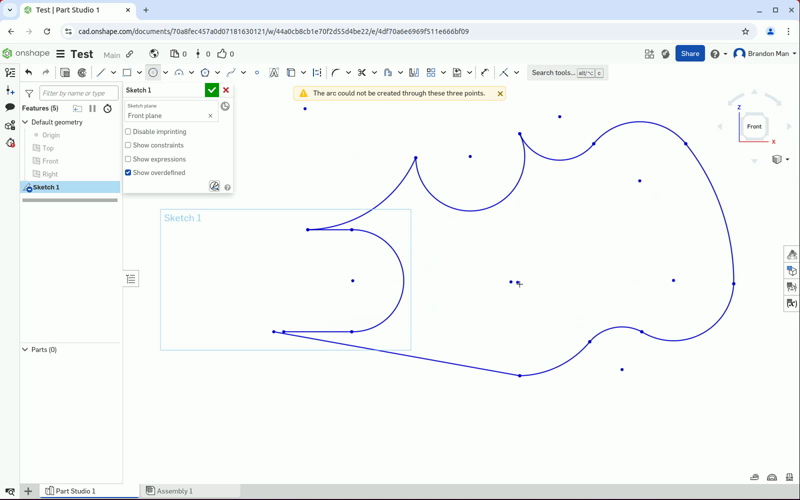
scroll(6)
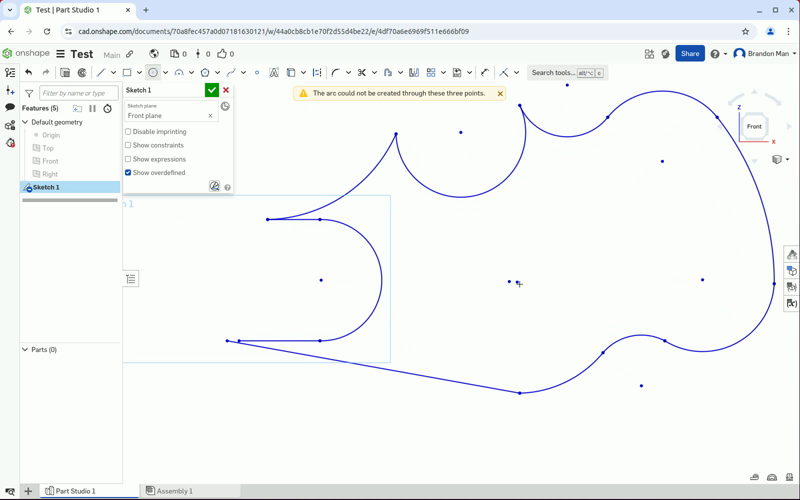
scroll(6)
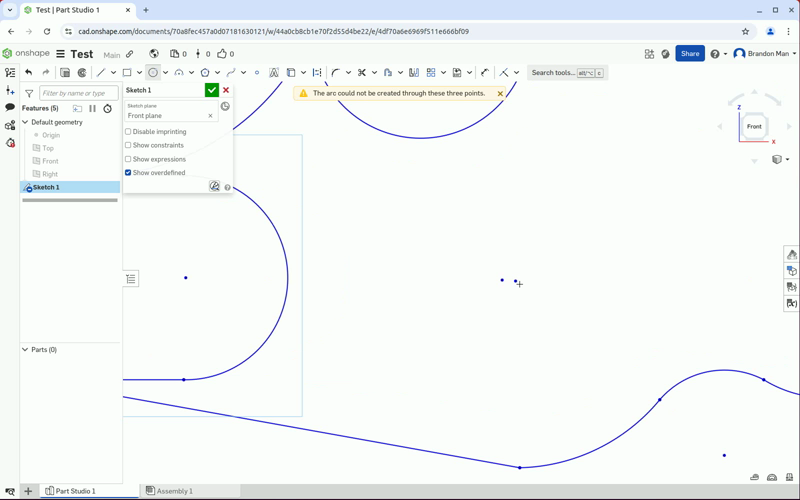
scroll(6)
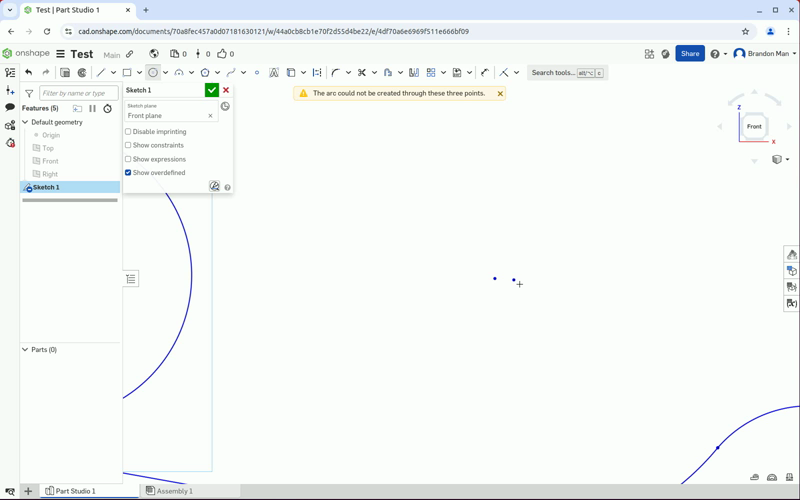
click(519, 283)
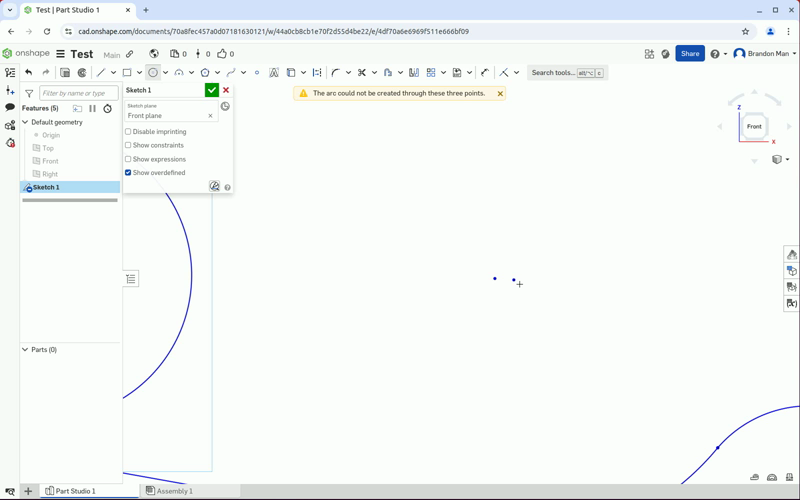
scroll(-6)
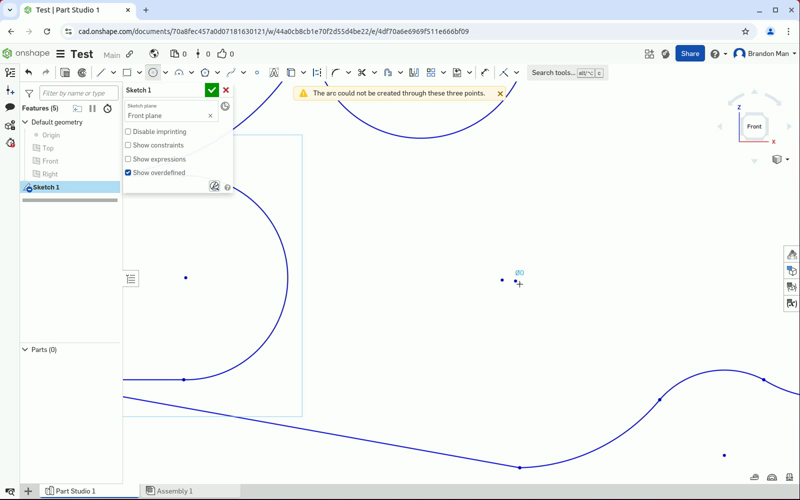
scroll(-6)
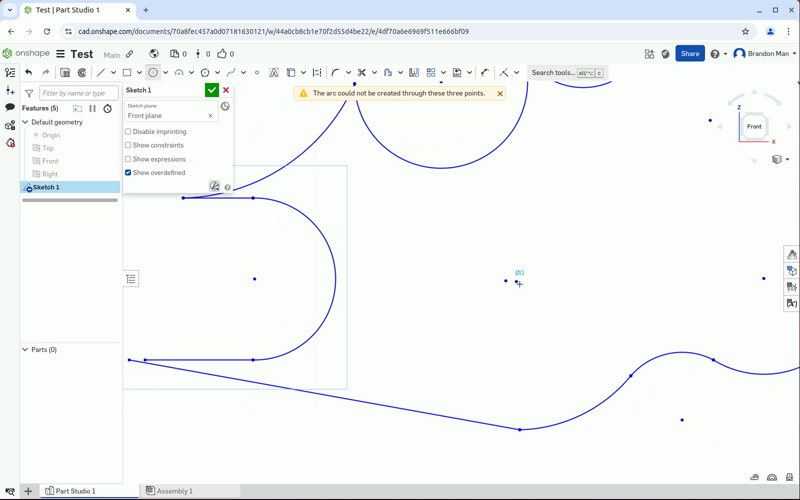
scroll(-6)
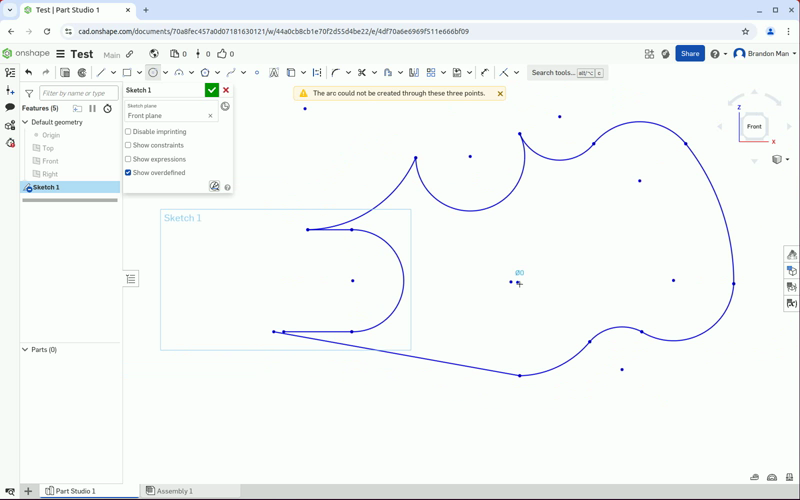
scroll(-6)
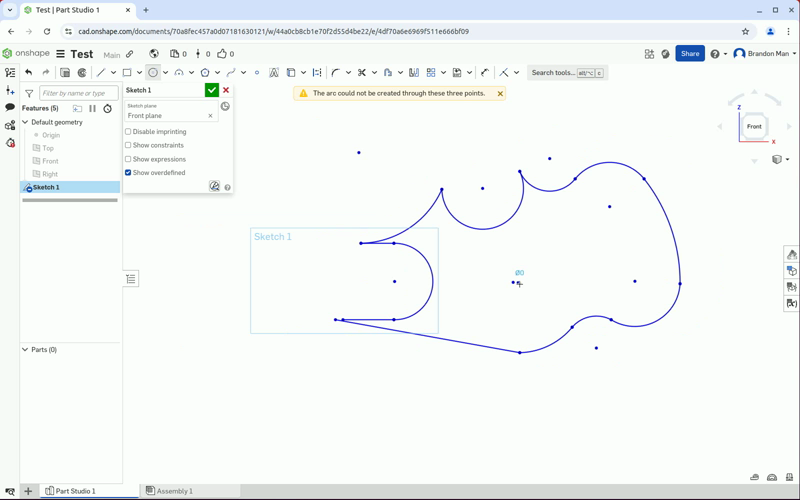
scroll(-6)
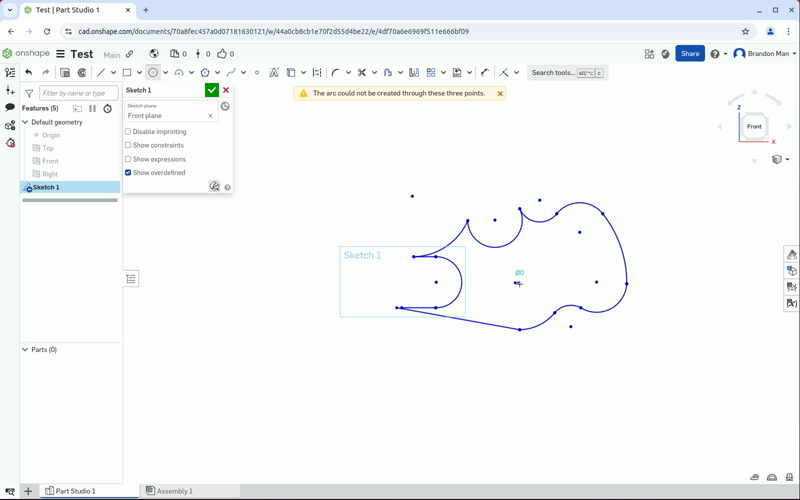
scroll(-6)
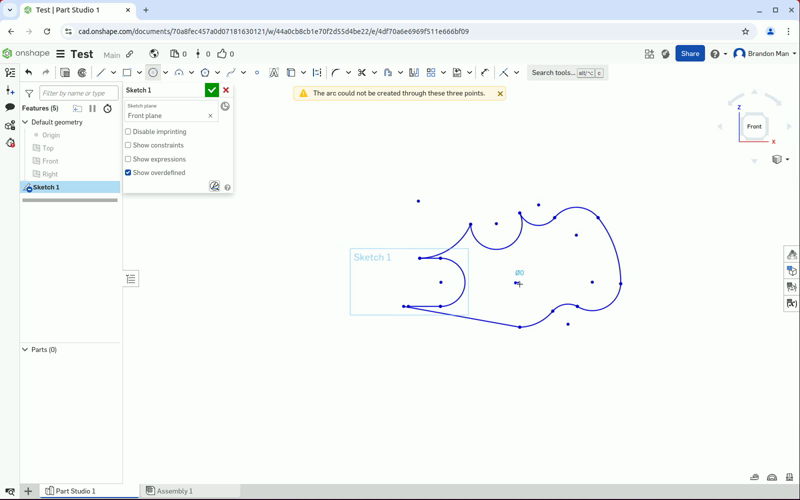
scroll(-6)
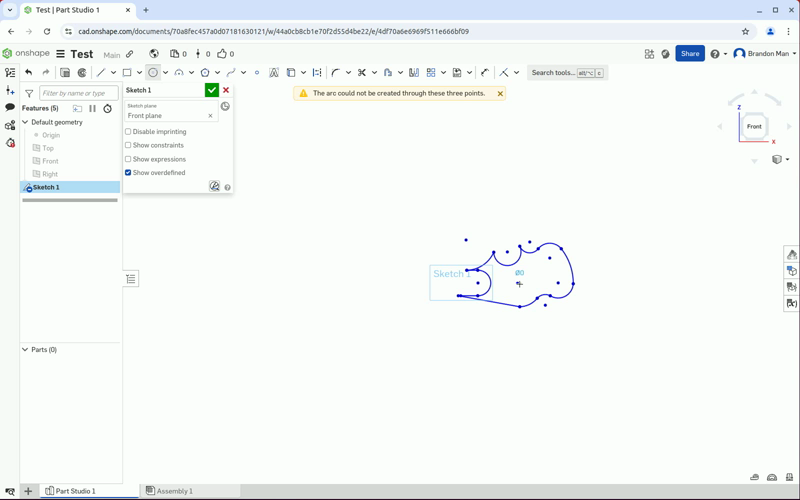
key_up(shift)
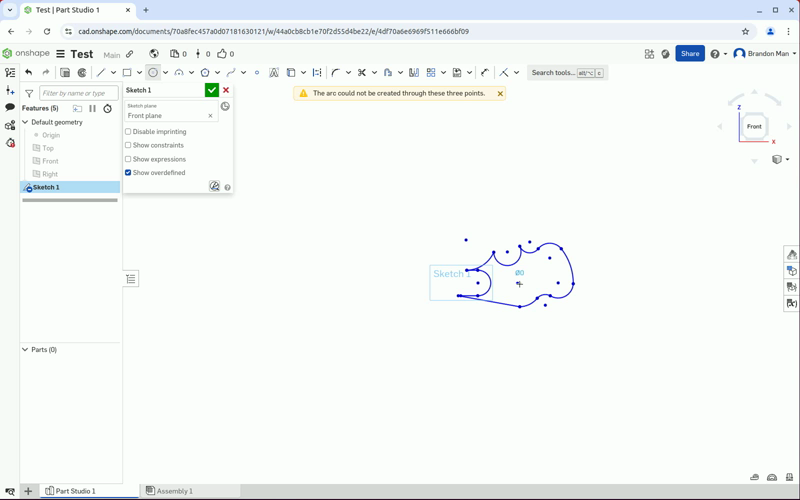
mouse_move(534, 283)
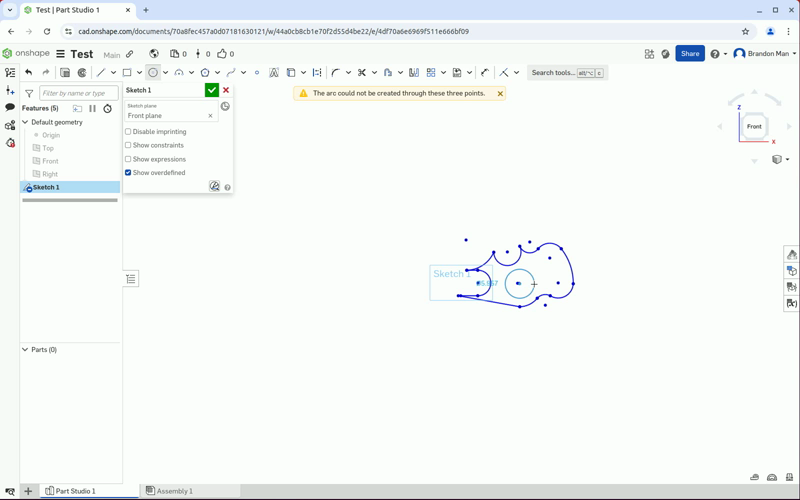
click(534, 283)
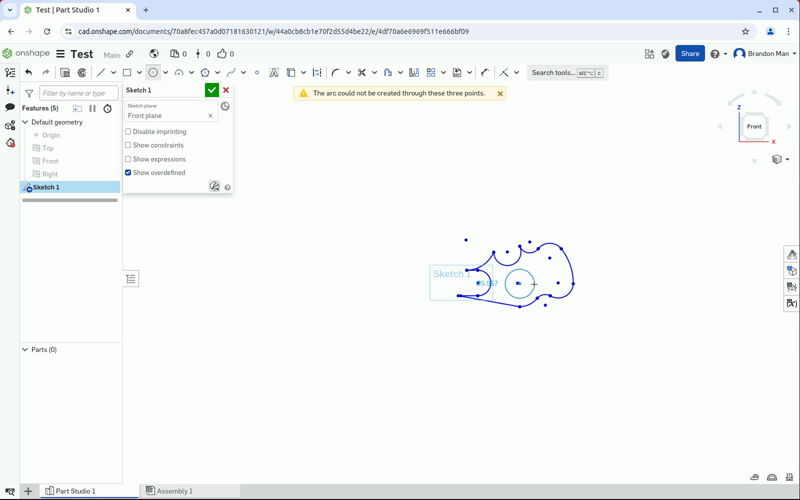
key(esc)
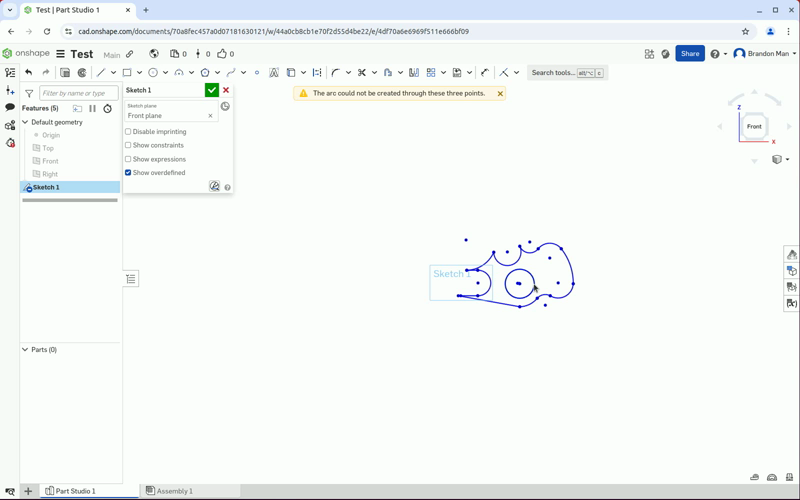
key(a)
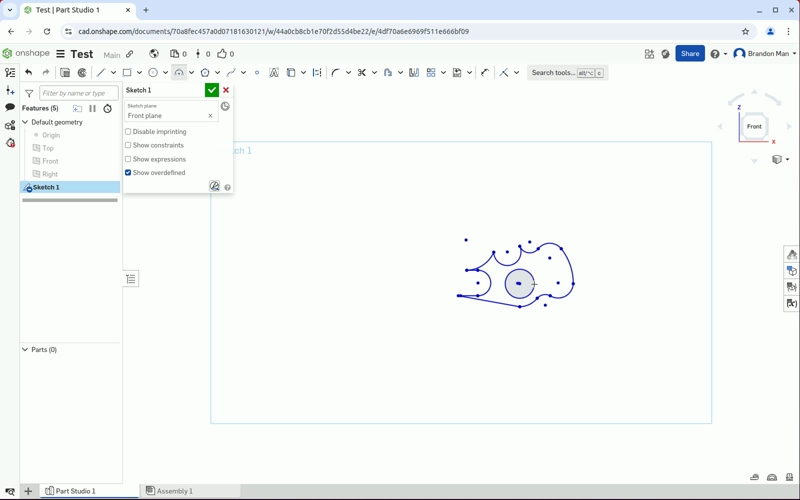
key_down(shift)
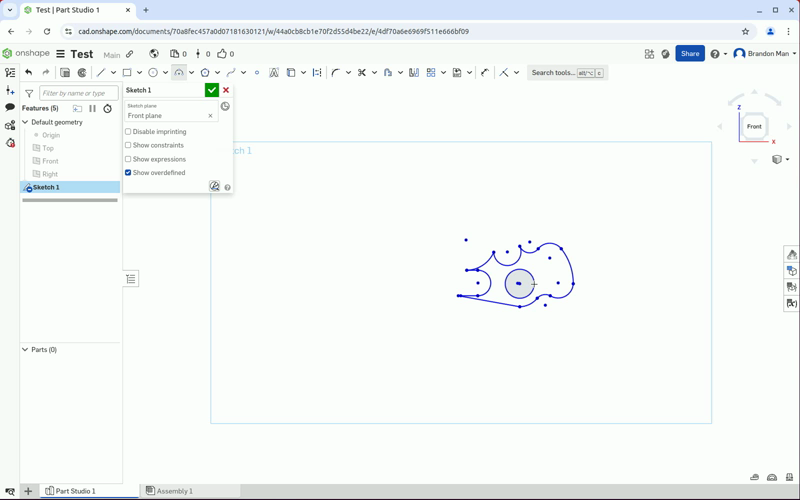
mouse_move(544, 263)
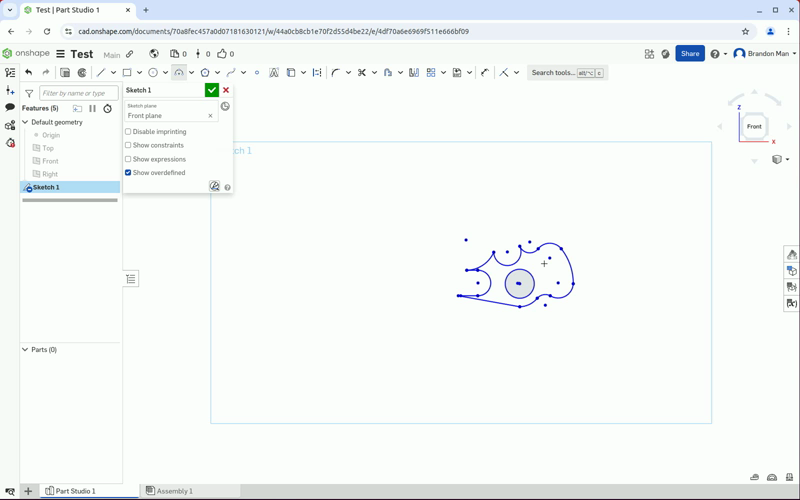
click(544, 263)
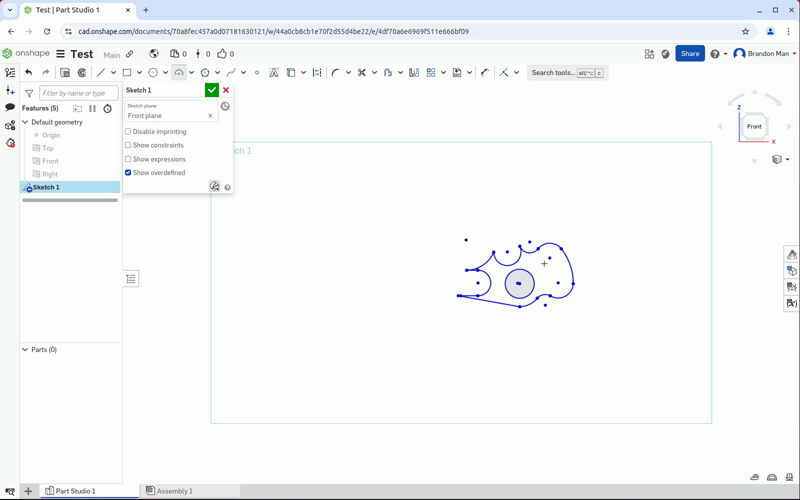
key_up(shift)
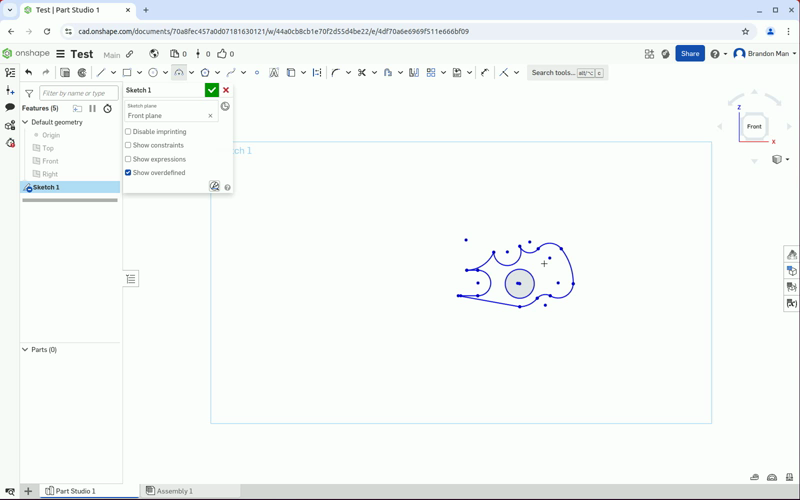
key_down(shift)
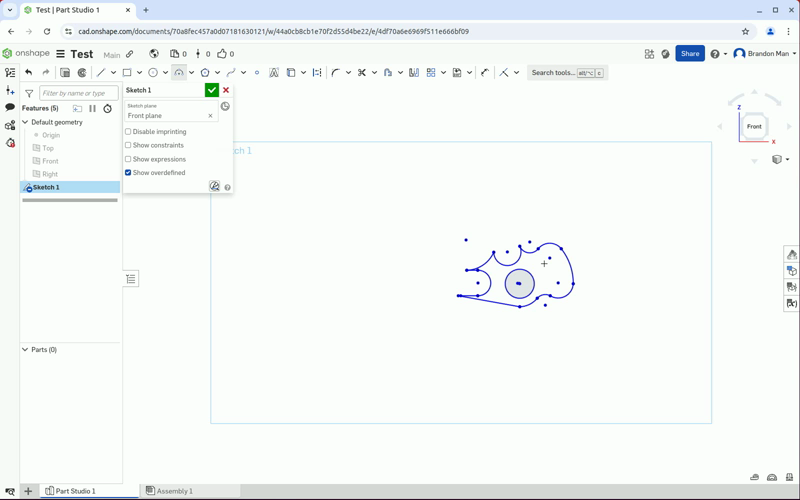
mouse_move(551, 283)
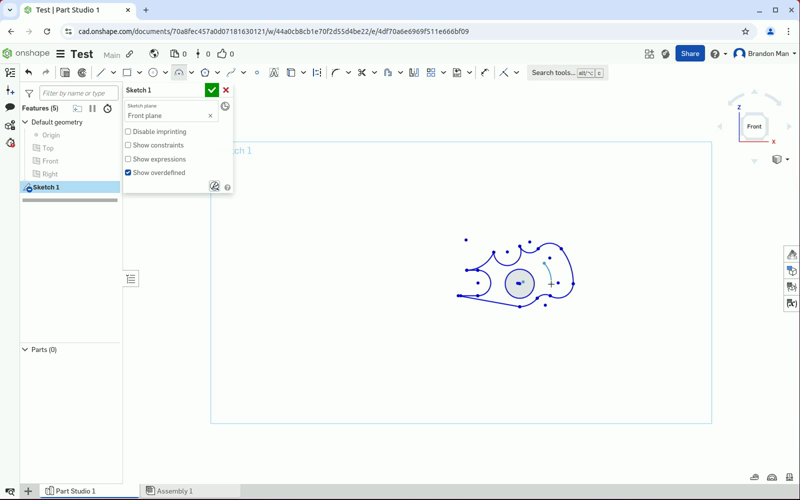
click(551, 283)
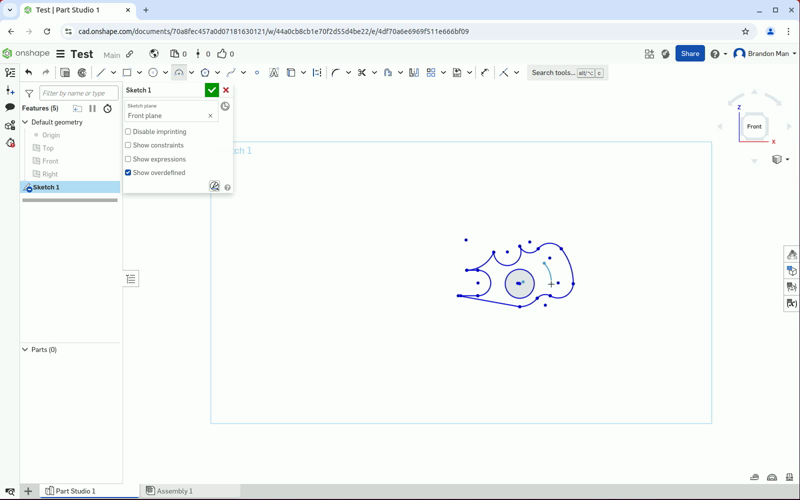
mouse_move(549, 272)
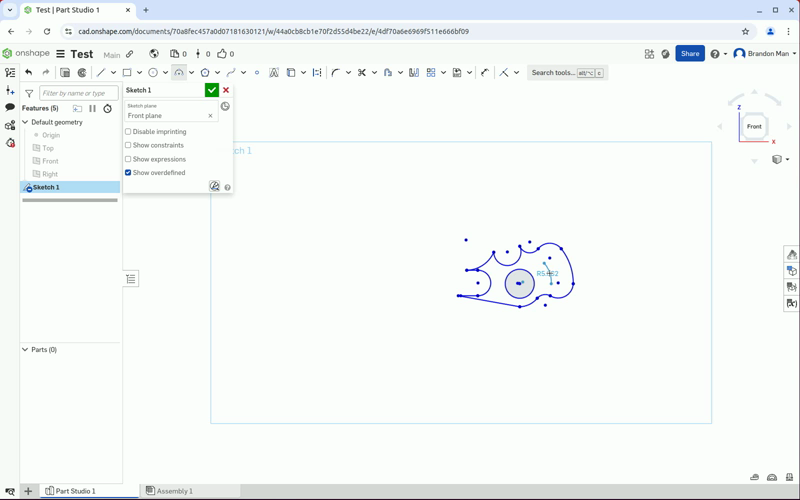
click(549, 272)
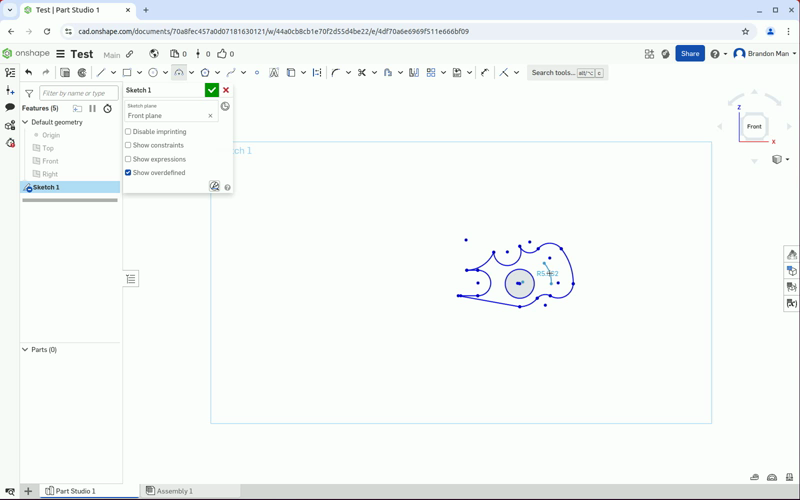
key_up(shift)
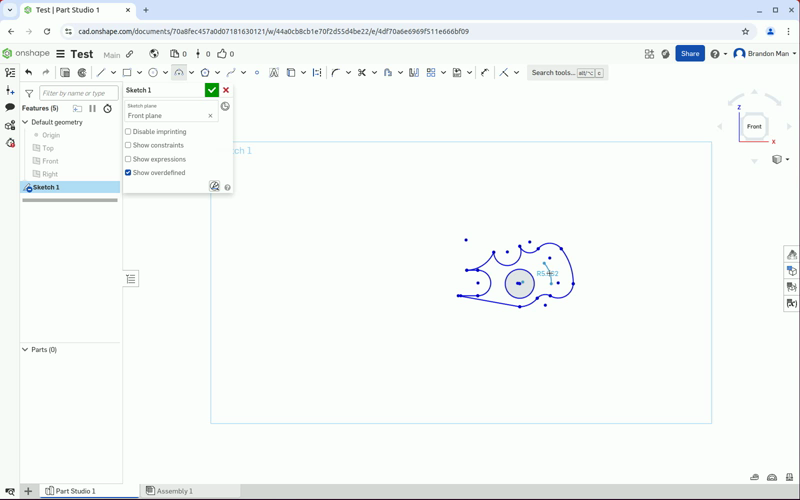
mouse_move(551, 283)
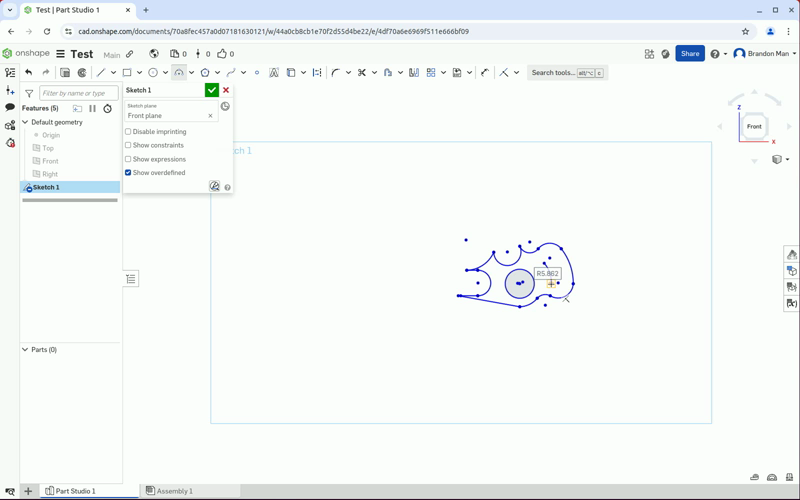
click(551, 283)
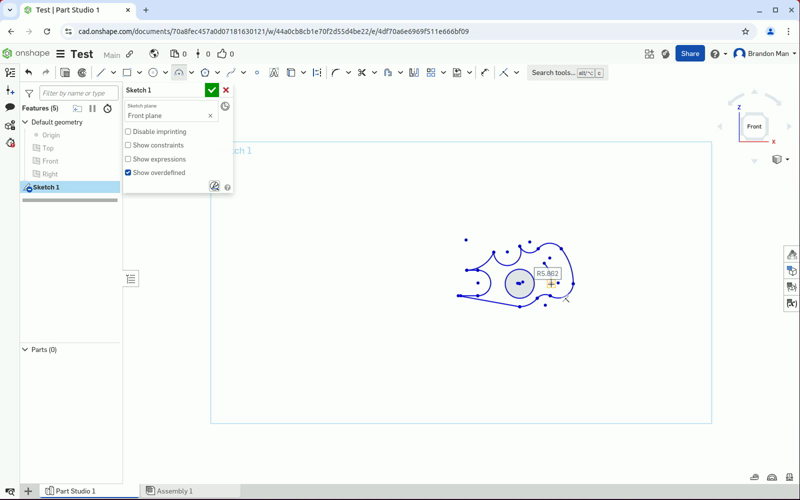
key_down(shift)
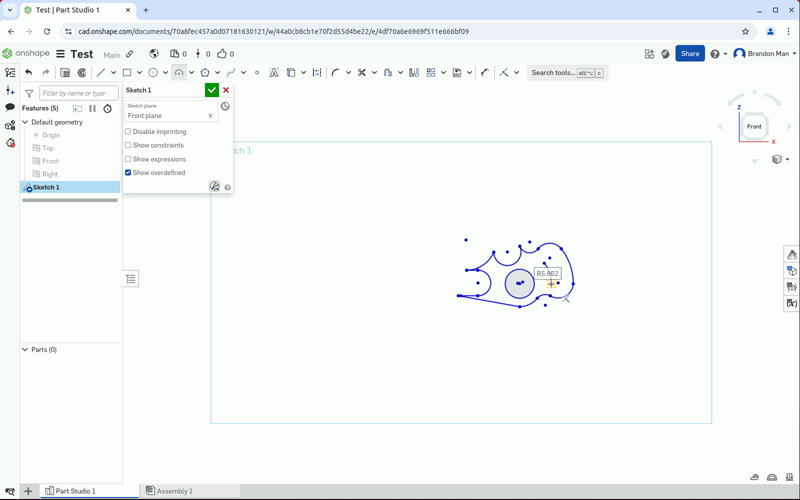
mouse_move(566, 283)
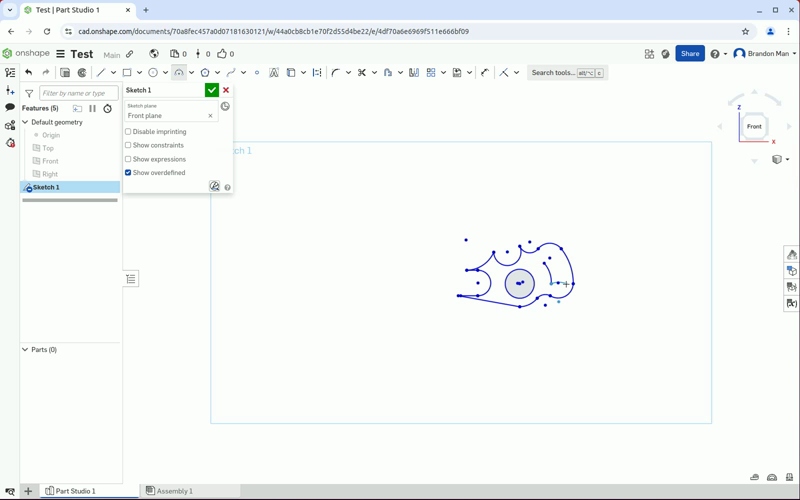
click(566, 283)
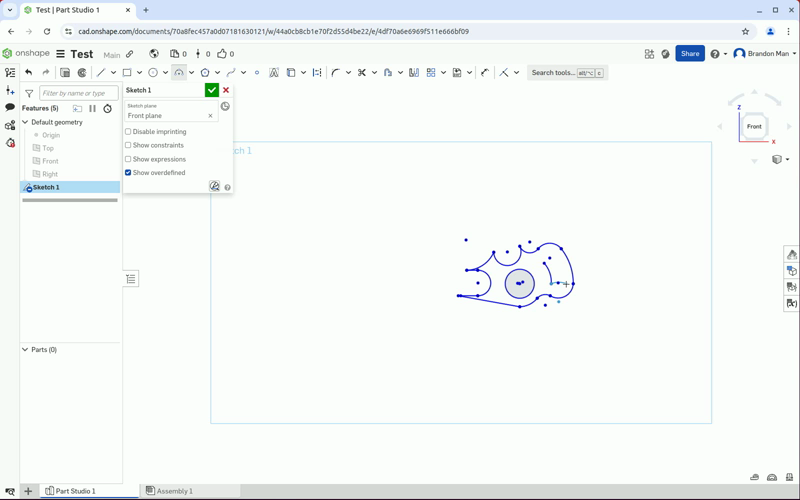
mouse_move(558, 291)
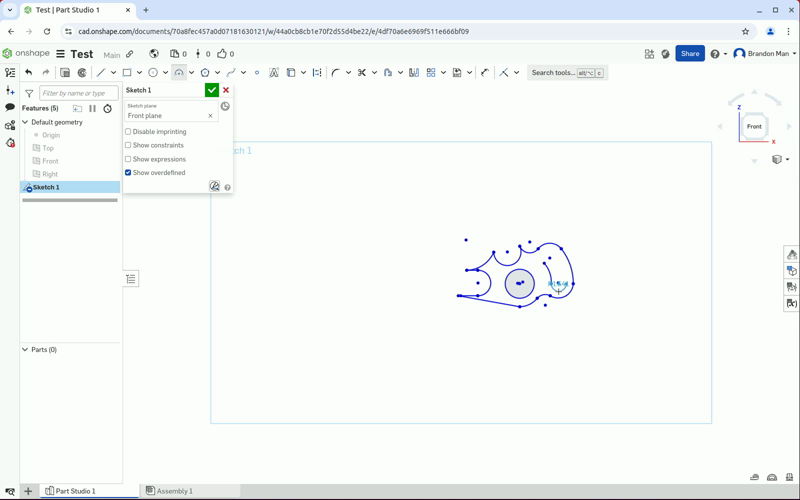
click(558, 291)
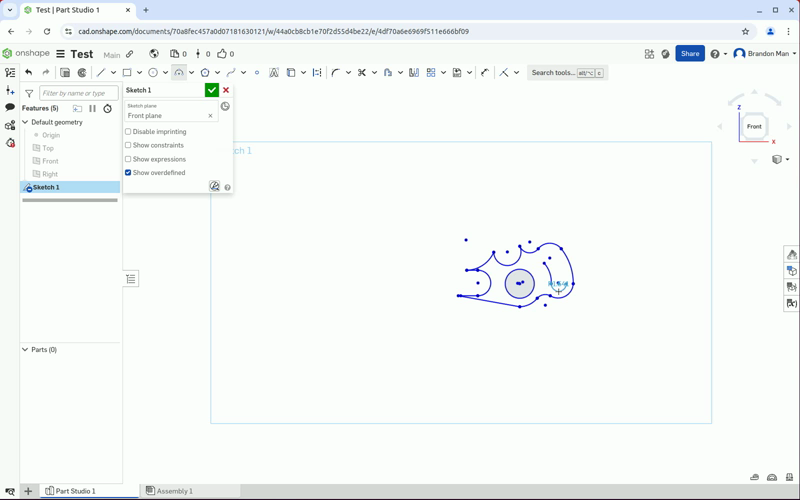
key_up(shift)
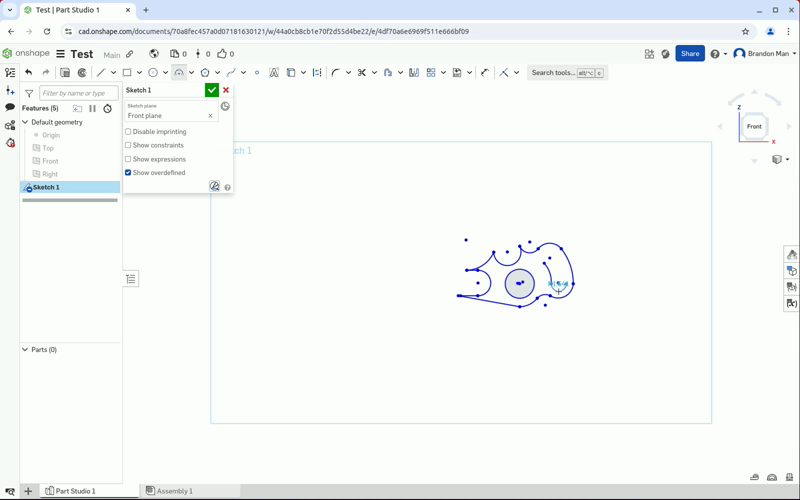
mouse_move(566, 283)
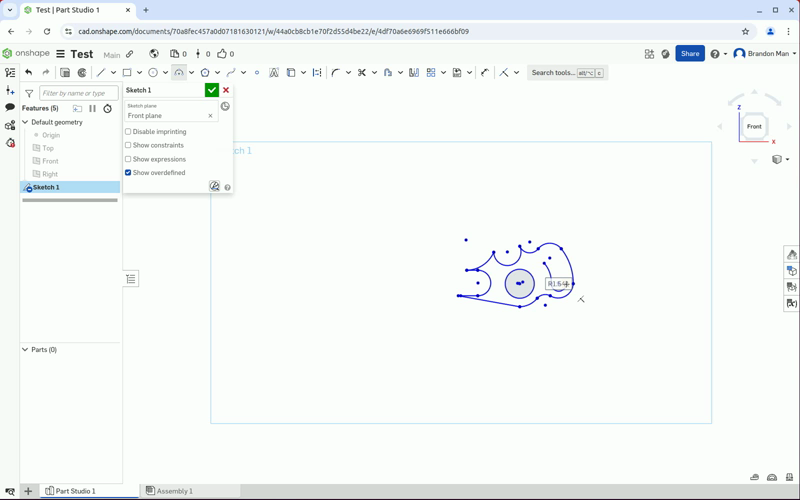
click(566, 283)
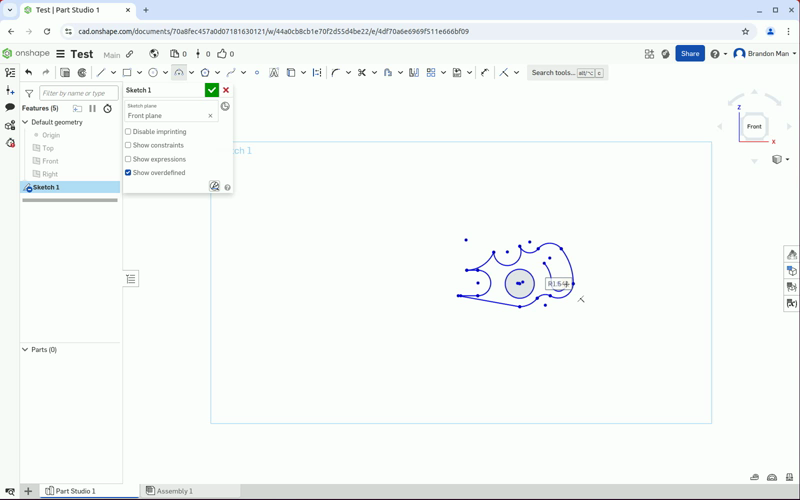
key_down(shift)
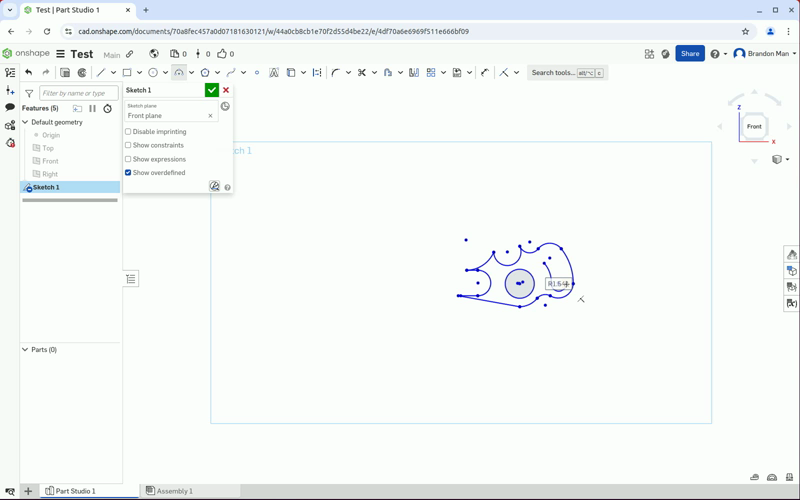
mouse_move(555, 253)
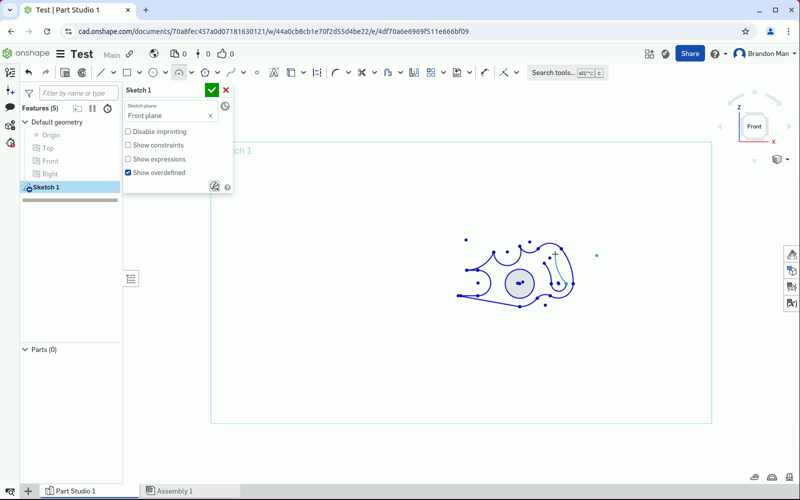
click(555, 253)
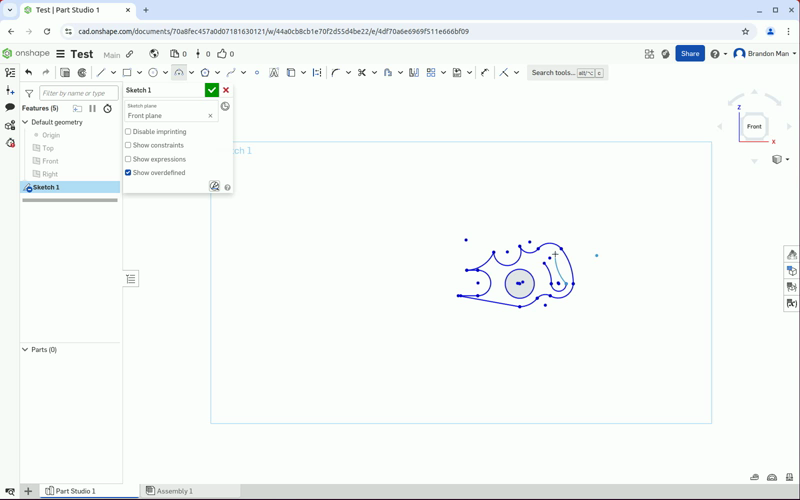
mouse_move(563, 267)
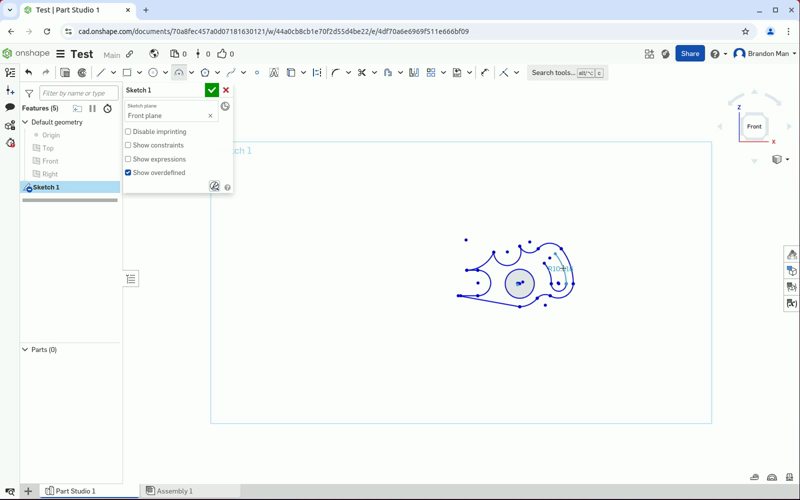
click(563, 267)
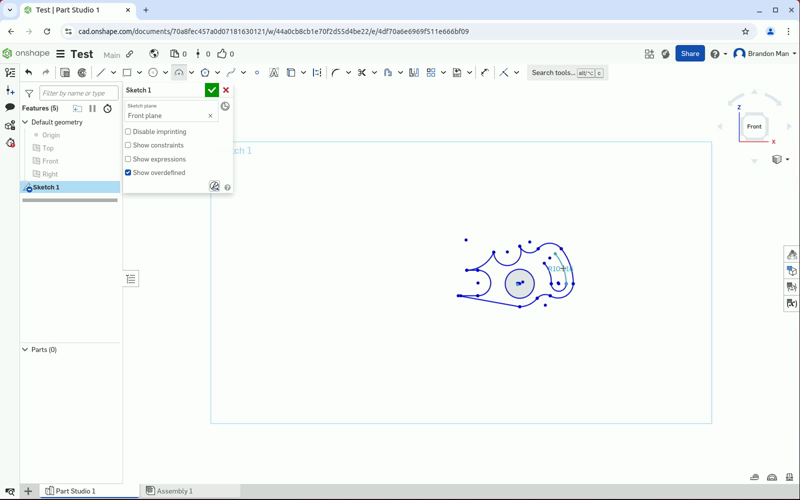
key_up(shift)
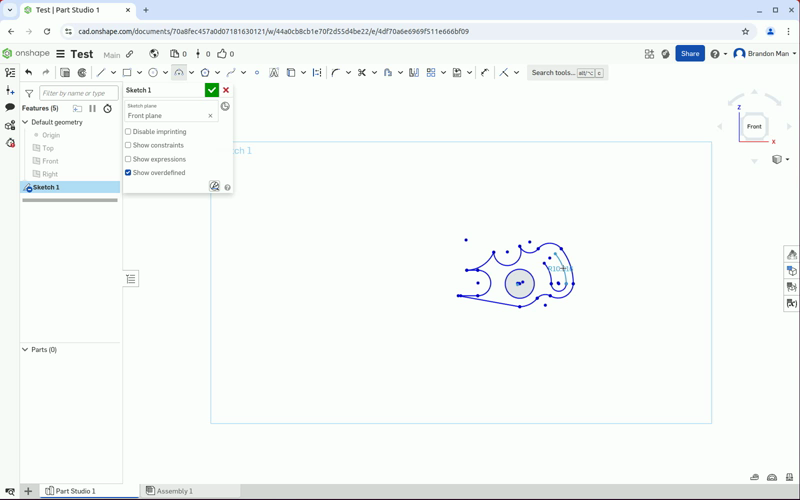
mouse_move(555, 253)
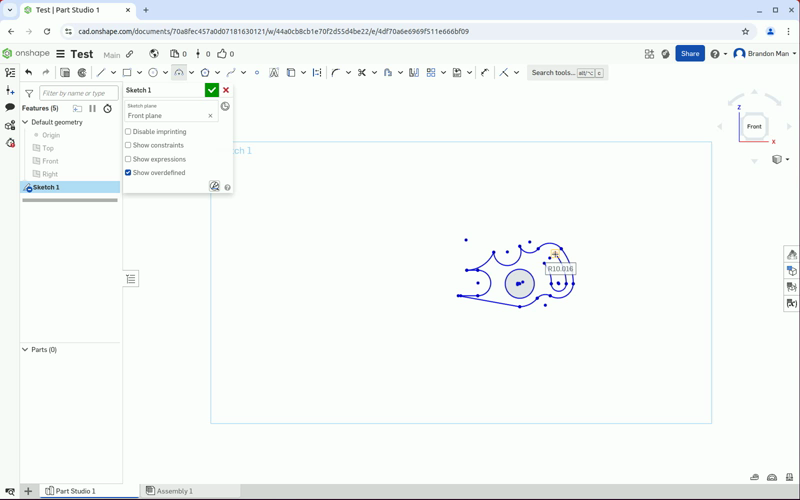
click(555, 253)
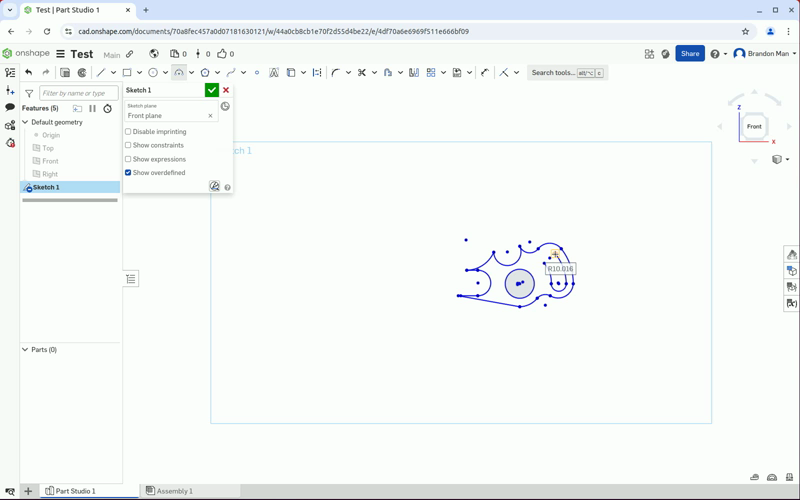
mouse_move(544, 263)
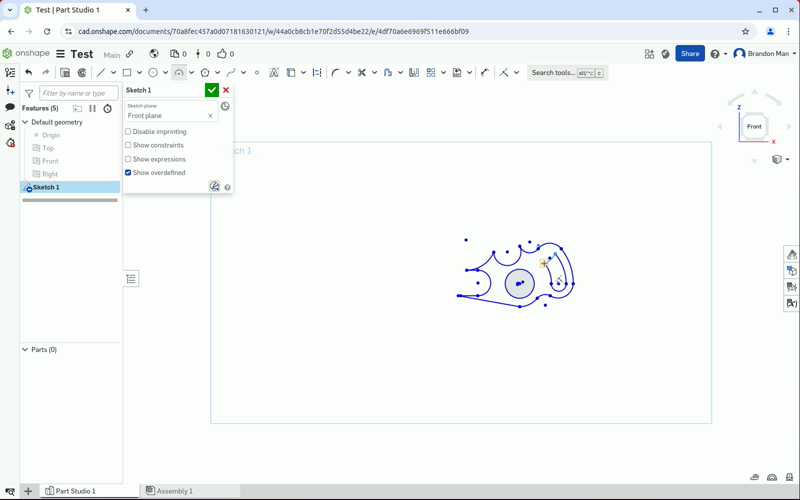
click(544, 263)
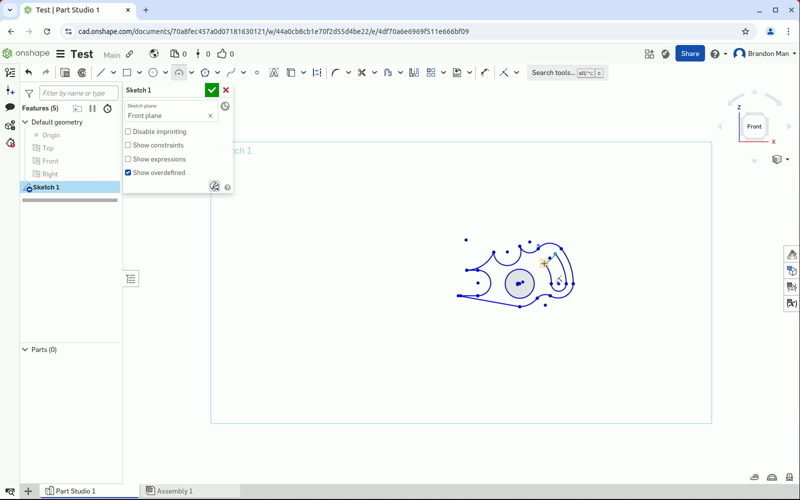
key_down(shift)
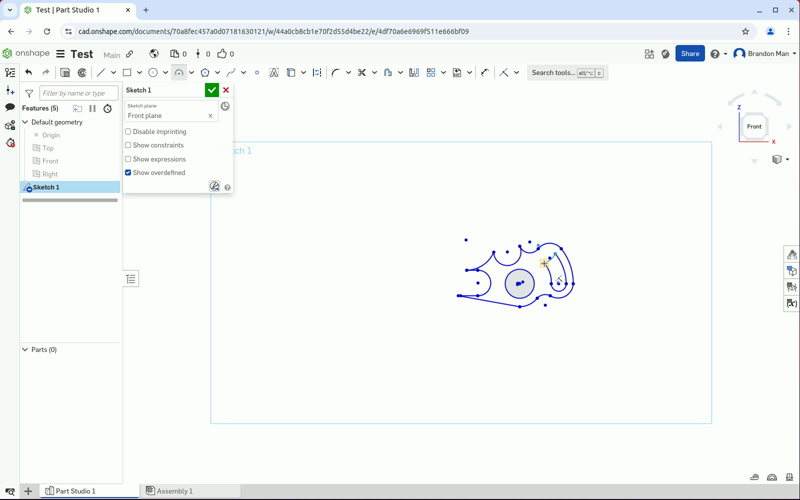
mouse_move(544, 252)
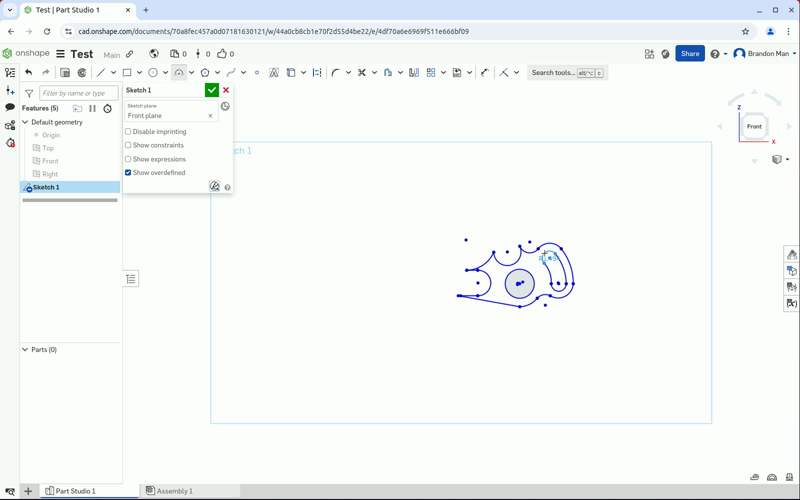
click(544, 252)
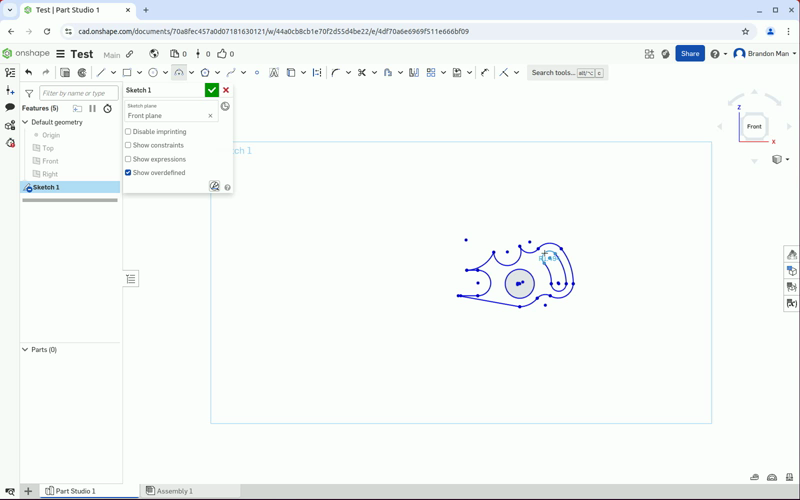
key_up(shift)
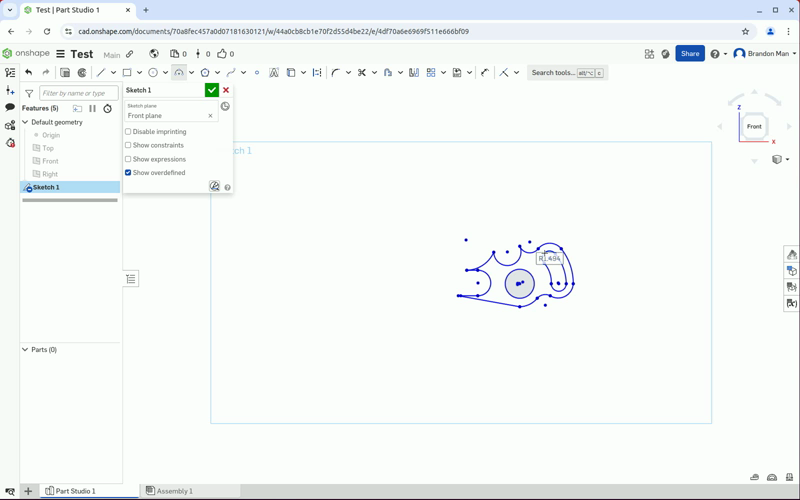
key(esc)
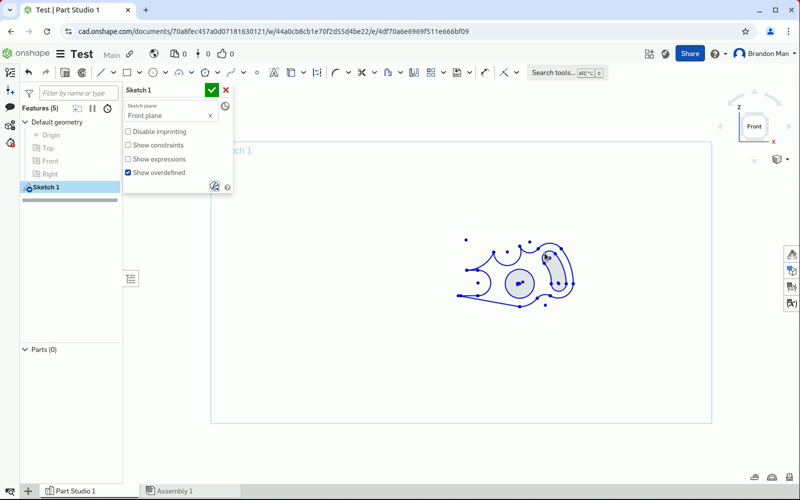
mouse_move(496, 281)
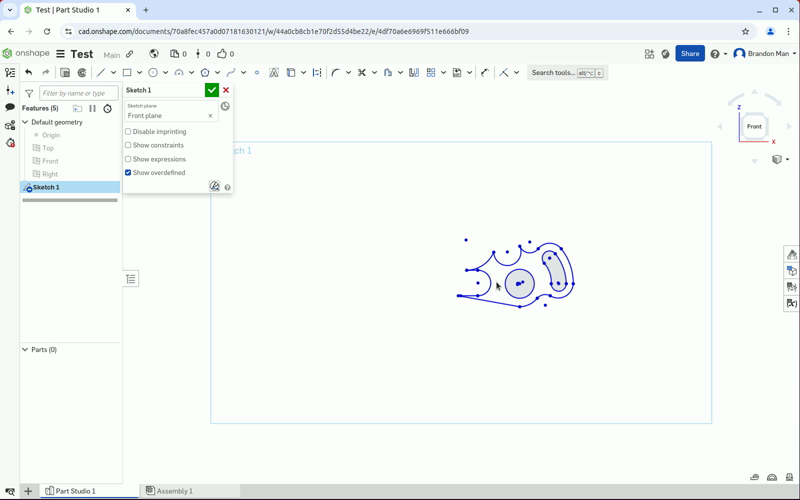
click(496, 281)
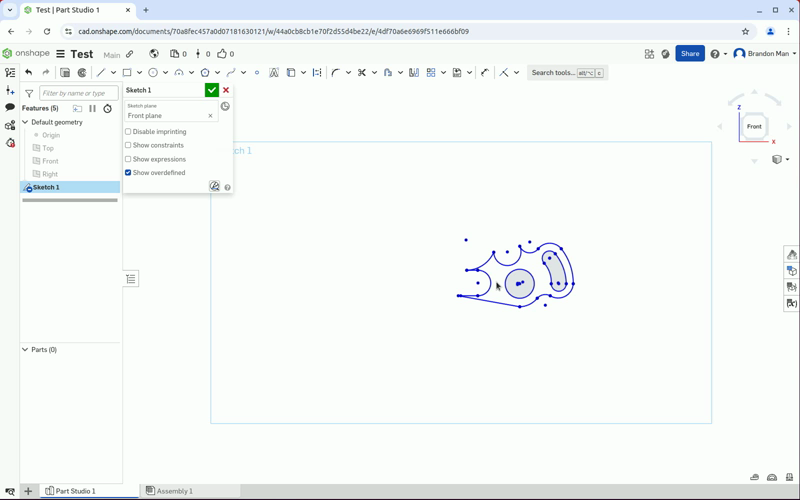
mouse_move(73, 352)
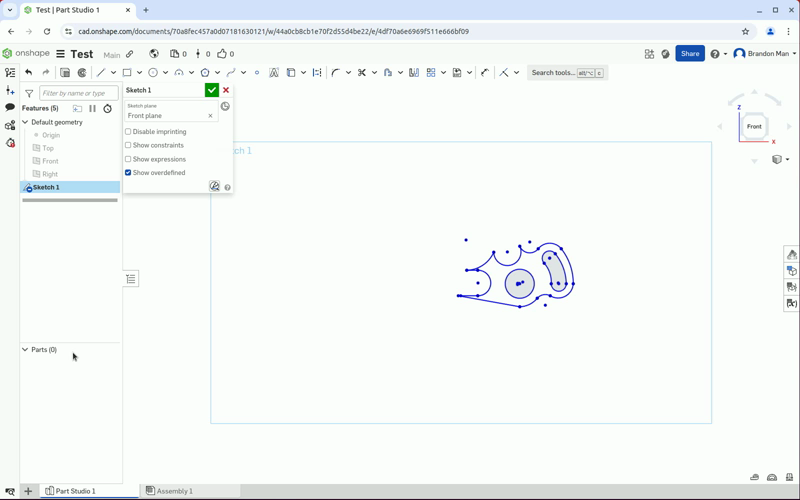
key(shift+y)
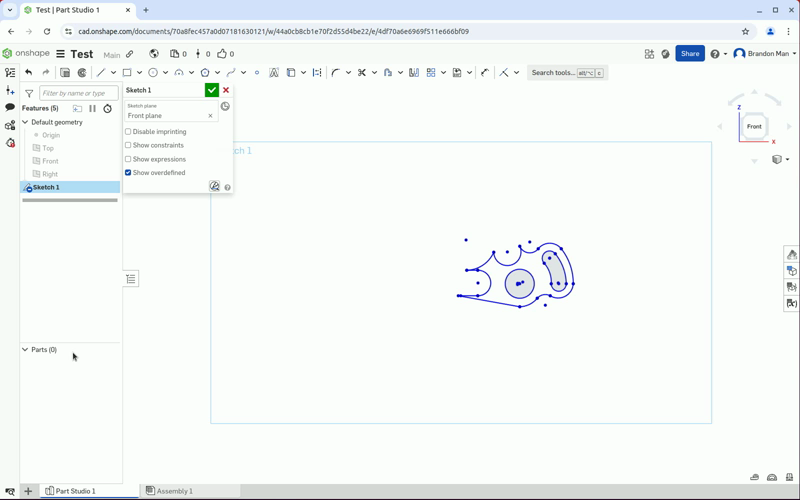
key(shift+e)
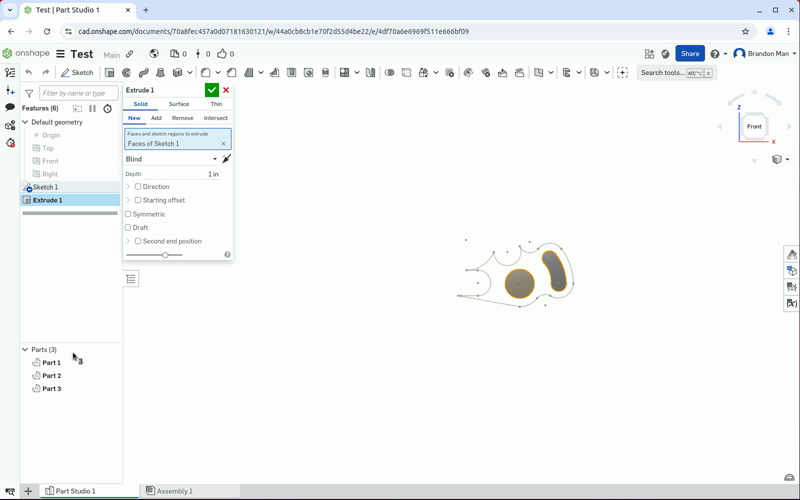
mouse_move(143, 106)
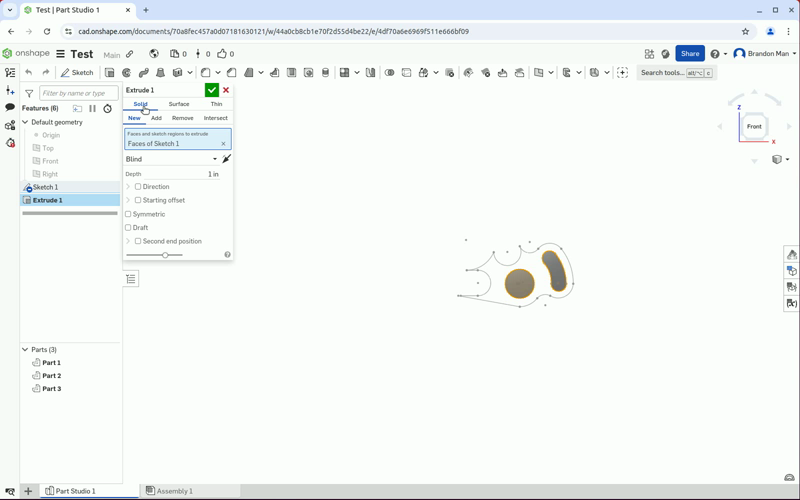
click(143, 106)
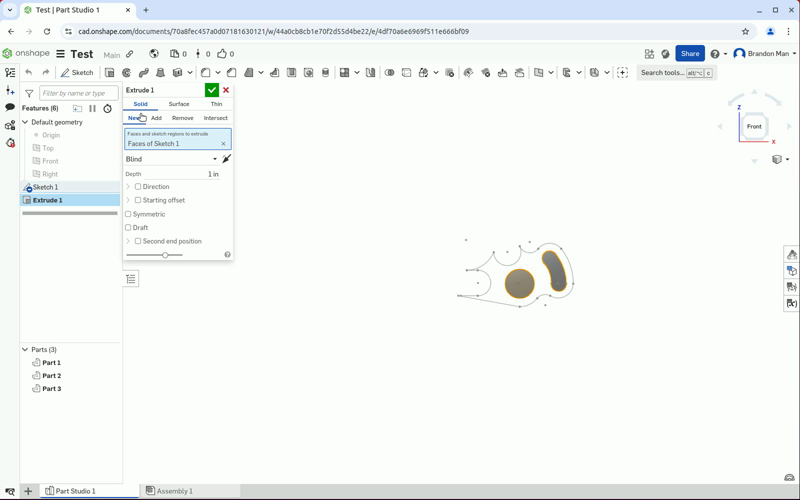
mouse_move(137, 120)
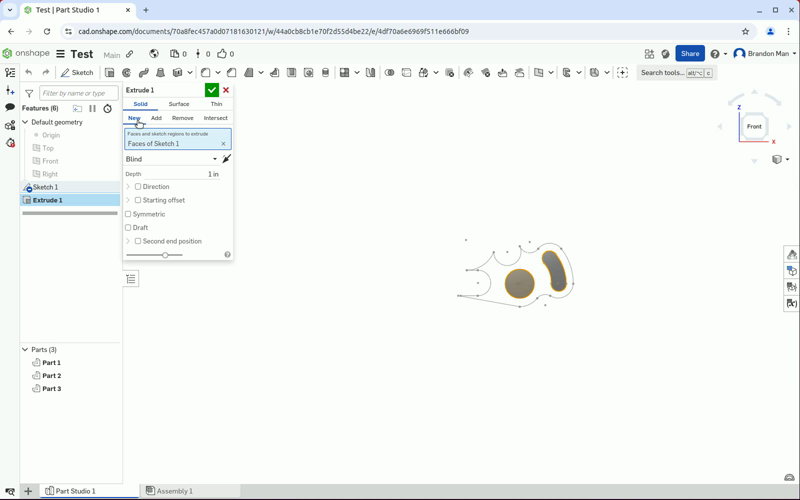
click(137, 120)
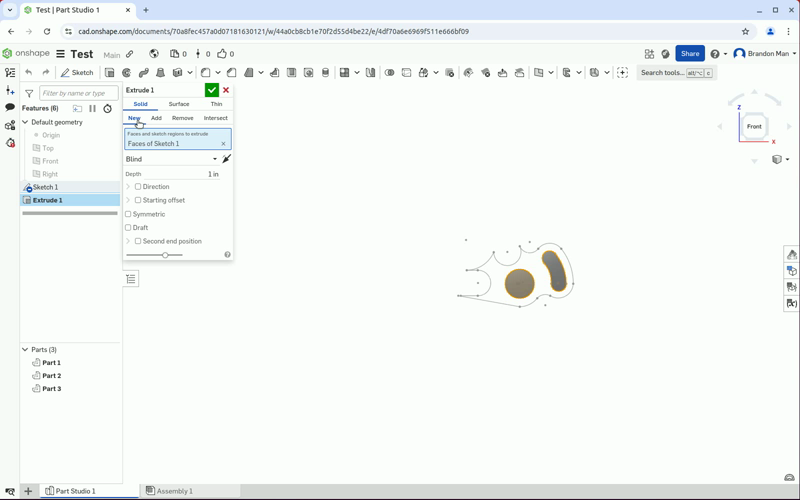
key(tab, 4)
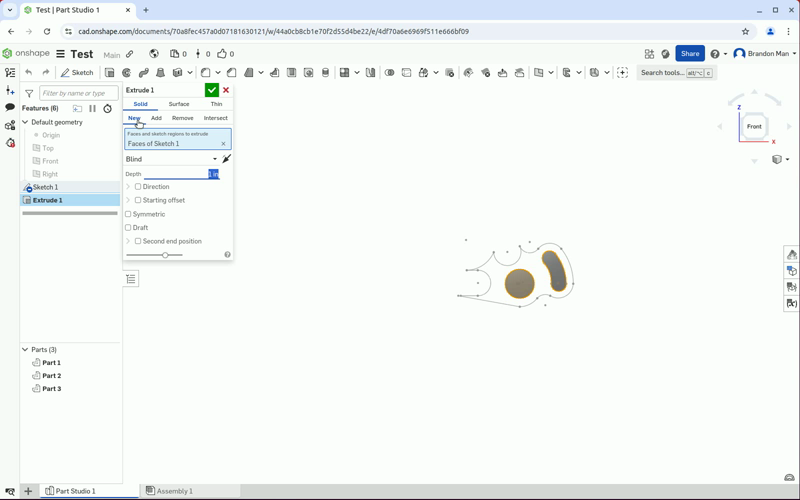
text(3.37)
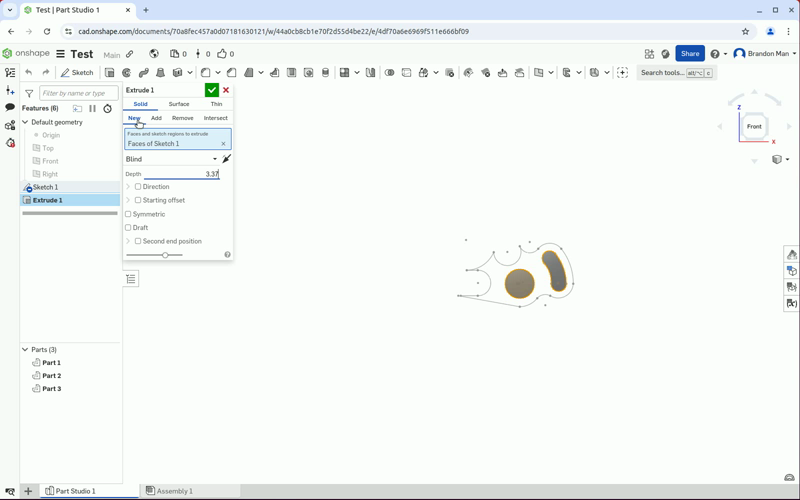
key(tab, 3)
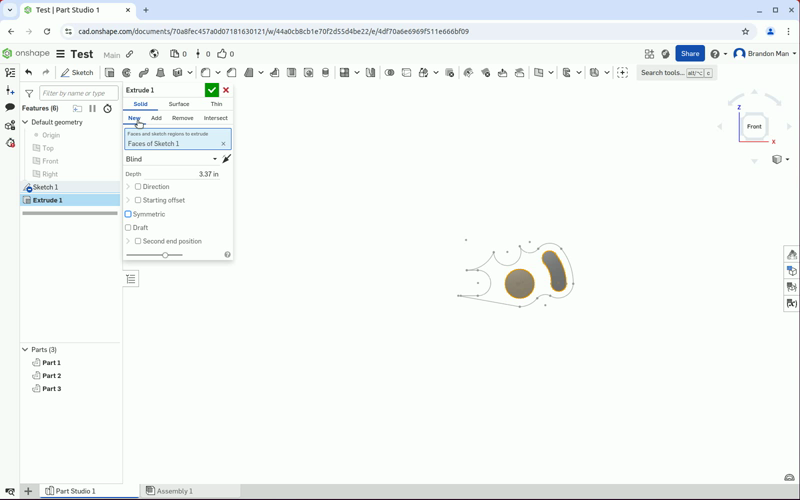
key(space)
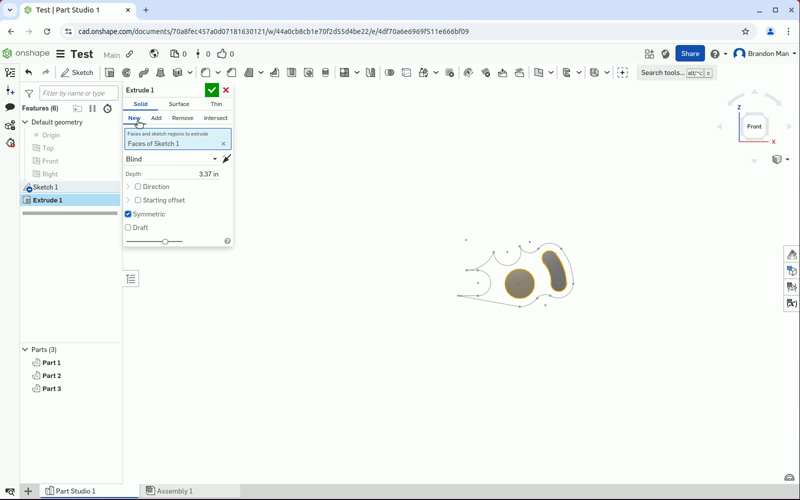
key(enter)
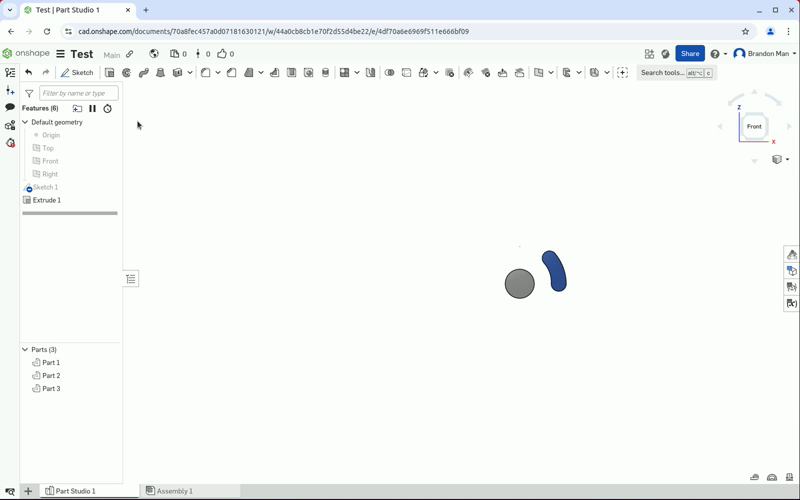
key(shift+h)
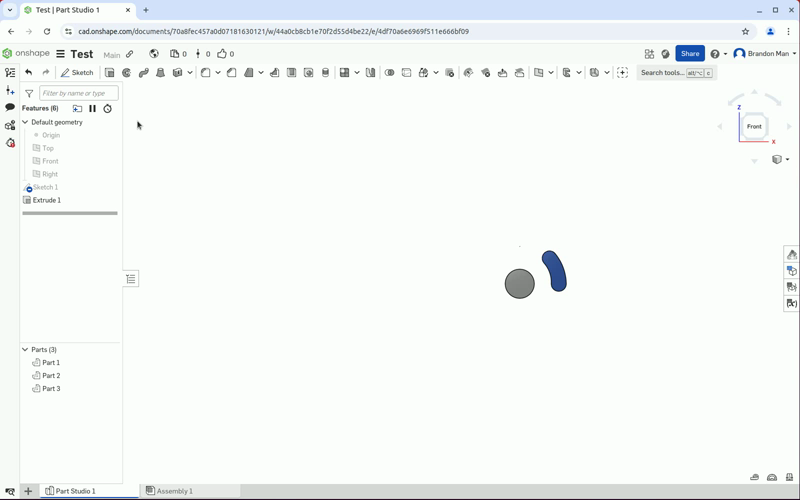
key(shift+h)
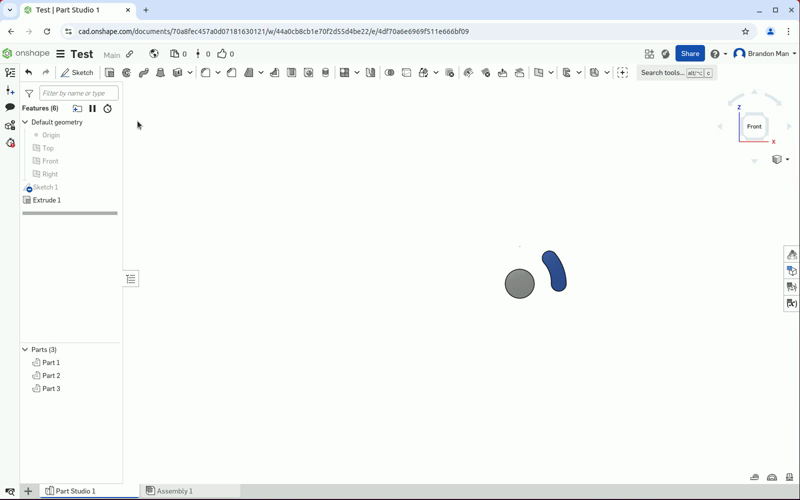
mouse_move(73, 189)
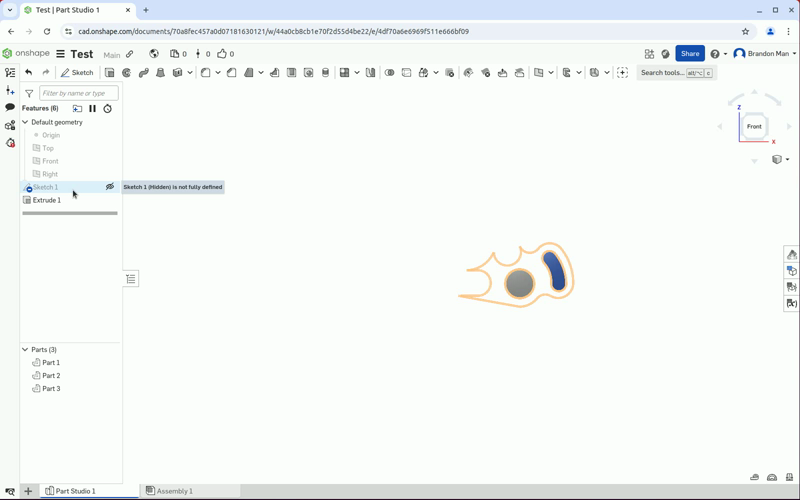
click(73, 189)
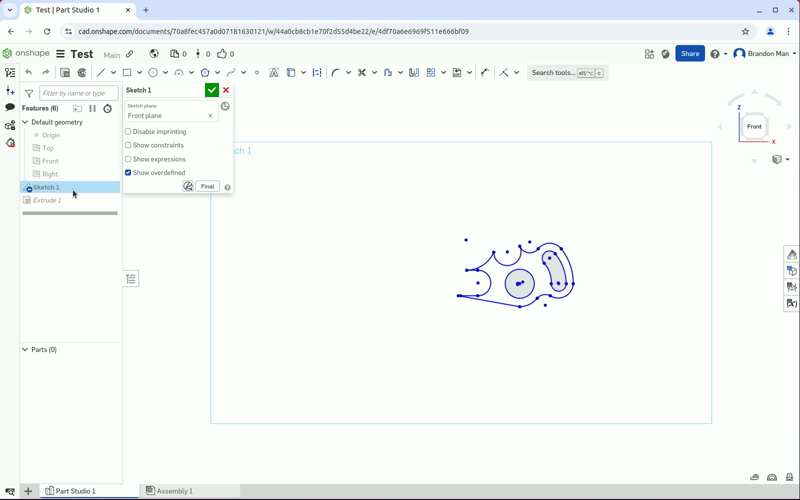
mouse_move(229, 92)
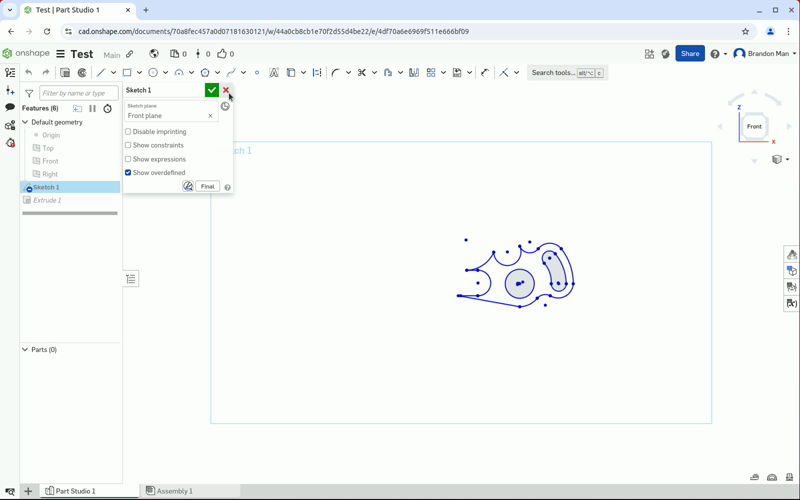
click(229, 92)
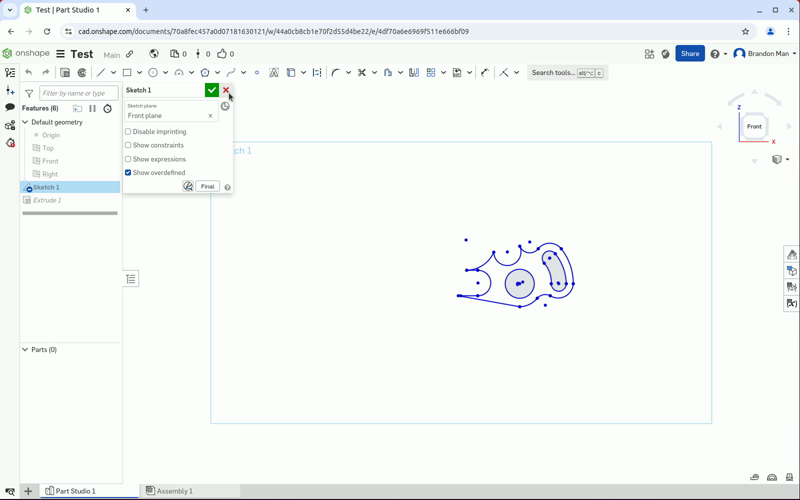
key(shift+s)
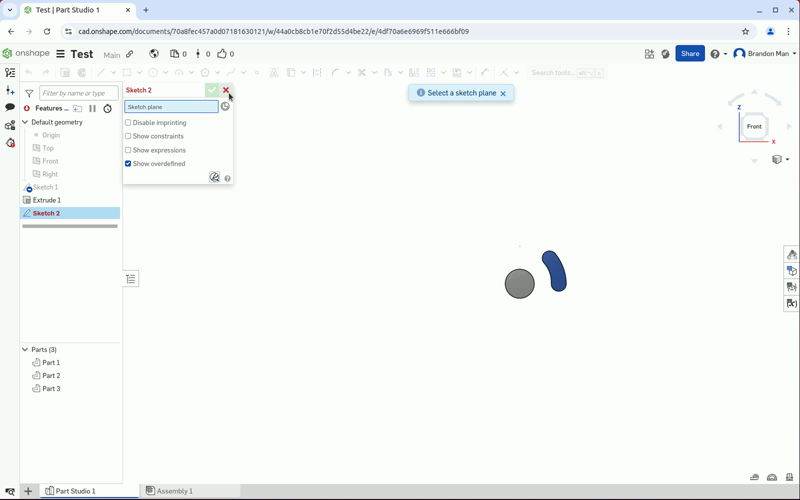
mouse_move(73, 163)
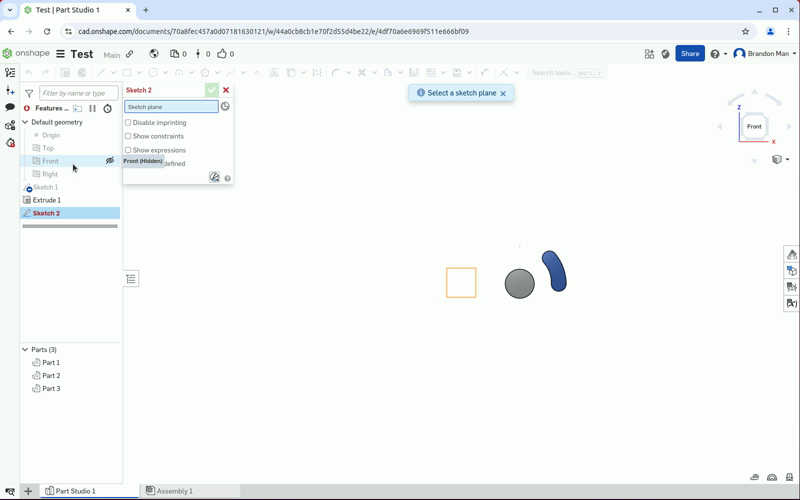
click(73, 163)
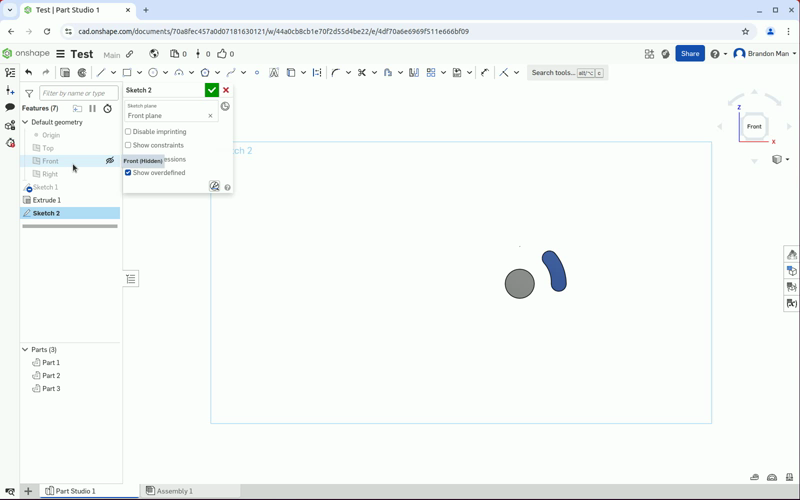
mouse_move(73, 352)
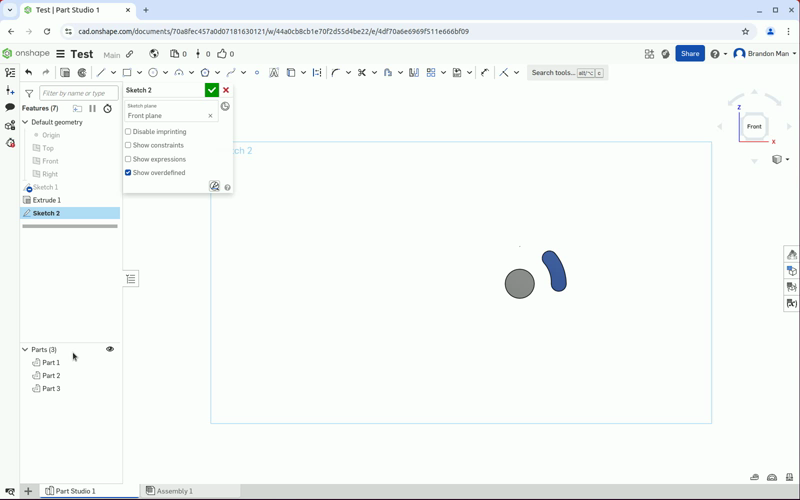
key(y)
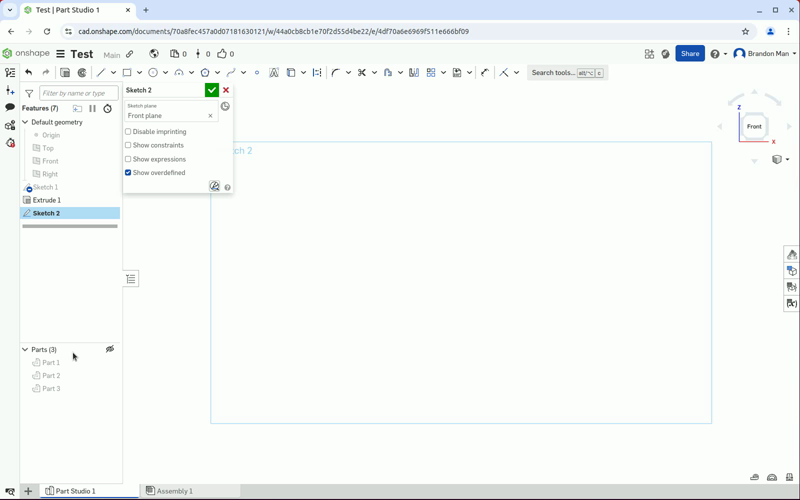
key(l)
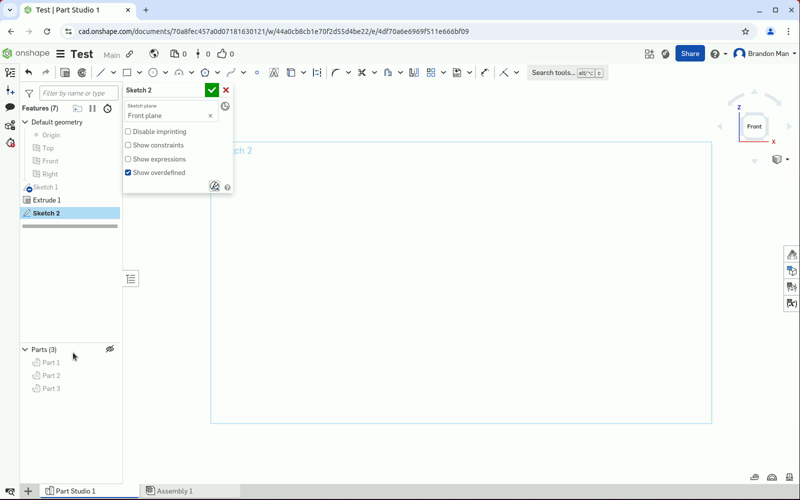
key_down(shift)
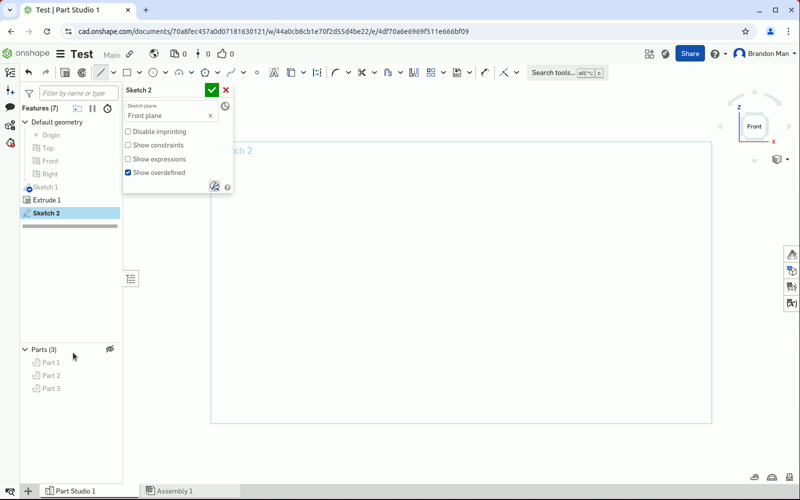
mouse_move(460, 295)
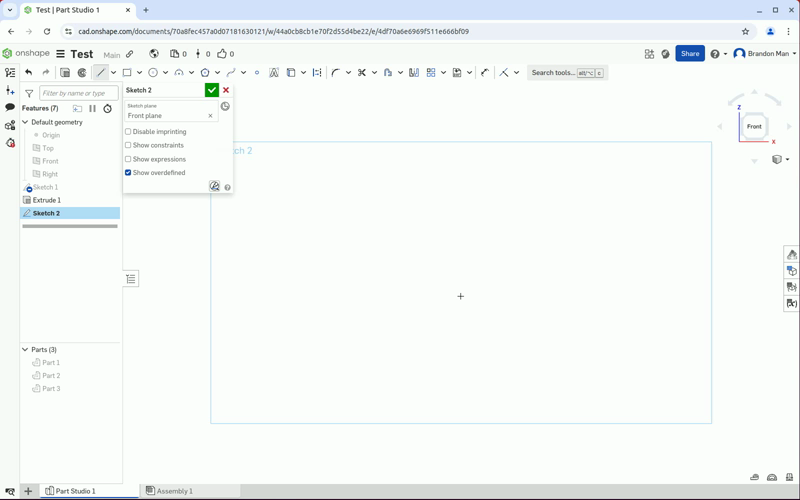
click(460, 295)
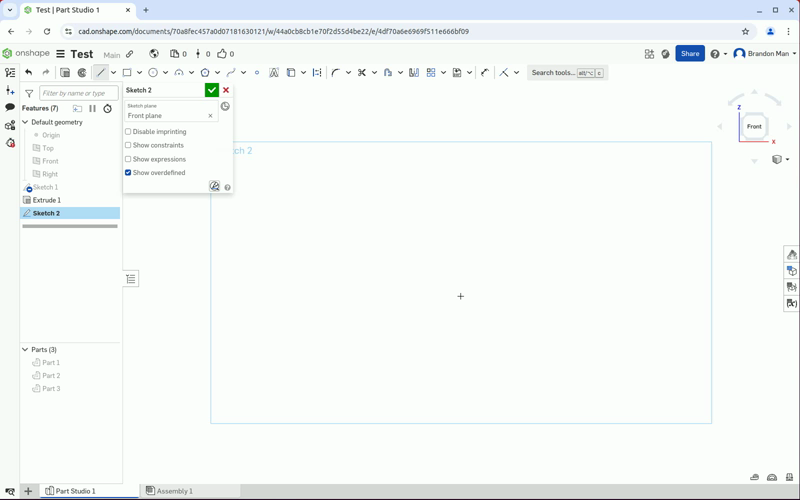
key_up(shift)
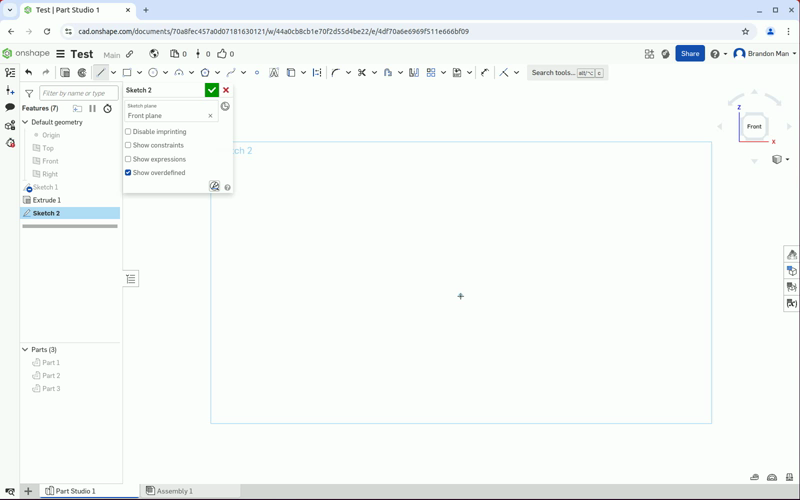
key_down(shift)
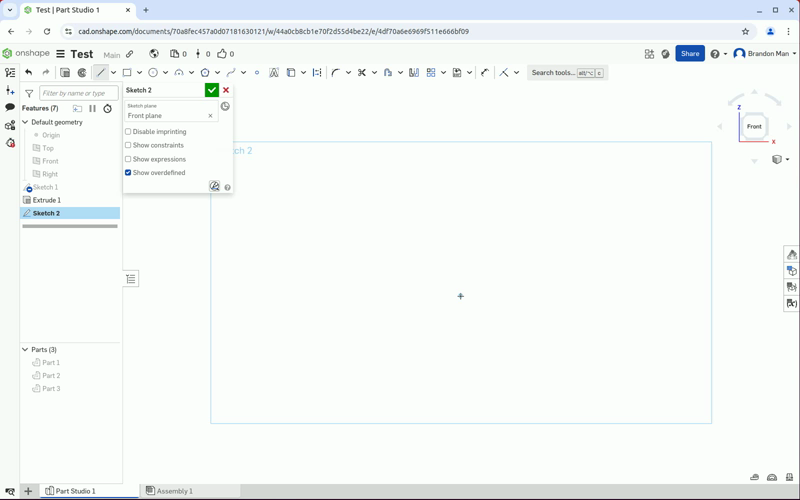
mouse_move(490, 295)
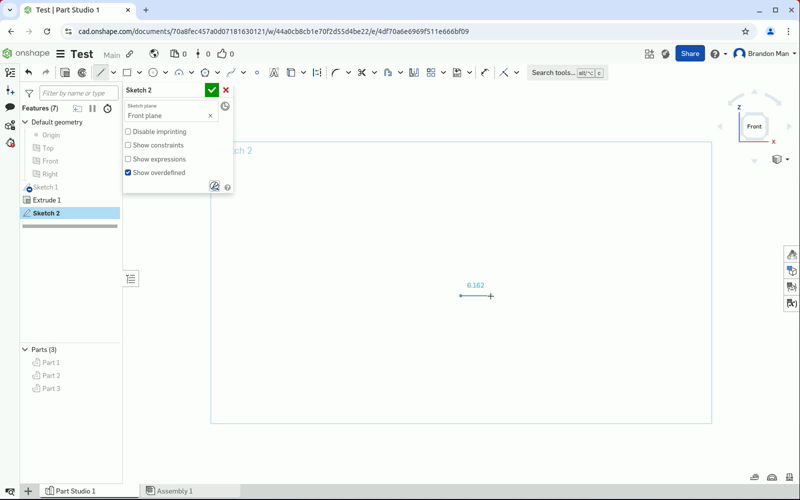
mouse_move(477, 295)
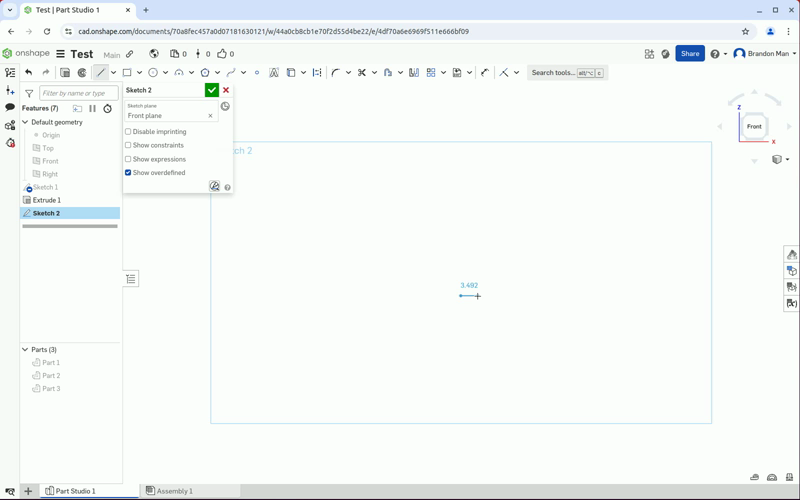
click(477, 295)
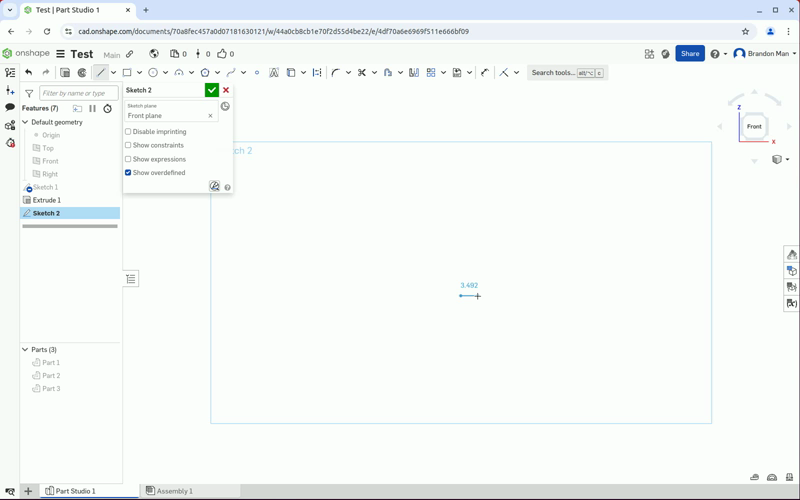
key_up(shift)
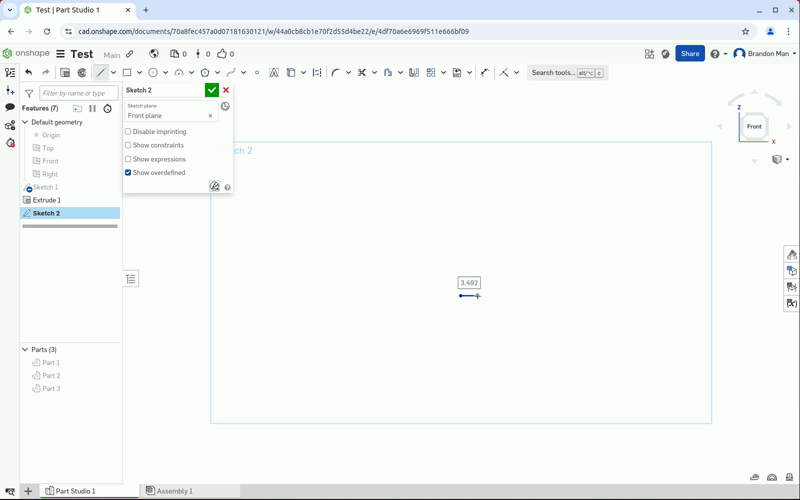
key(esc)
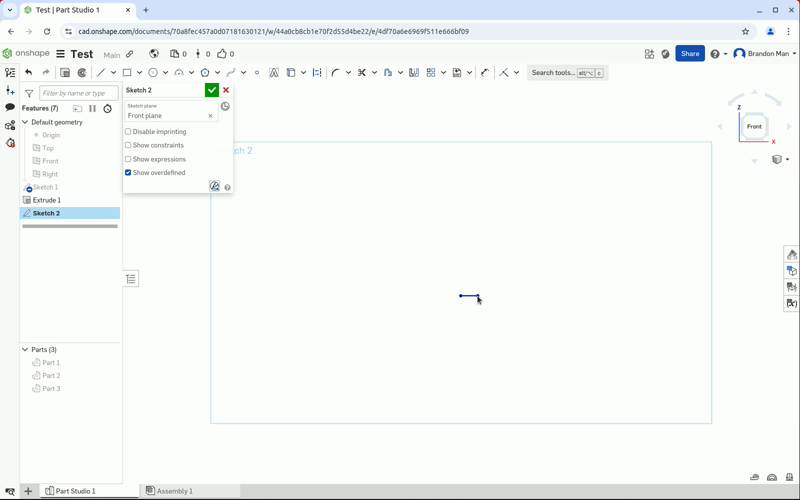
key(a)
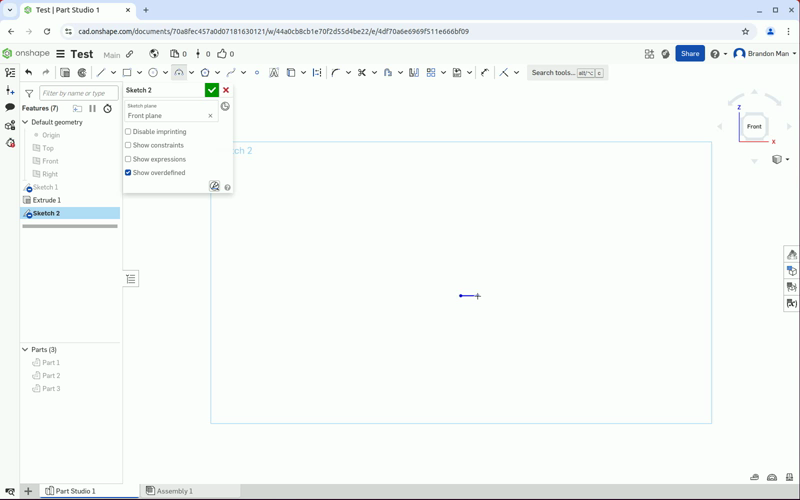
mouse_move(477, 295)
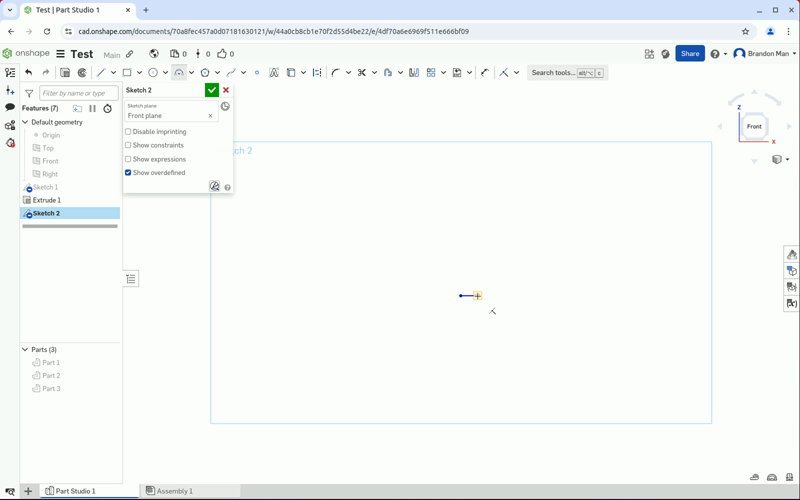
click(477, 295)
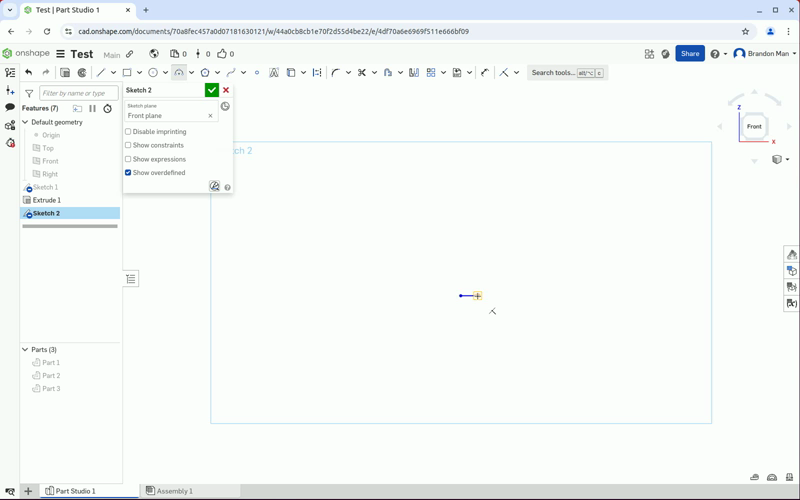
key_down(shift)
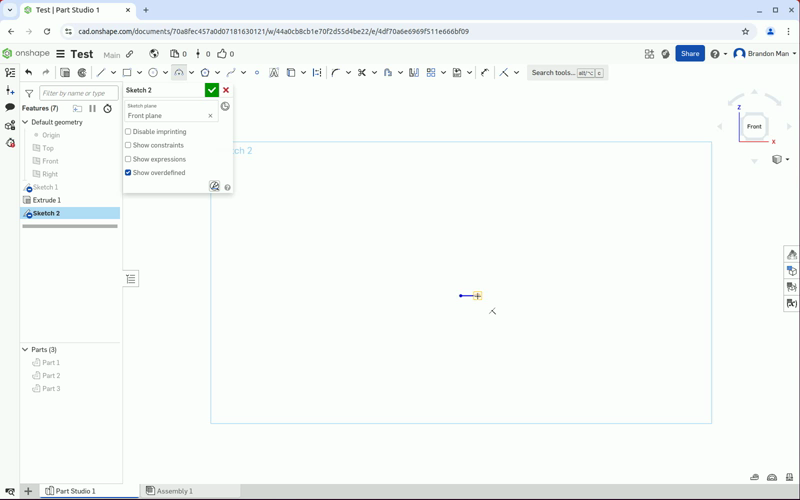
mouse_move(477, 270)
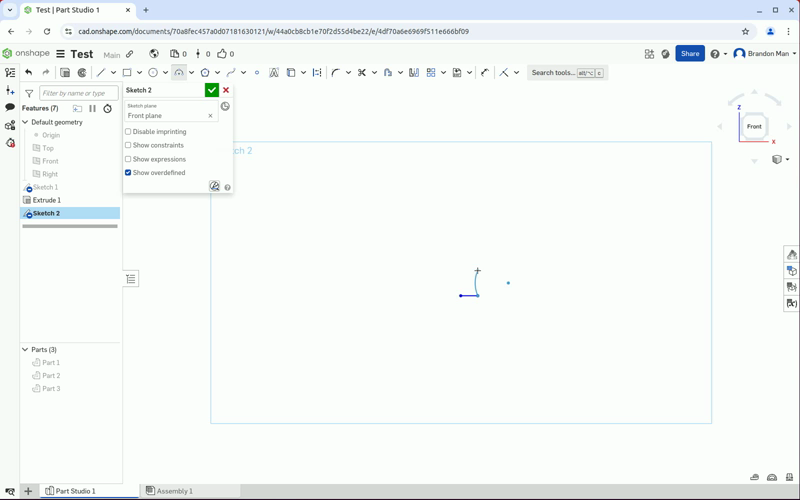
click(477, 270)
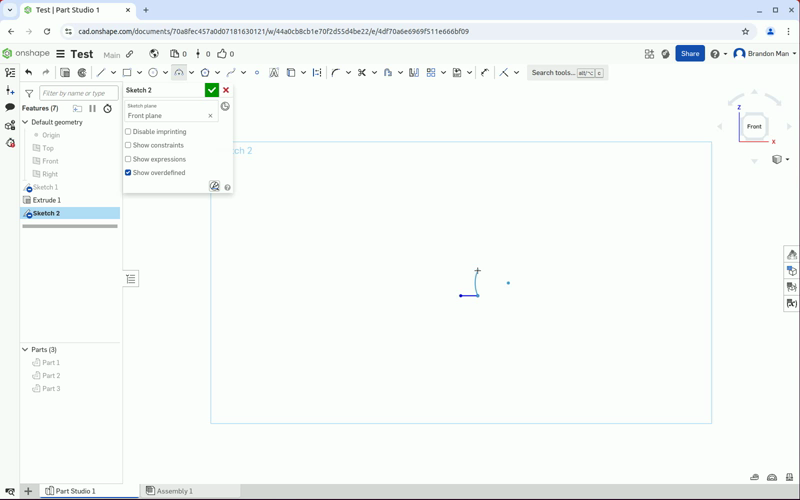
mouse_move(490, 282)
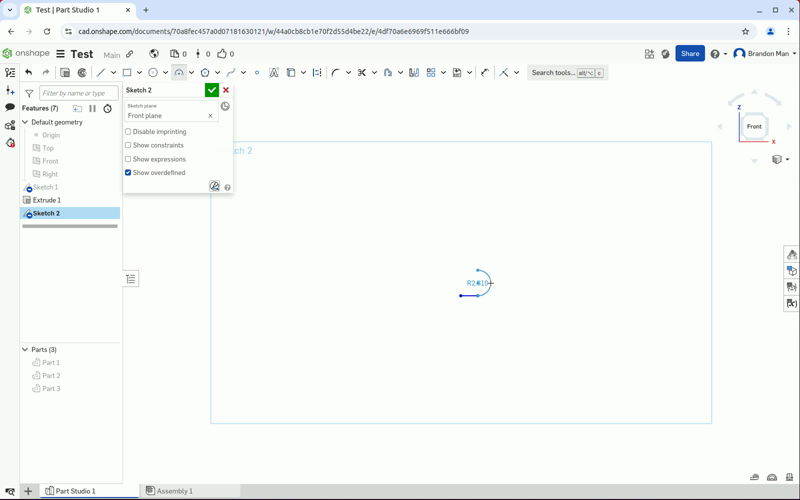
click(490, 282)
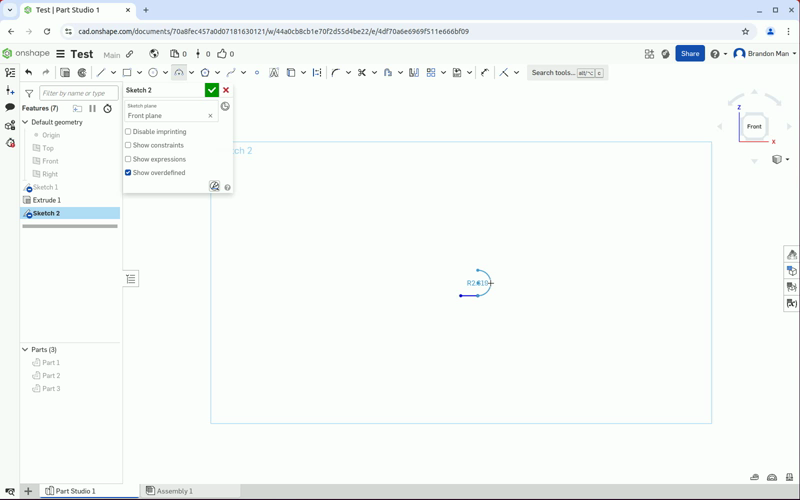
key_up(shift)
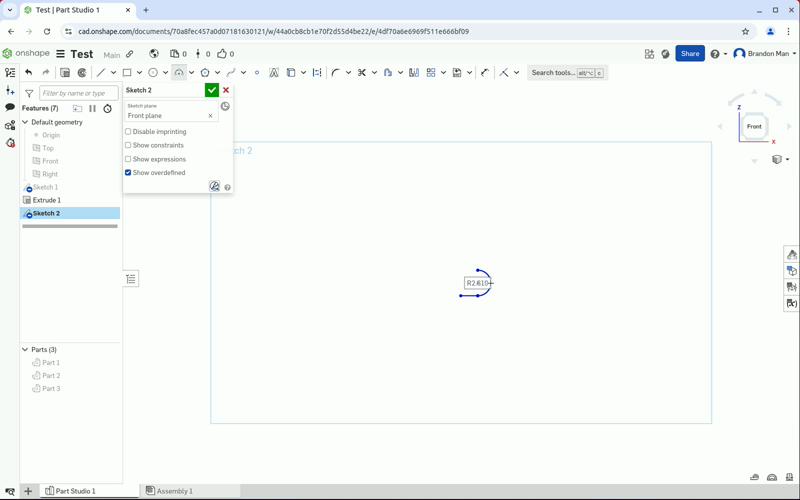
key(esc)
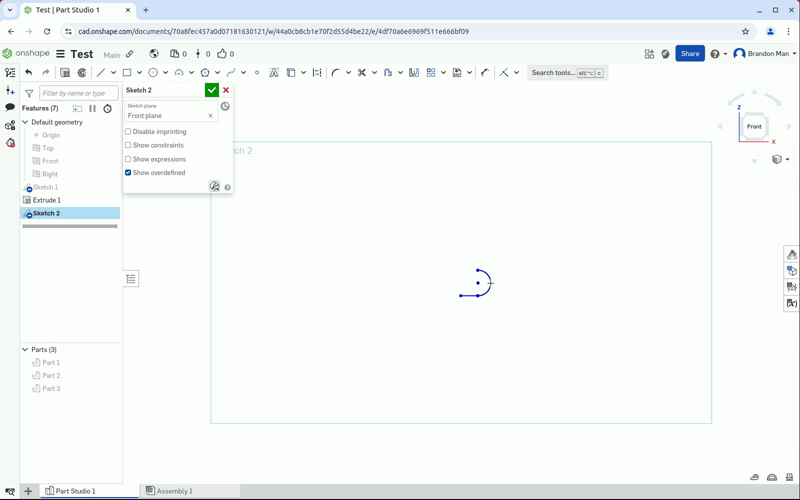
key(l)
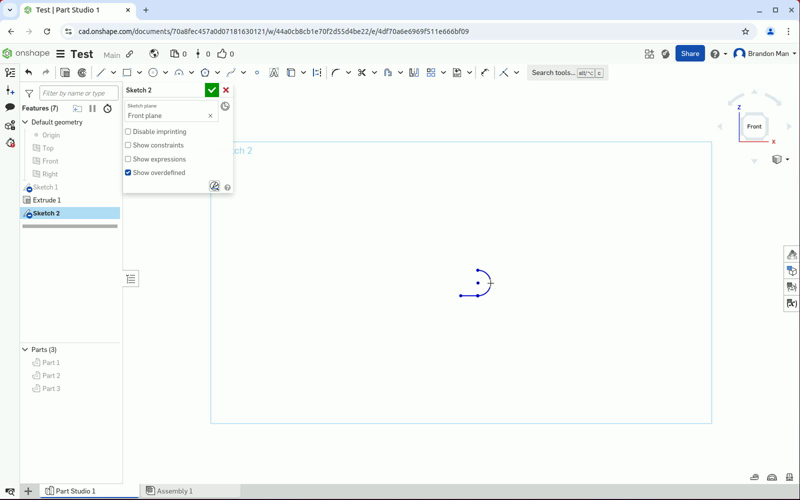
mouse_move(477, 270)
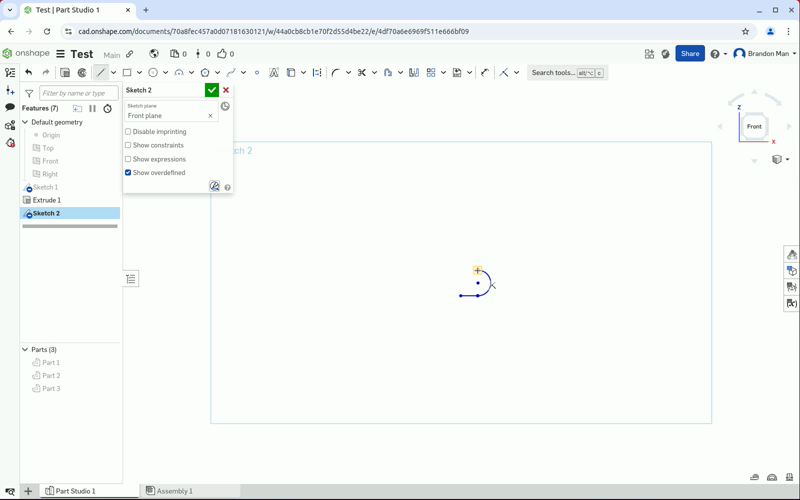
click(477, 270)
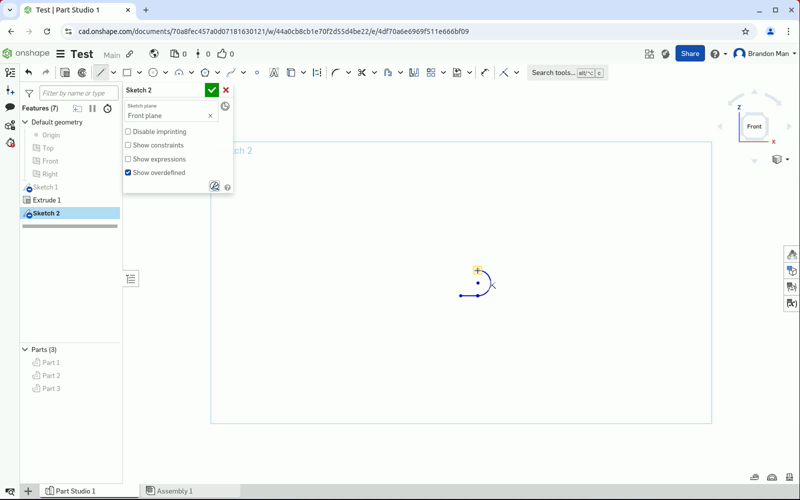
key_down(shift)
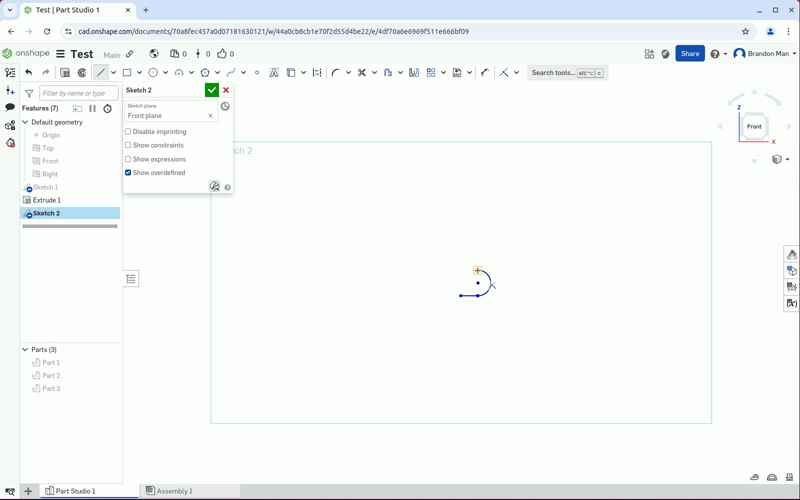
mouse_move(507, 270)
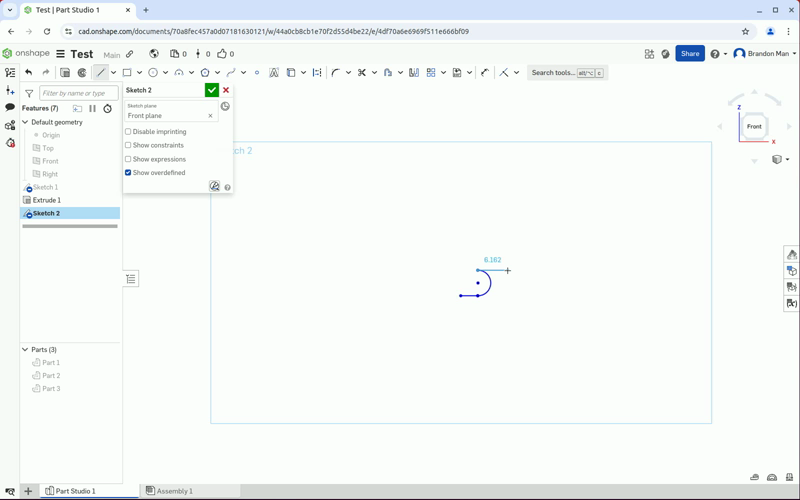
mouse_move(467, 270)
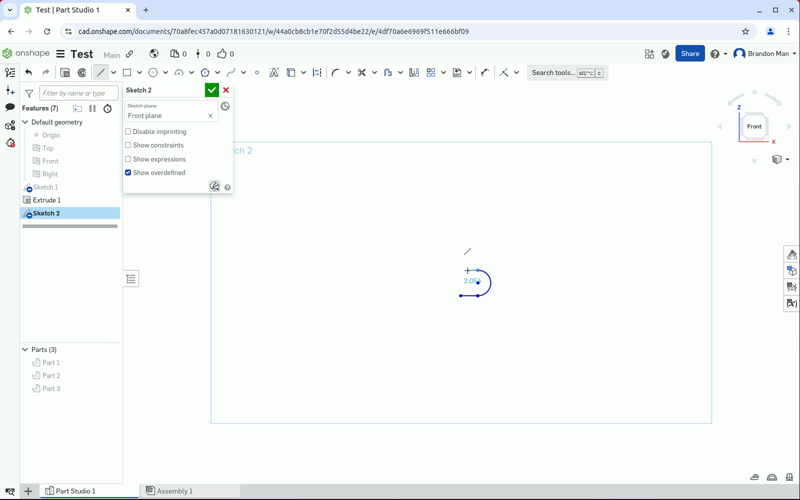
click(467, 270)
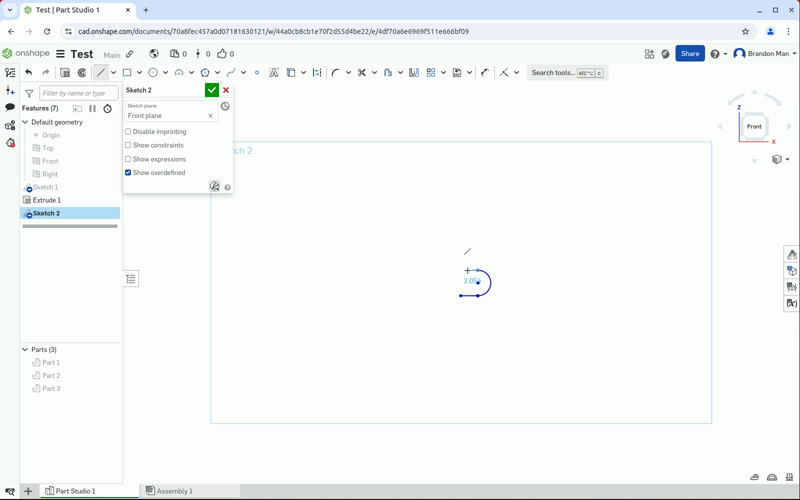
key_up(shift)
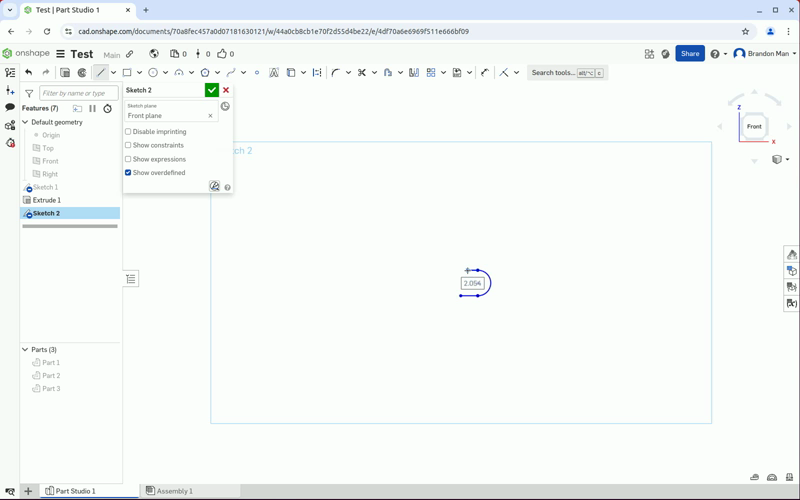
key(esc)
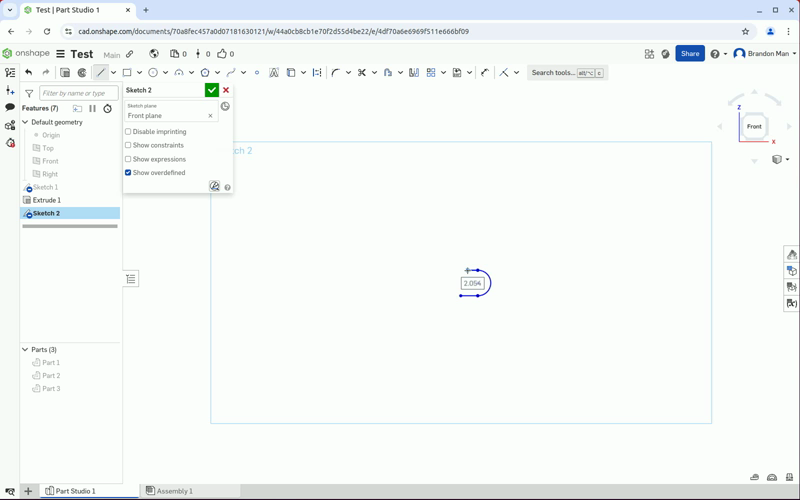
key(a)
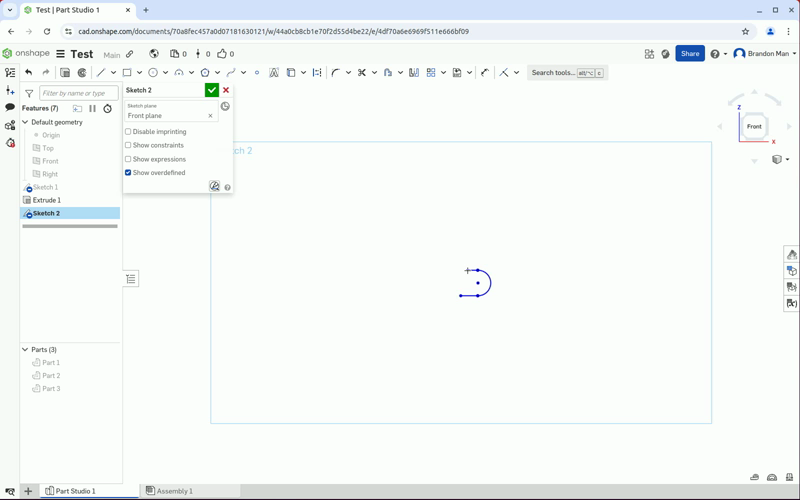
mouse_move(467, 270)
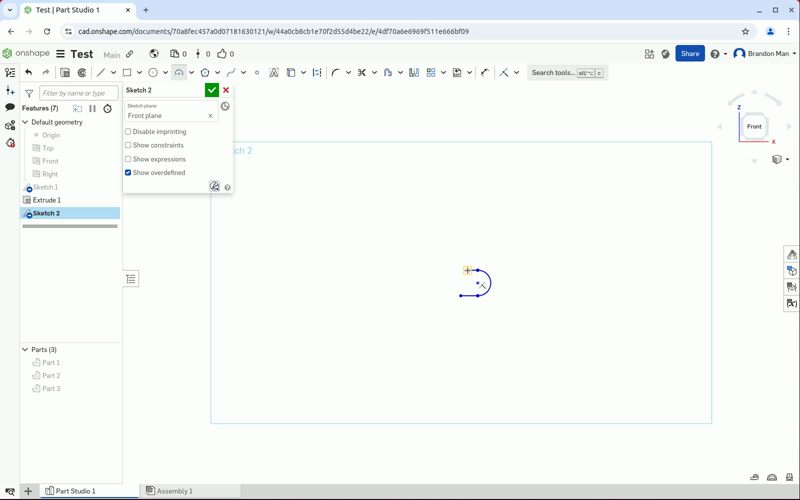
click(467, 270)
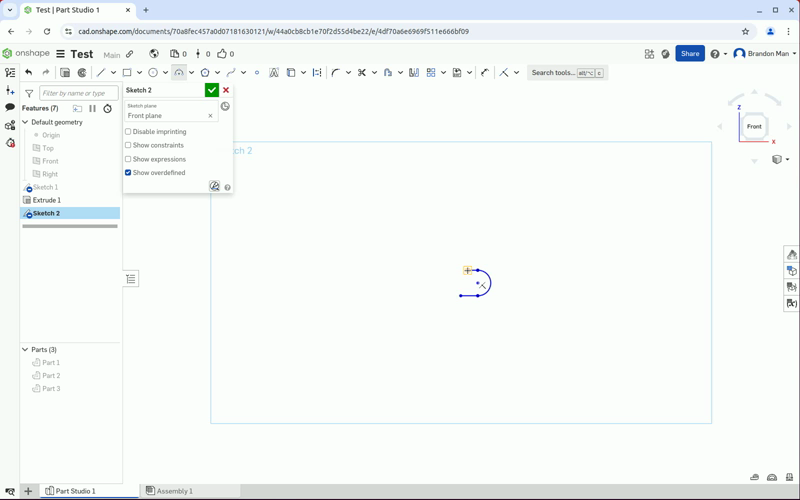
key_down(shift)
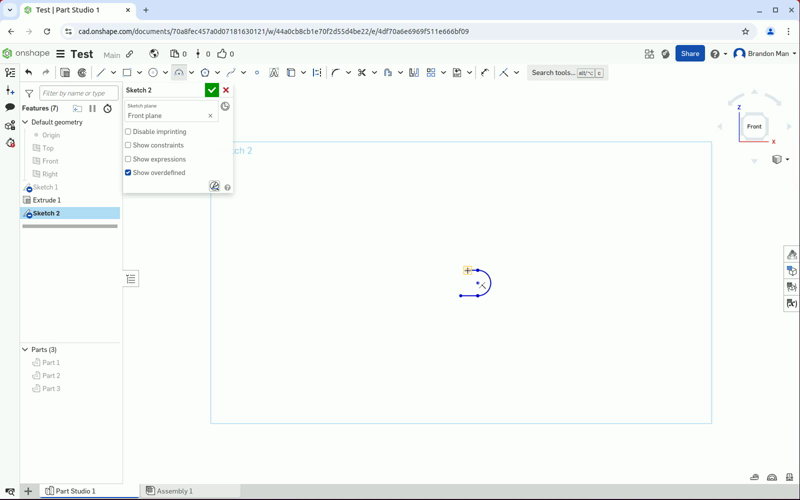
mouse_move(464, 270)
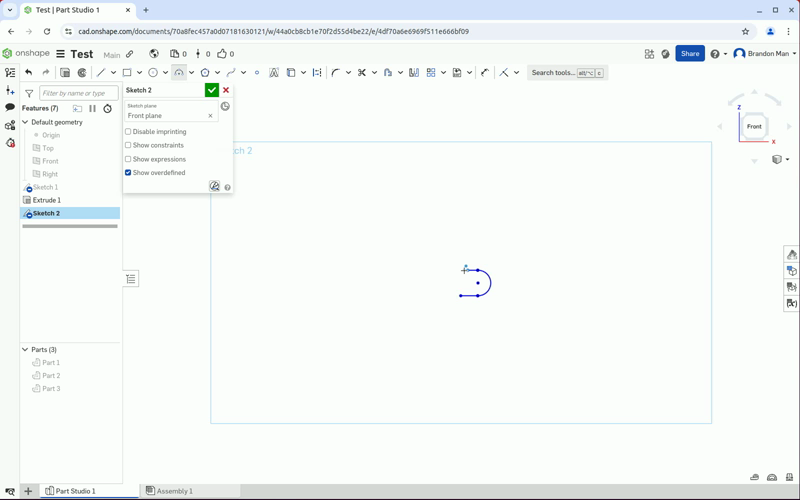
scroll(6)
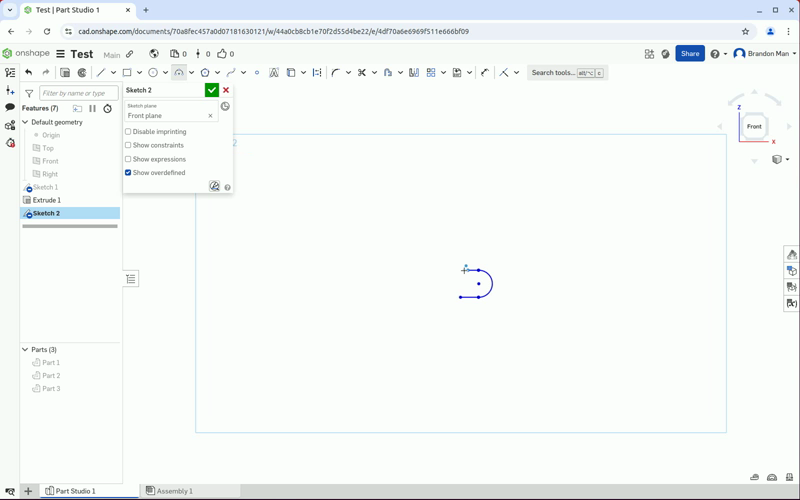
scroll(6)
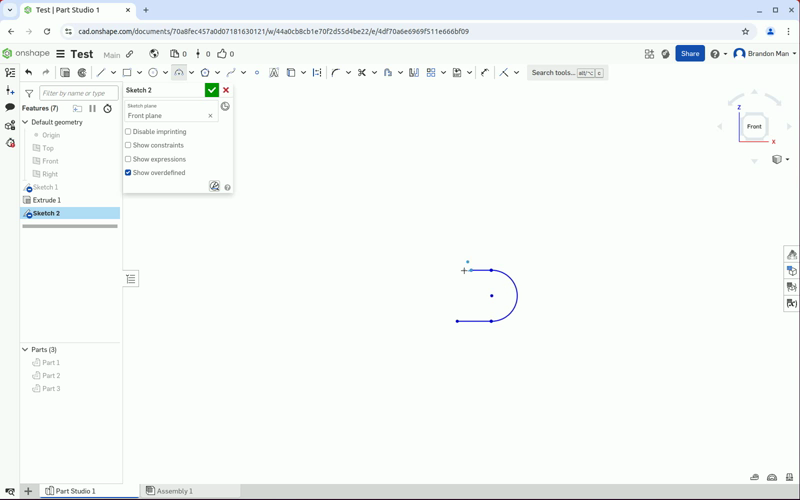
scroll(6)
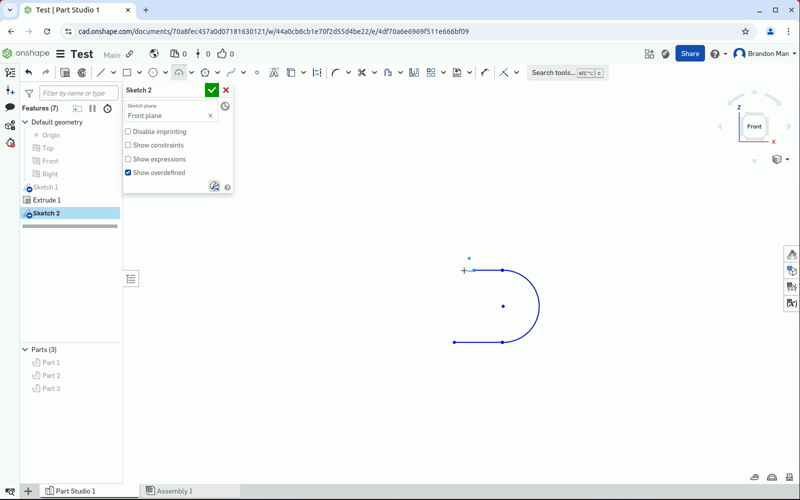
scroll(6)
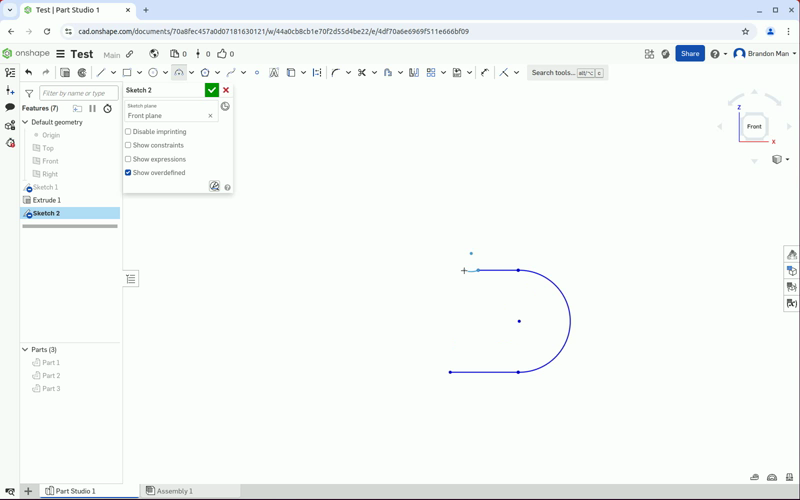
scroll(6)
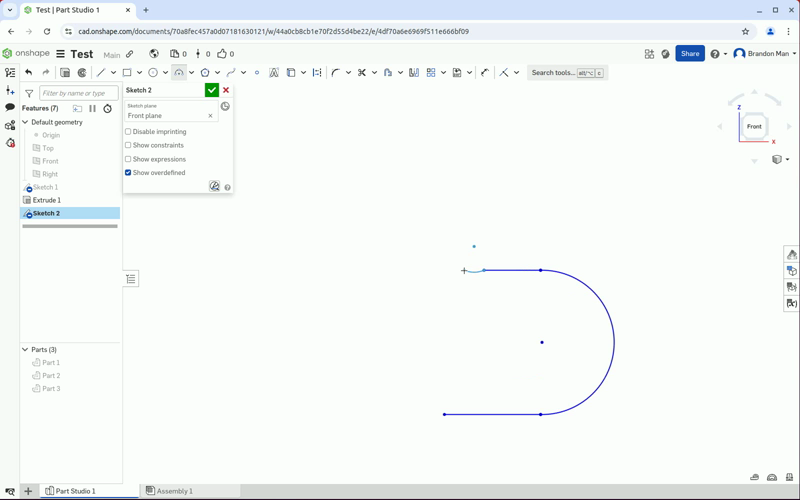
scroll(6)
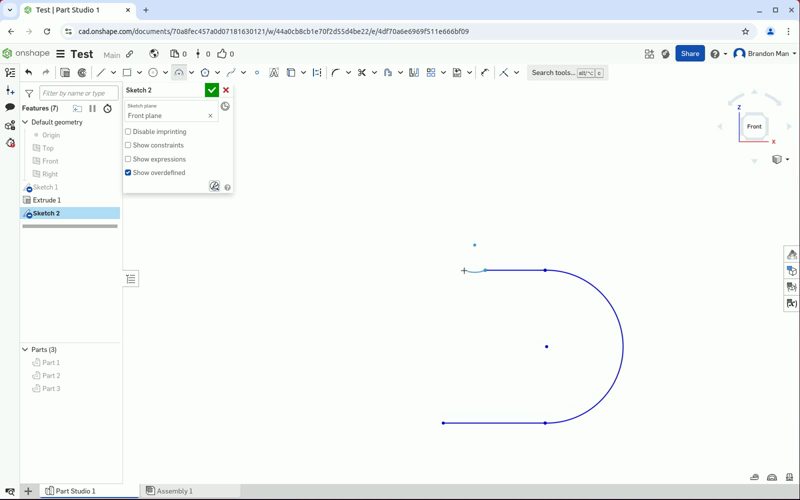
scroll(6)
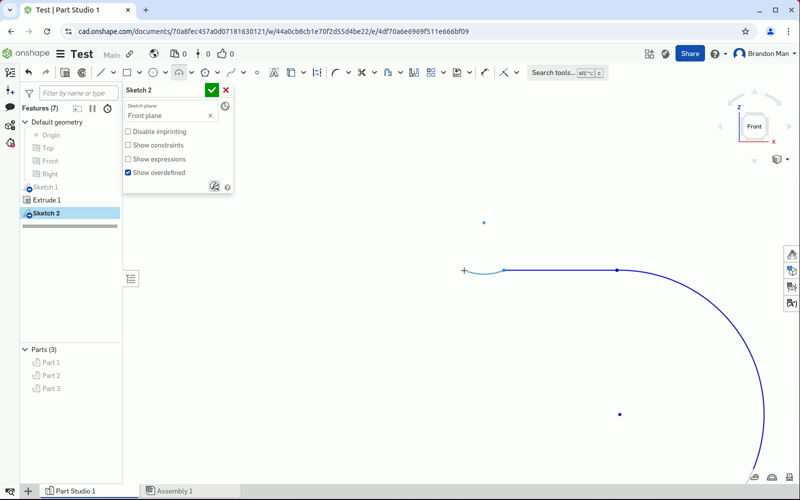
click(464, 270)
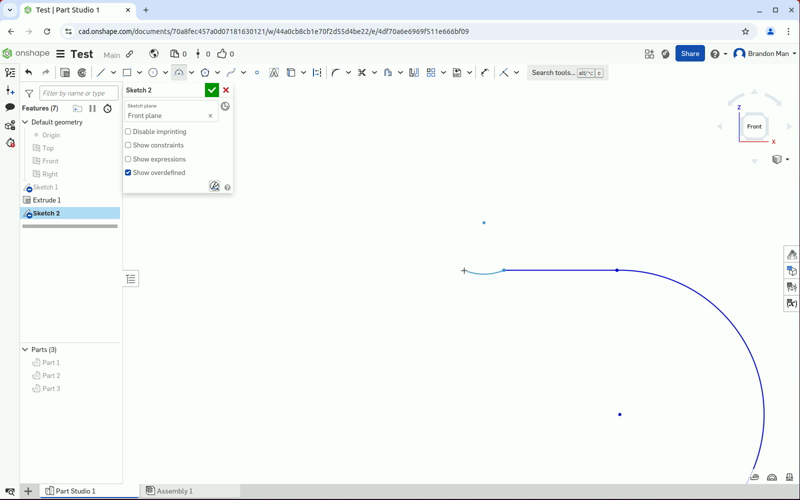
scroll(-6)
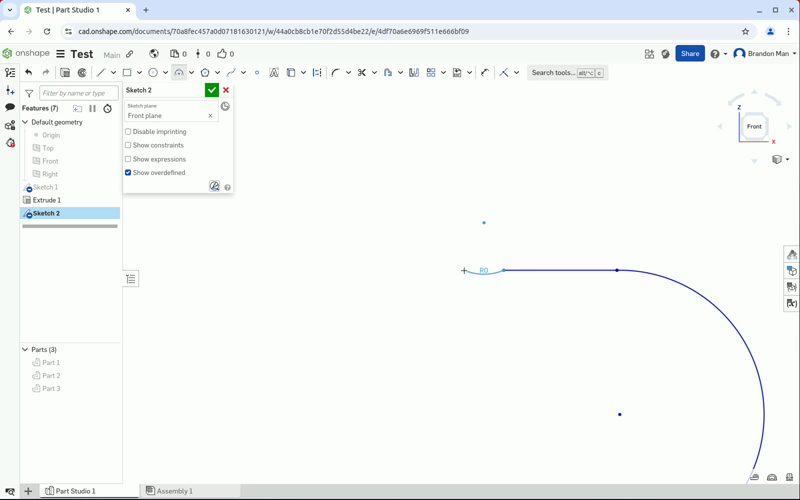
scroll(-6)
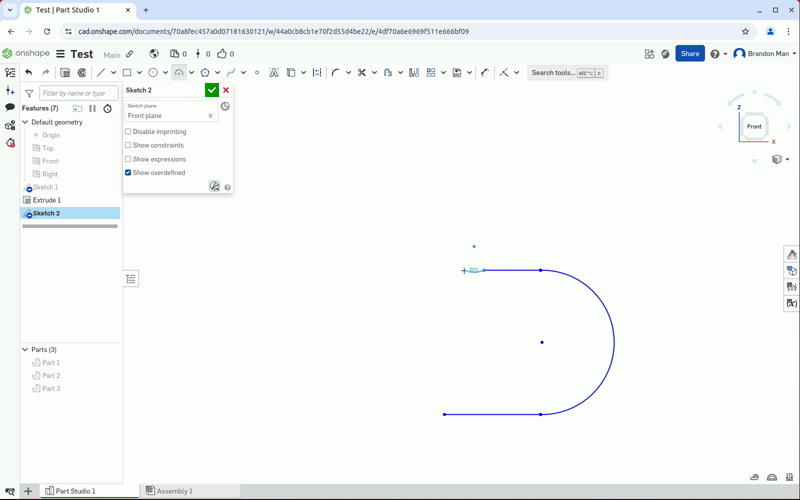
scroll(-6)
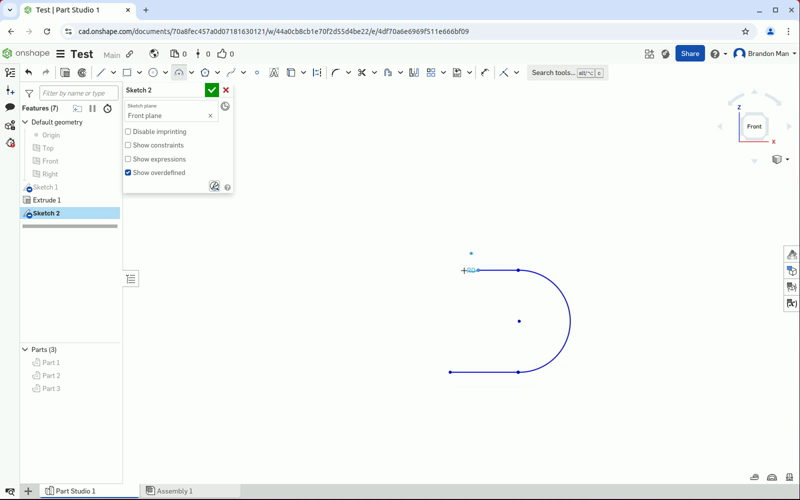
scroll(-6)
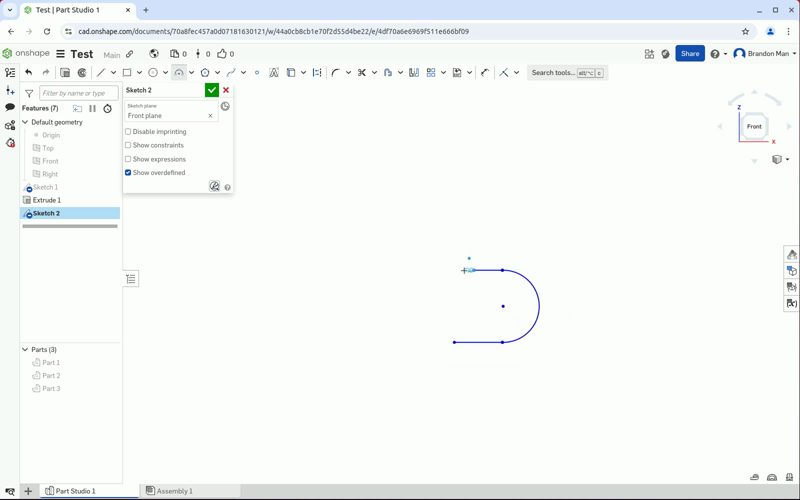
scroll(-6)
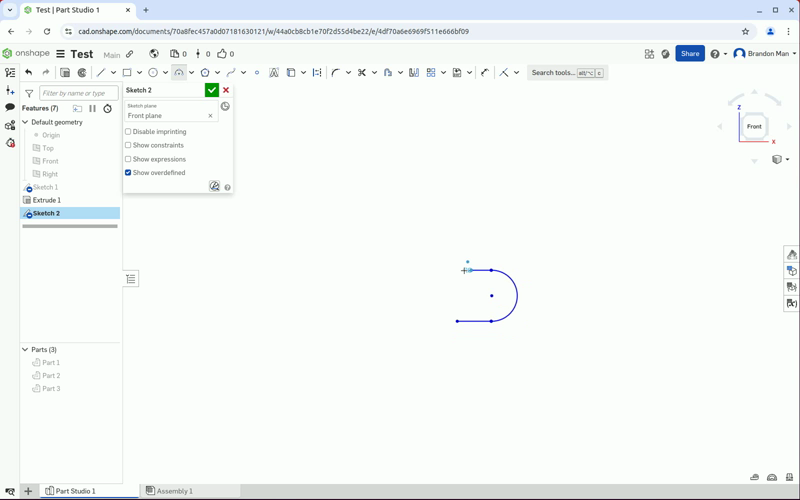
scroll(-6)
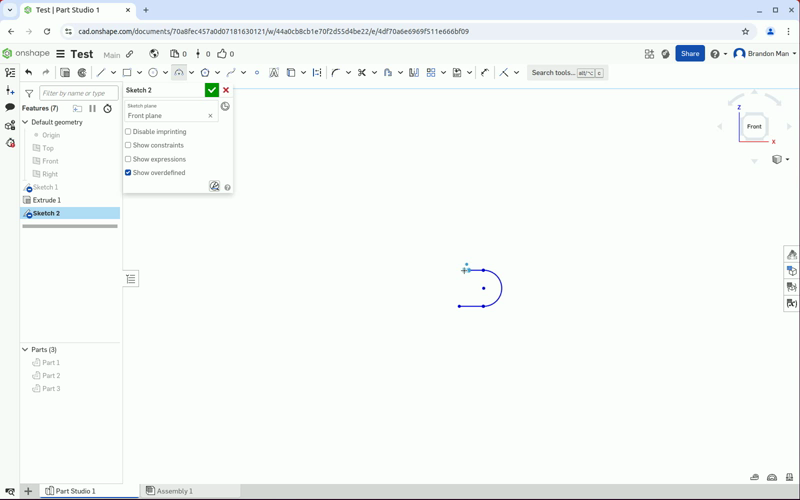
scroll(-6)
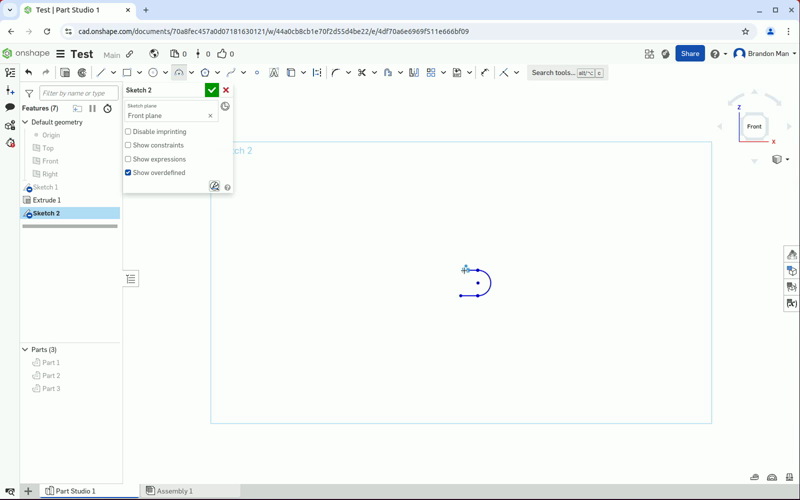
mouse_move(465, 269)
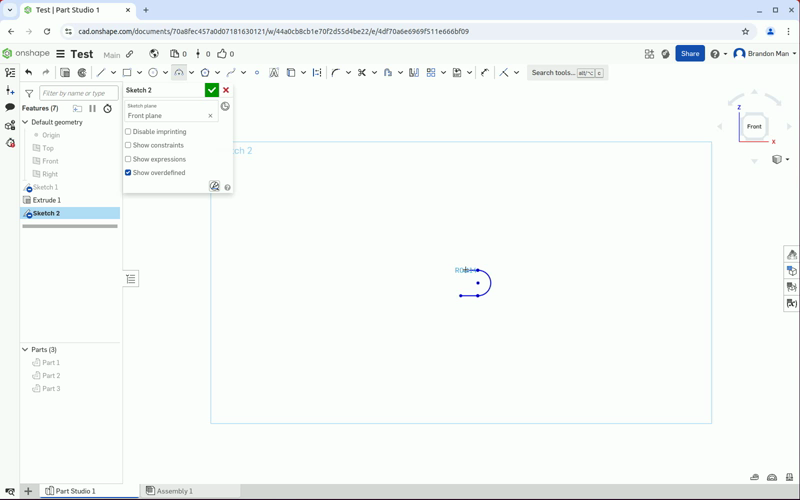
scroll(6)
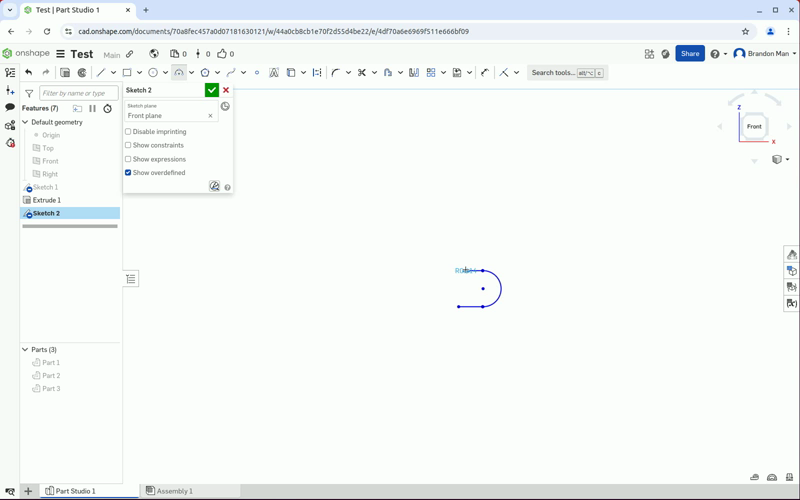
scroll(6)
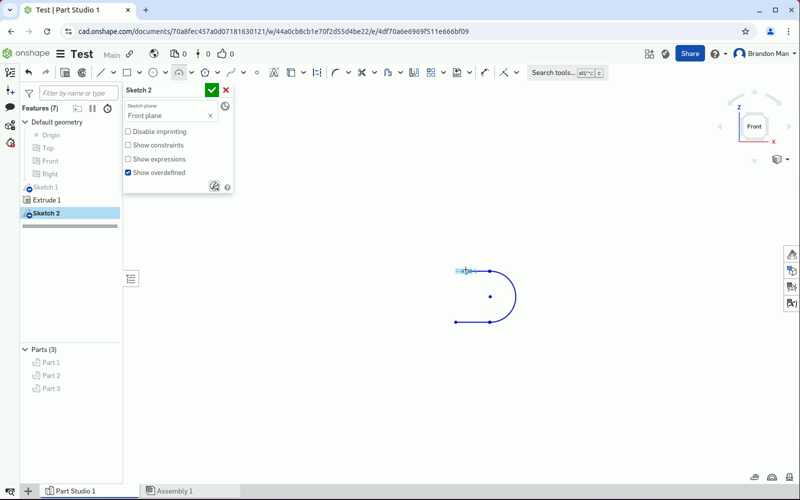
scroll(6)
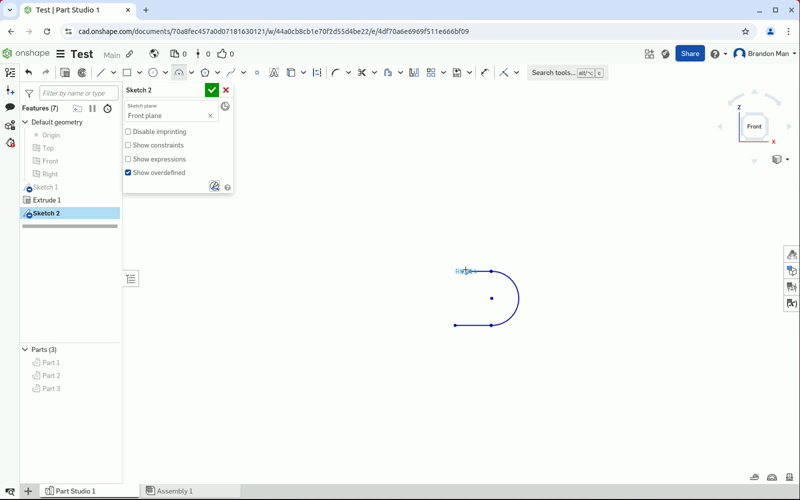
scroll(6)
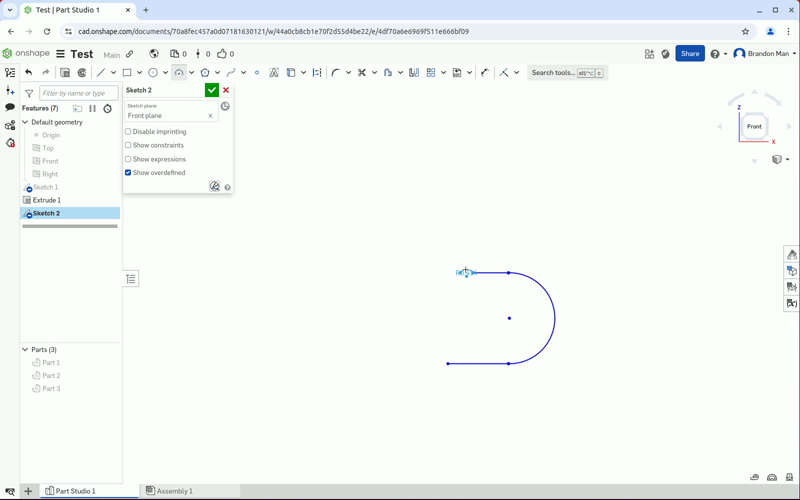
scroll(6)
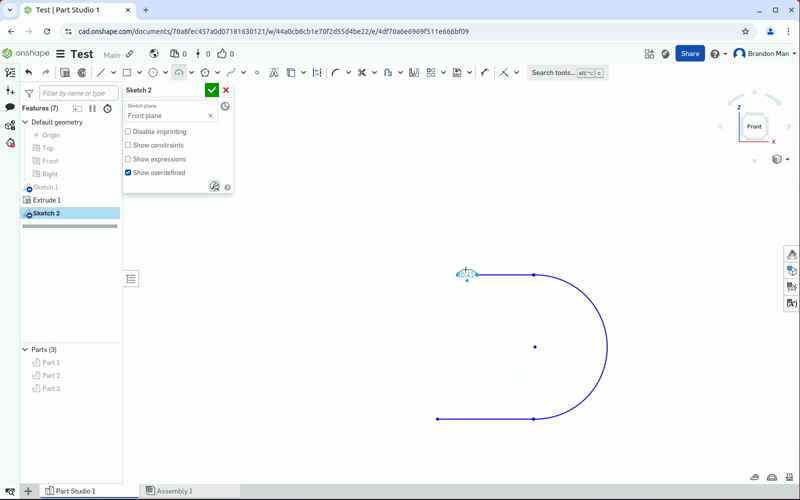
scroll(6)
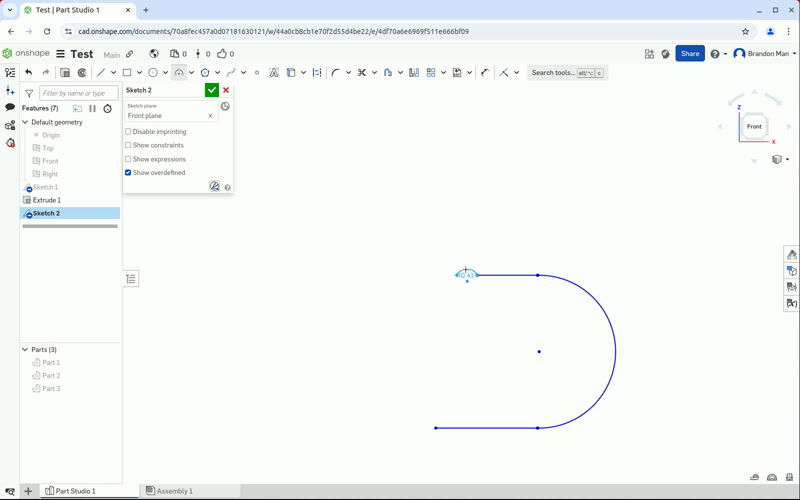
scroll(6)
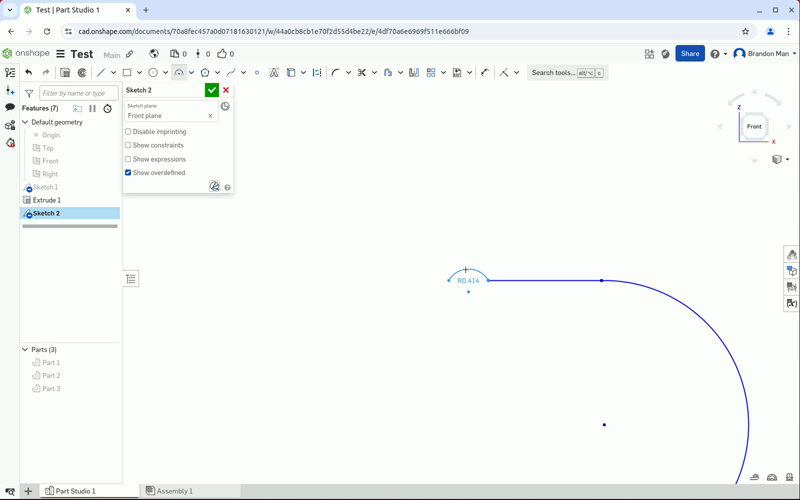
click(465, 269)
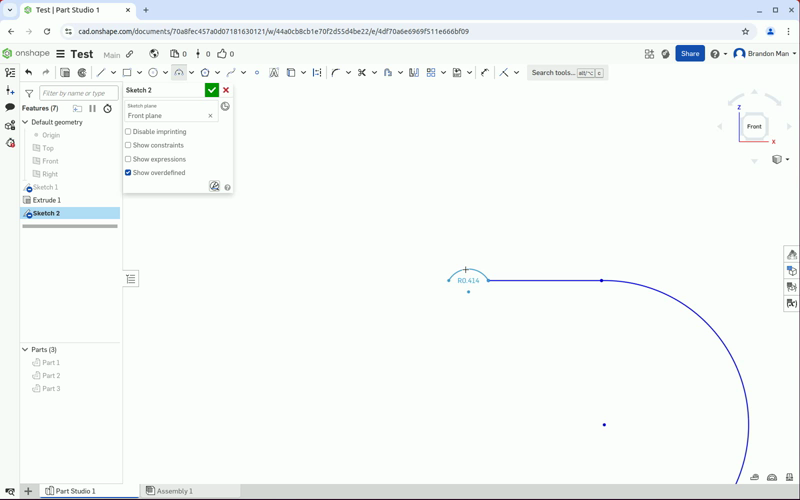
scroll(-6)
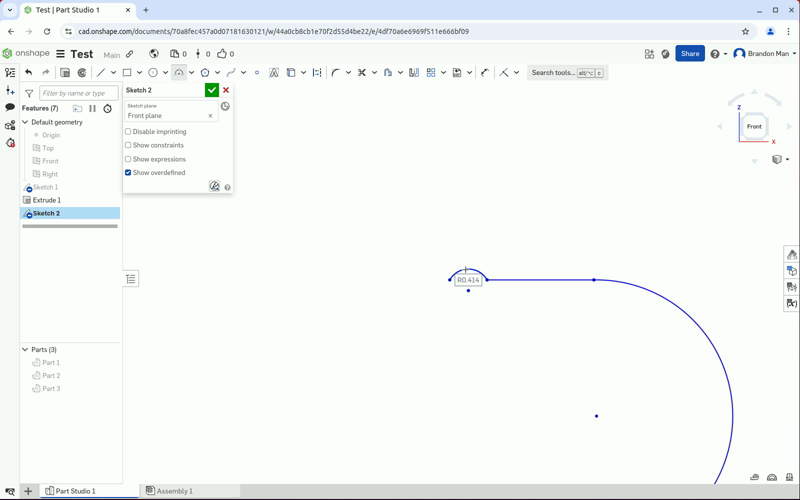
scroll(-6)
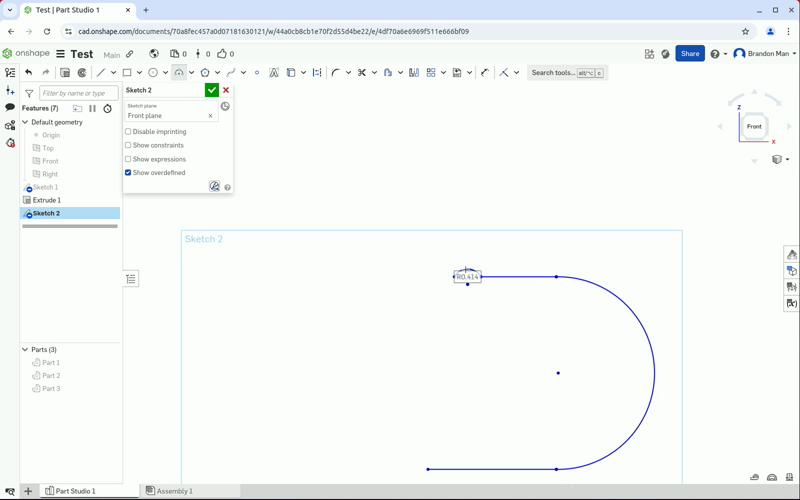
scroll(-6)
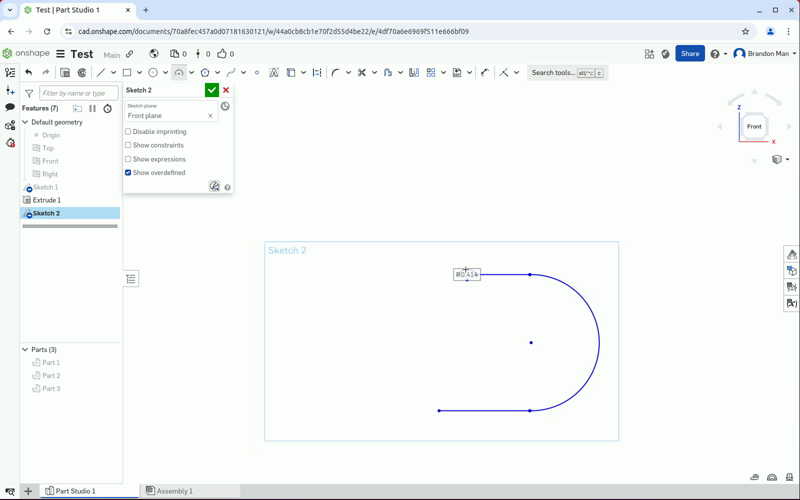
scroll(-6)
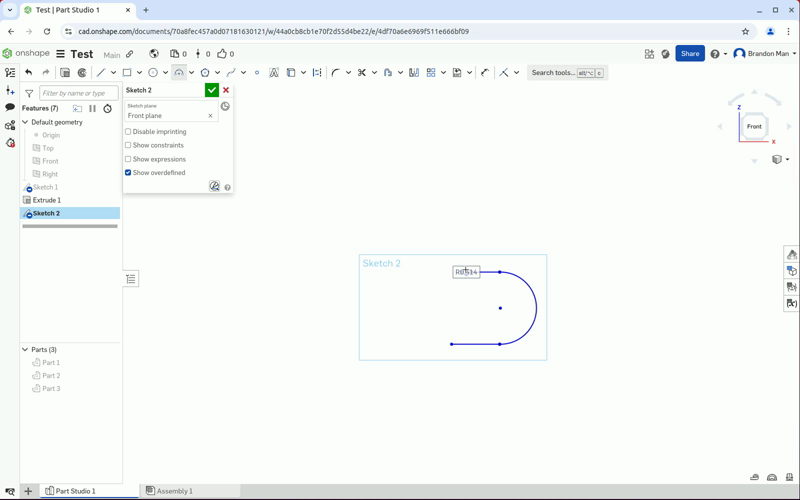
scroll(-6)
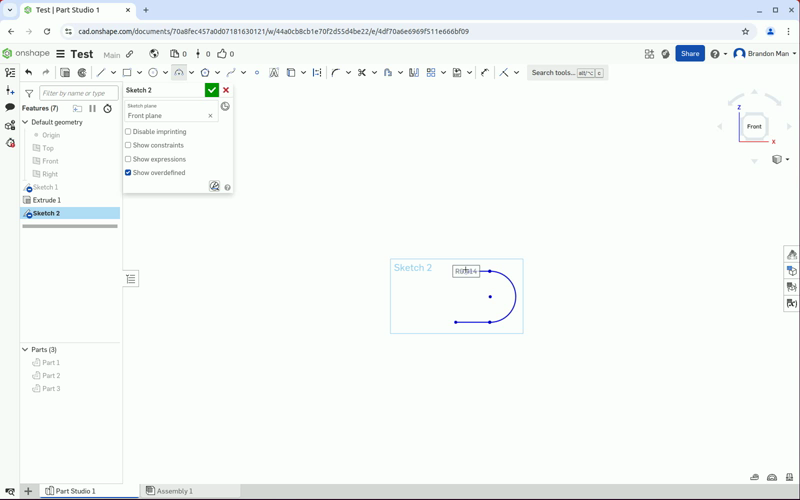
scroll(-6)
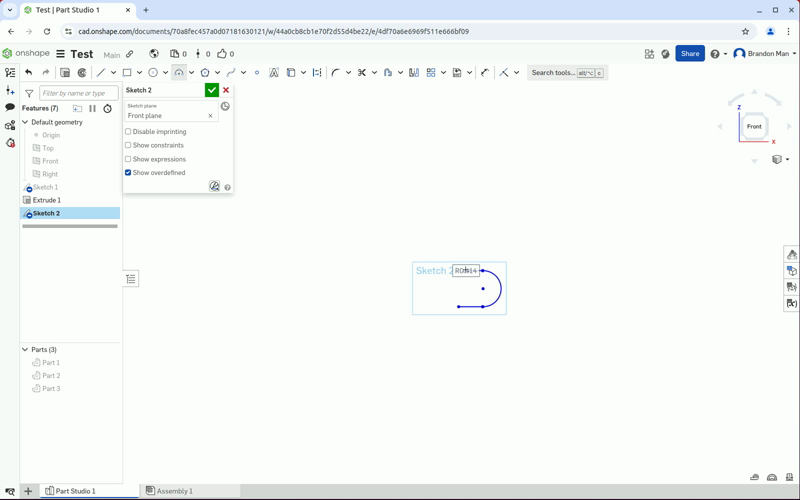
scroll(-6)
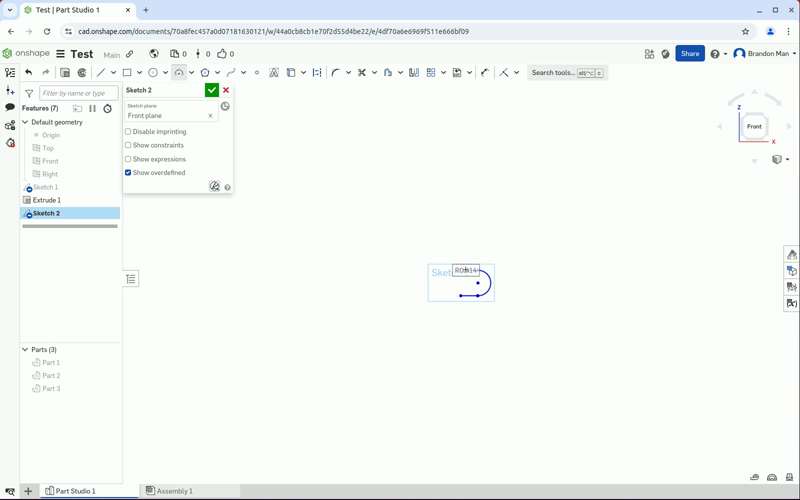
key_up(shift)
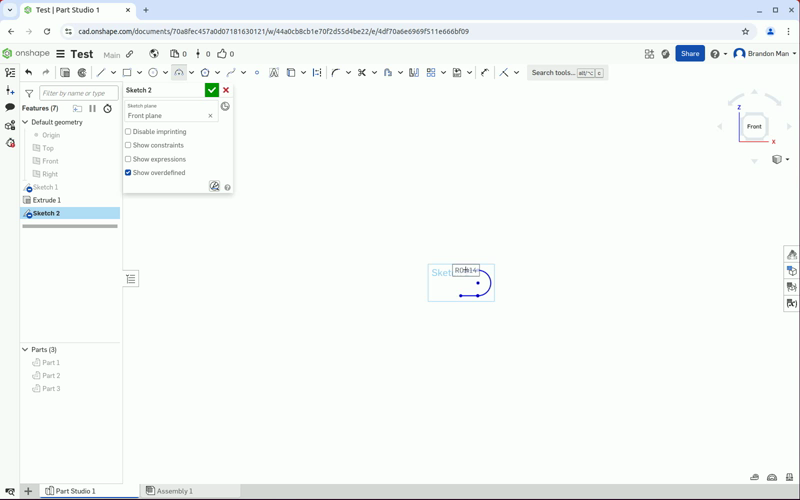
key(esc)
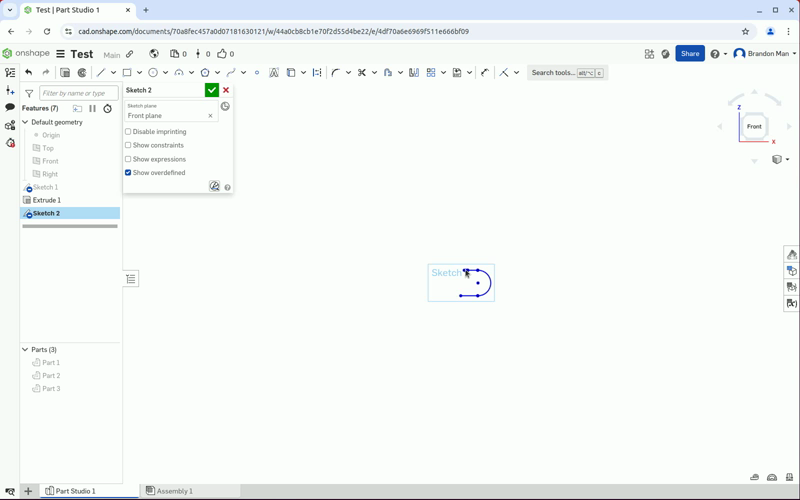
key(l)
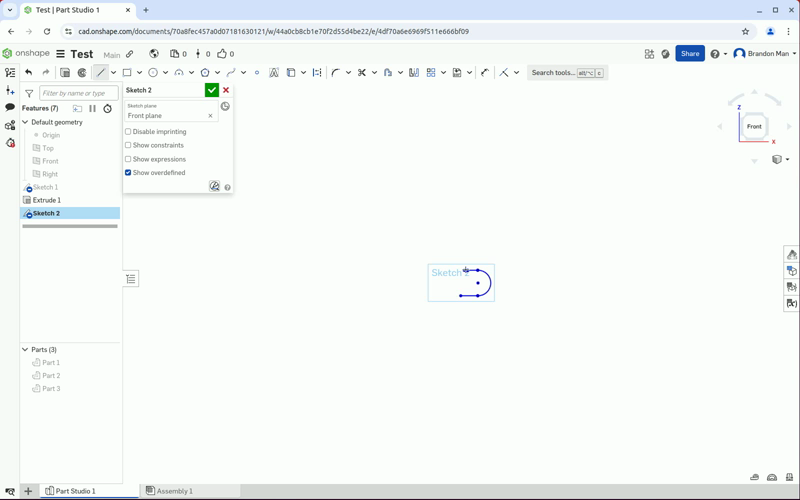
mouse_move(464, 270)
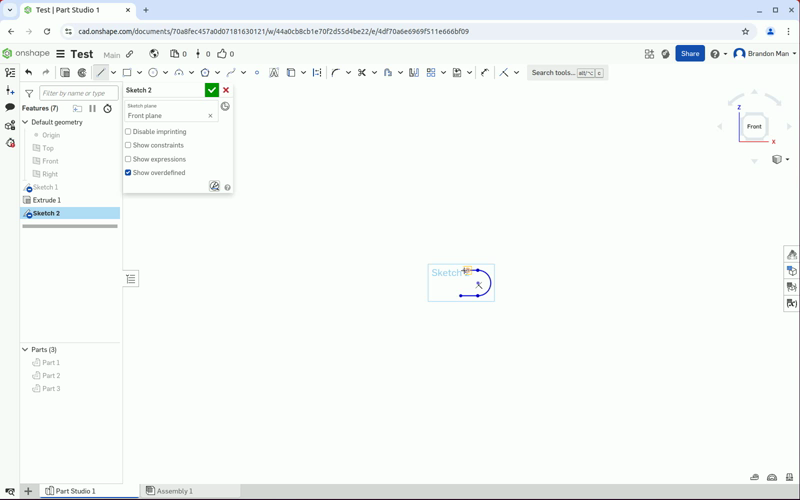
scroll(6)
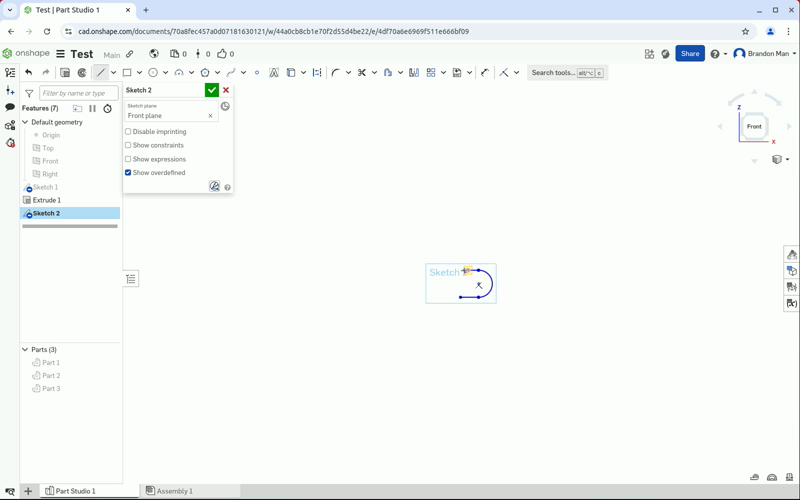
scroll(6)
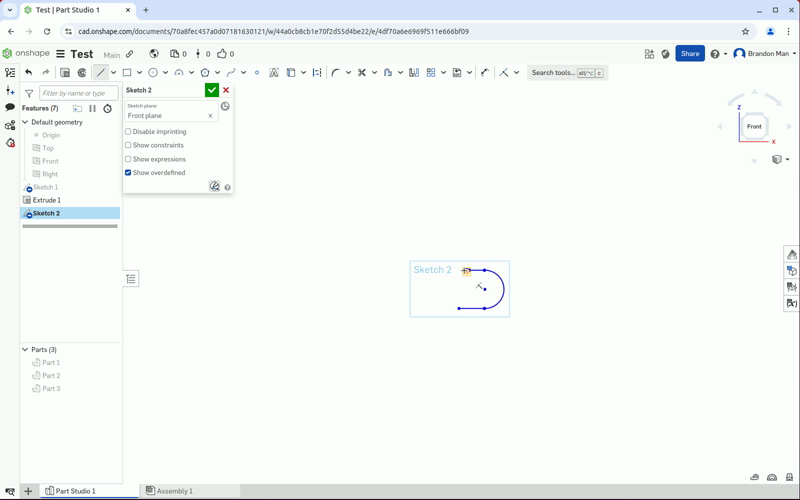
scroll(6)
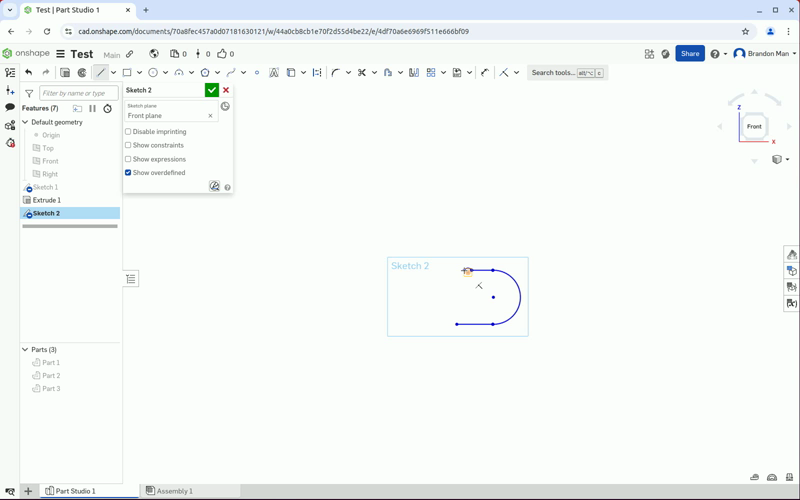
scroll(6)
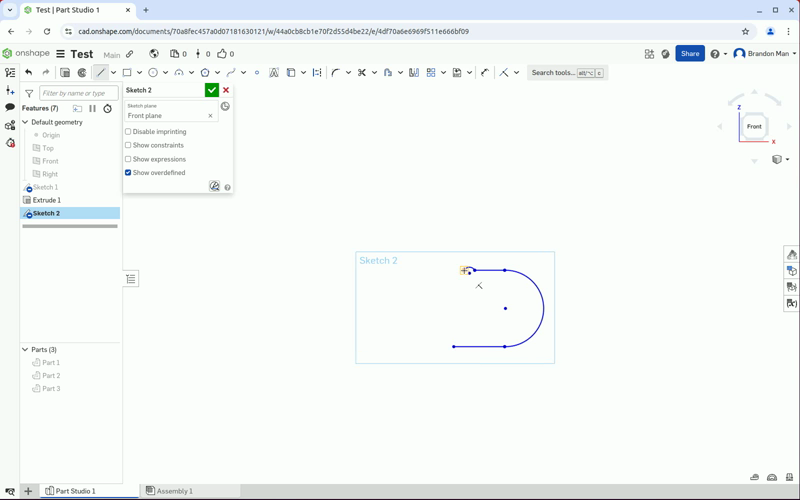
scroll(6)
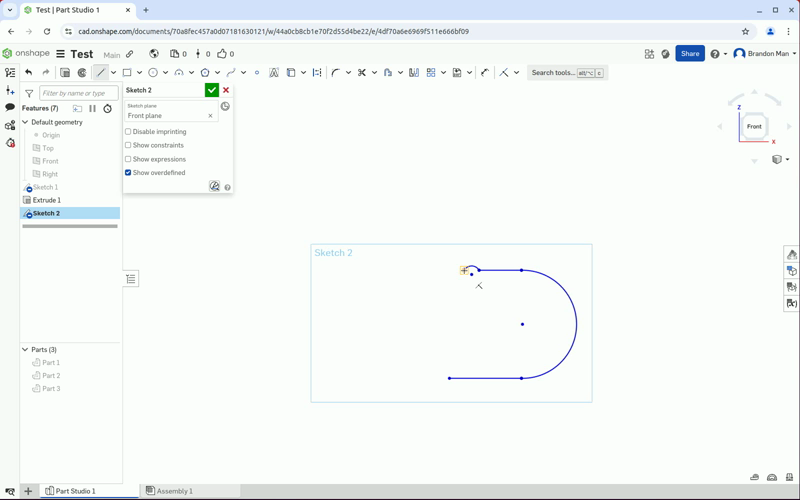
scroll(6)
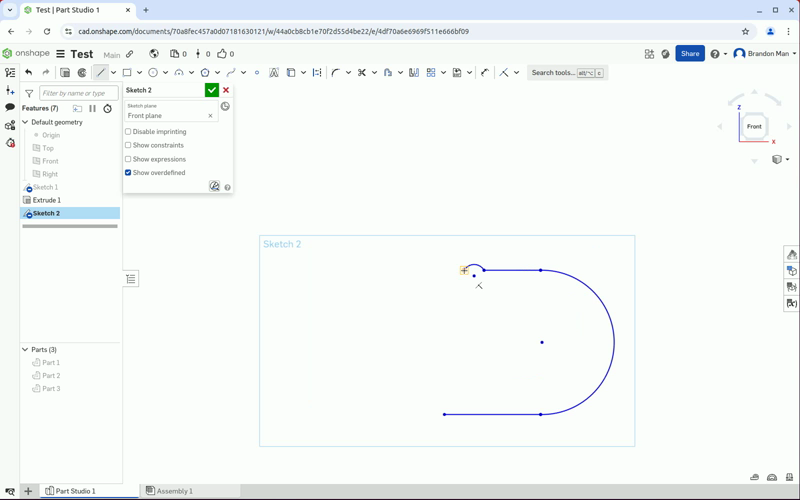
scroll(6)
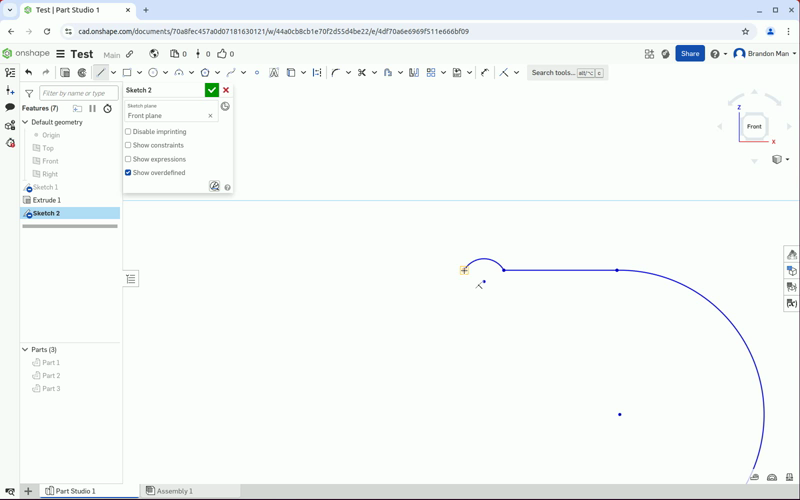
click(464, 270)
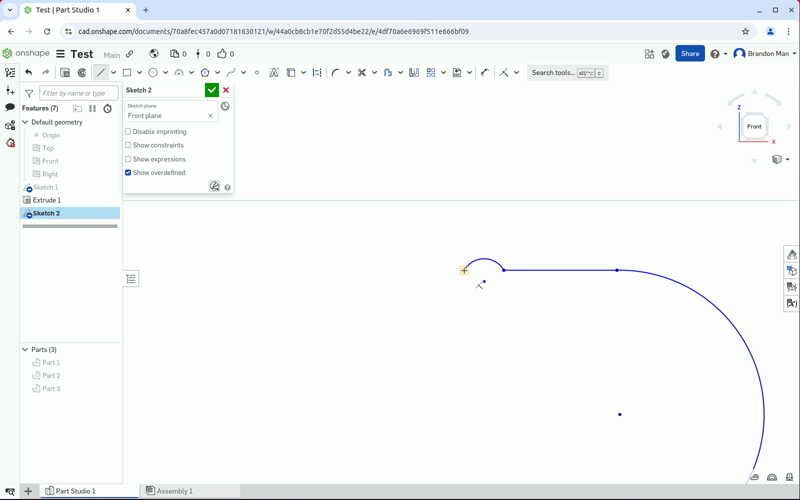
scroll(-6)
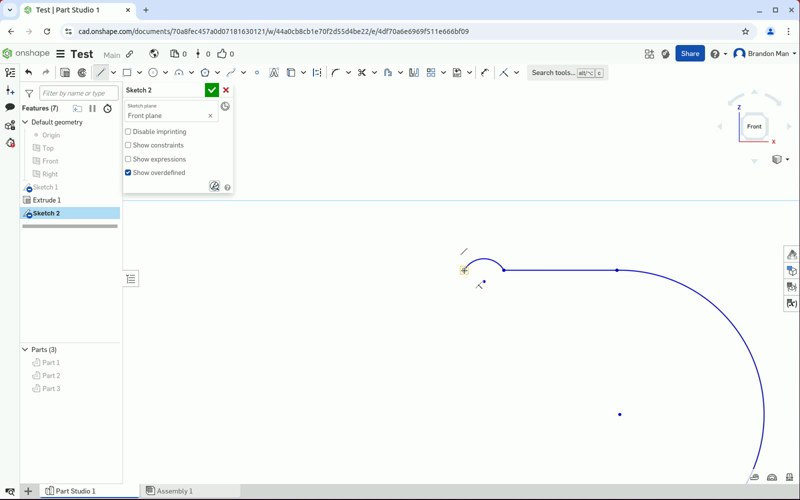
scroll(-6)
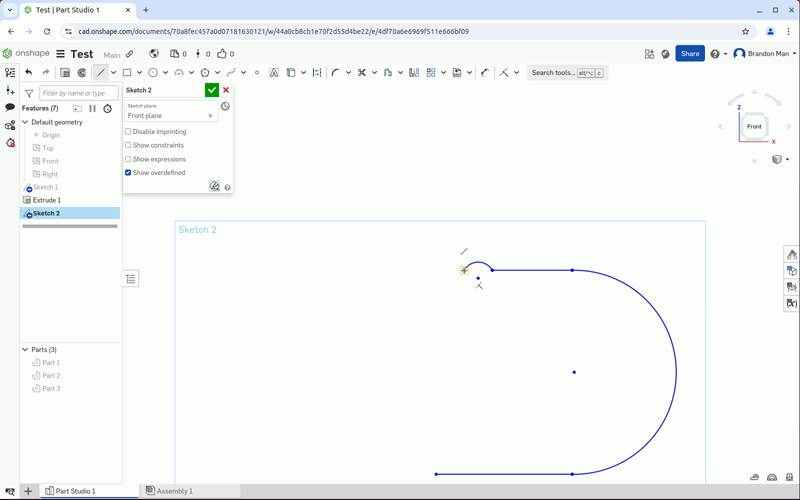
scroll(-6)
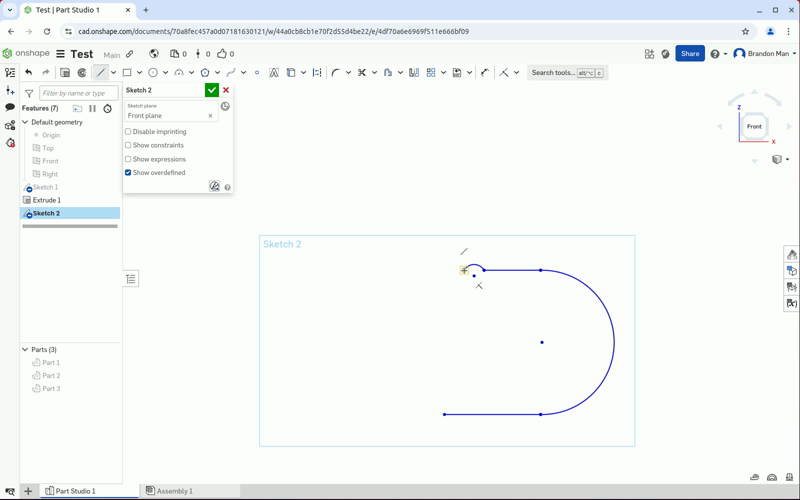
scroll(-6)
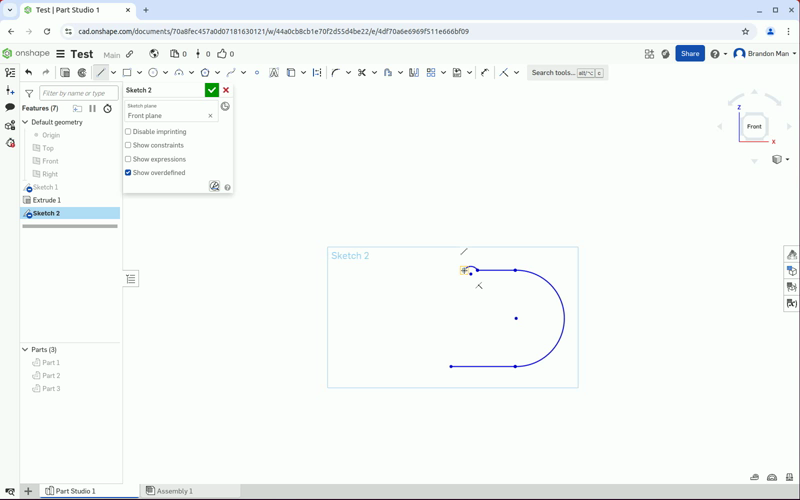
scroll(-6)
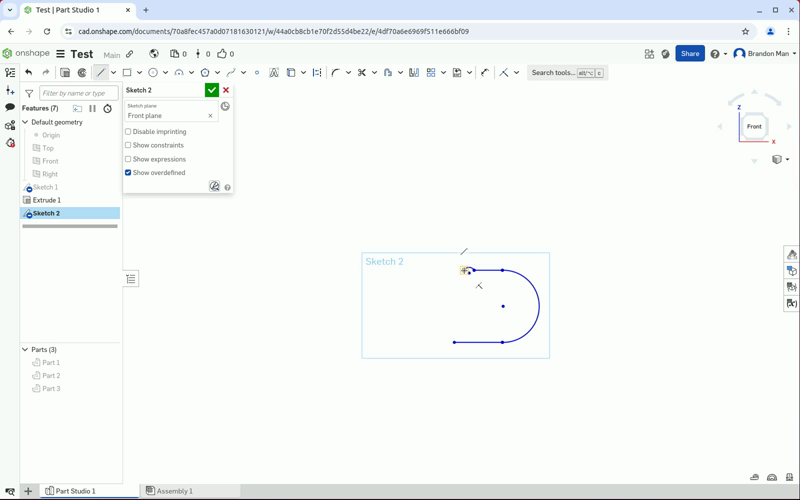
scroll(-6)
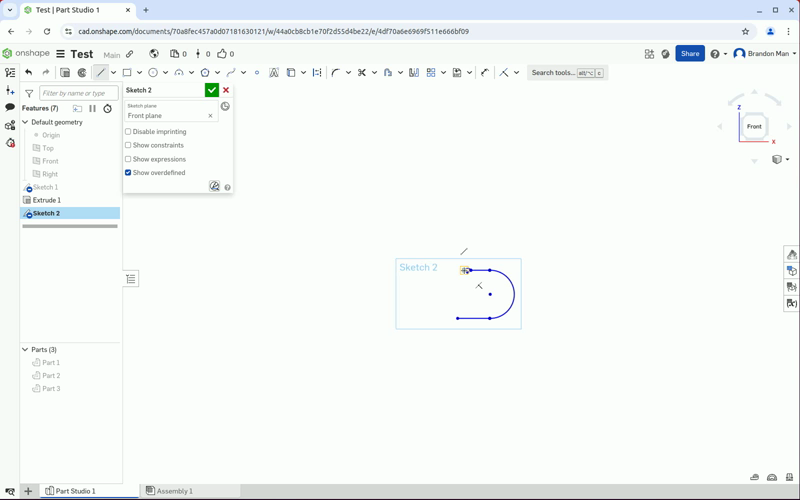
scroll(-6)
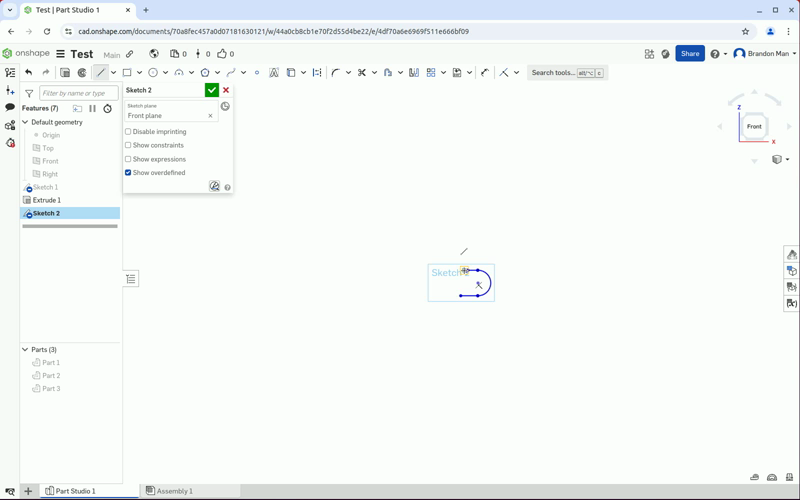
key_down(shift)
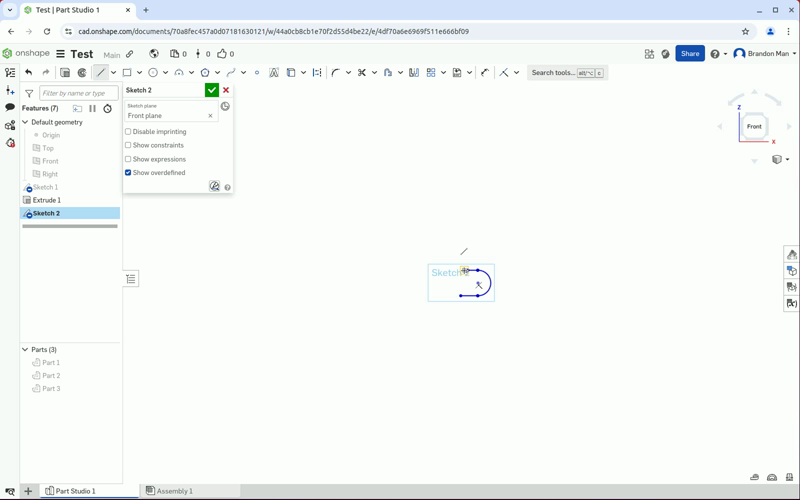
mouse_move(494, 270)
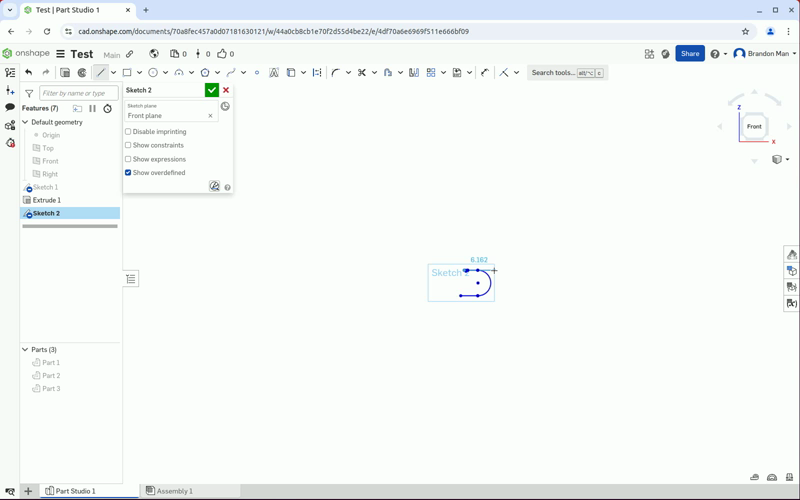
mouse_move(460, 270)
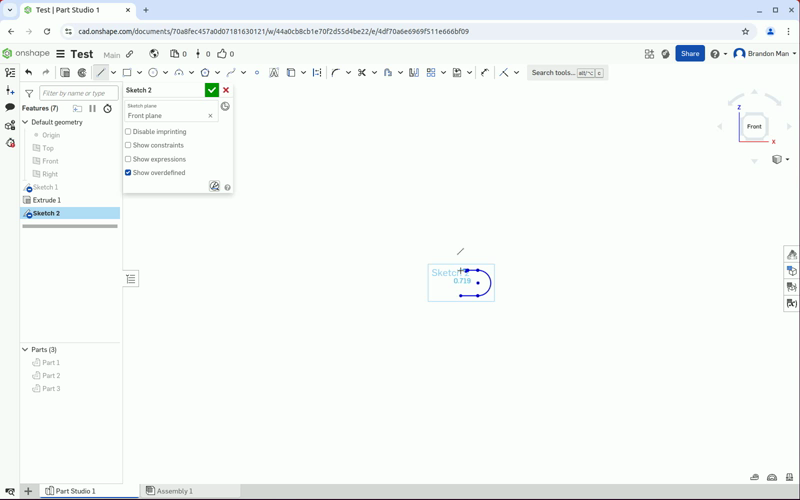
scroll(6)
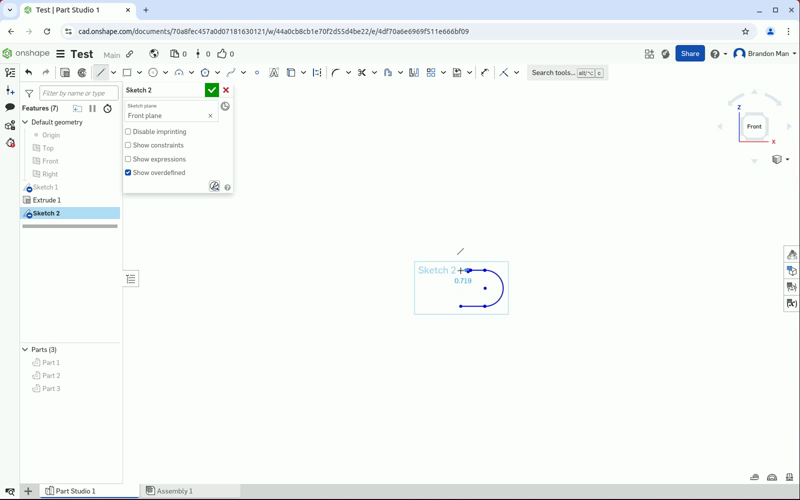
scroll(6)
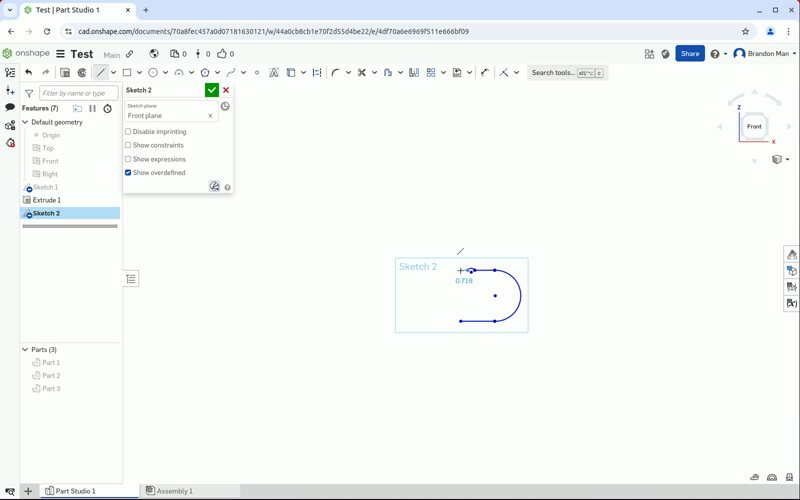
scroll(6)
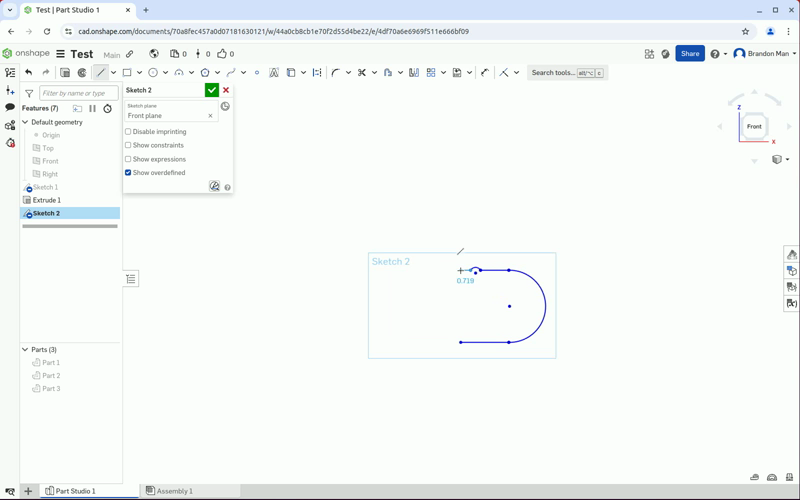
scroll(6)
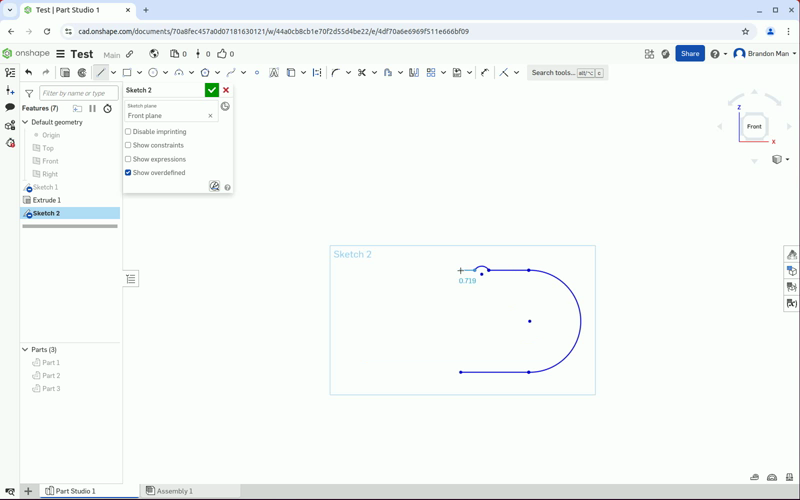
scroll(6)
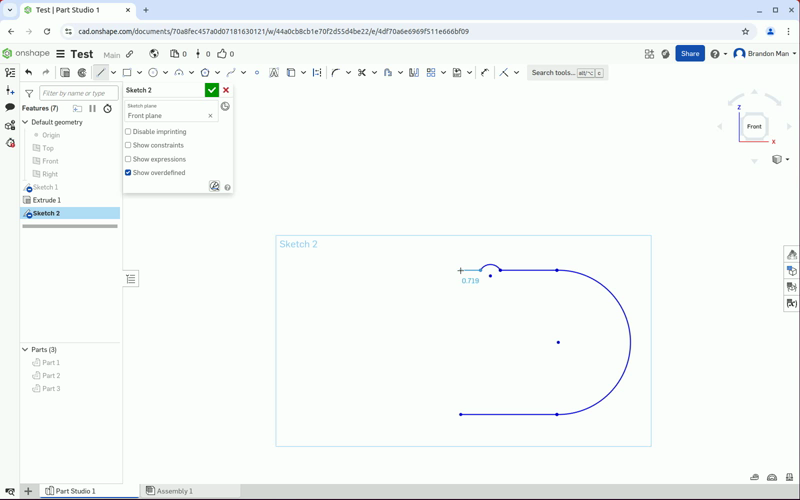
scroll(6)
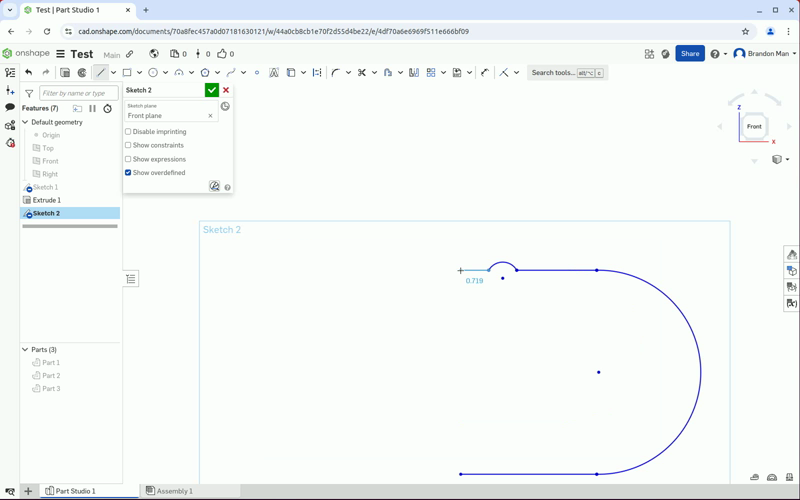
scroll(6)
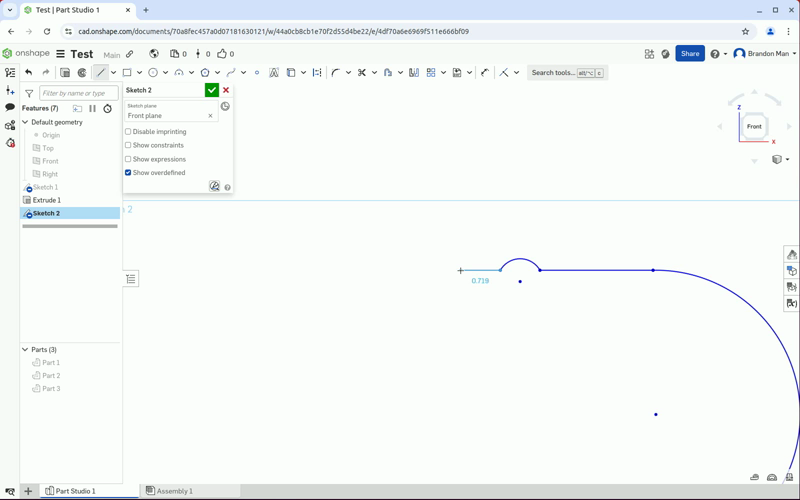
click(460, 270)
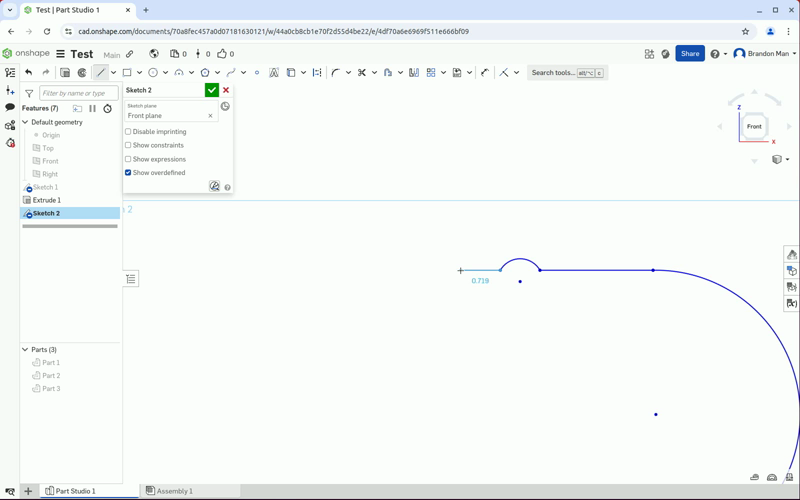
scroll(-6)
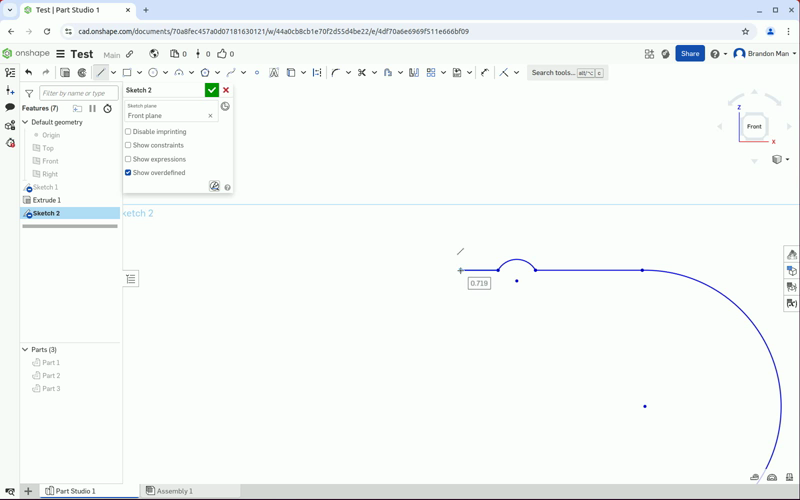
scroll(-6)
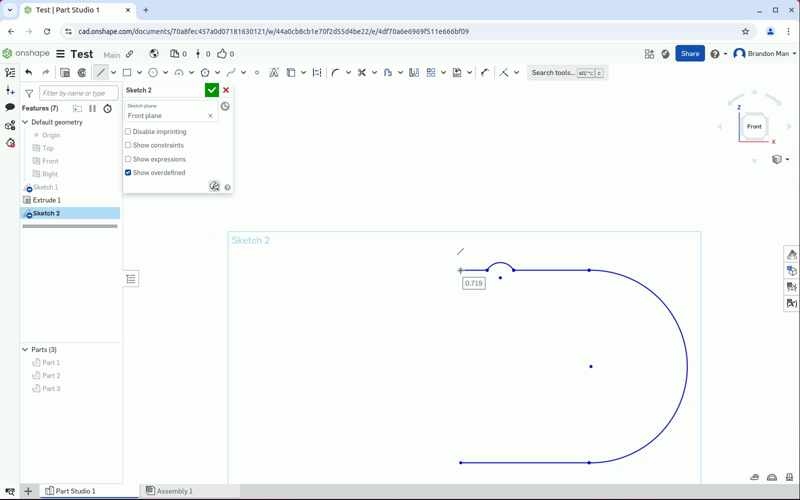
scroll(-6)
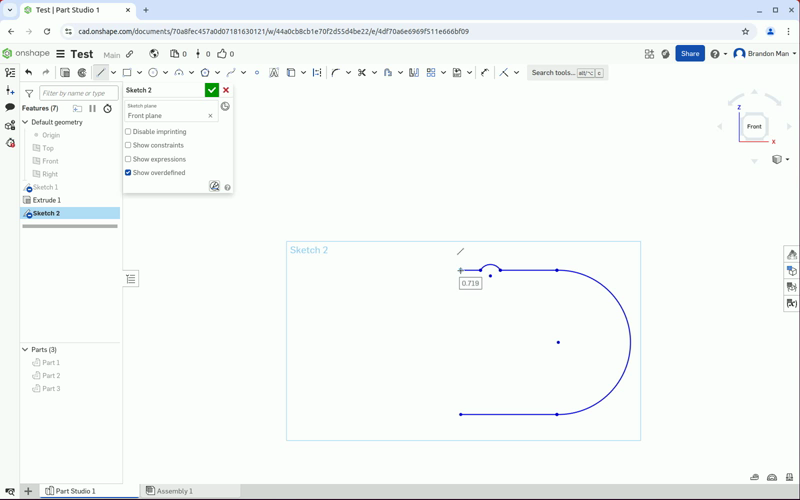
scroll(-6)
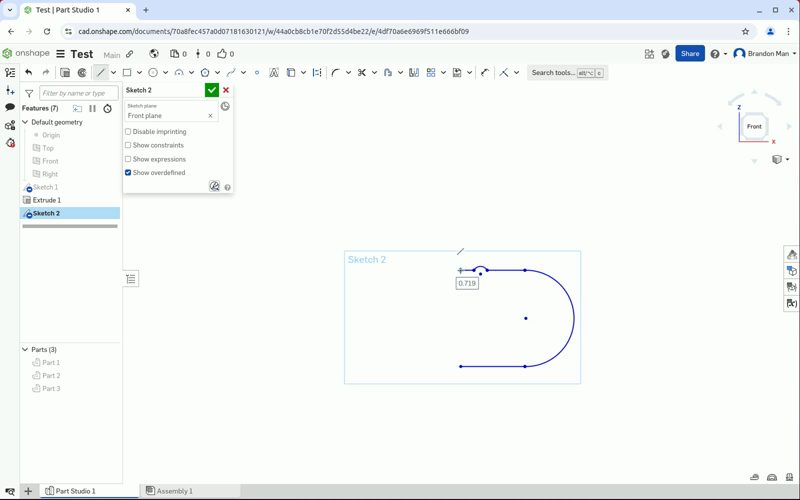
scroll(-6)
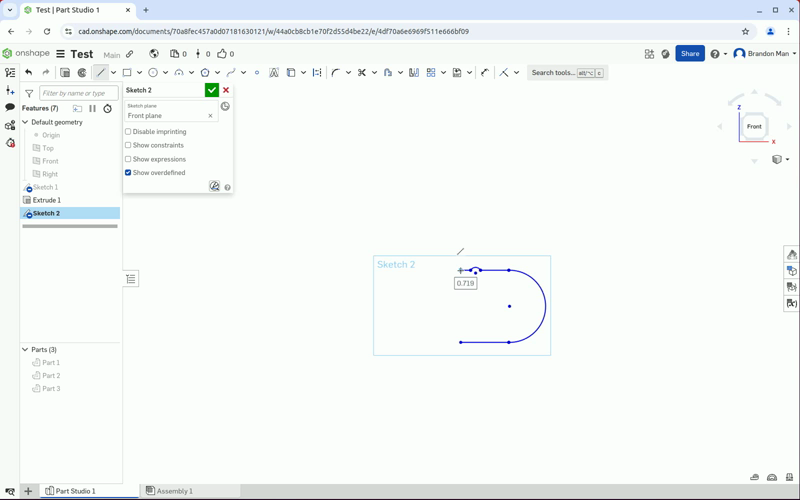
scroll(-6)
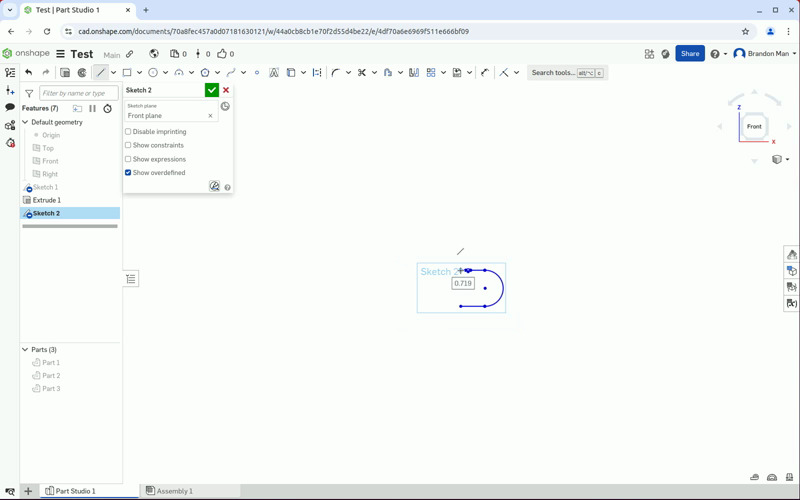
scroll(-6)
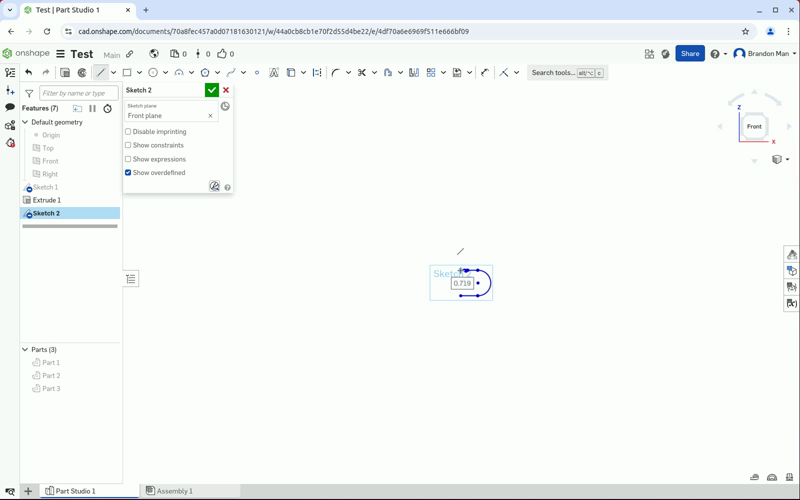
key_up(shift)
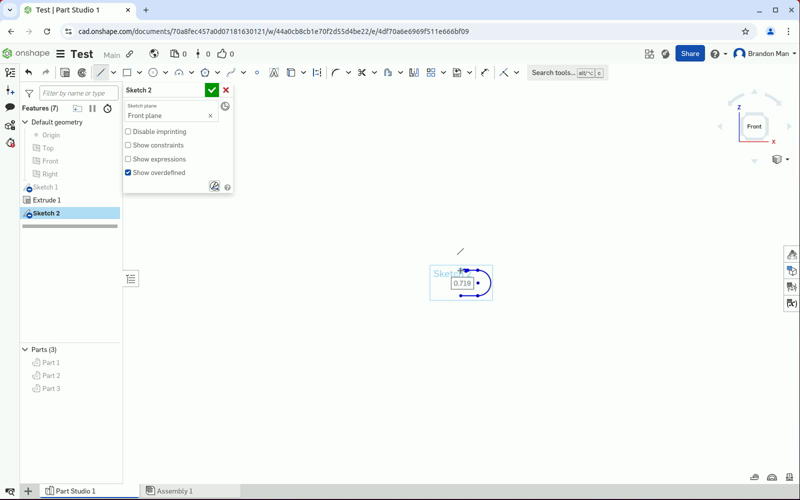
key(esc)
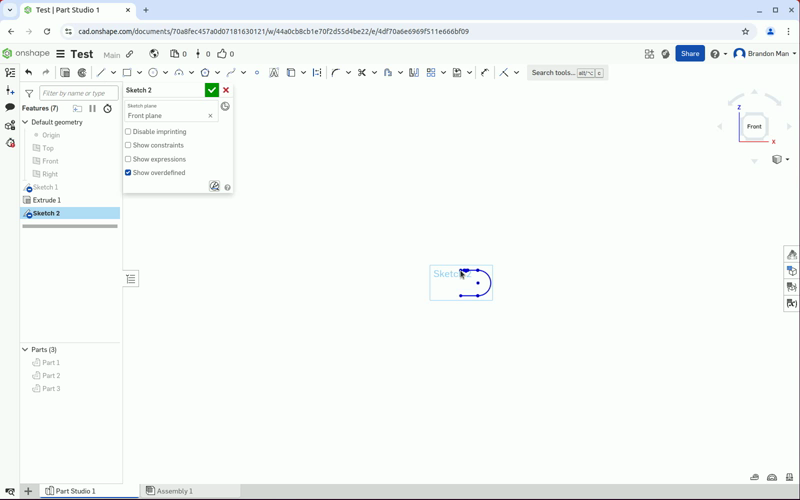
key(a)
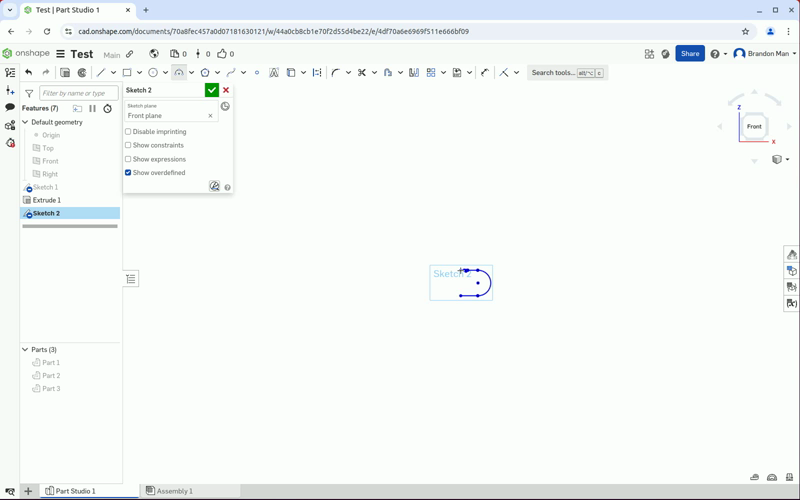
mouse_move(460, 270)
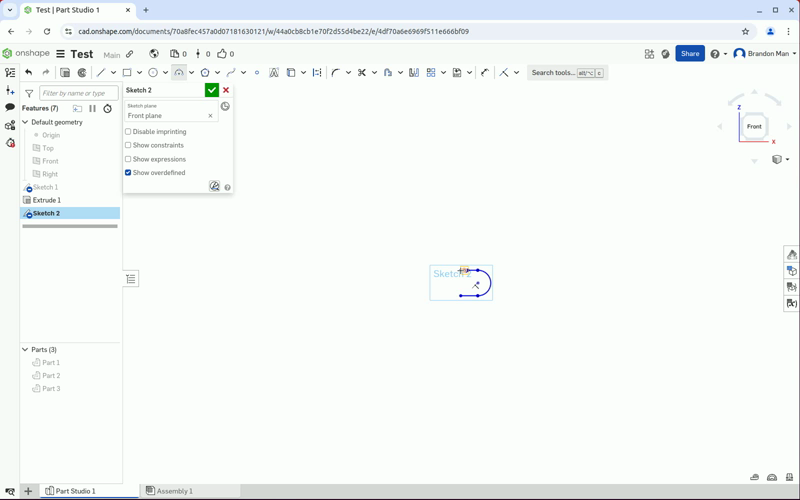
scroll(6)
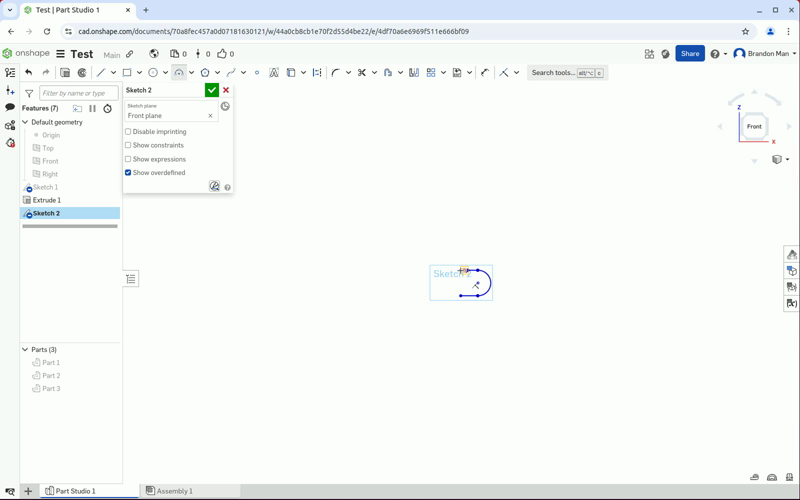
scroll(6)
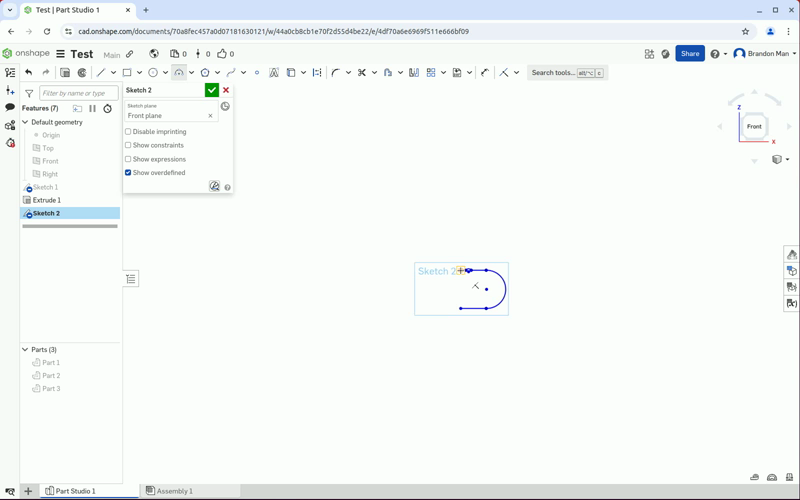
scroll(6)
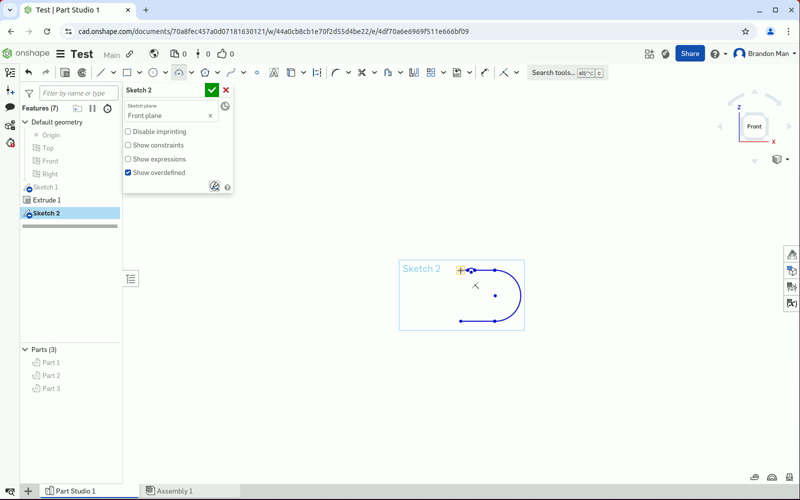
scroll(6)
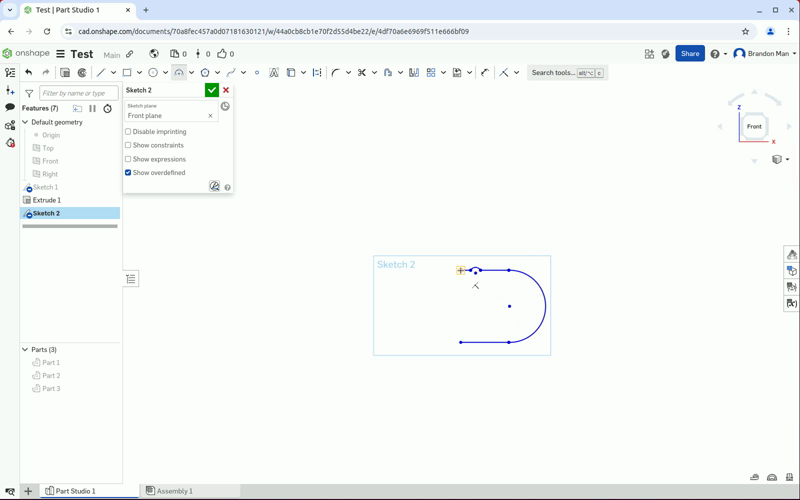
scroll(6)
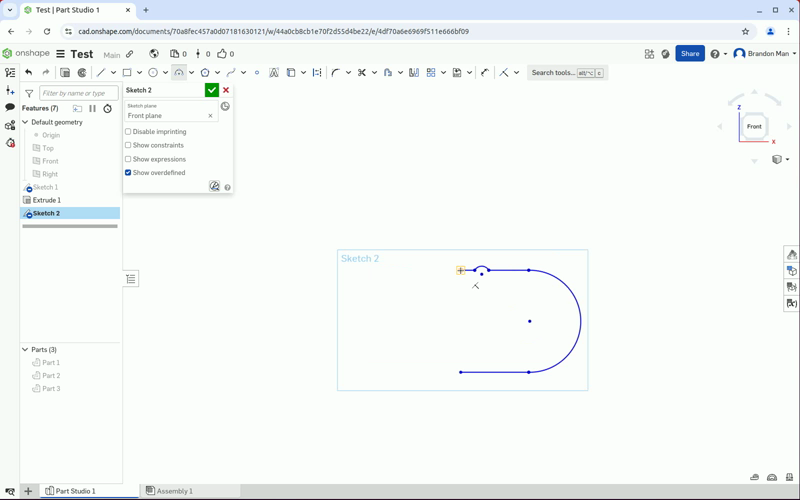
scroll(6)
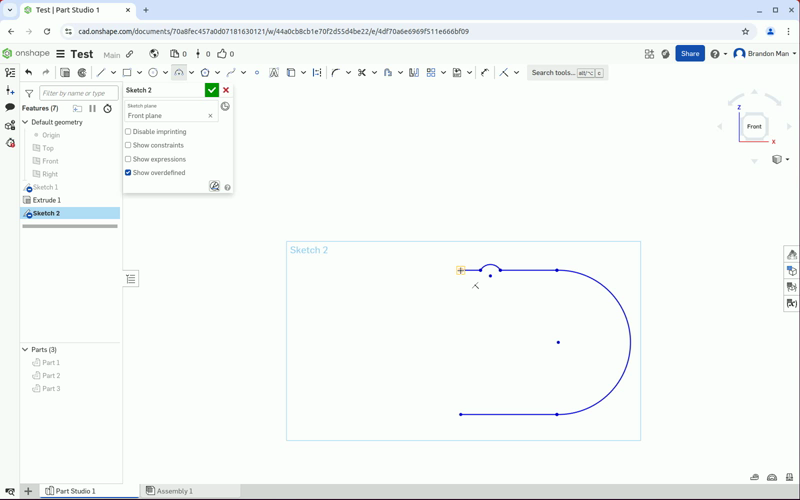
scroll(6)
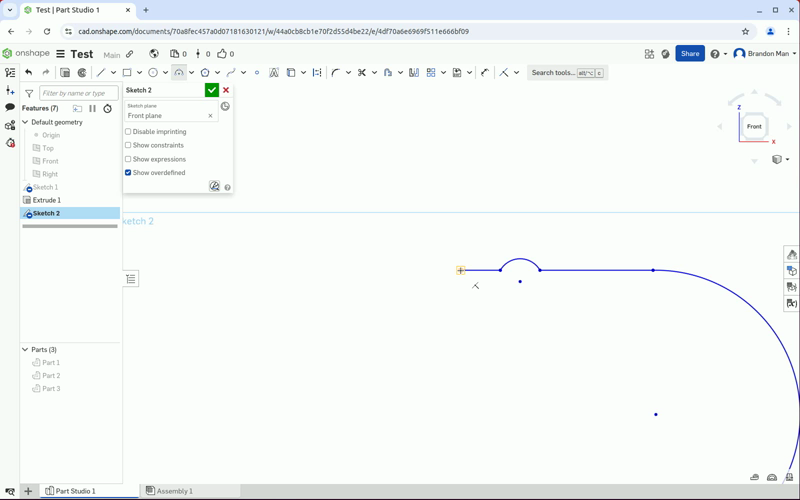
click(460, 270)
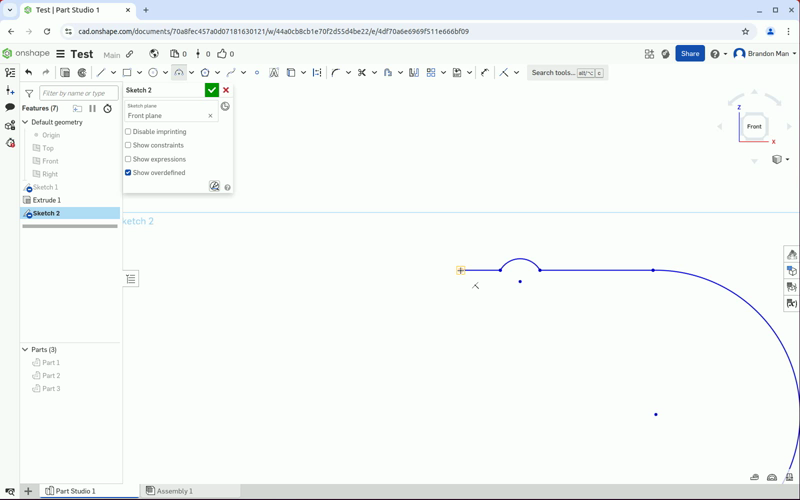
scroll(-6)
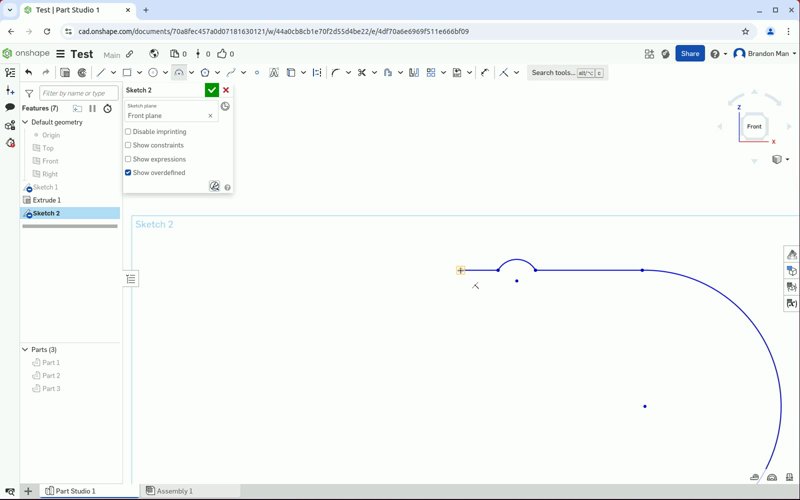
scroll(-6)
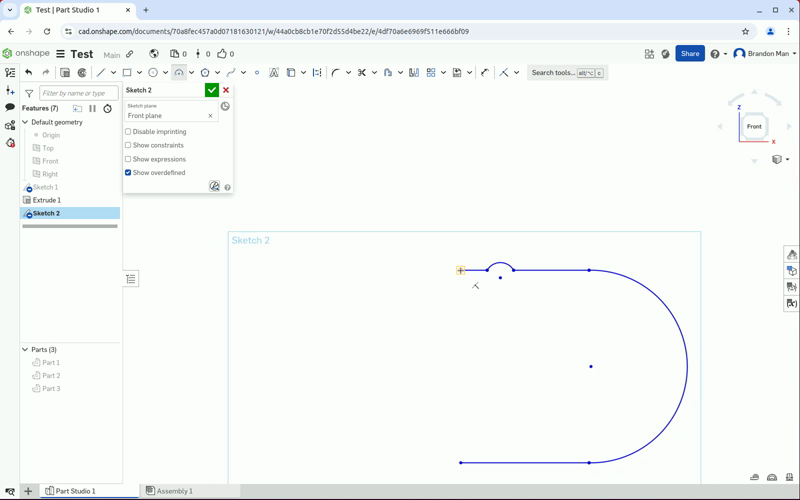
scroll(-6)
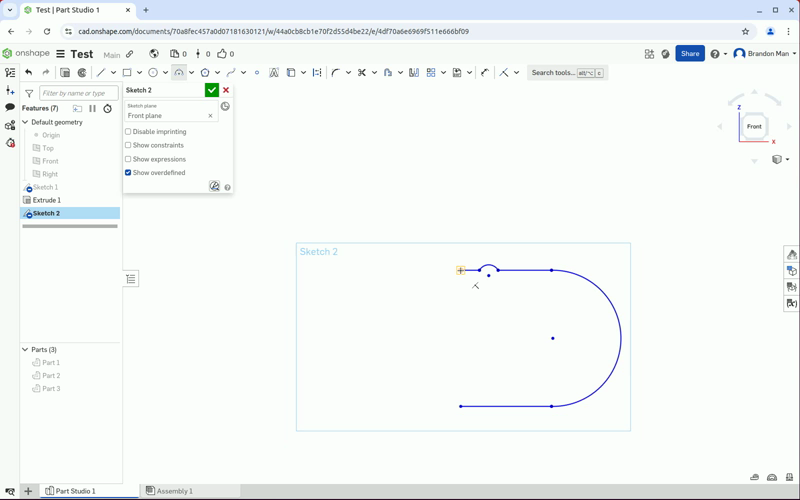
scroll(-6)
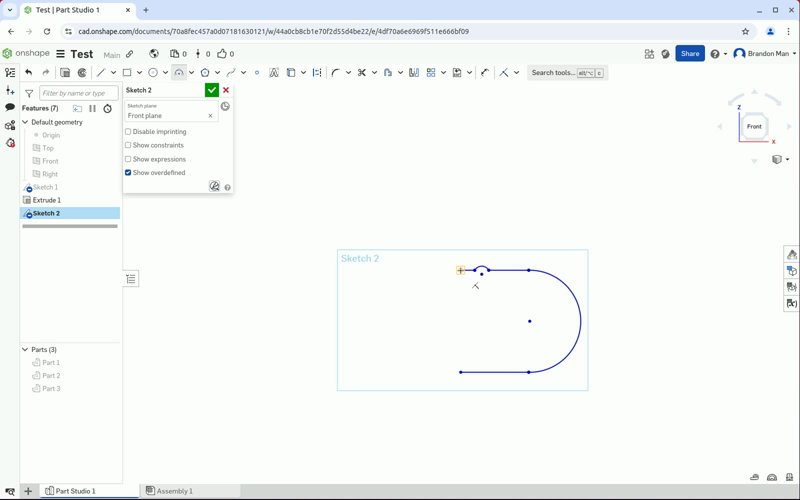
scroll(-6)
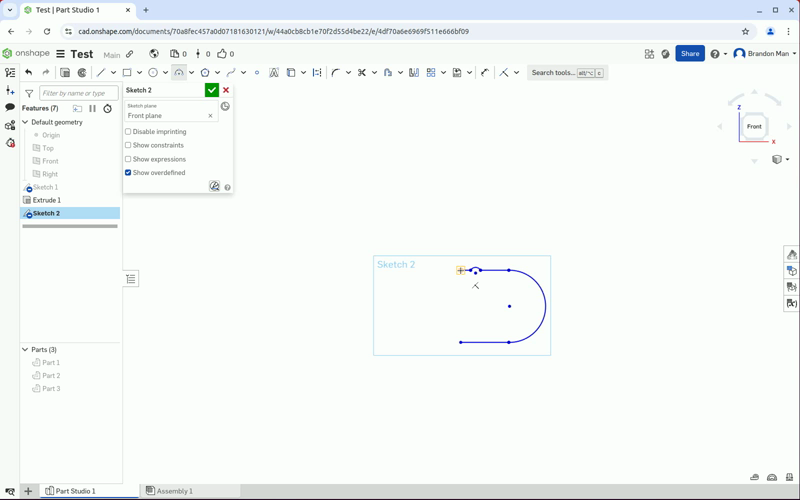
scroll(-6)
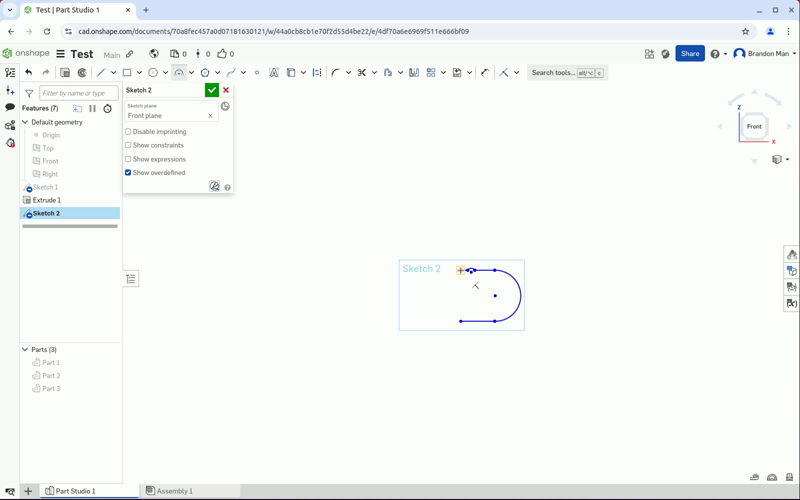
scroll(-6)
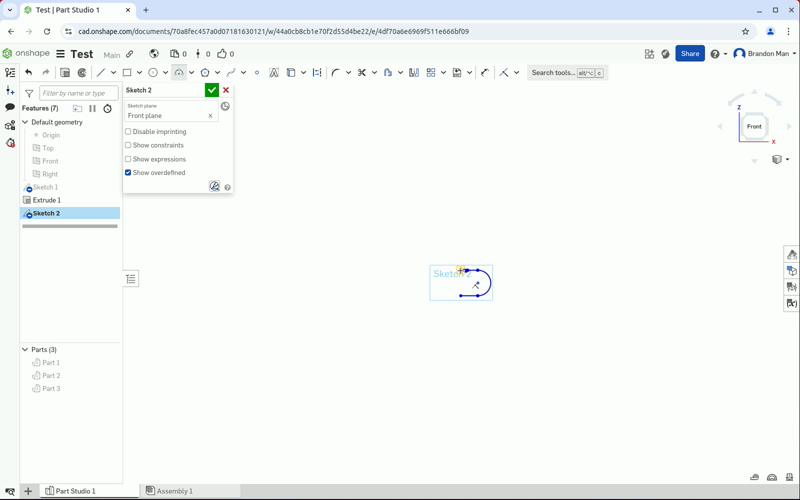
mouse_move(460, 295)
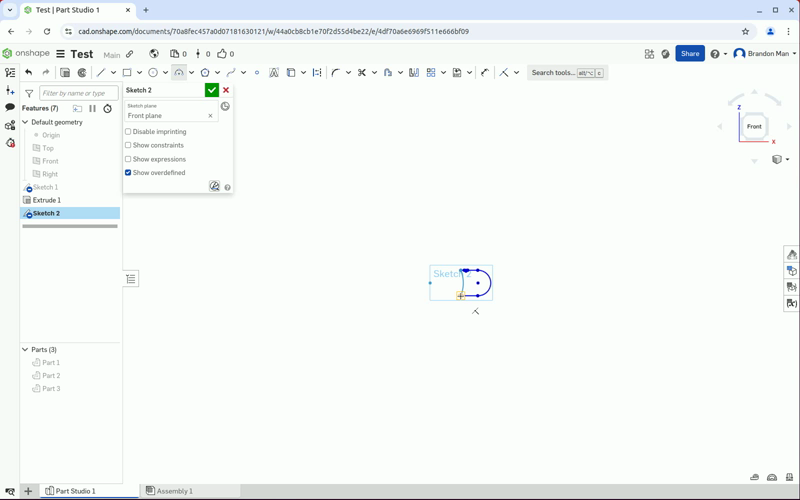
click(460, 295)
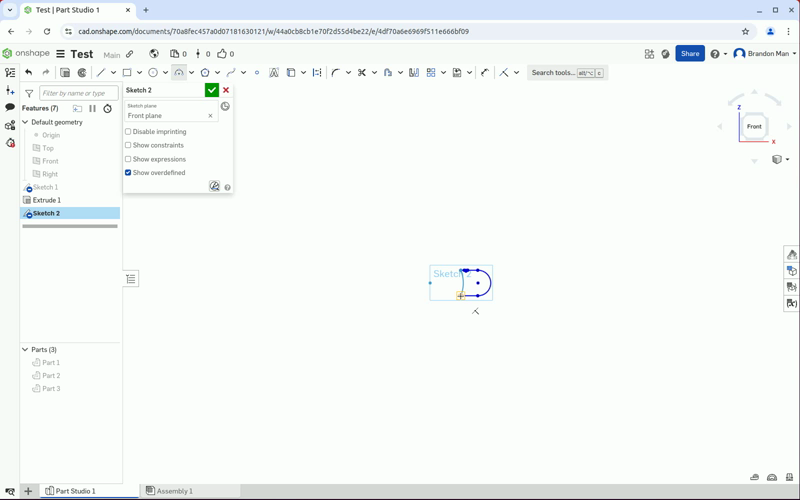
key_down(shift)
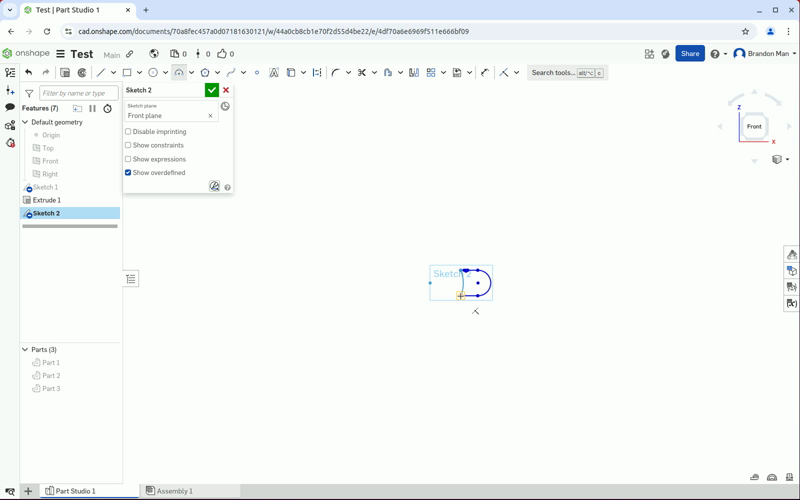
mouse_move(447, 282)
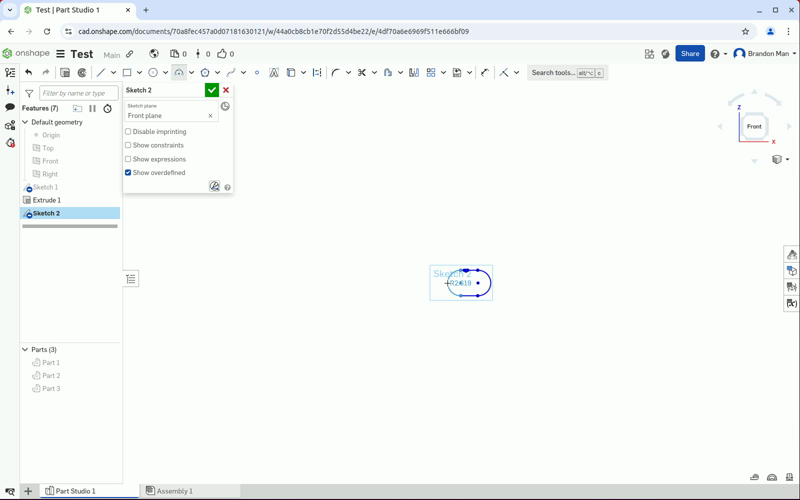
click(447, 282)
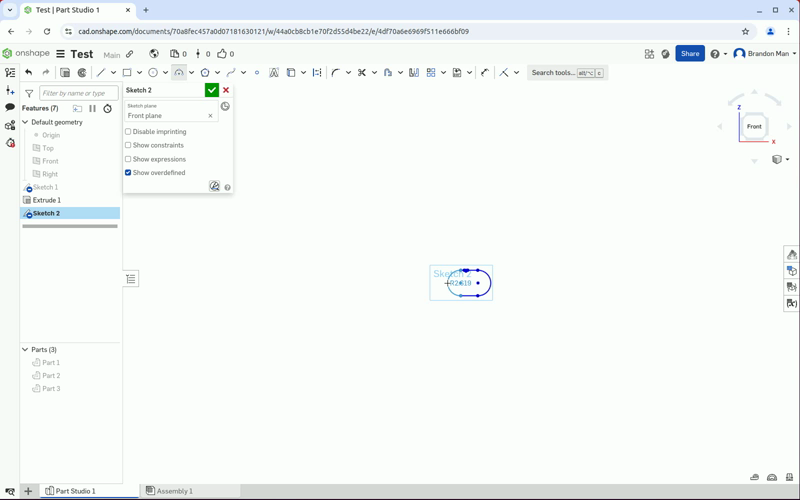
key_up(shift)
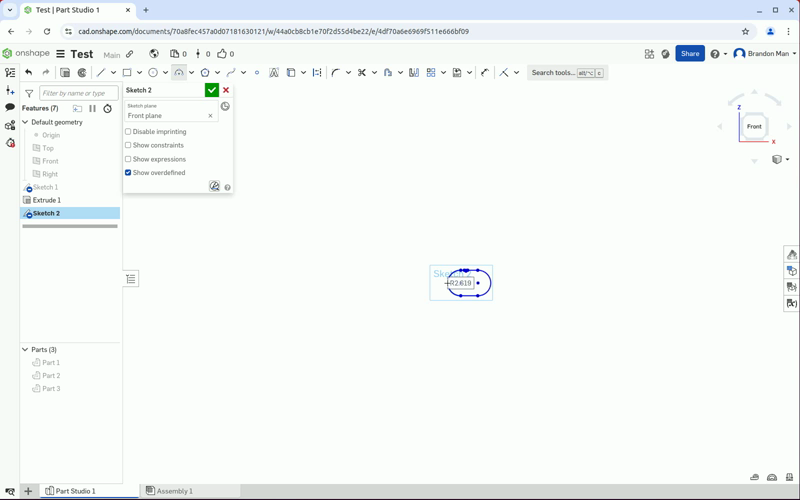
key(esc)
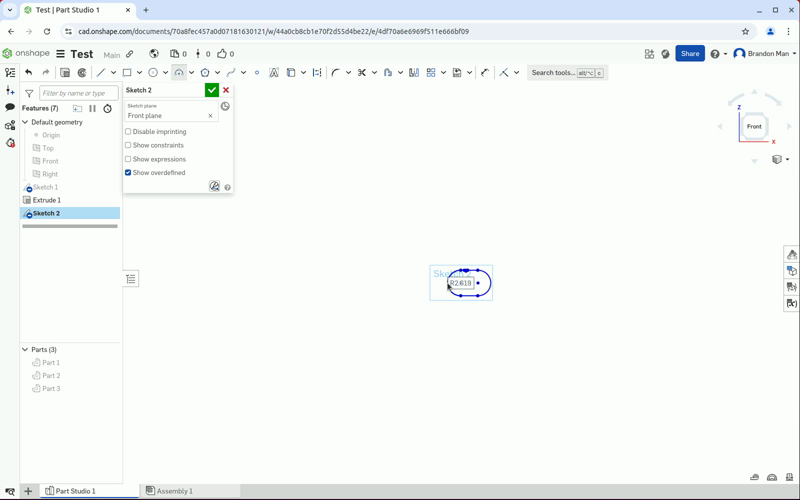
key(l)
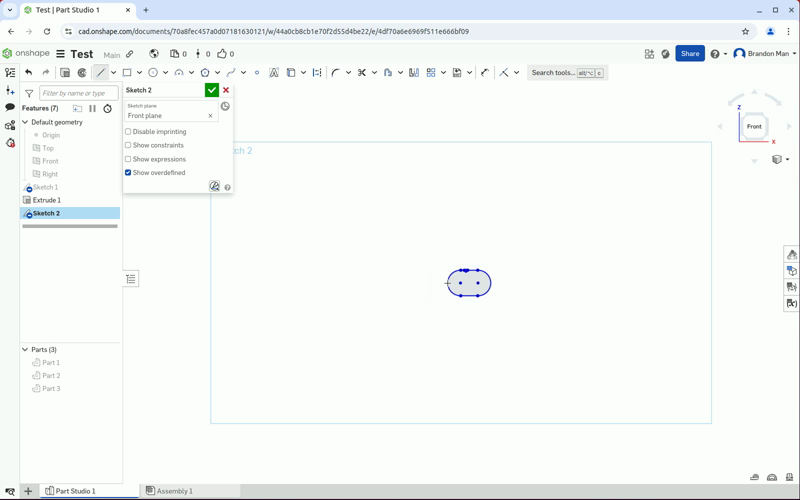
key_down(shift)
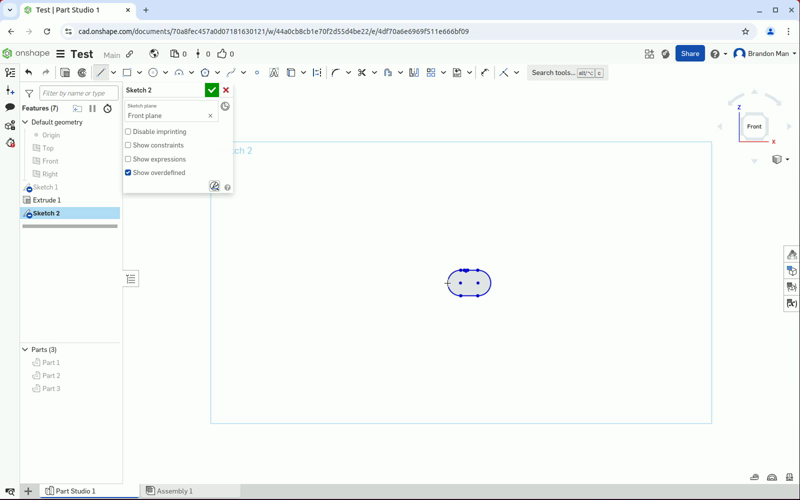
mouse_move(460, 290)
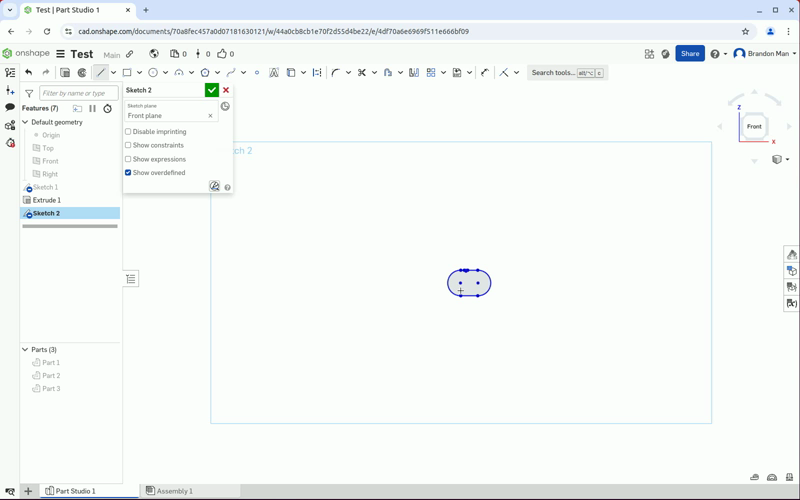
click(460, 290)
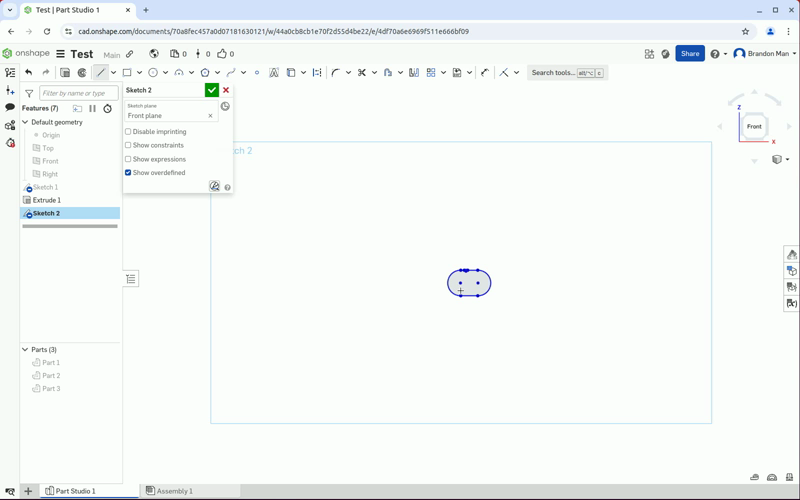
key_up(shift)
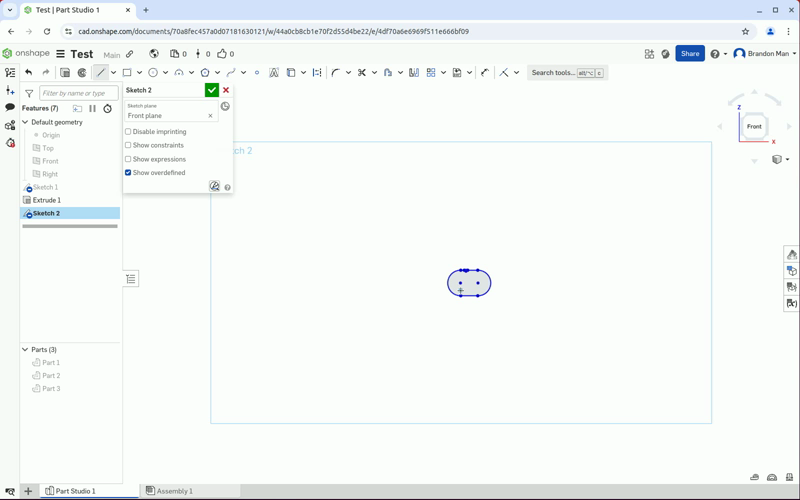
key_down(shift)
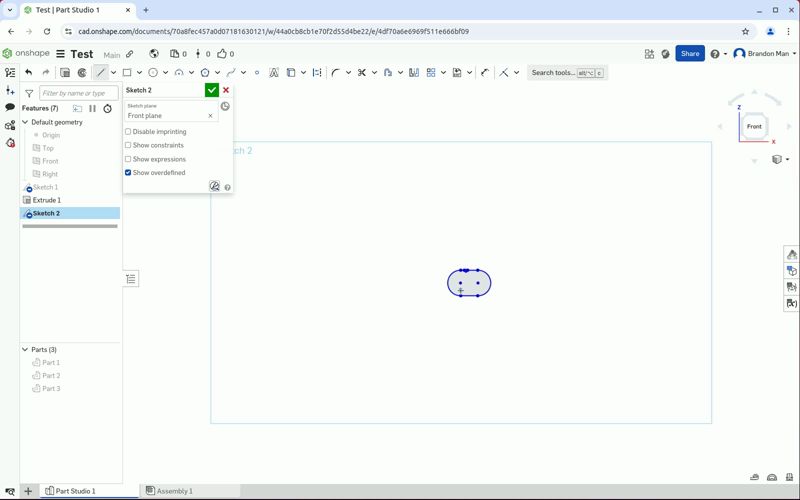
mouse_move(490, 290)
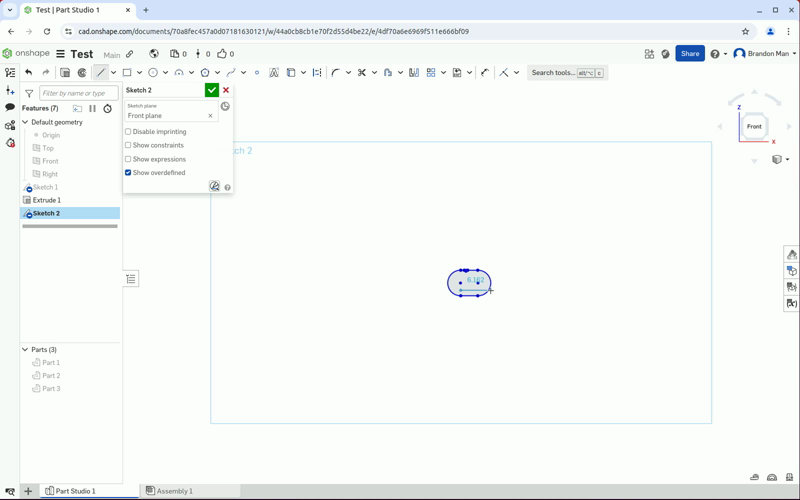
mouse_move(477, 290)
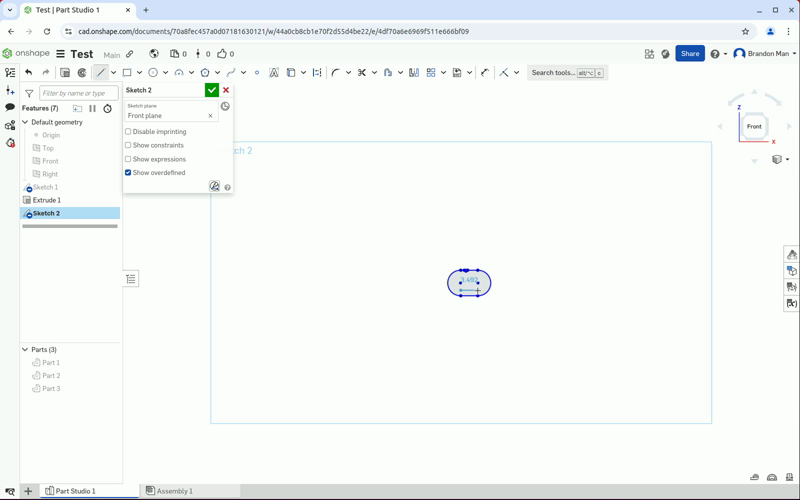
click(477, 290)
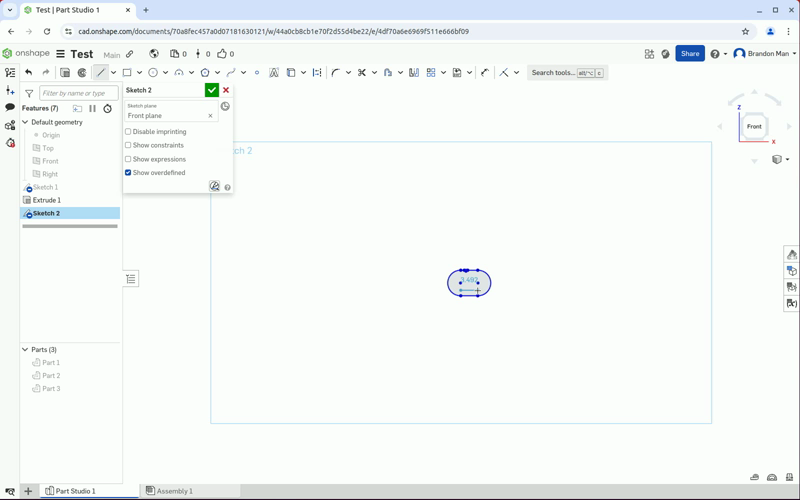
key_up(shift)
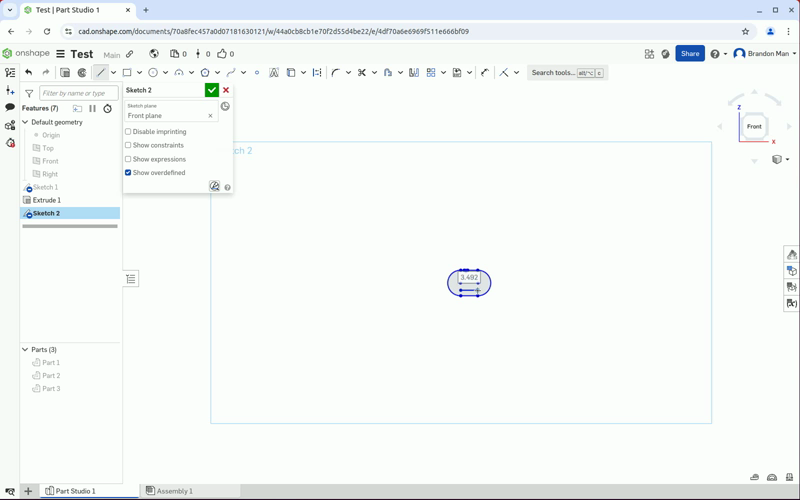
key(esc)
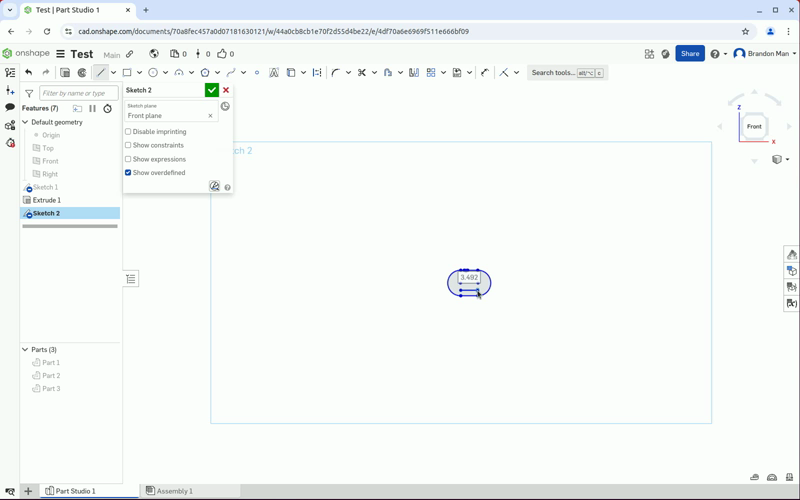
key(a)
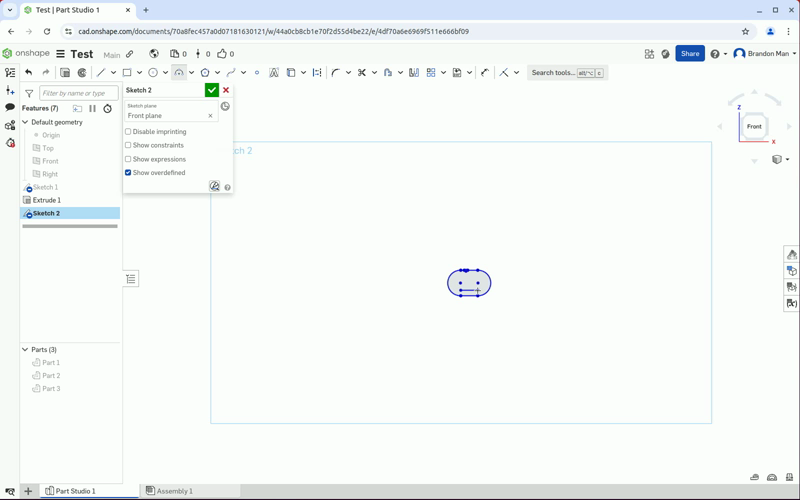
mouse_move(477, 290)
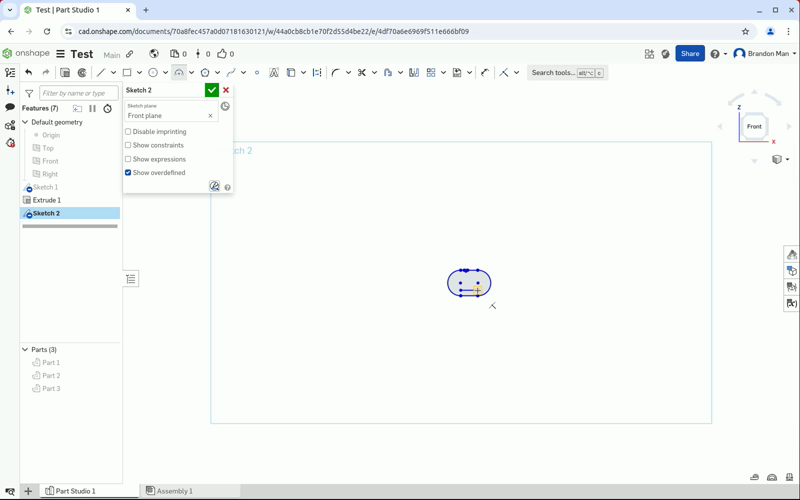
click(477, 290)
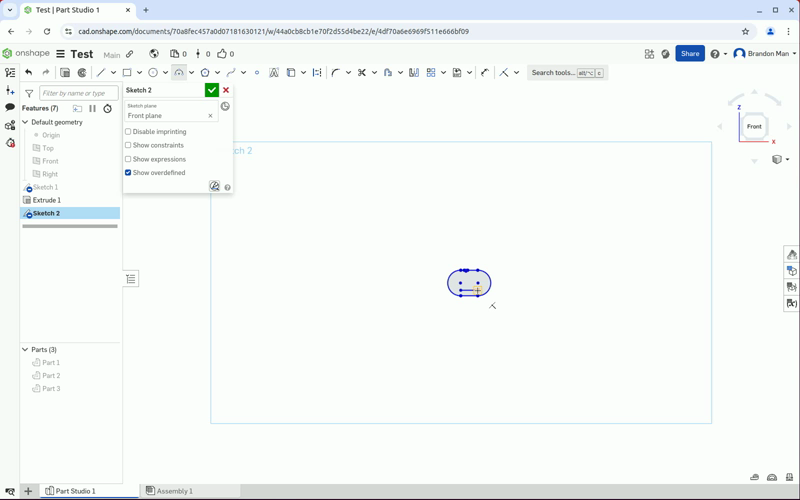
key_down(shift)
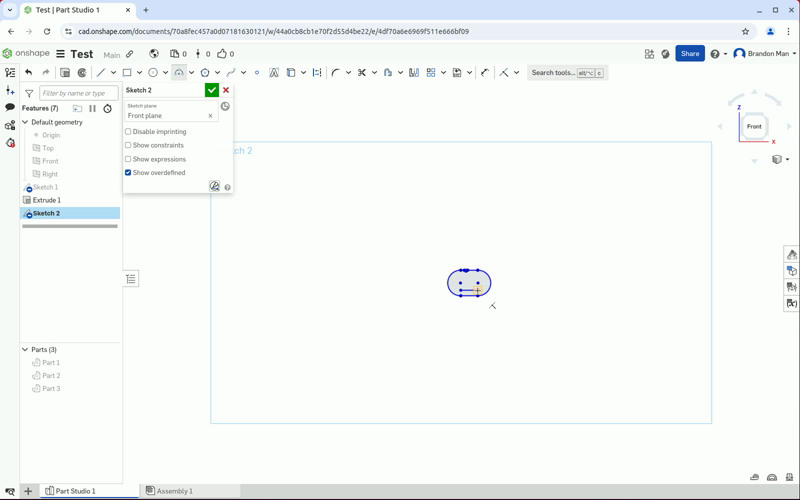
mouse_move(477, 275)
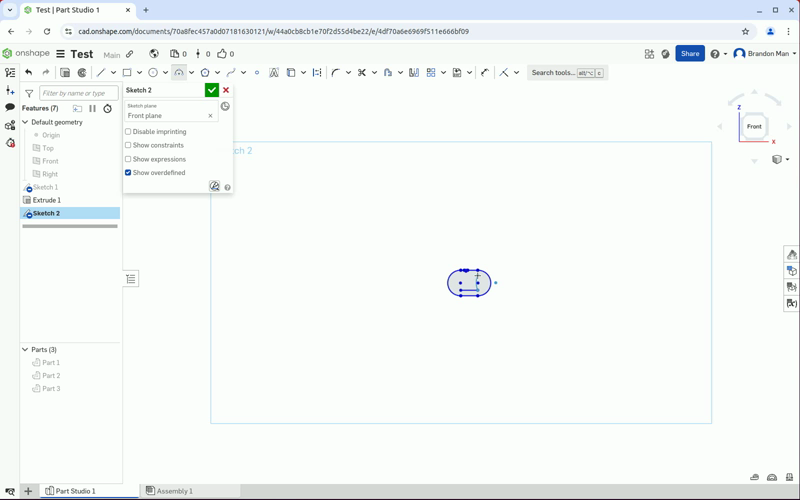
click(477, 275)
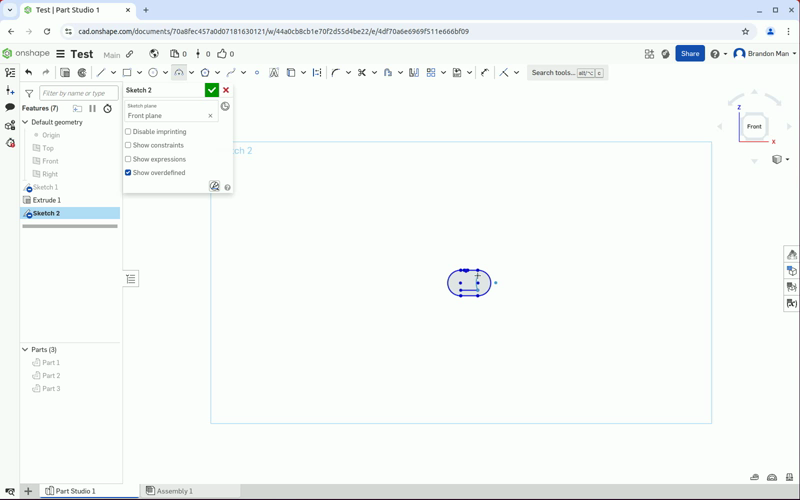
mouse_move(485, 282)
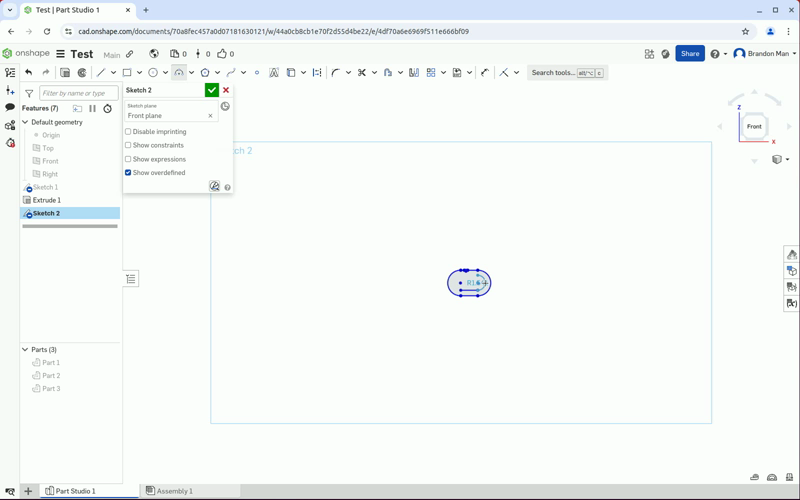
click(485, 282)
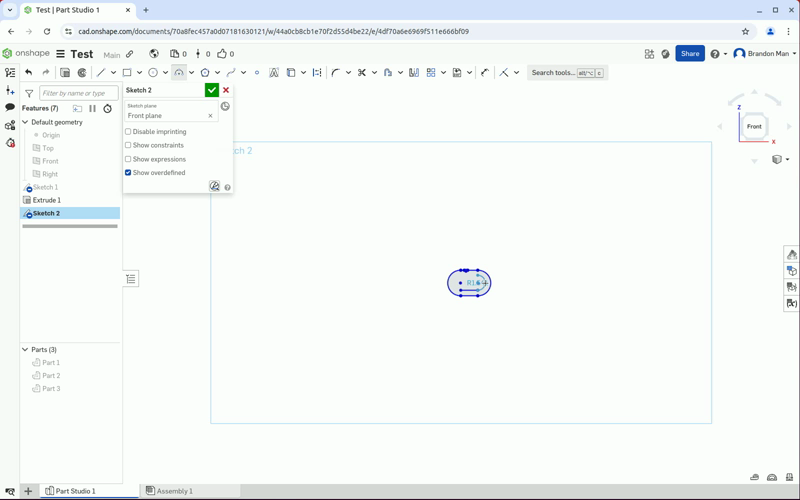
key_up(shift)
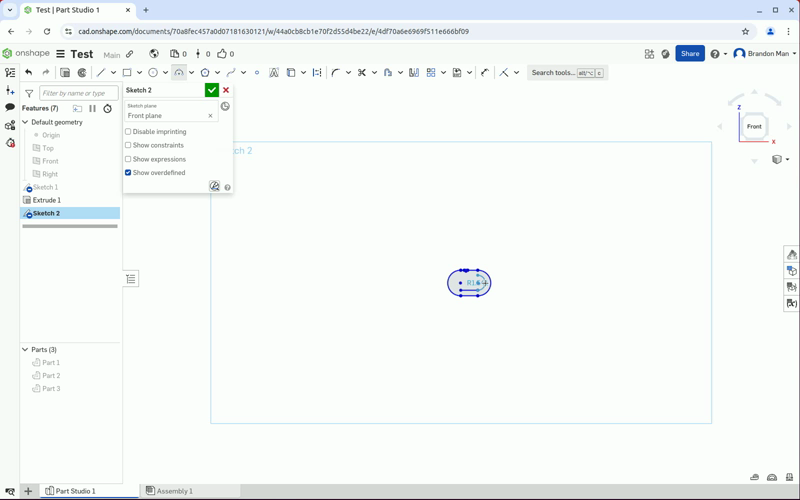
key(esc)
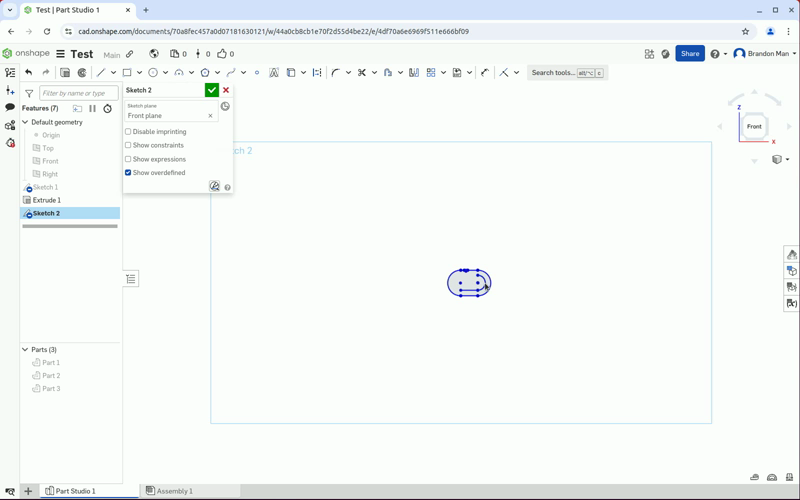
key(l)
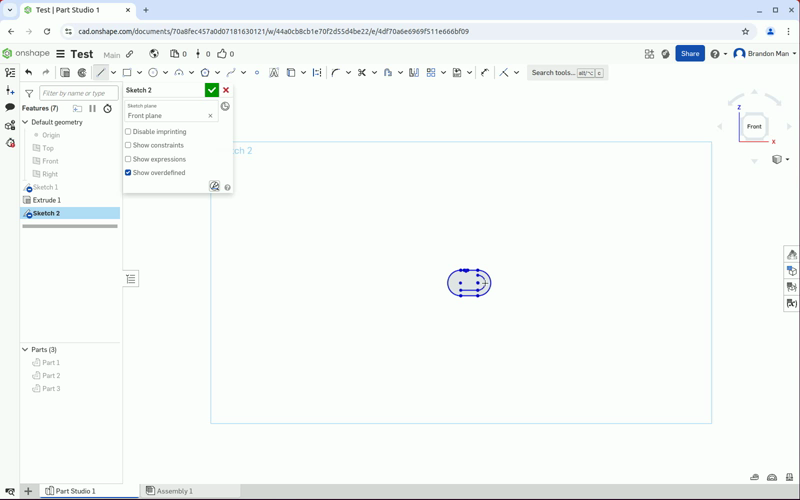
mouse_move(477, 275)
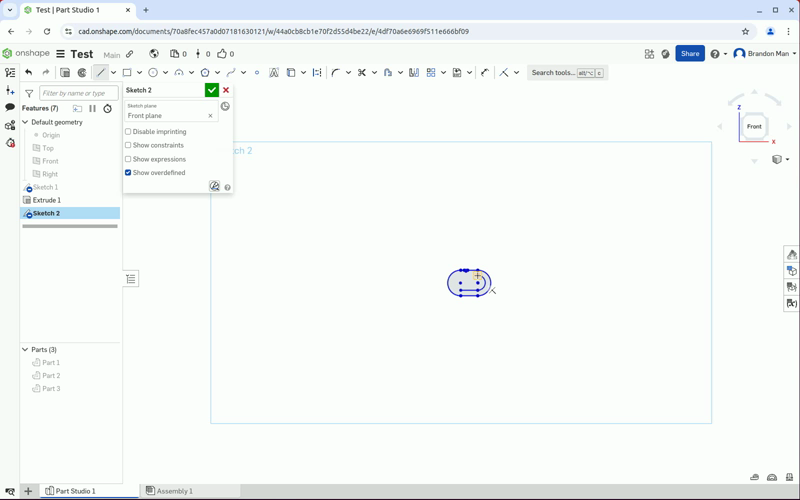
click(477, 275)
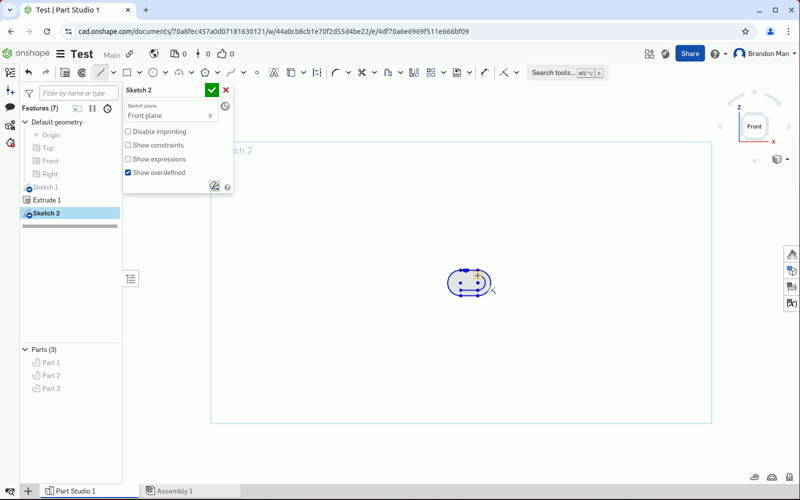
key_down(shift)
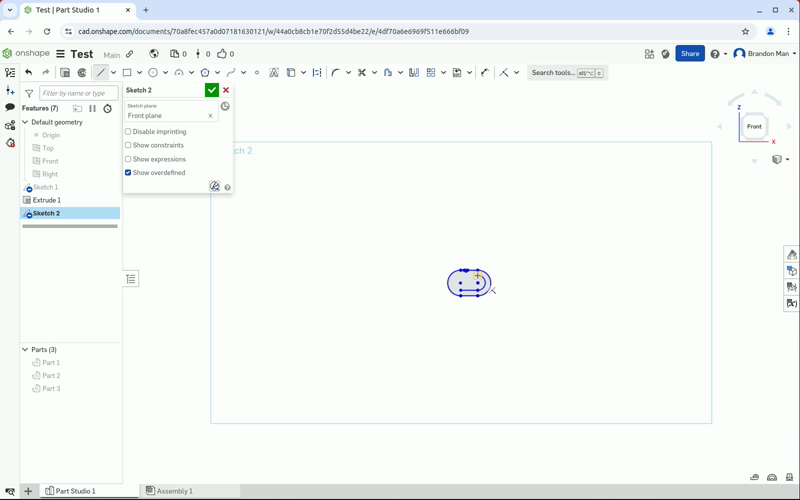
mouse_move(507, 275)
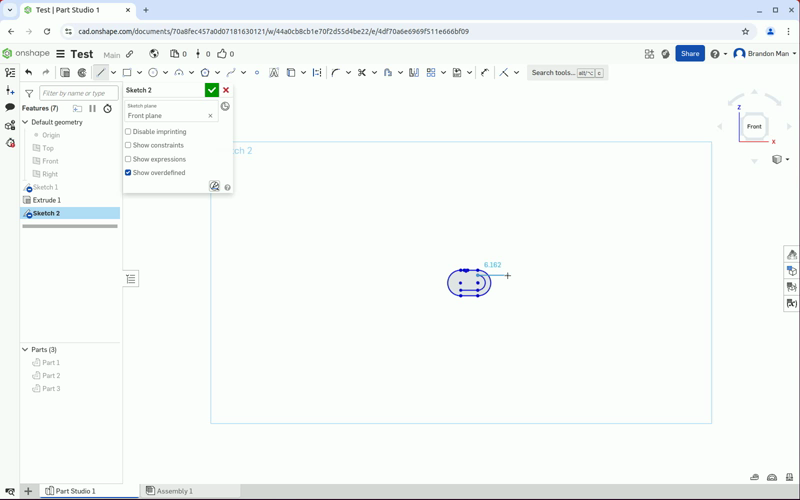
mouse_move(460, 275)
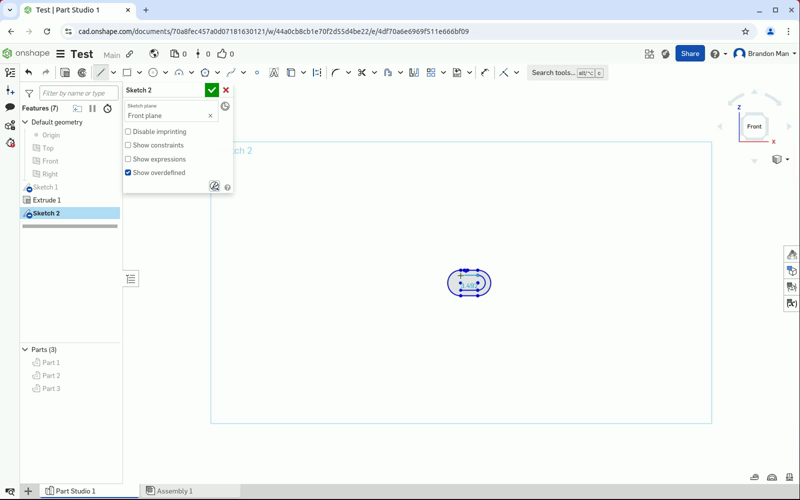
click(460, 275)
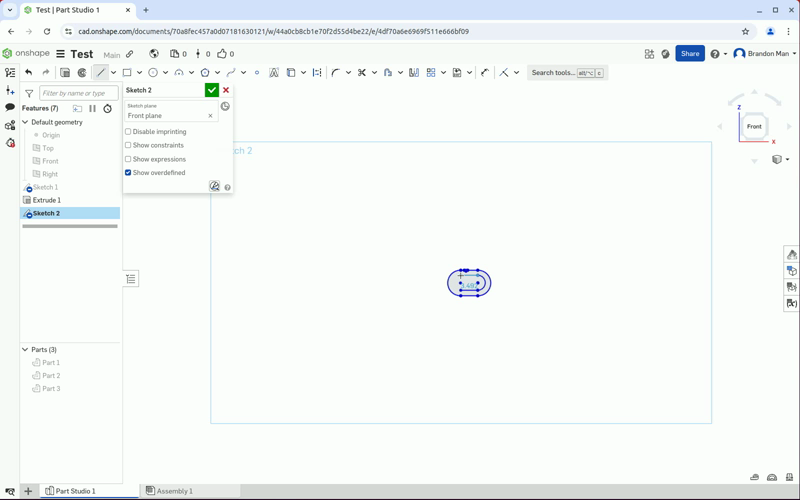
key_up(shift)
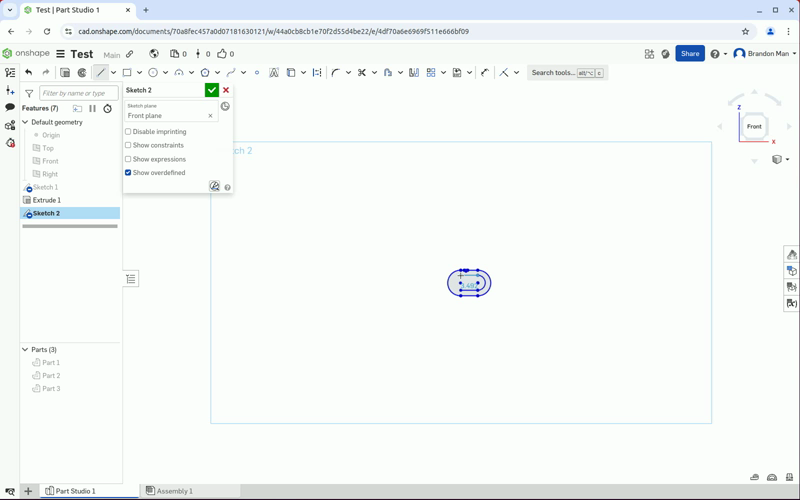
key(esc)
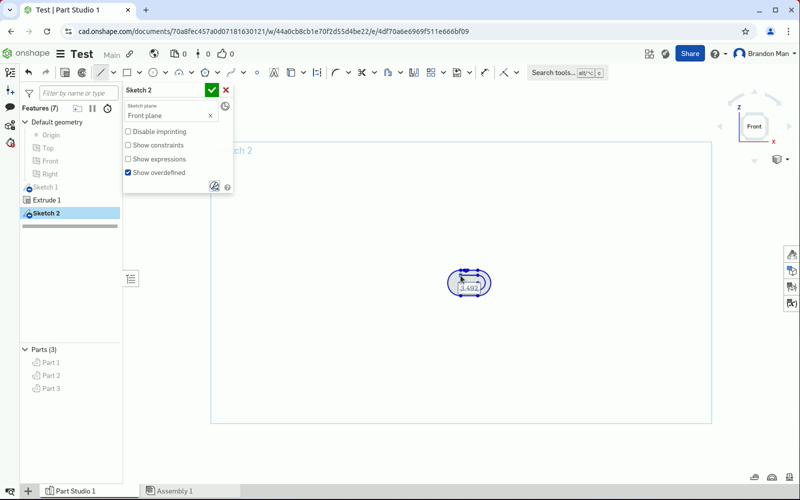
key(a)
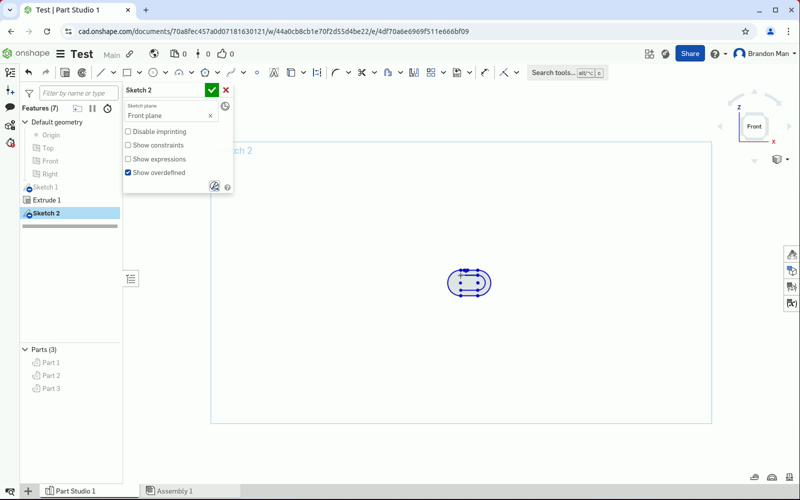
mouse_move(460, 275)
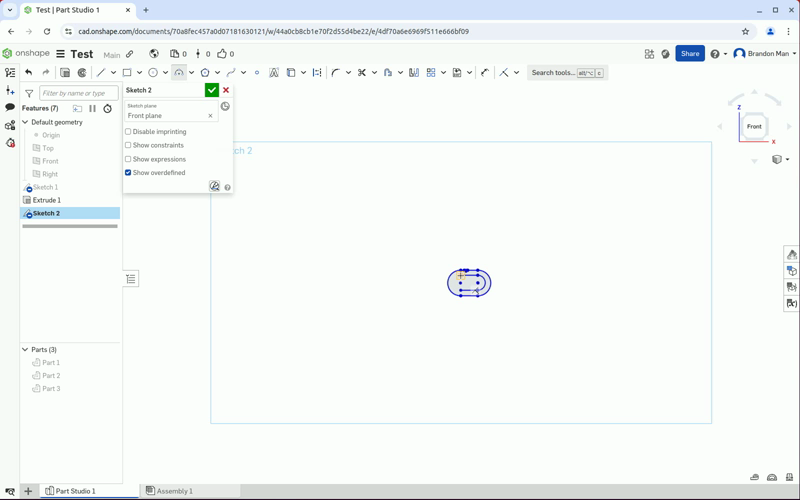
click(460, 275)
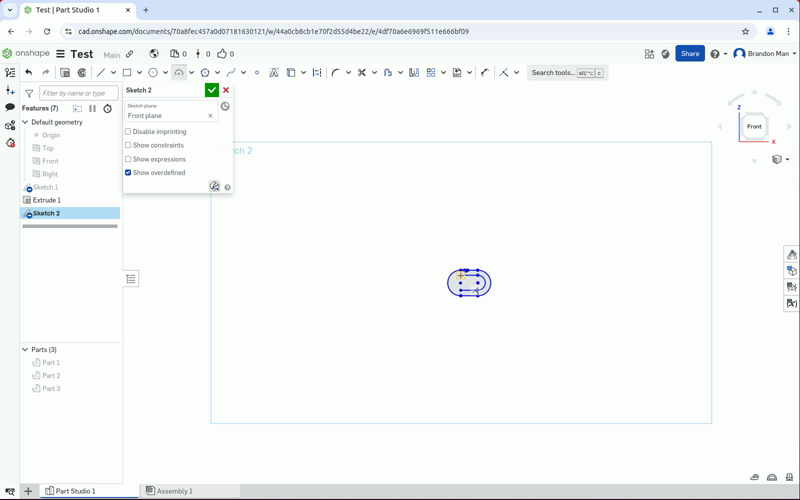
mouse_move(460, 290)
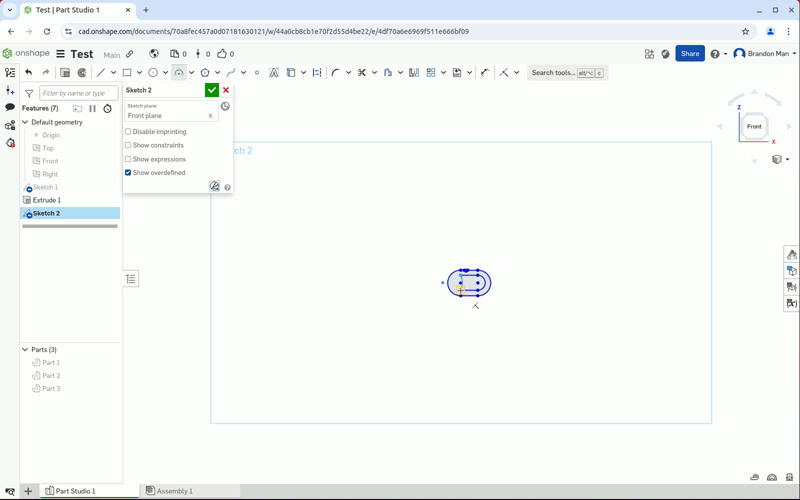
click(460, 290)
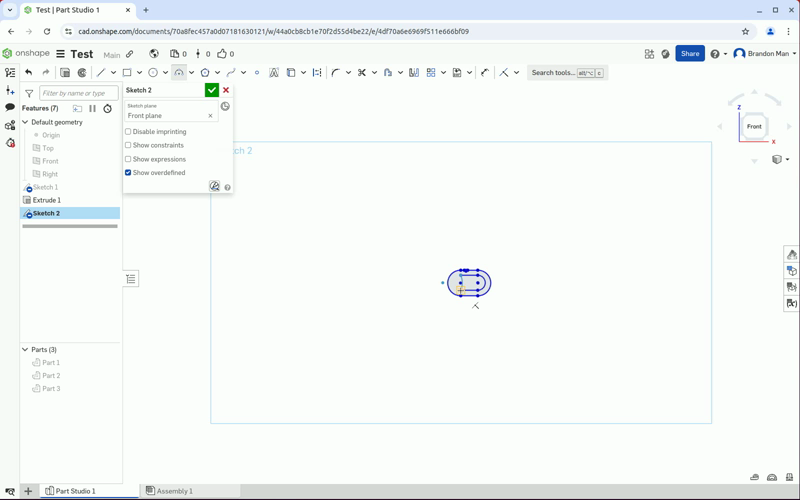
key_down(shift)
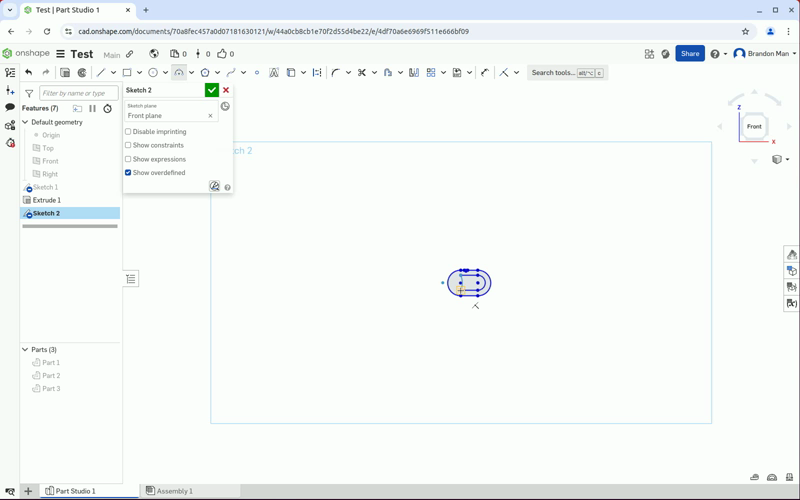
mouse_move(453, 282)
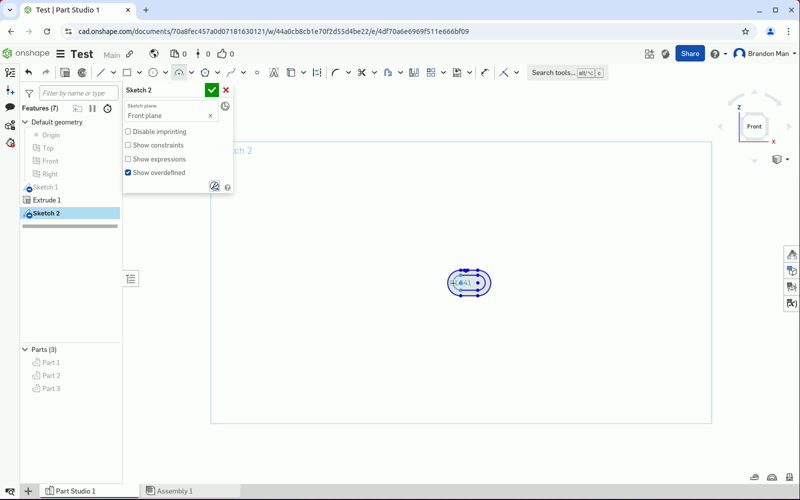
click(453, 282)
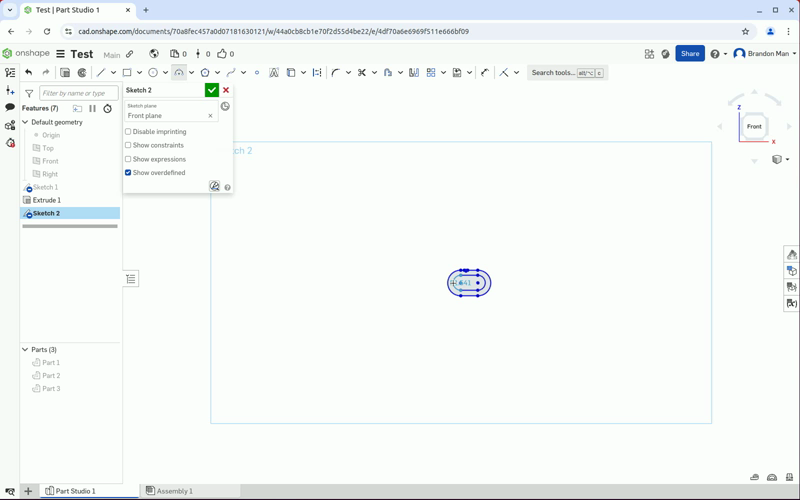
key_up(shift)
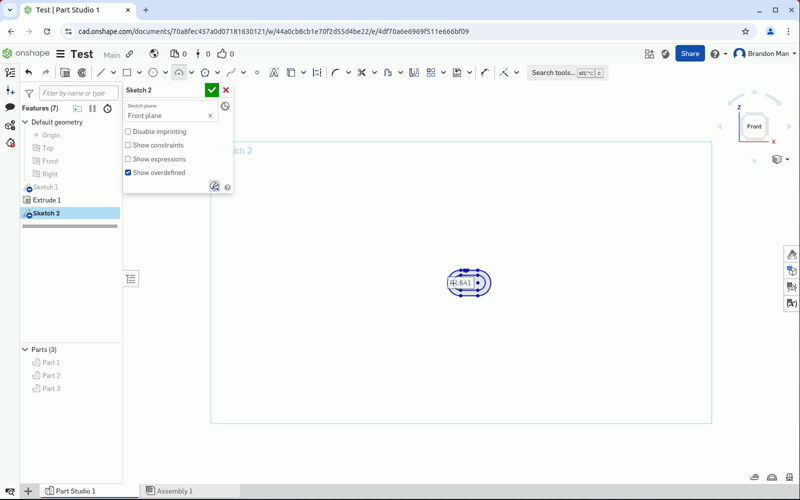
key(esc)
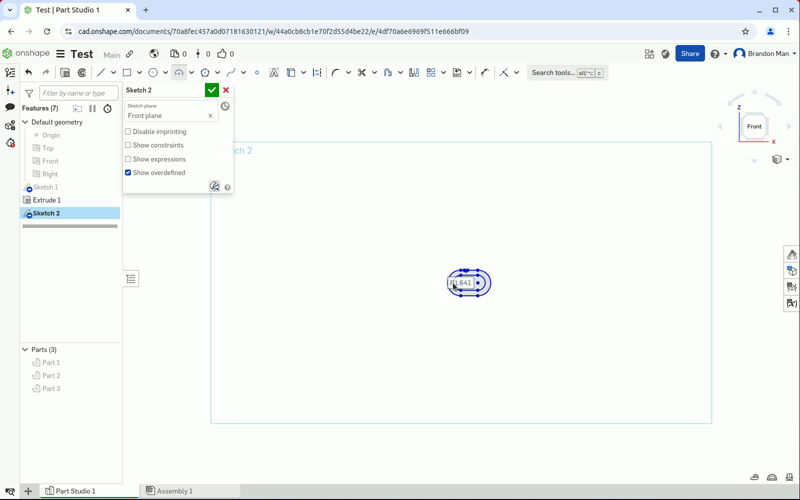
mouse_move(452, 280)
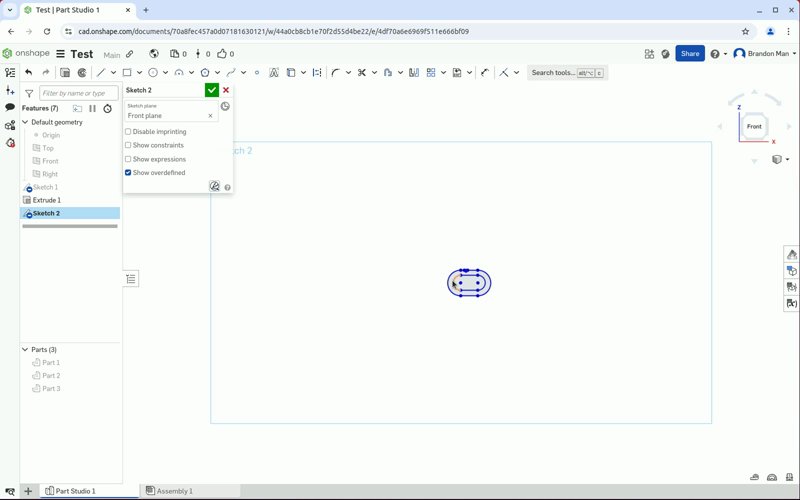
scroll(6)
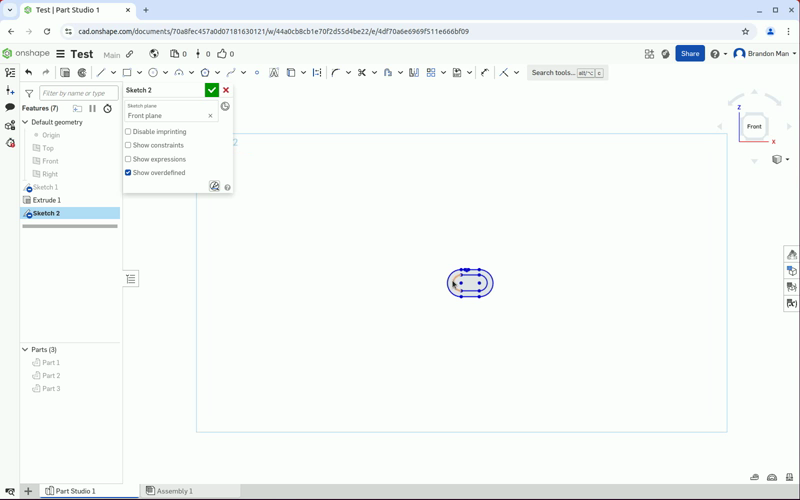
scroll(6)
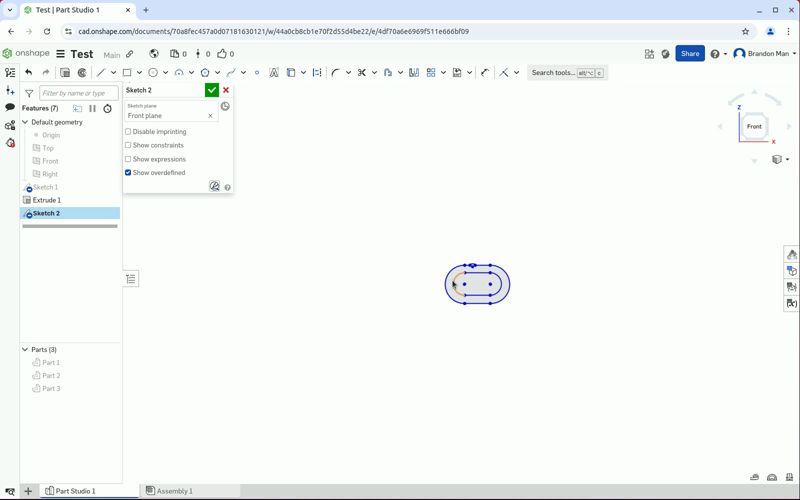
scroll(6)
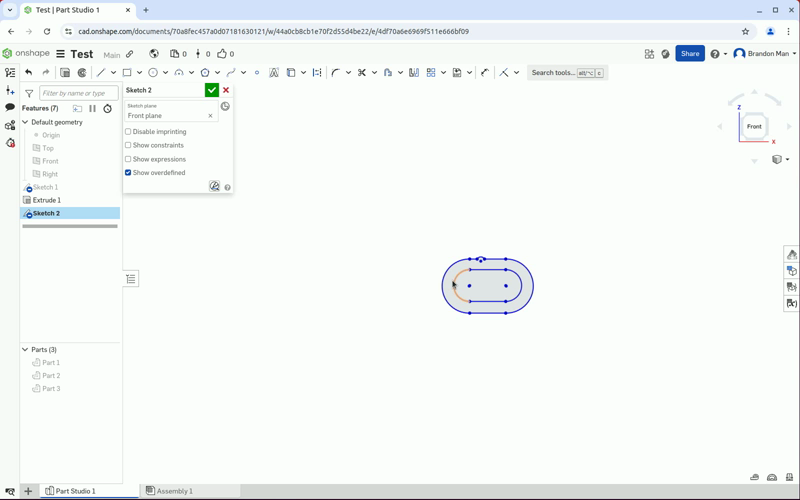
scroll(6)
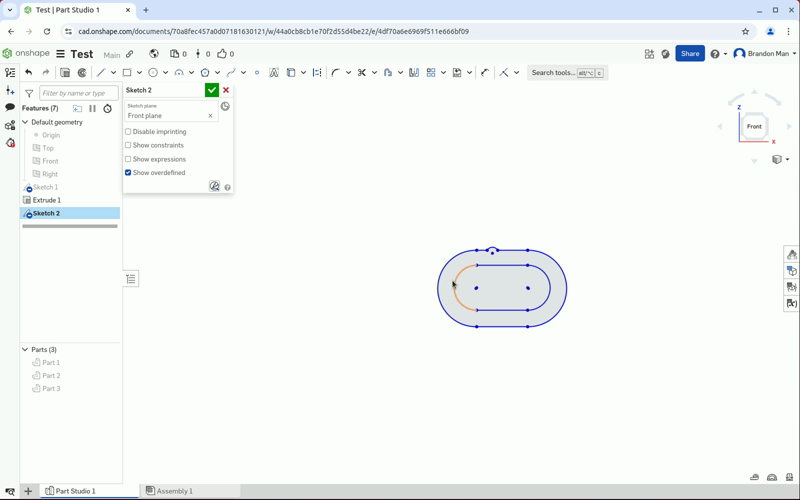
scroll(6)
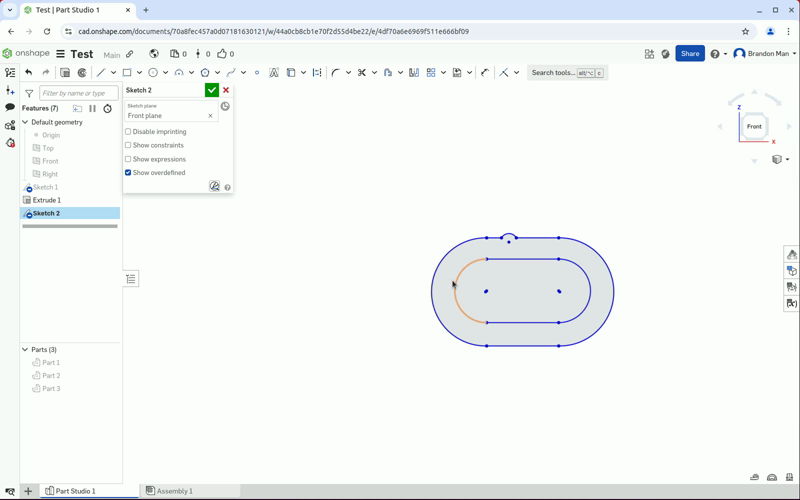
scroll(6)
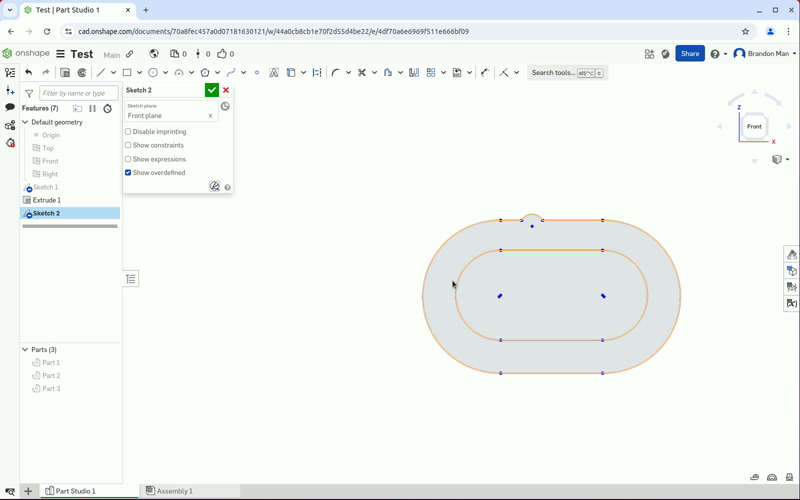
scroll(6)
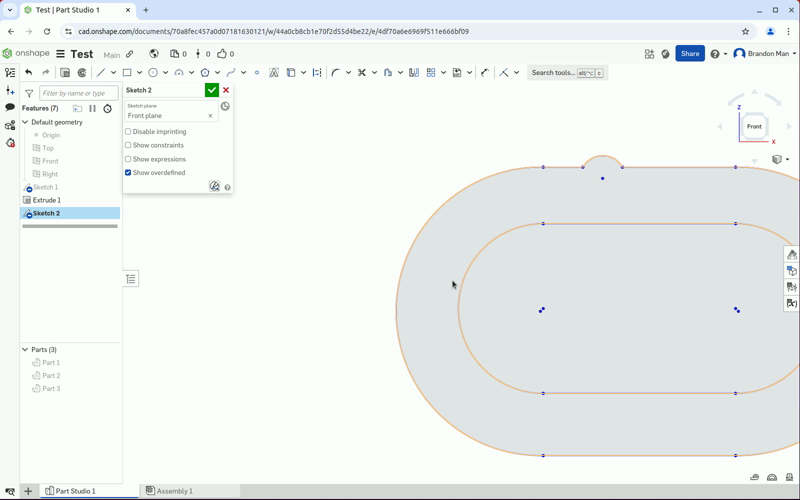
click(452, 280)
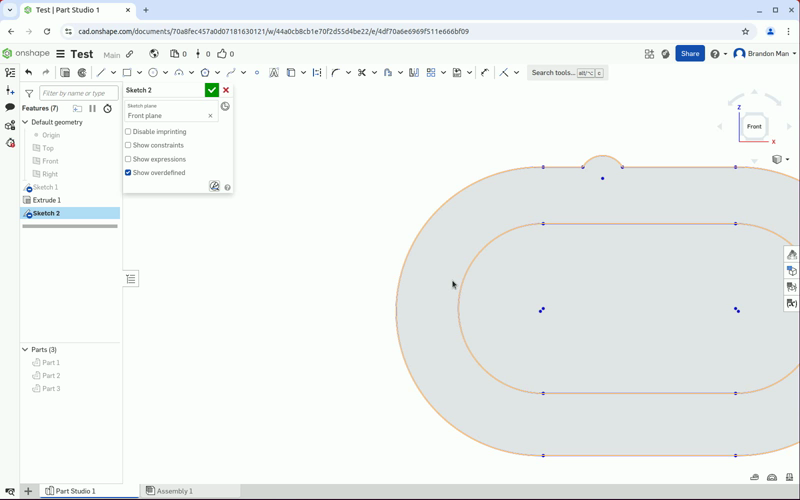
scroll(-6)
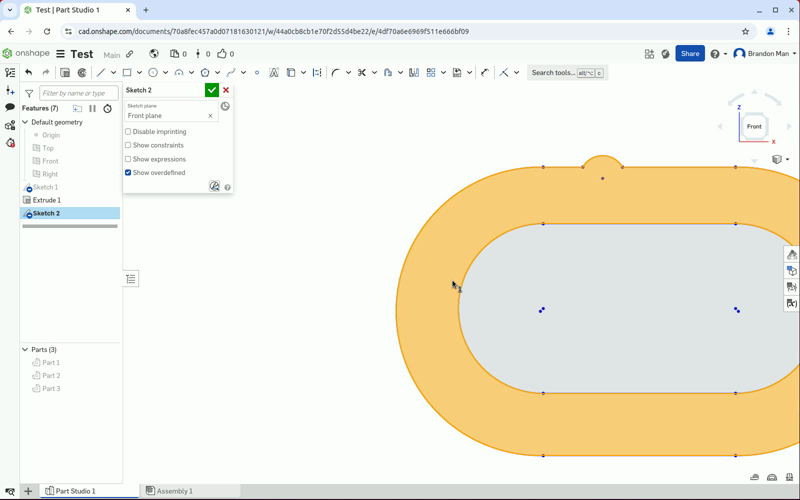
scroll(-6)
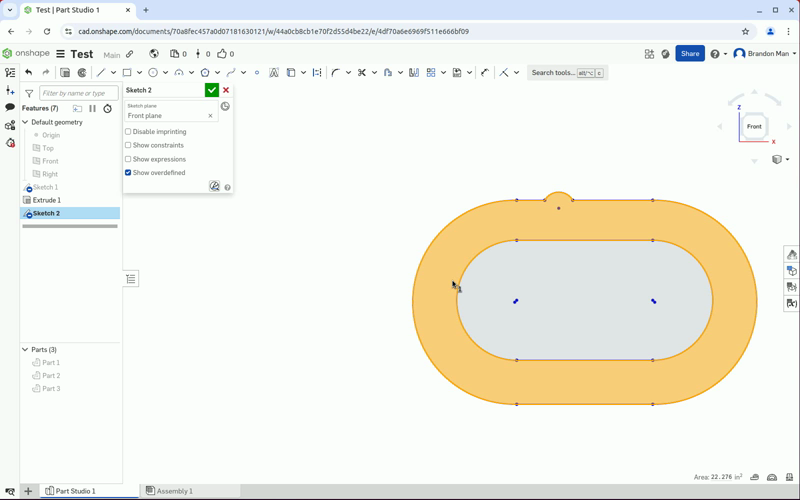
scroll(-6)
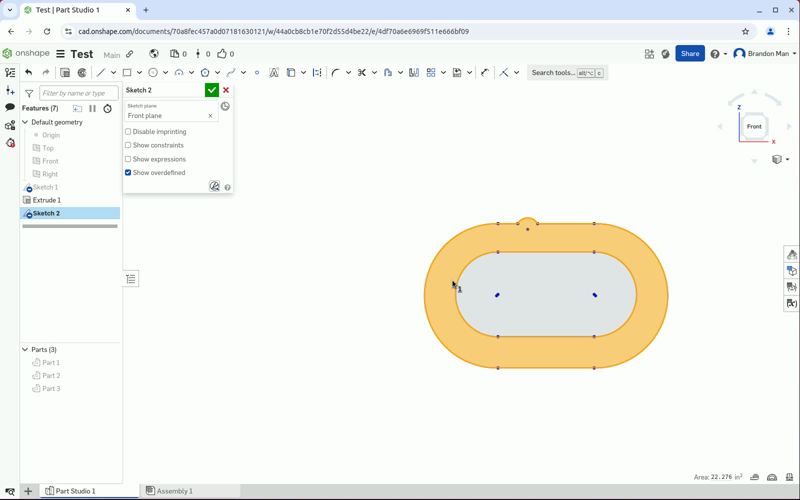
scroll(-6)
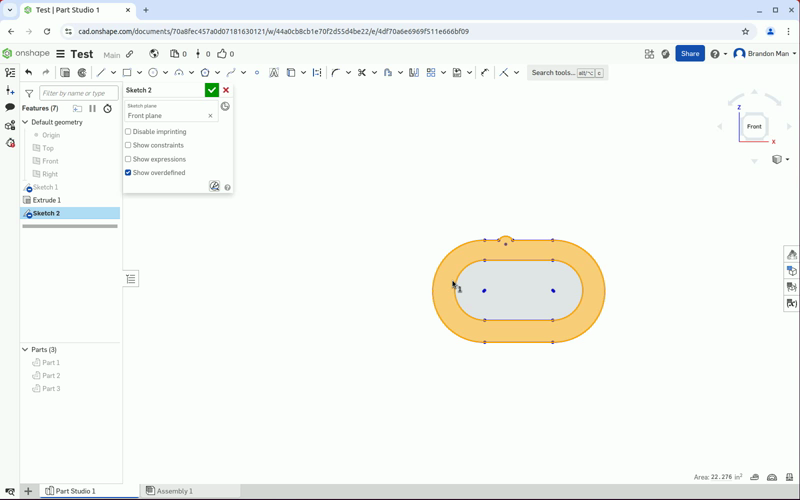
scroll(-6)
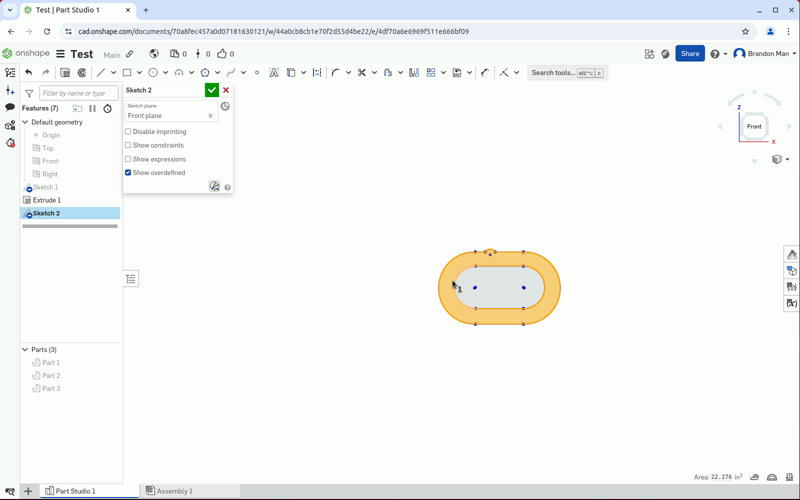
scroll(-6)
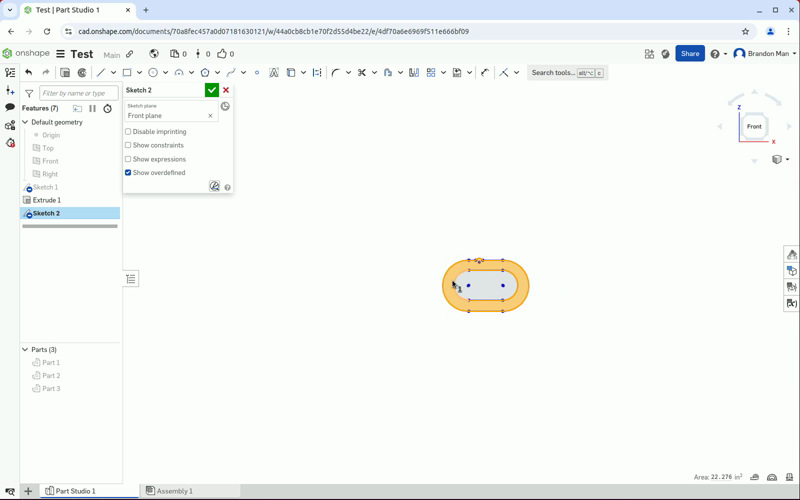
scroll(-6)
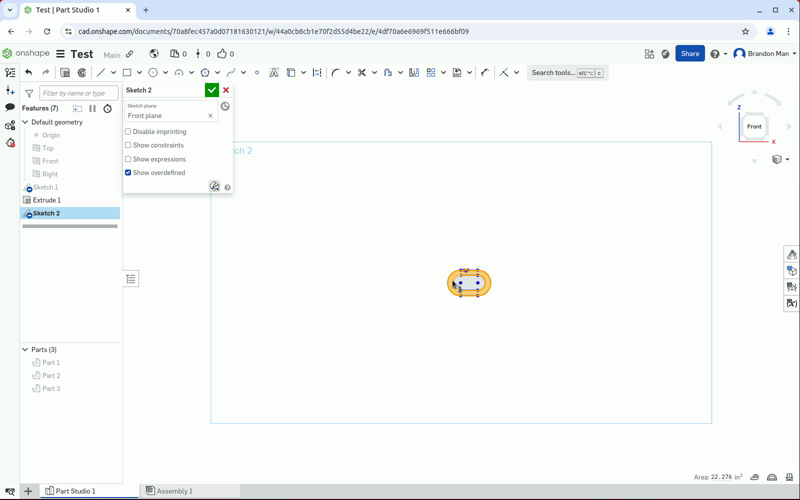
mouse_move(73, 352)
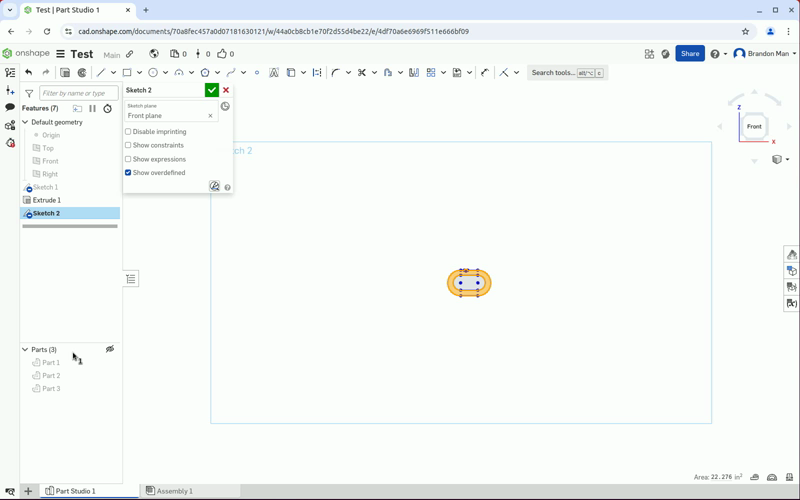
key(shift+y)
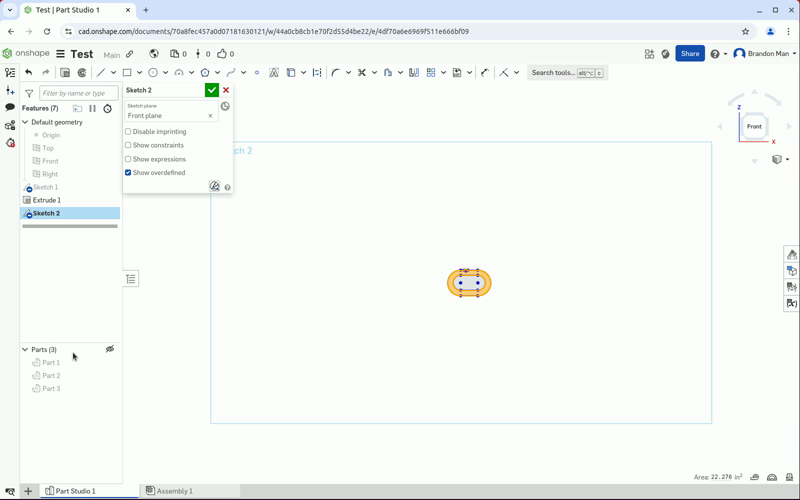
key(shift+e)
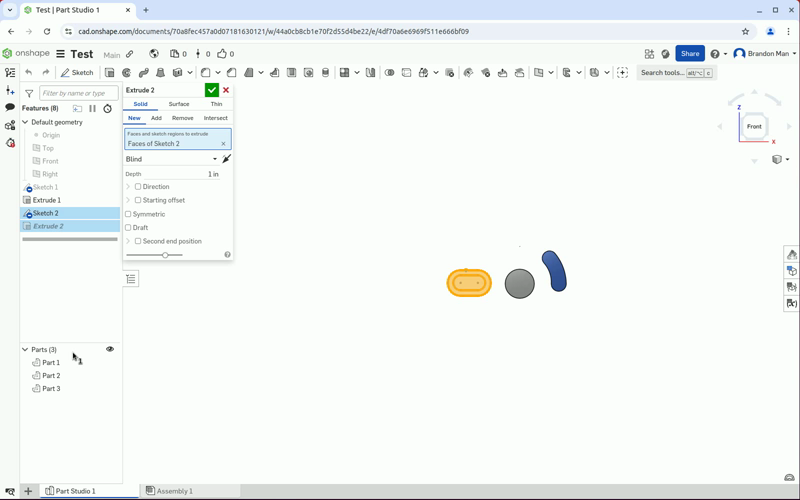
mouse_move(143, 106)
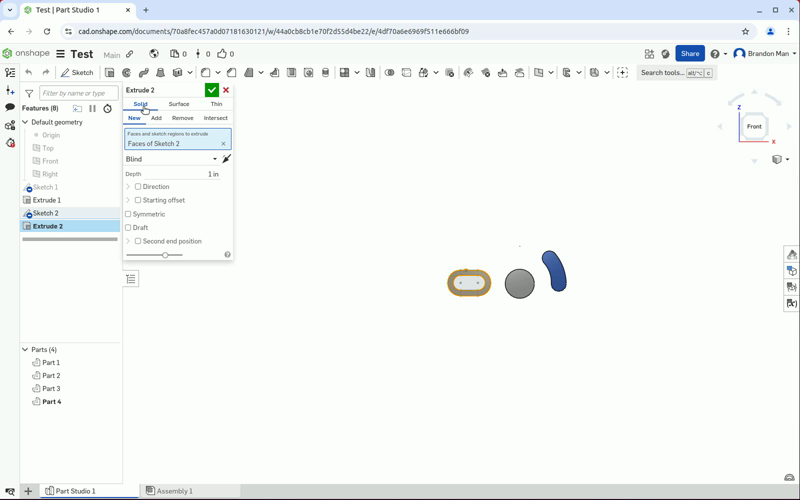
click(143, 106)
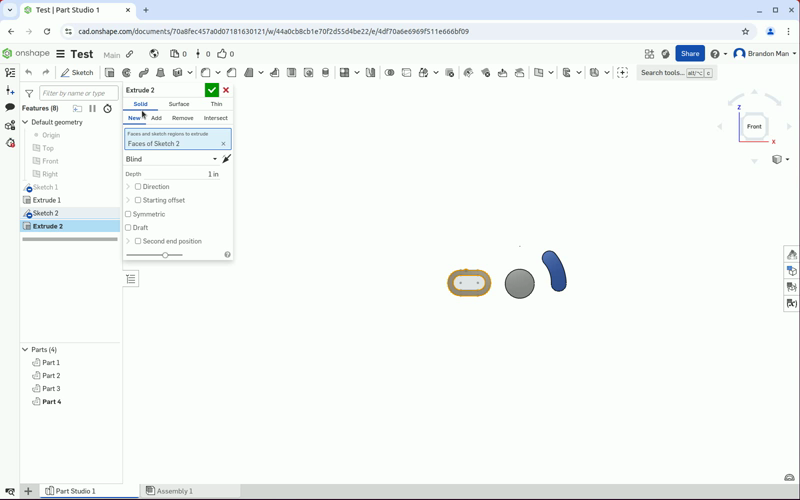
mouse_move(137, 120)
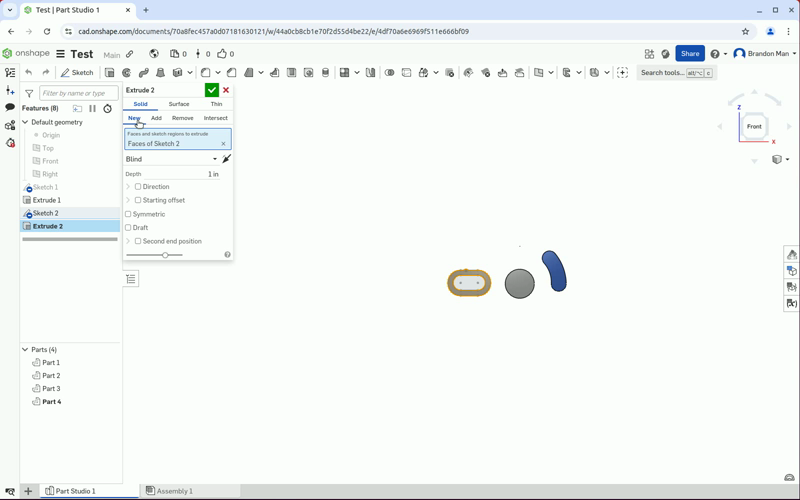
click(137, 120)
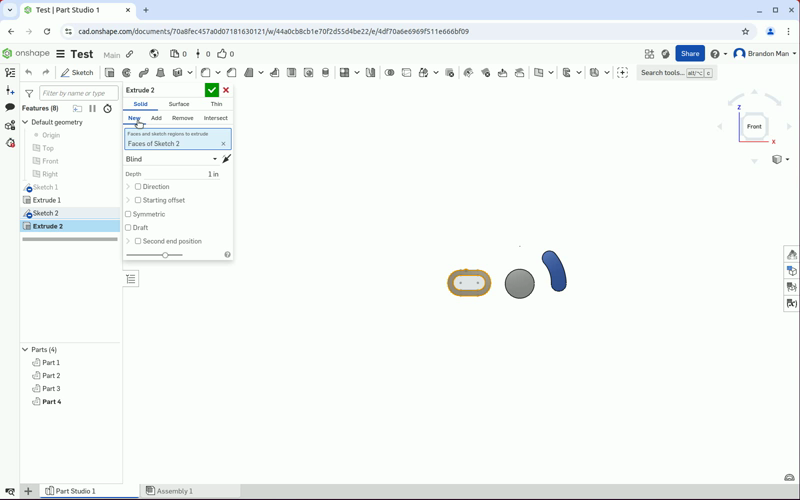
key(tab, 4)
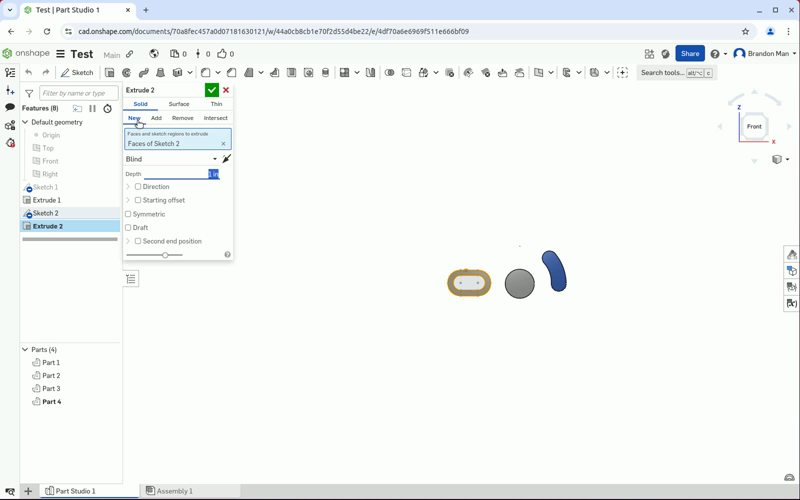
text(6.258)
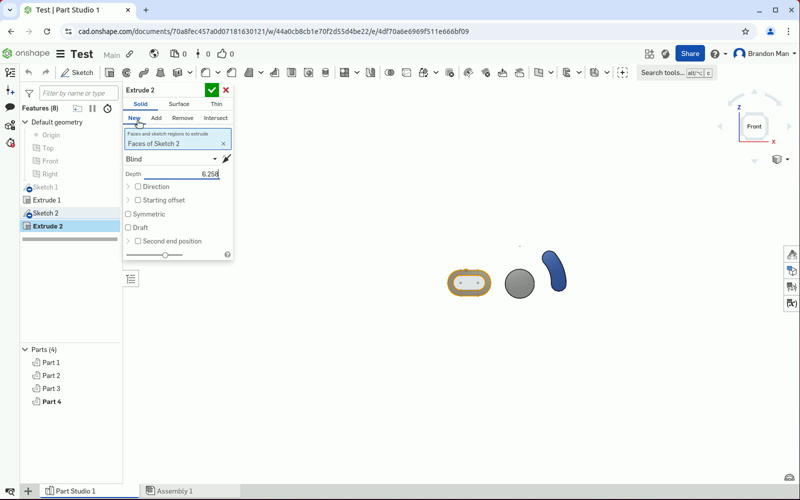
key(tab, 3)
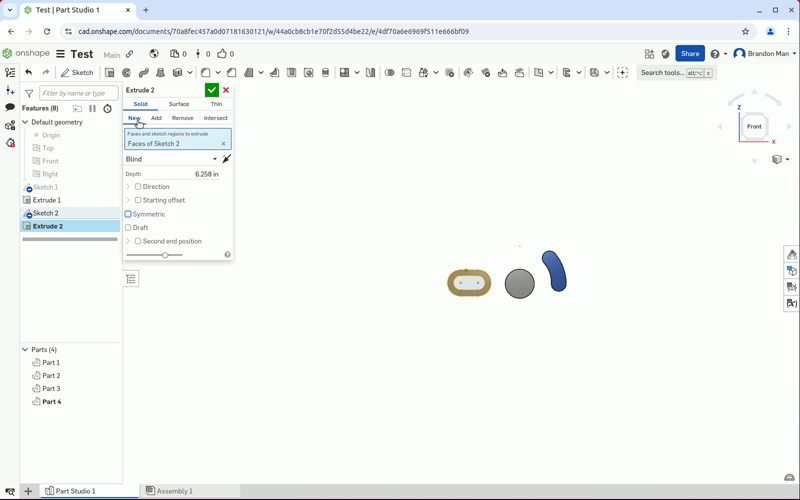
key(space)
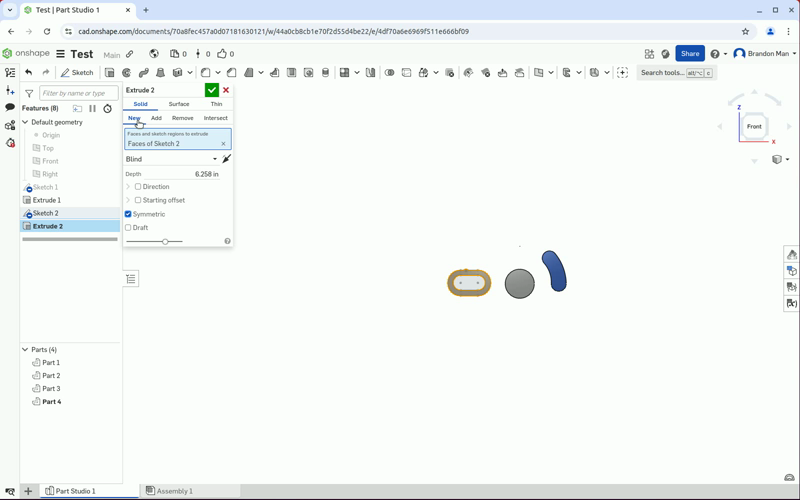
key(enter)
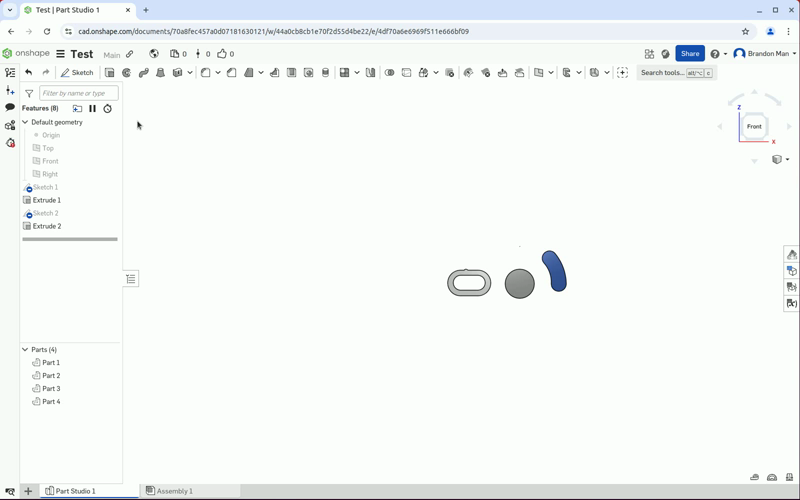
key(shift+h)
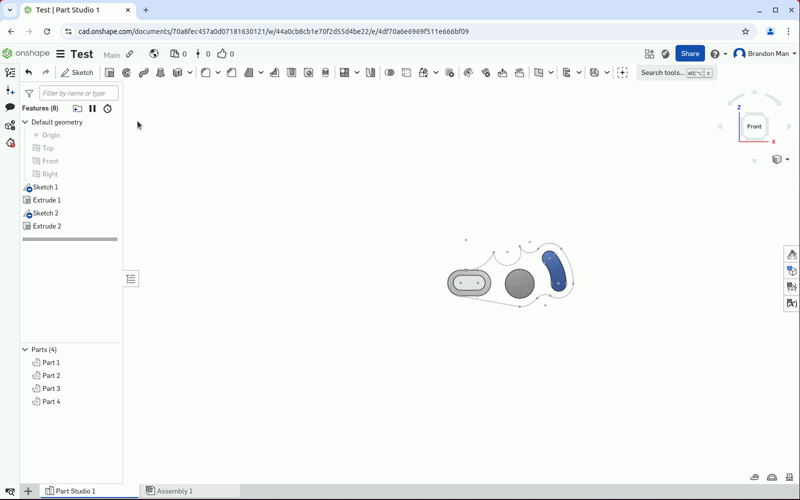
key(shift+h)
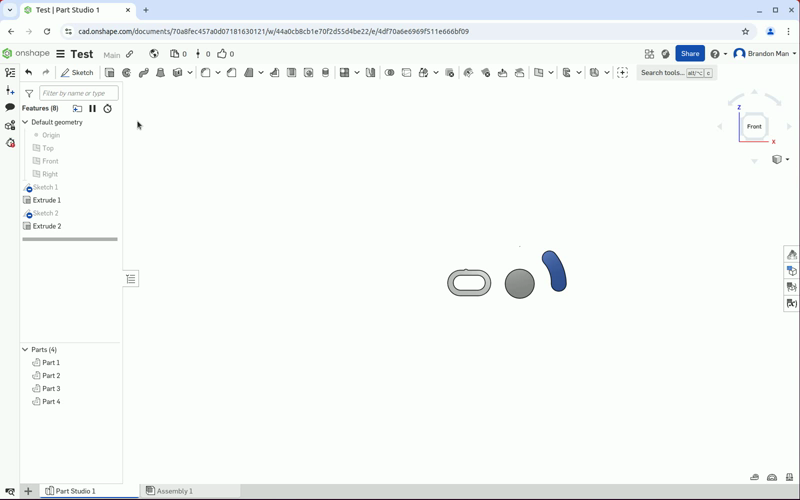
mouse_move(73, 189)
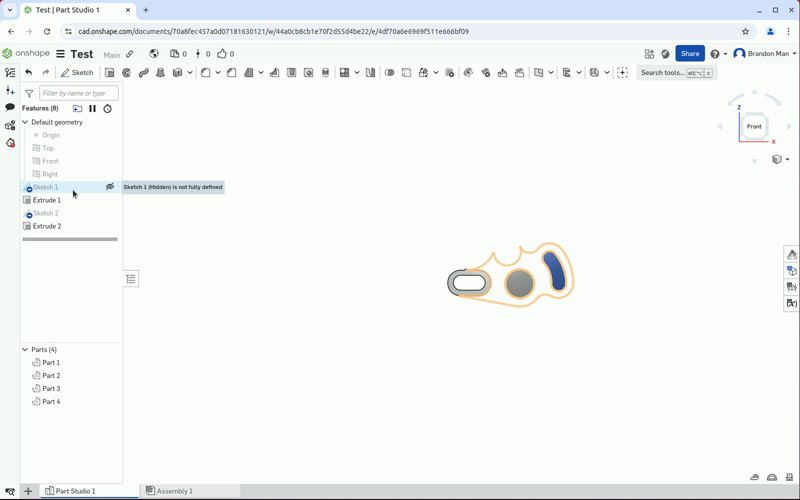
click(73, 189)
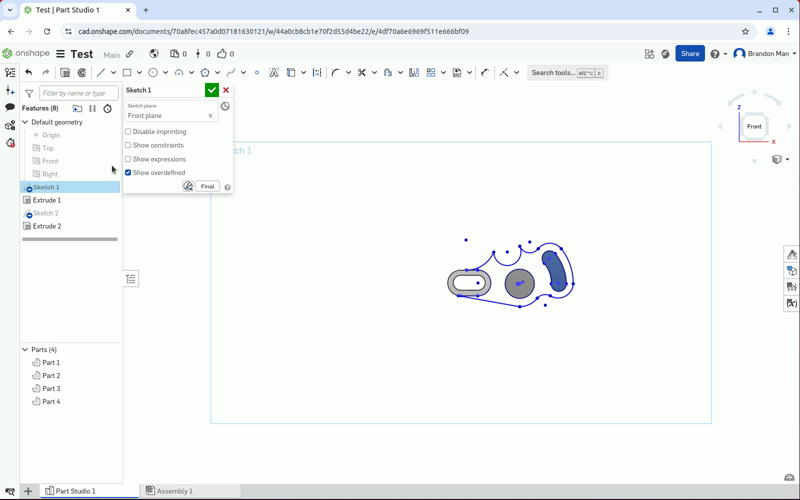
mouse_move(229, 92)
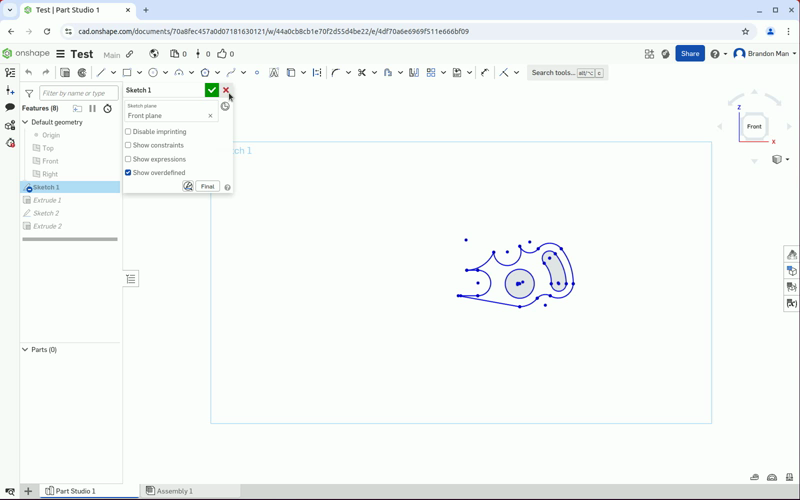
click(229, 92)
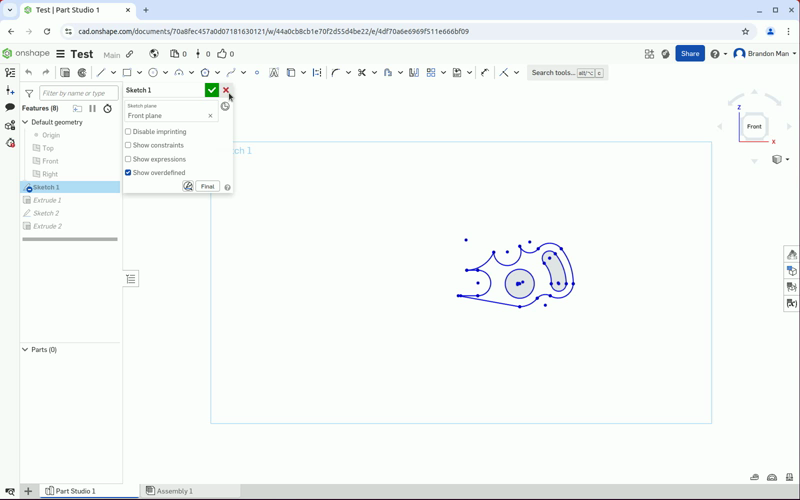
key(shift+s)
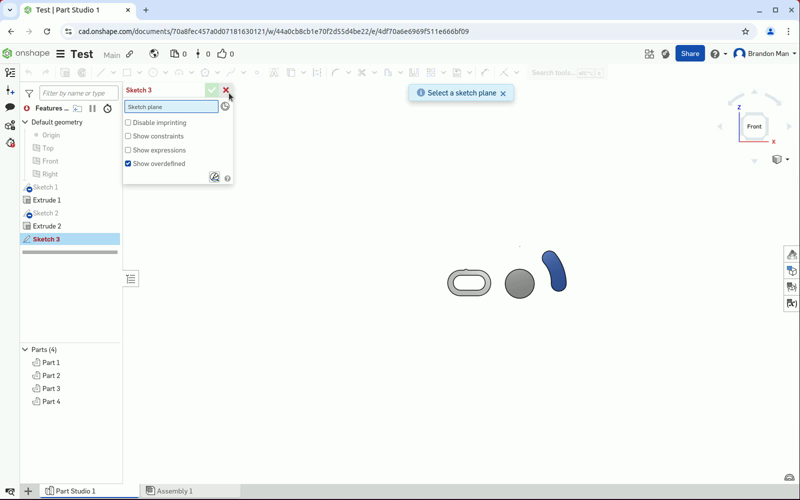
mouse_move(73, 163)
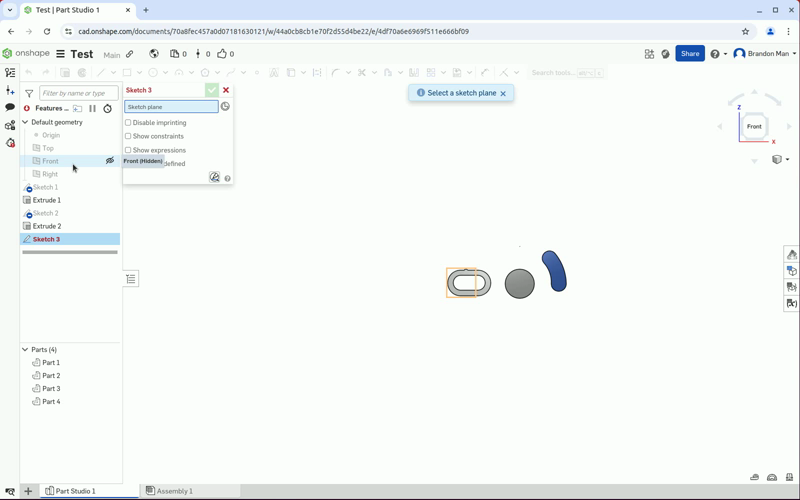
click(73, 163)
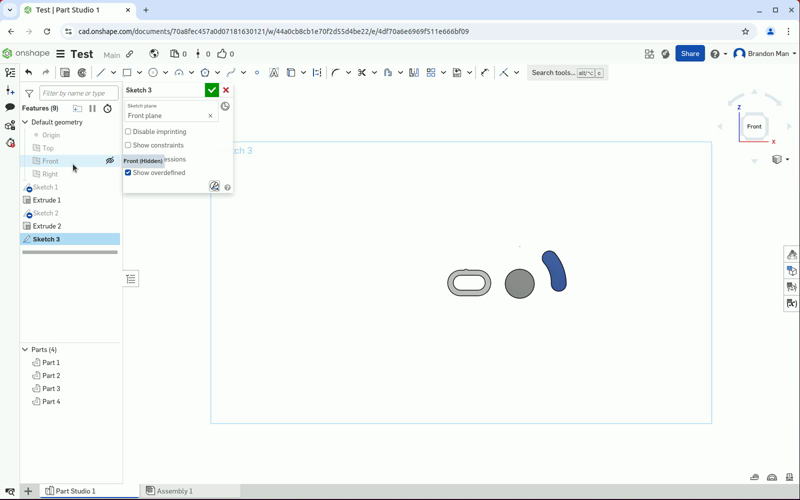
mouse_move(73, 352)
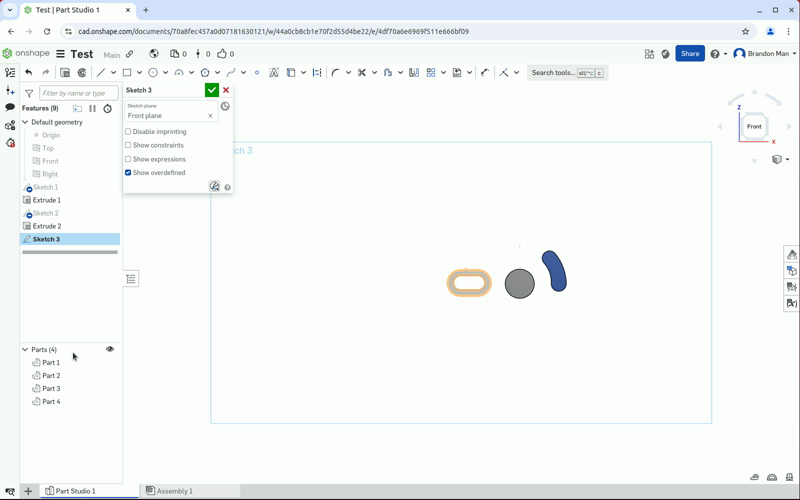
key(y)
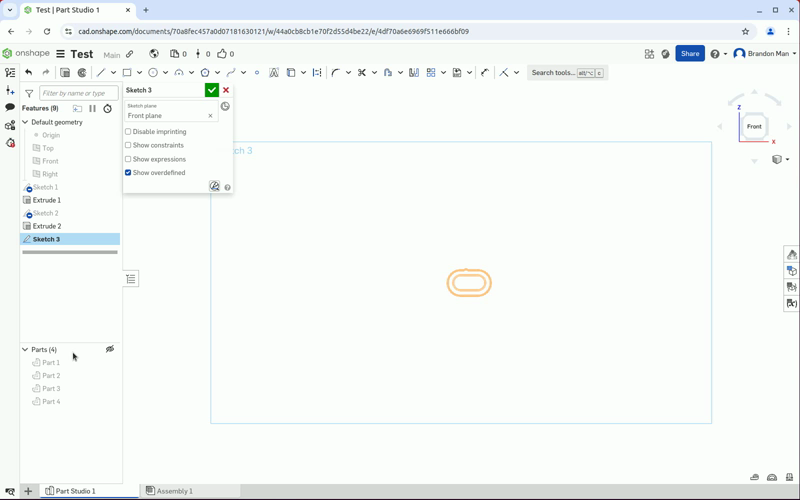
key(c)
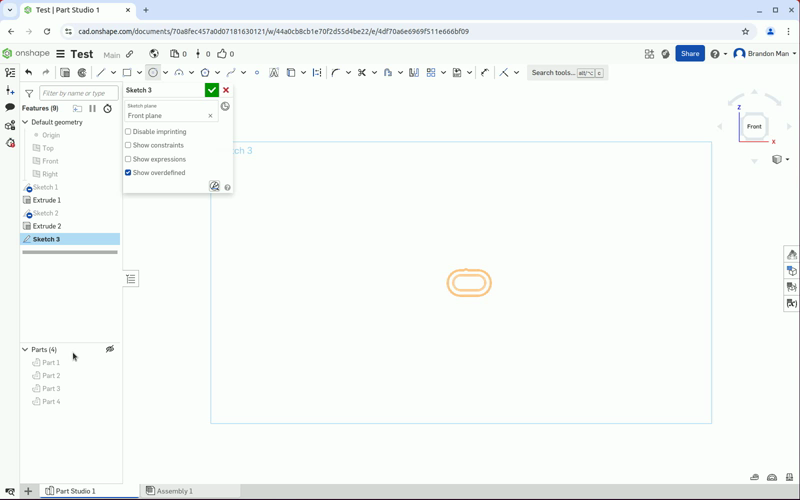
key_down(shift)
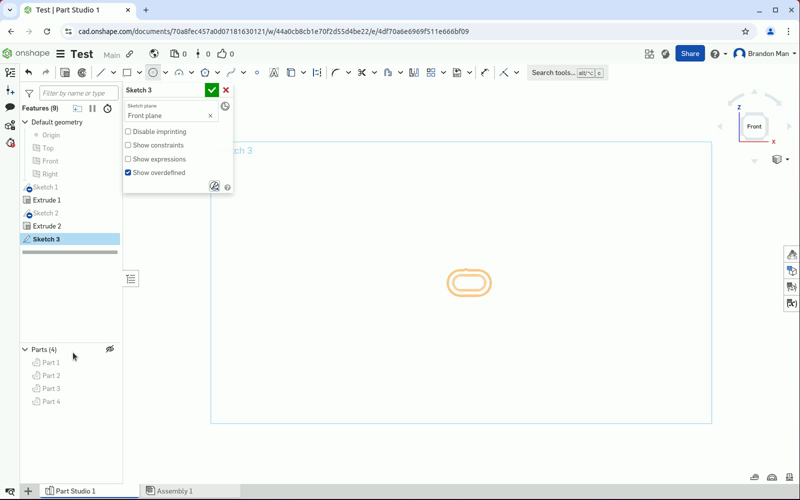
mouse_move(507, 251)
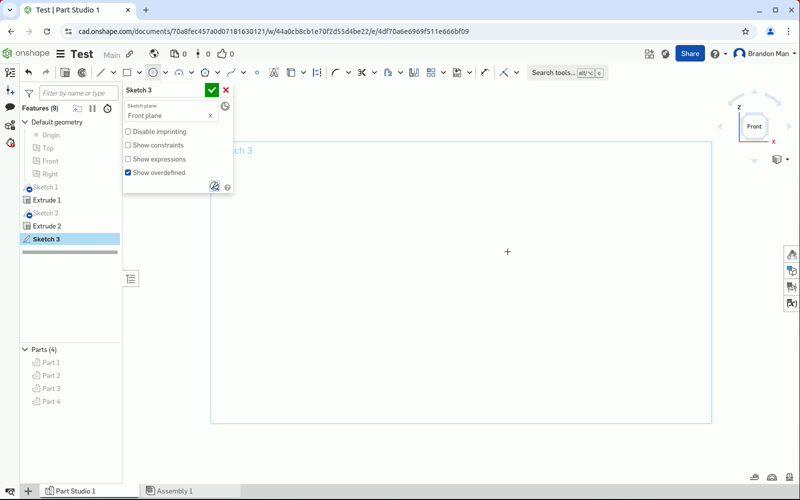
click(507, 251)
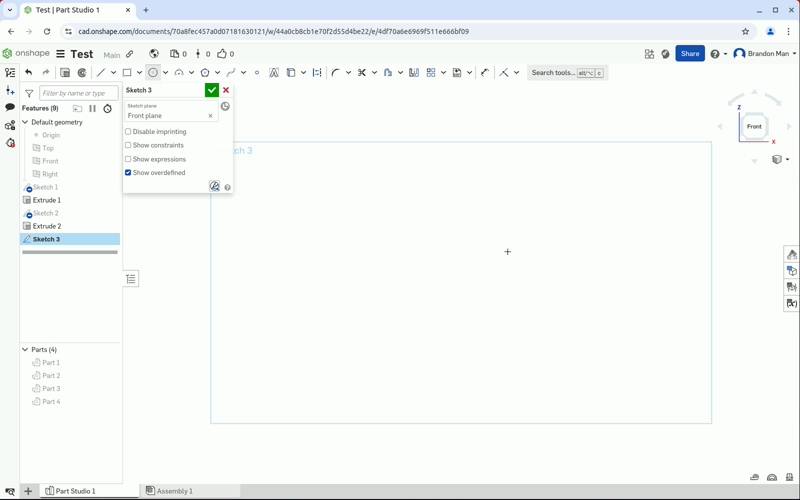
key_up(shift)
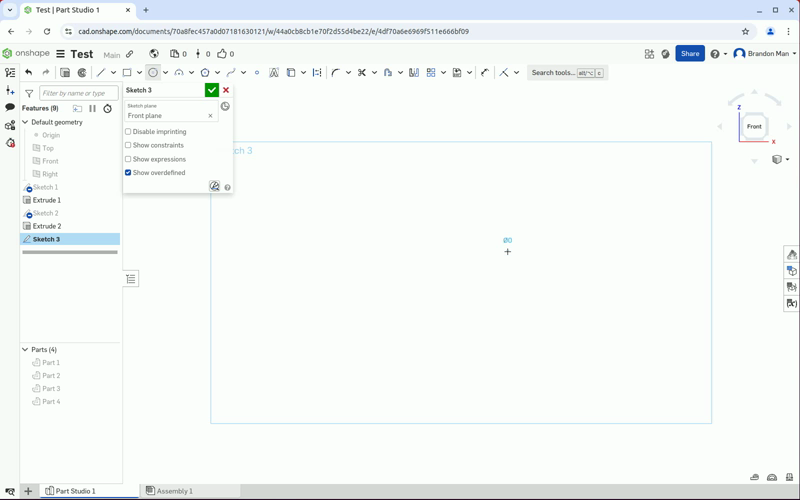
mouse_move(521, 251)
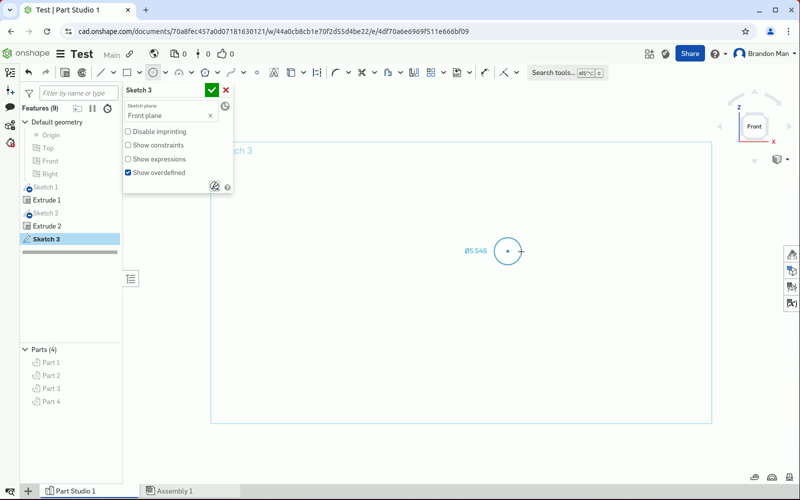
click(521, 251)
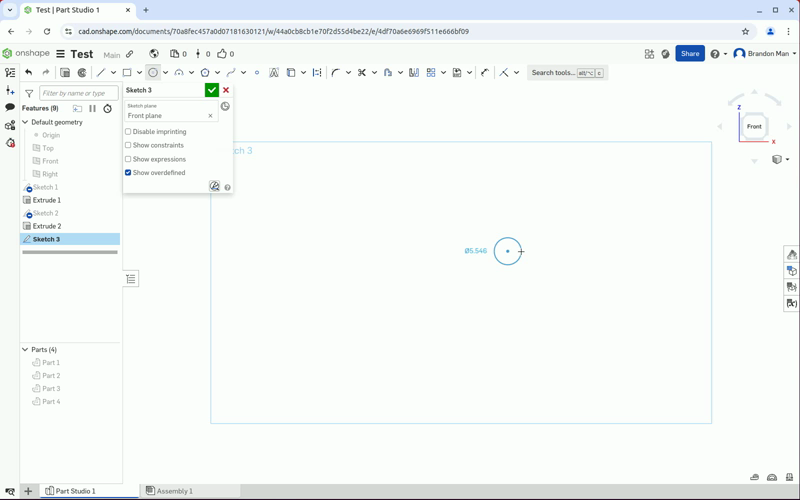
key(esc)
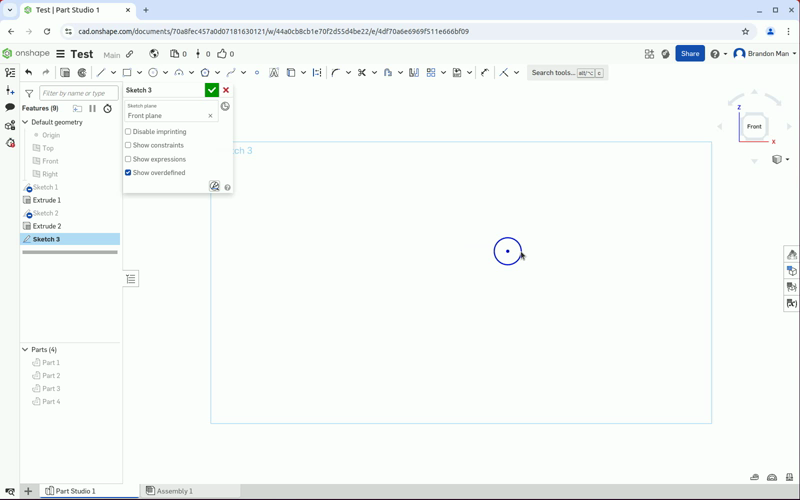
key(c)
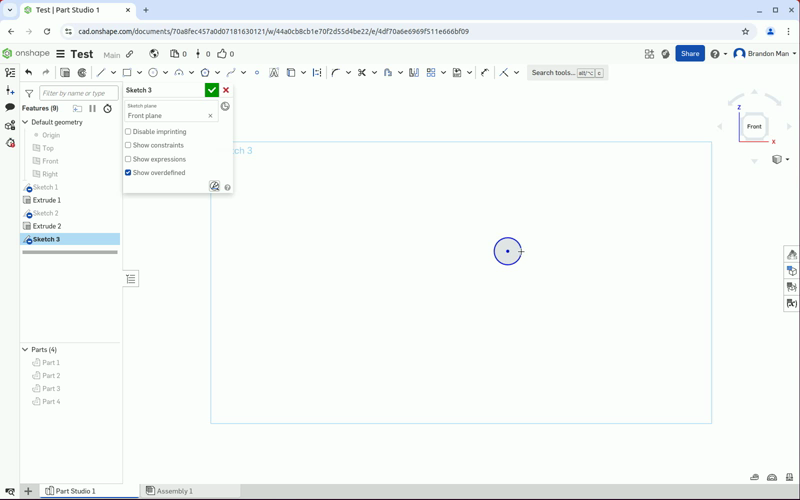
key_down(shift)
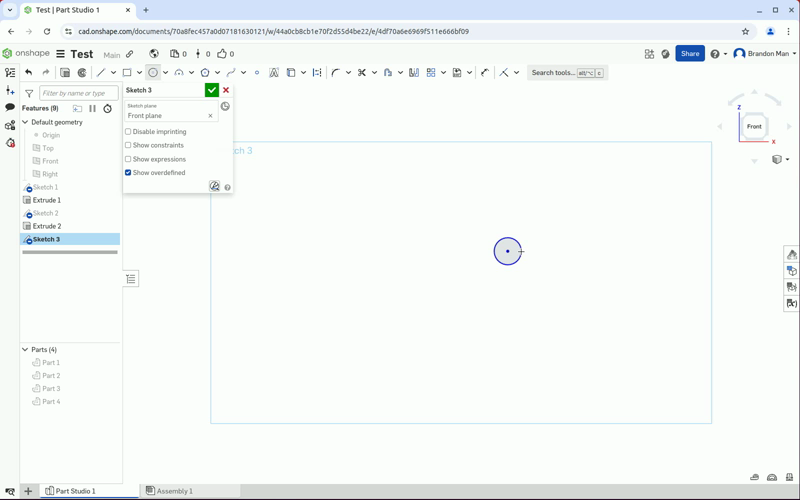
mouse_move(507, 251)
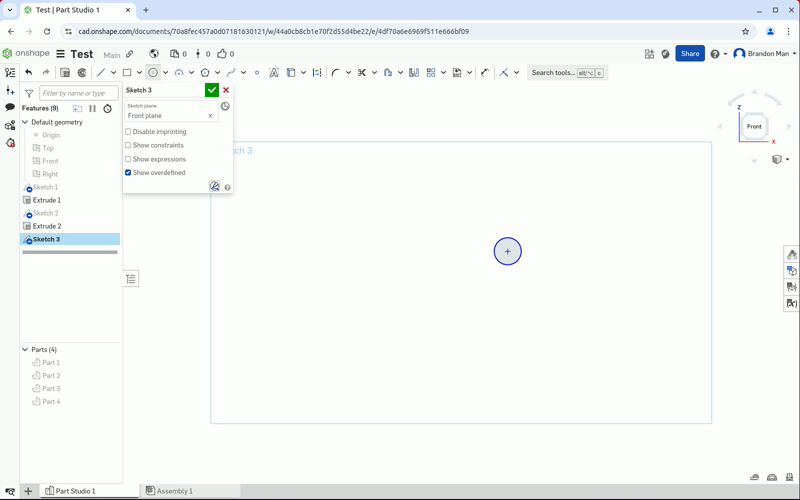
click(507, 251)
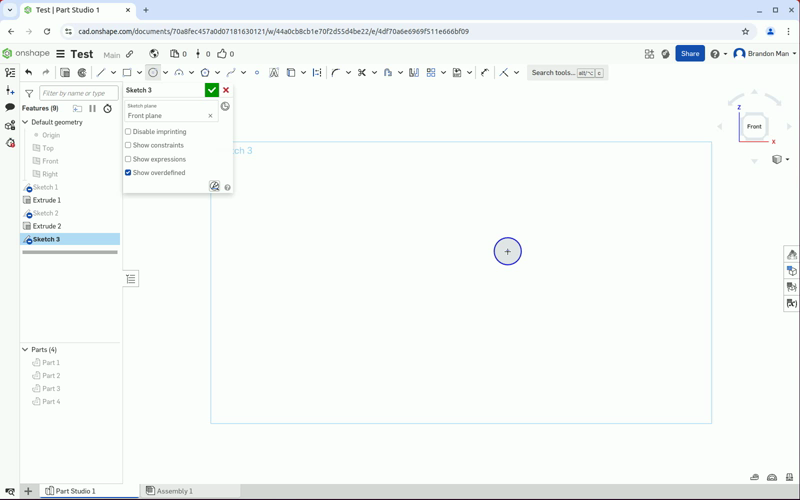
key_up(shift)
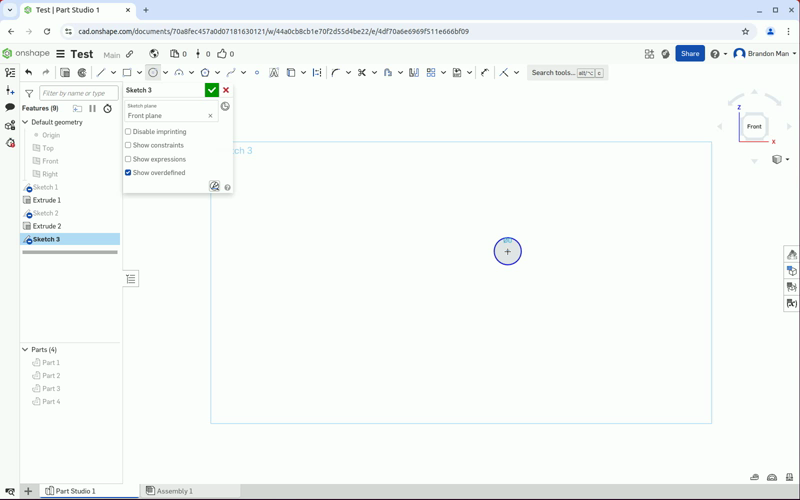
mouse_move(513, 251)
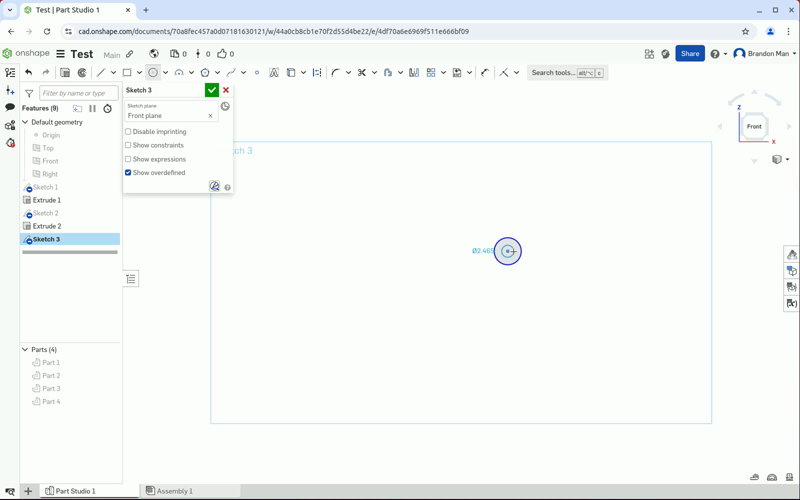
click(513, 251)
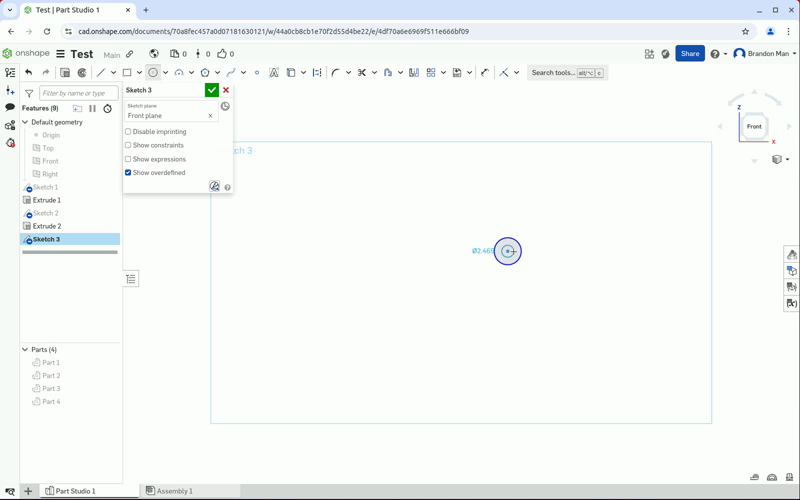
key(esc)
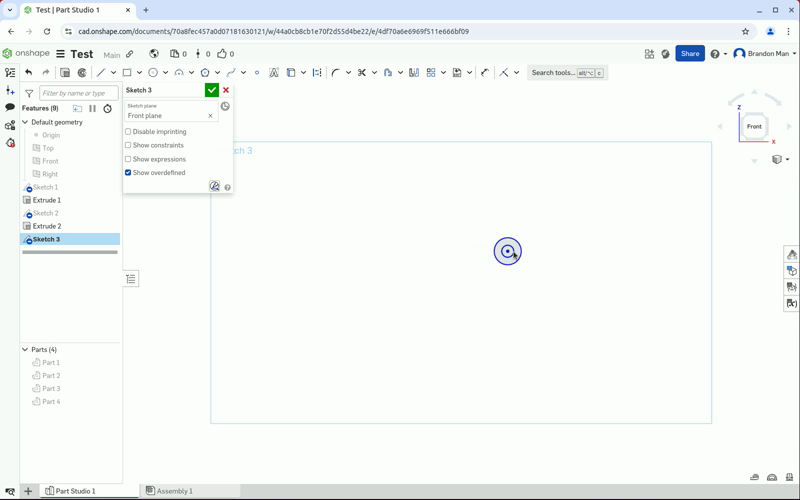
mouse_move(506, 240)
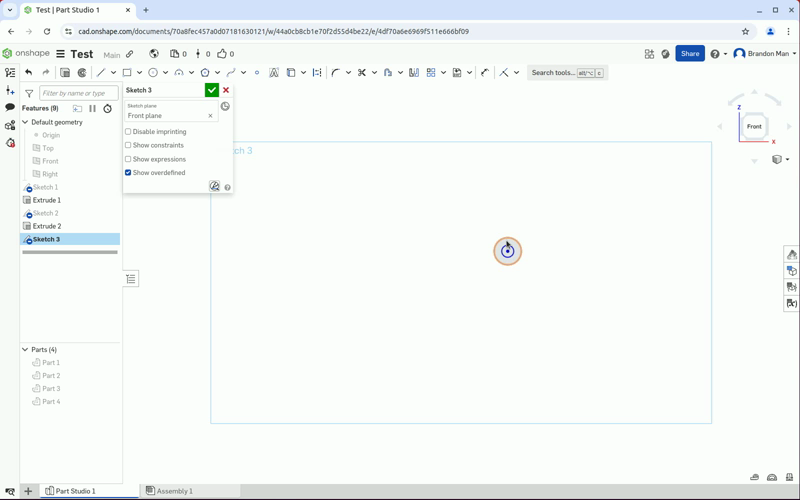
scroll(6)
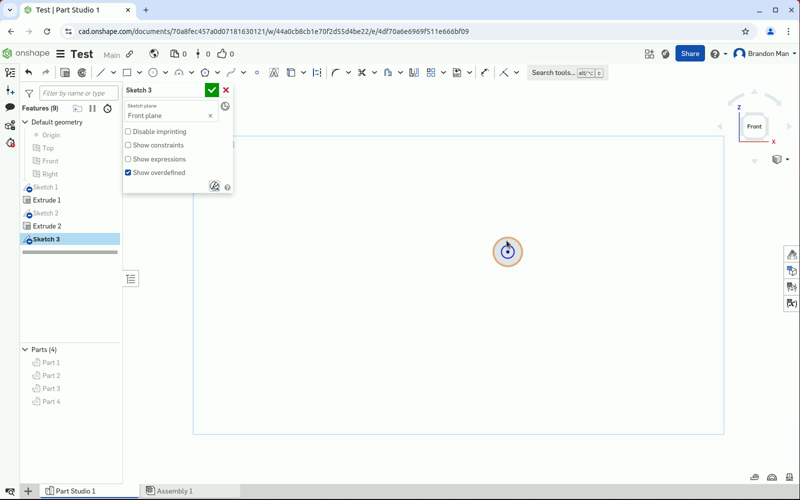
scroll(6)
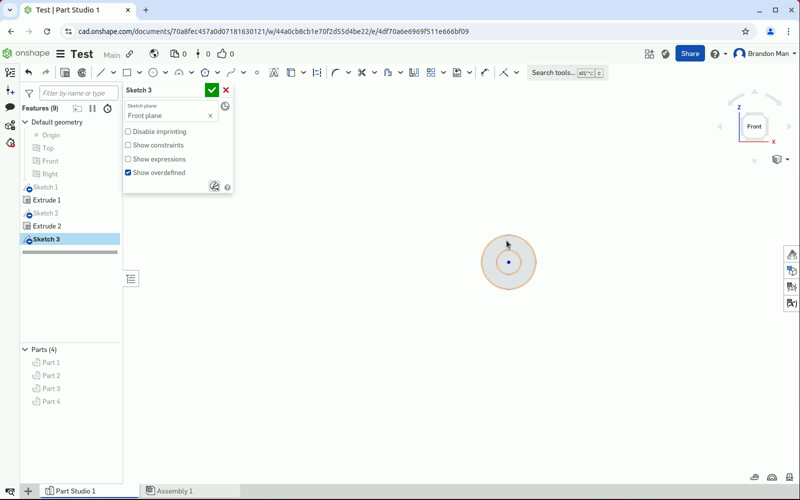
scroll(6)
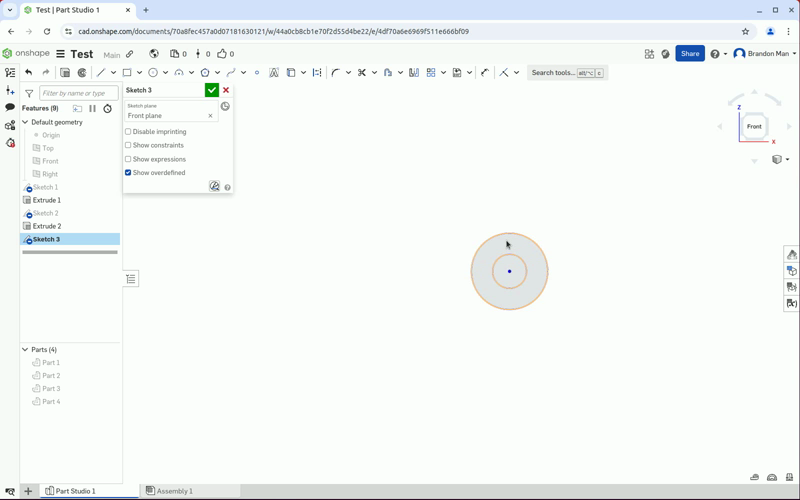
scroll(6)
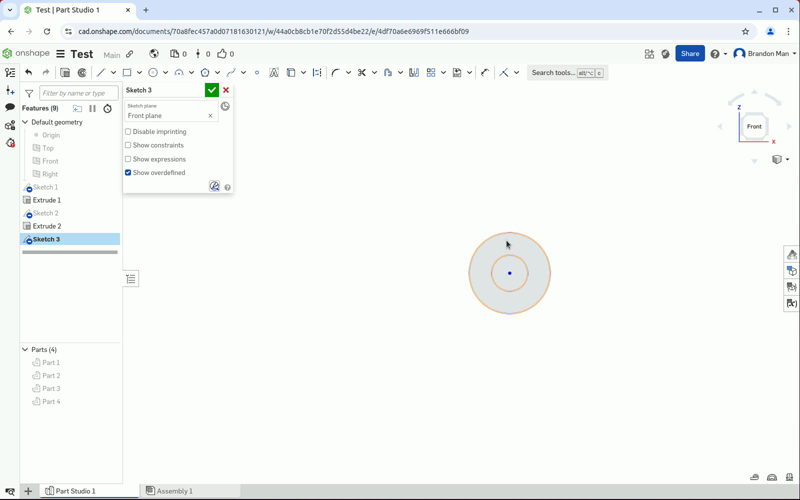
scroll(6)
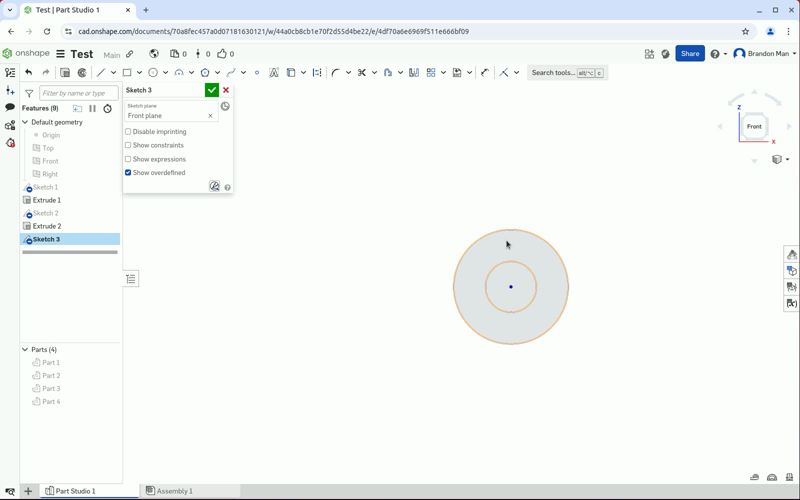
scroll(6)
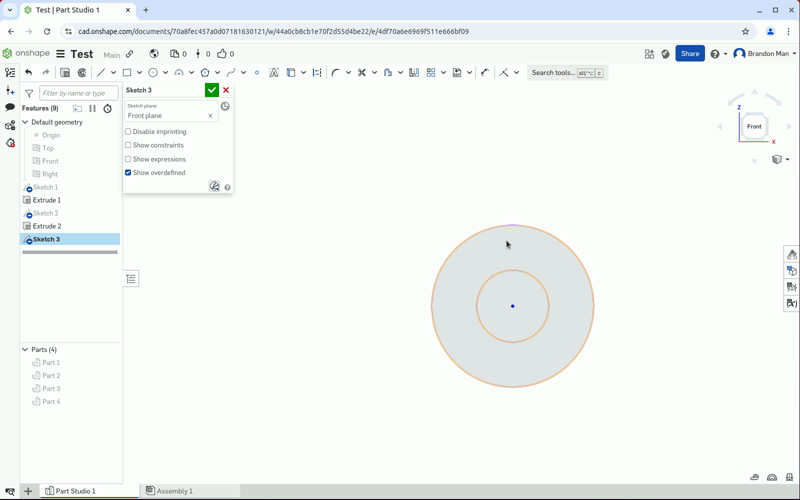
scroll(6)
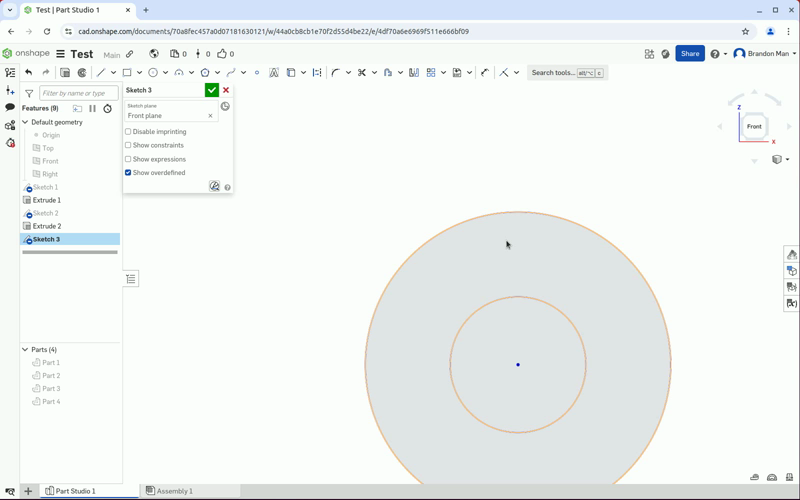
click(506, 240)
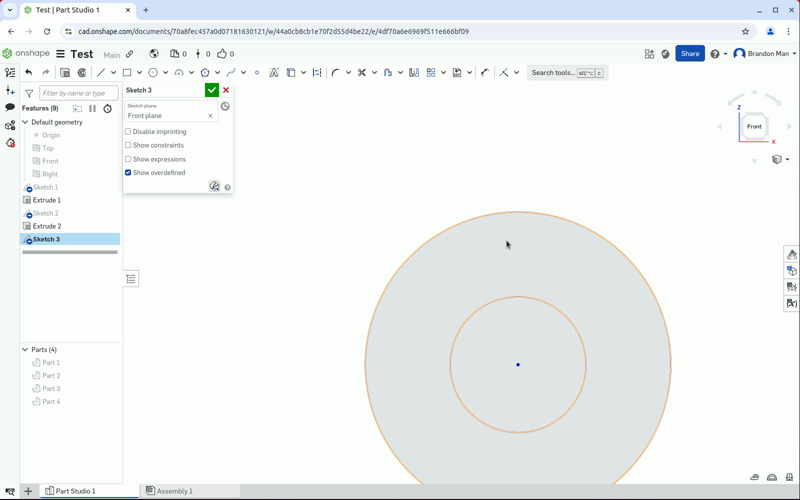
scroll(-6)
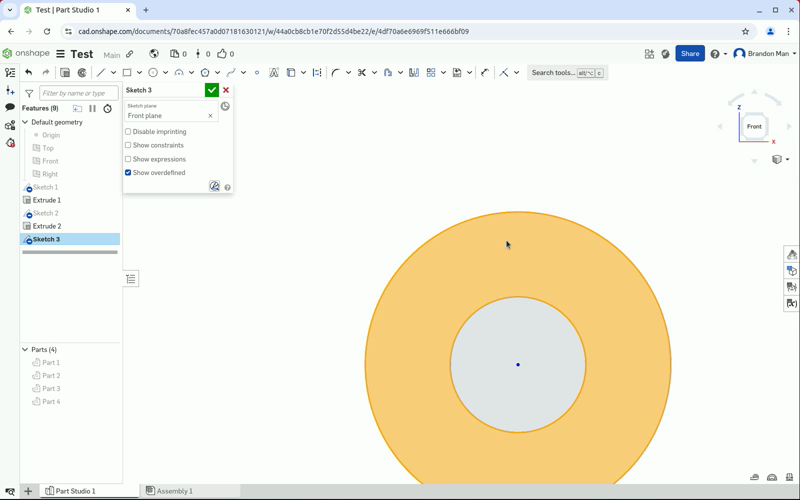
scroll(-6)
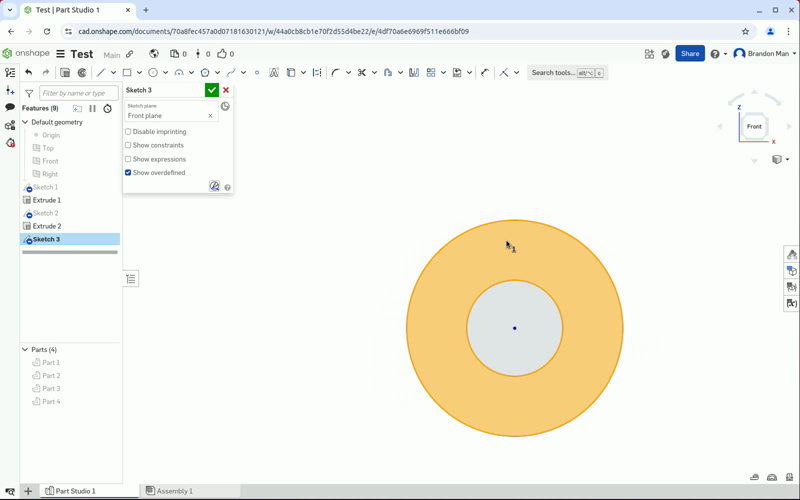
scroll(-6)
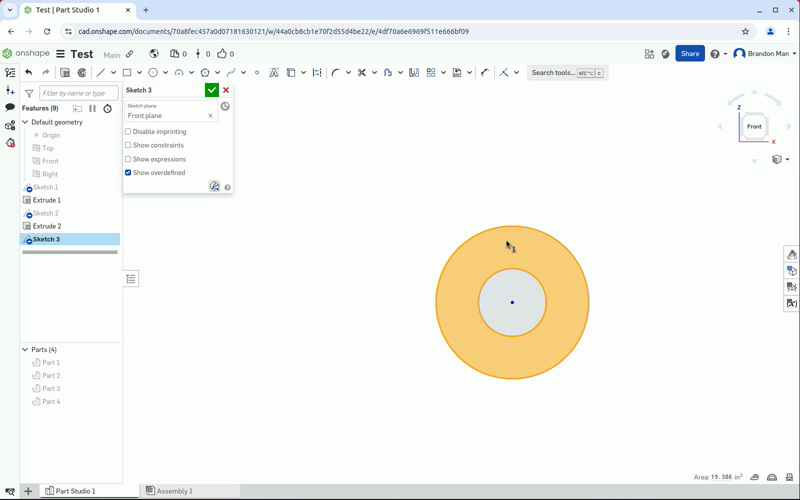
scroll(-6)
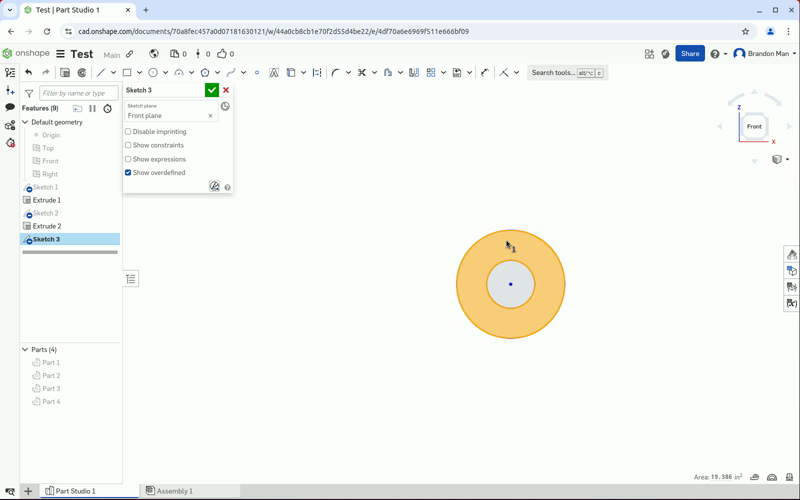
scroll(-6)
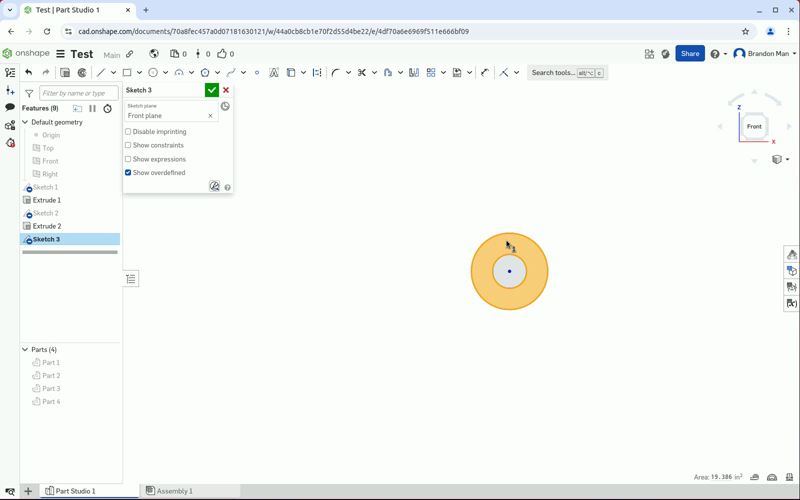
scroll(-6)
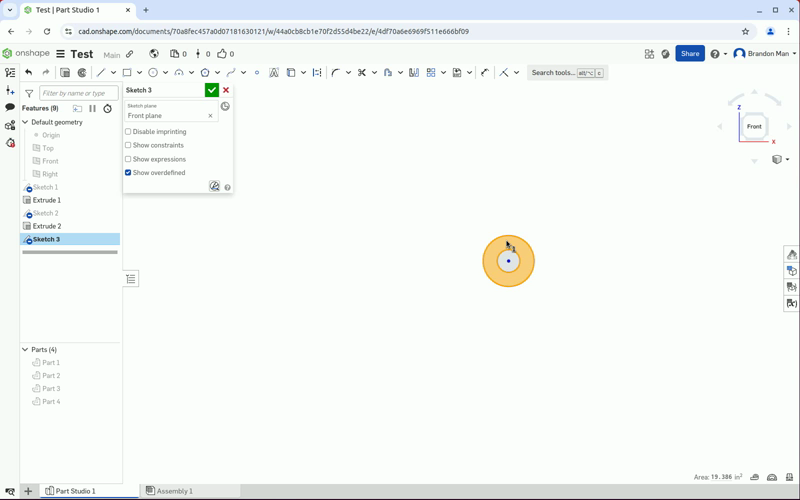
scroll(-6)
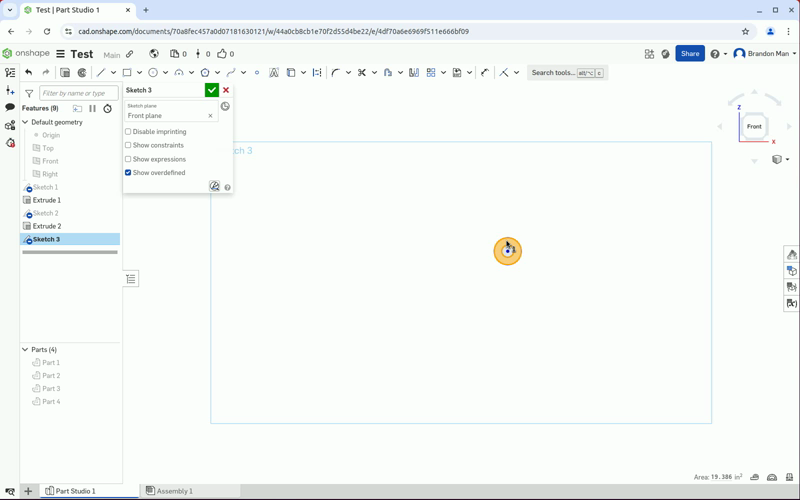
mouse_move(73, 352)
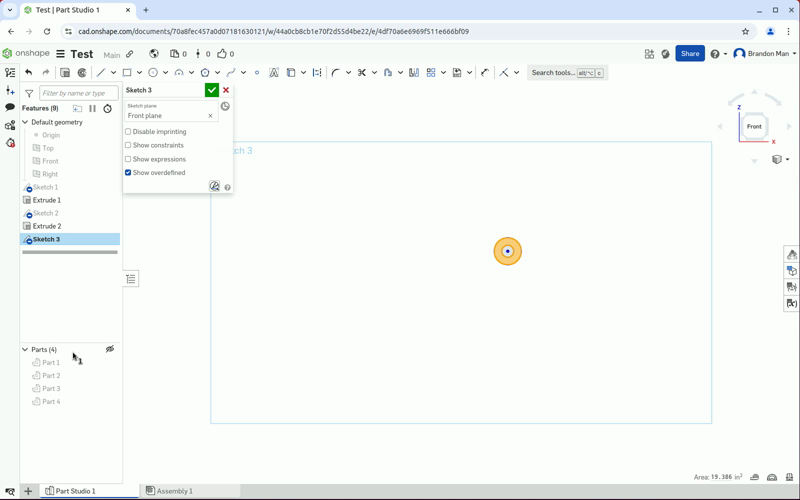
key(shift+y)
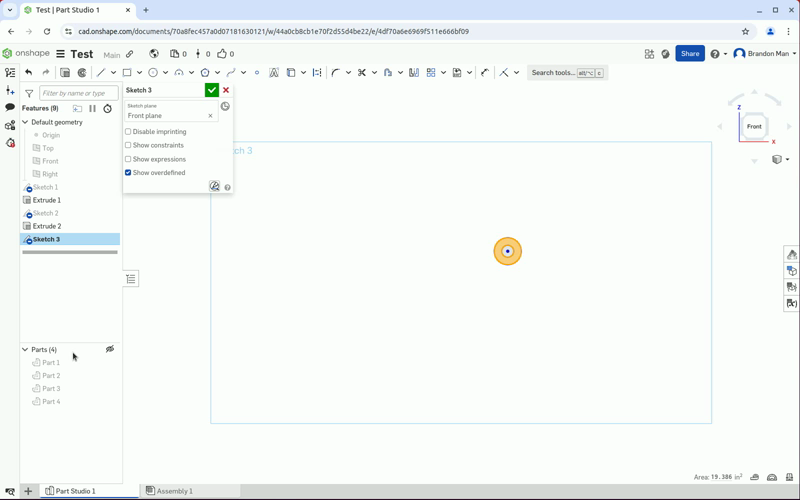
key(shift+e)
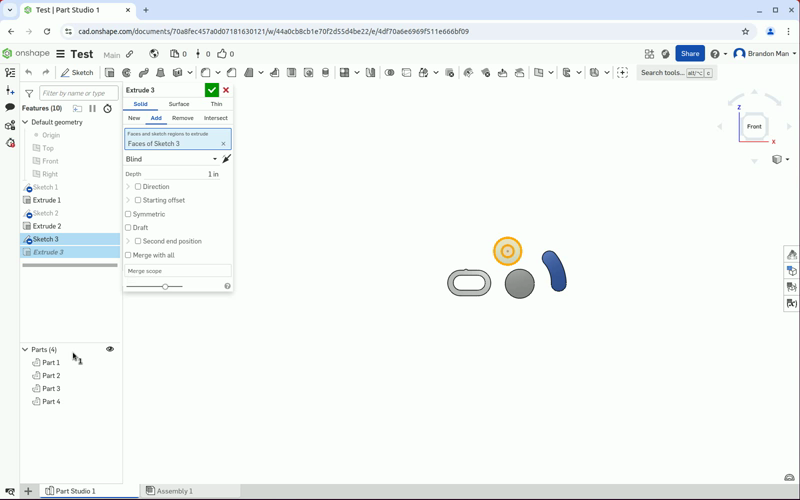
mouse_move(143, 106)
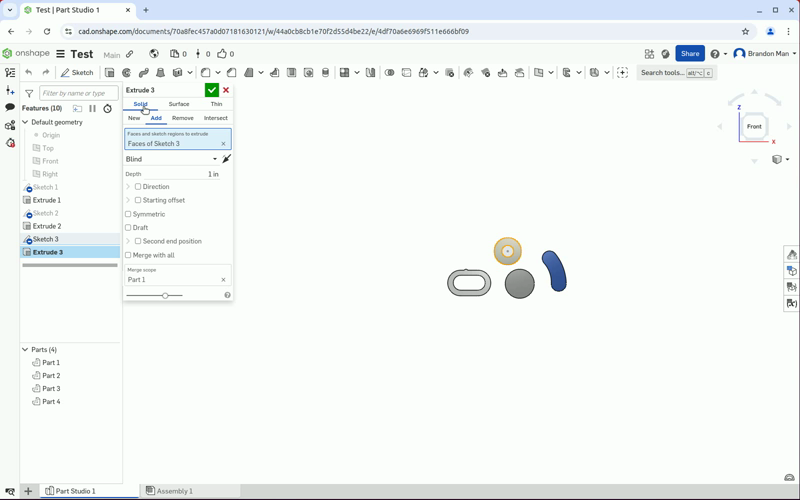
click(143, 106)
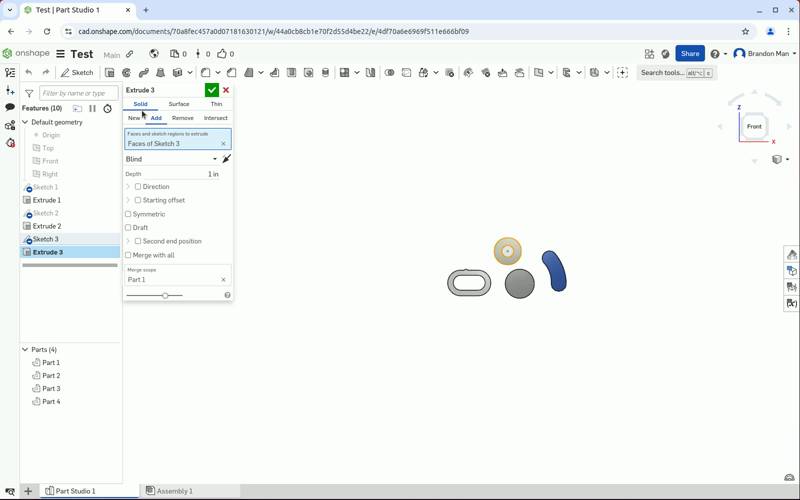
mouse_move(137, 120)
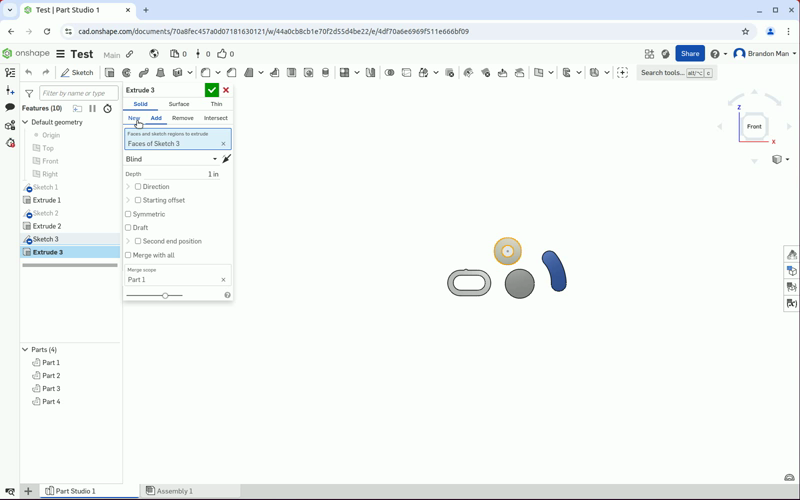
click(137, 120)
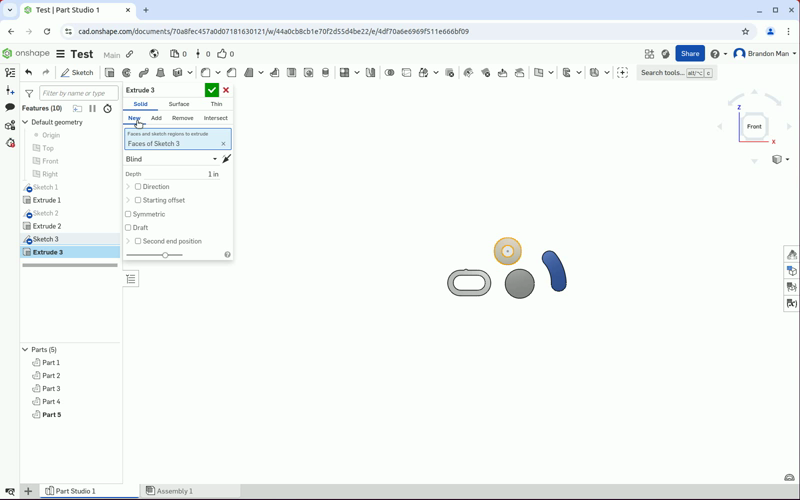
key(tab, 4)
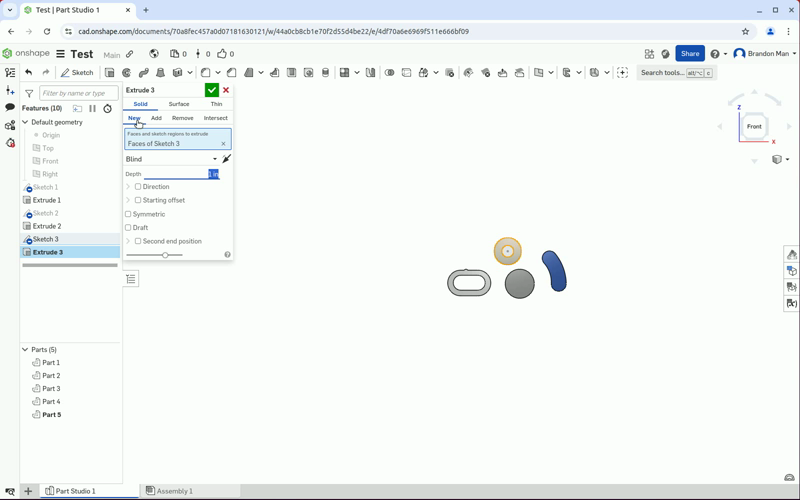
text(6.258)
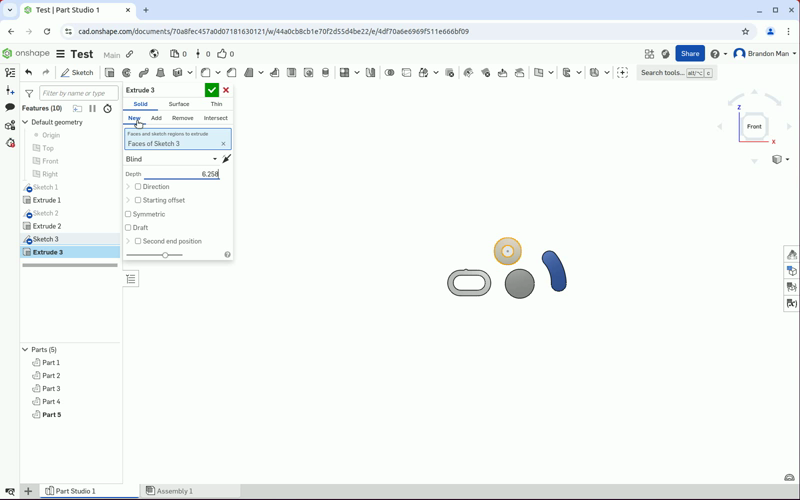
key(tab, 3)
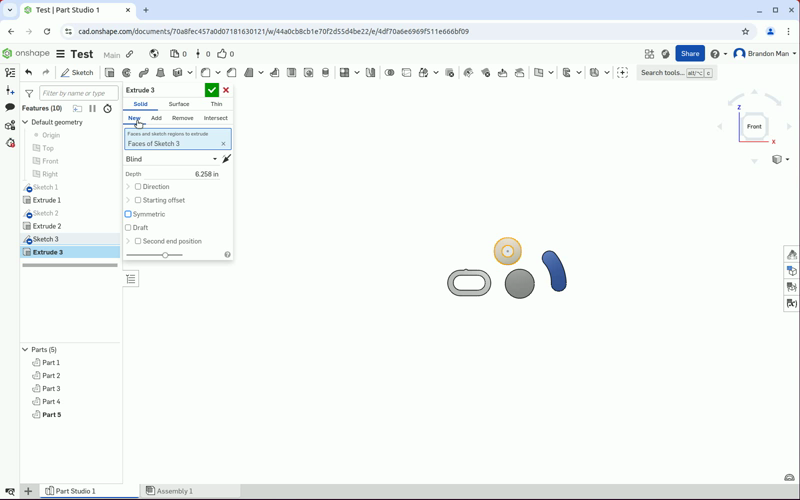
key(space)
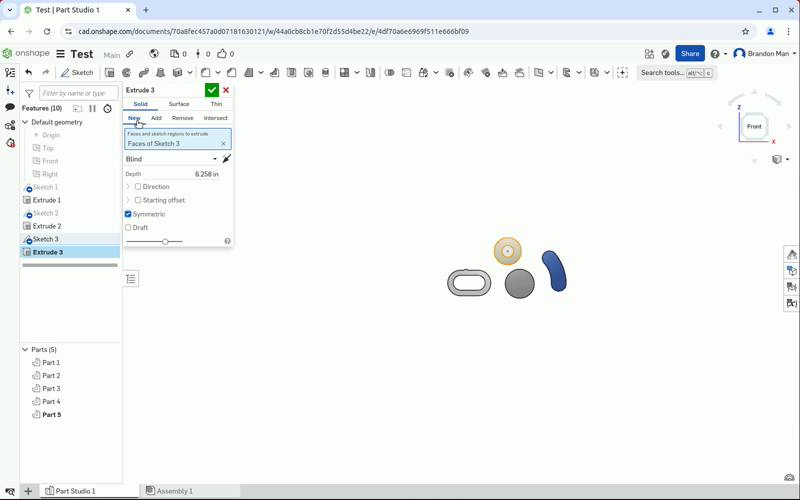
key(enter)
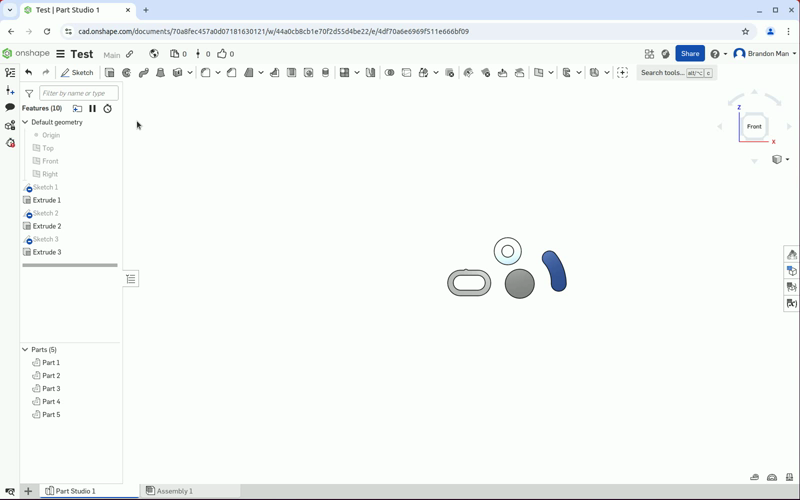
key(shift+h)
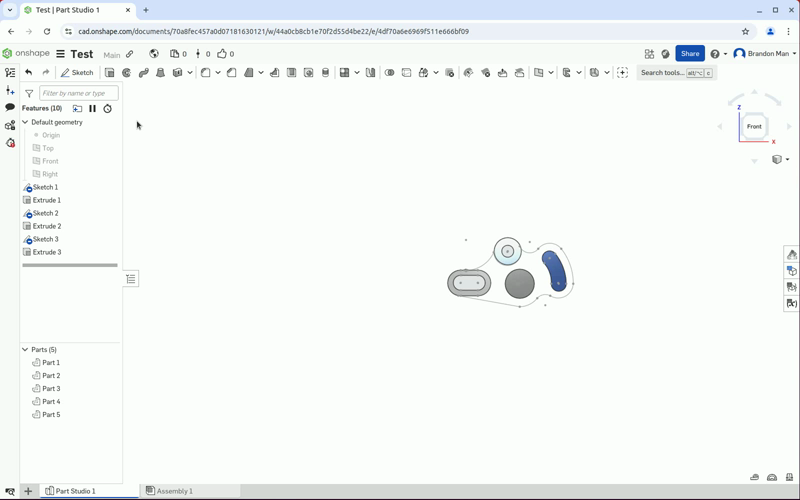
key(shift+h)
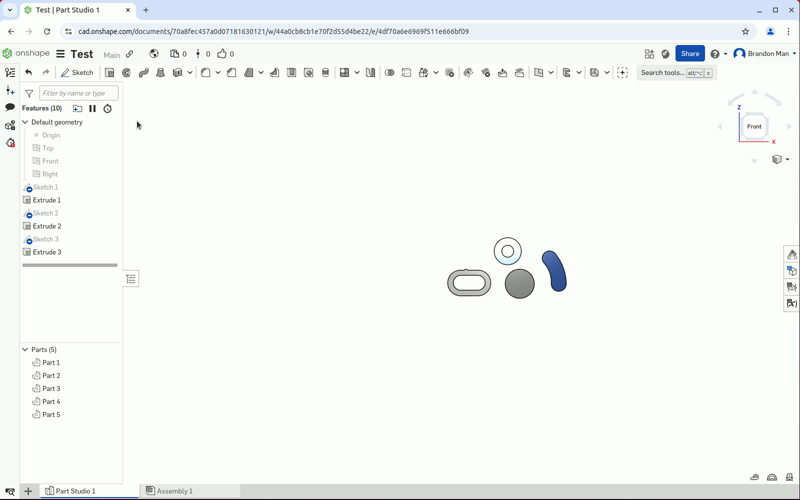
mouse_move(73, 189)
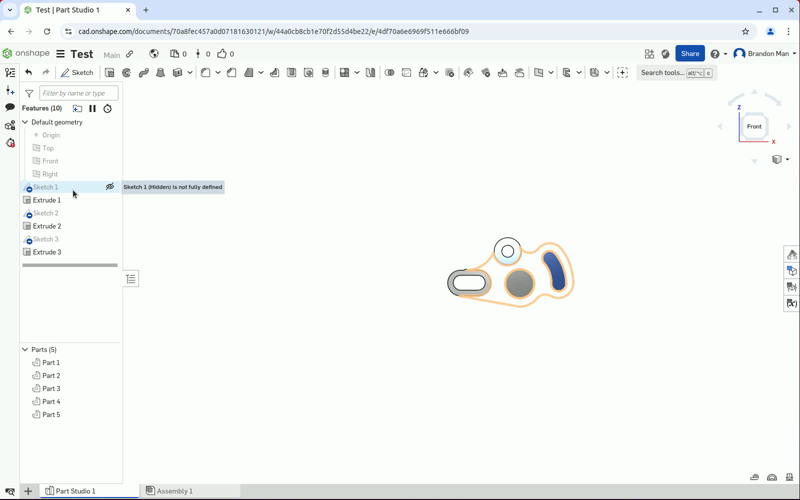
click(73, 189)
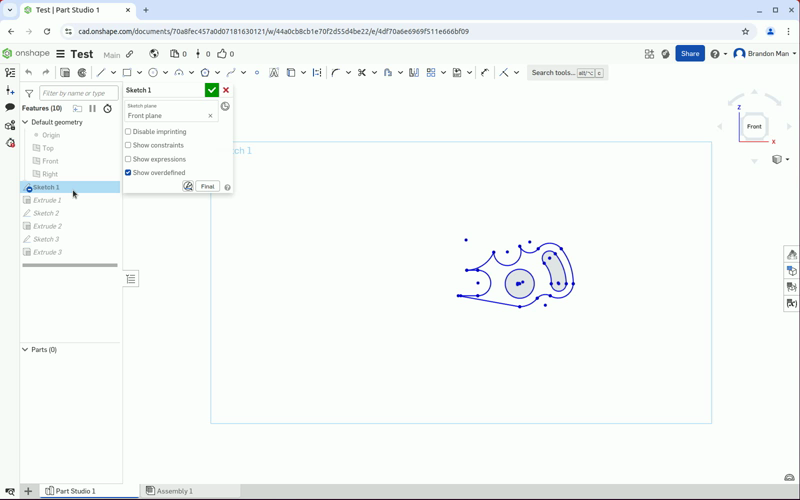
mouse_move(229, 92)
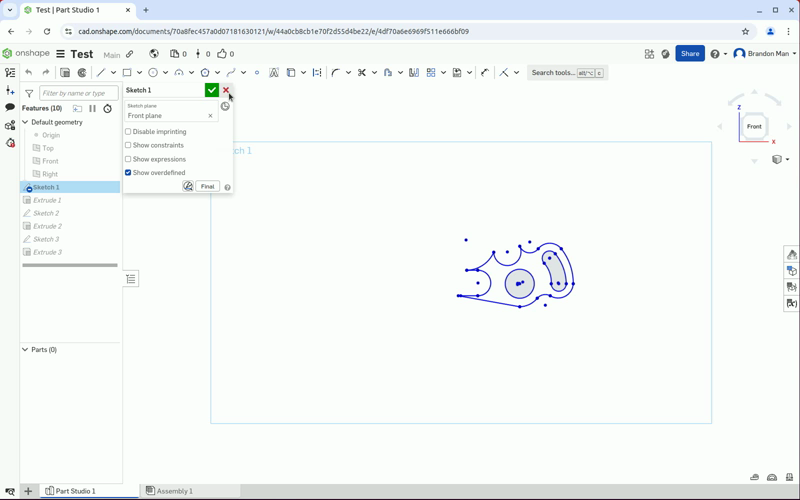
click(229, 92)
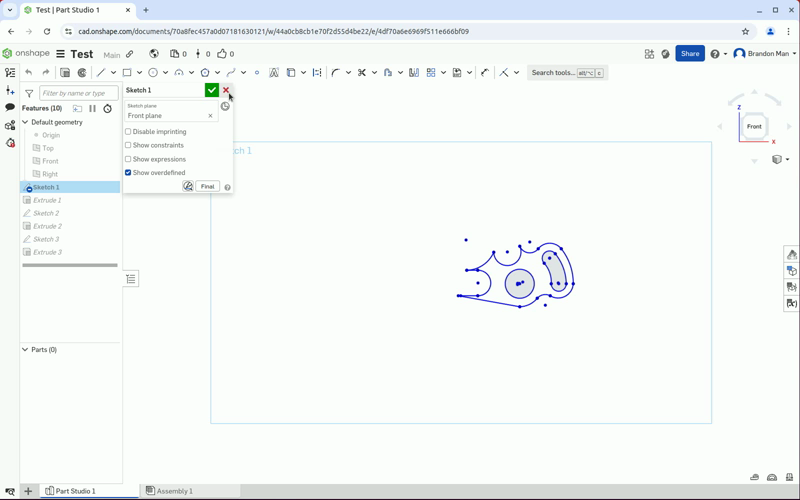
key(shift+s)
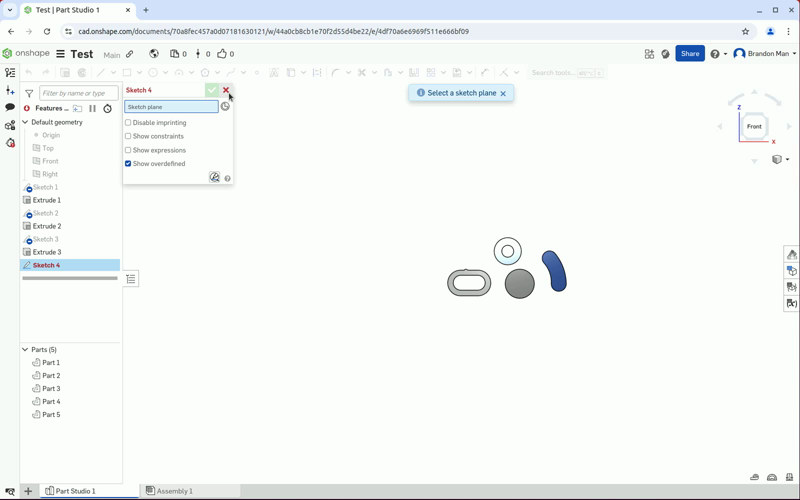
mouse_move(73, 163)
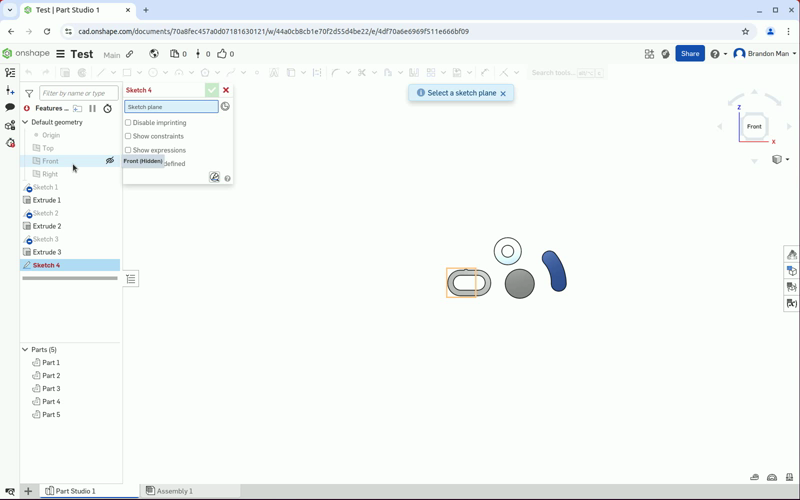
click(73, 163)
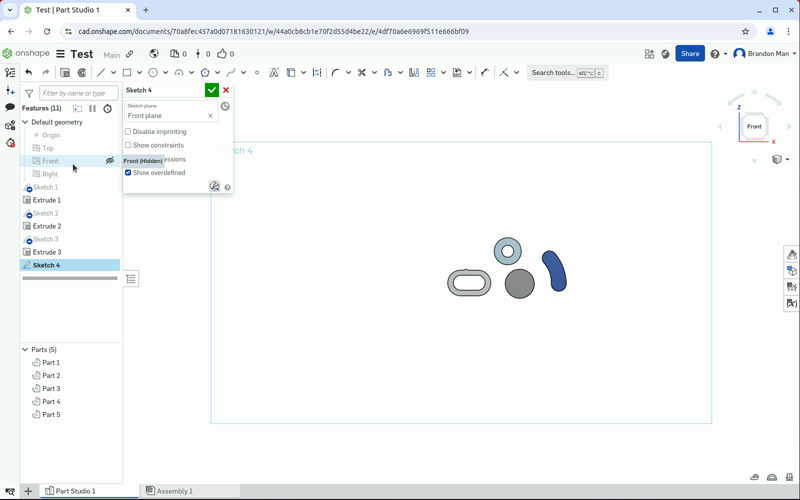
mouse_move(73, 352)
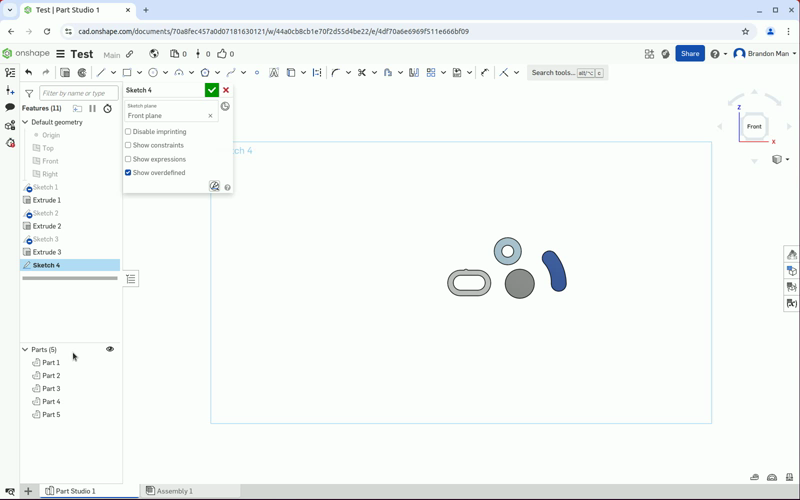
key(y)
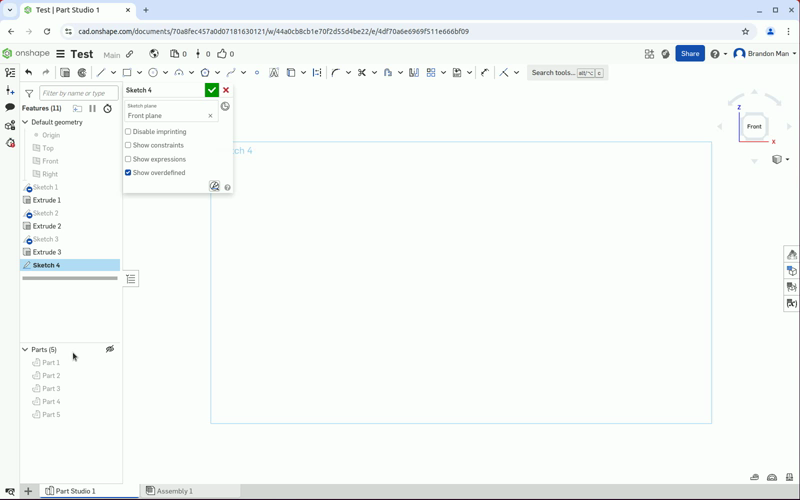
key(c)
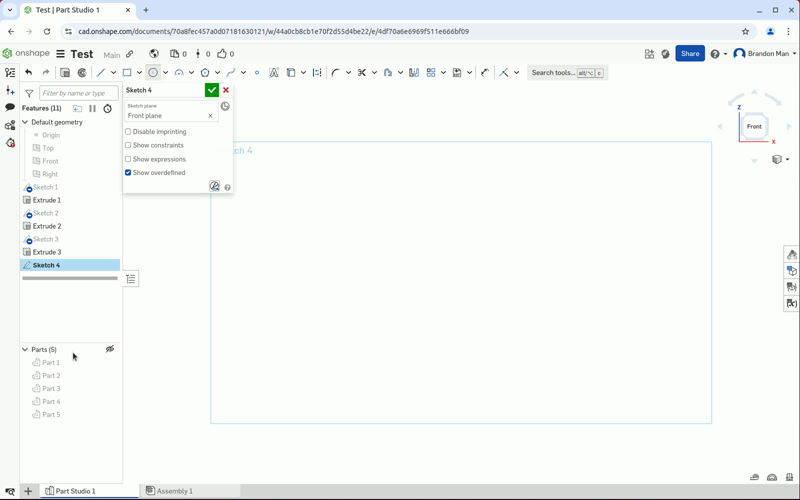
key_down(shift)
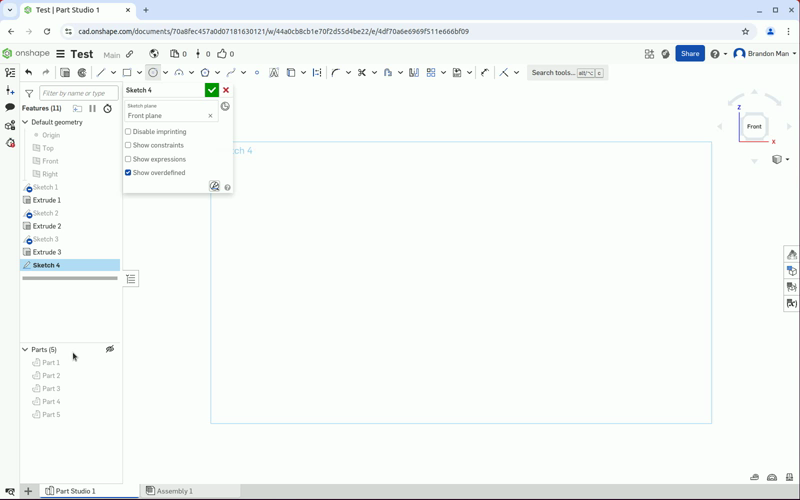
mouse_move(520, 282)
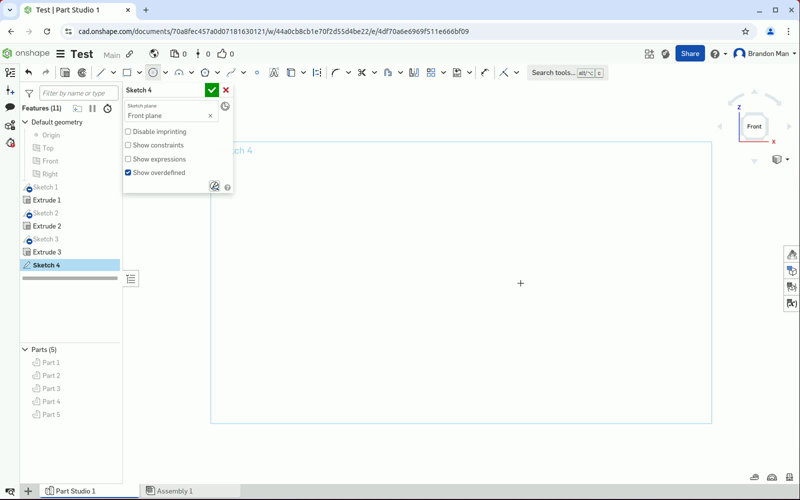
click(520, 282)
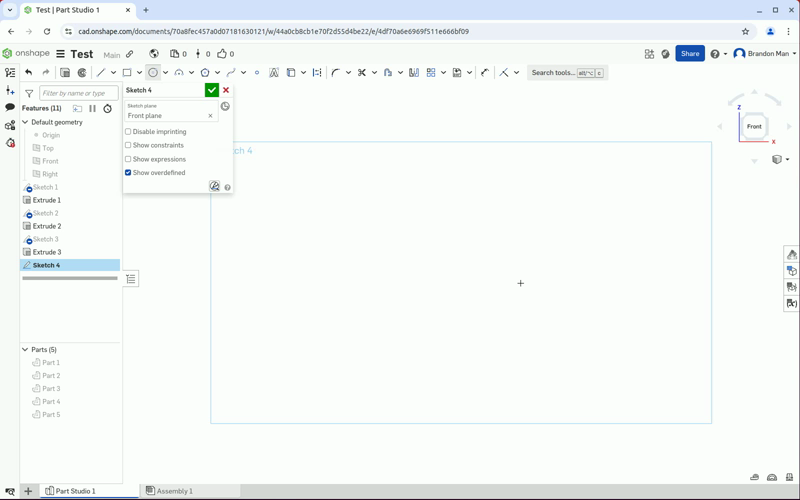
key_up(shift)
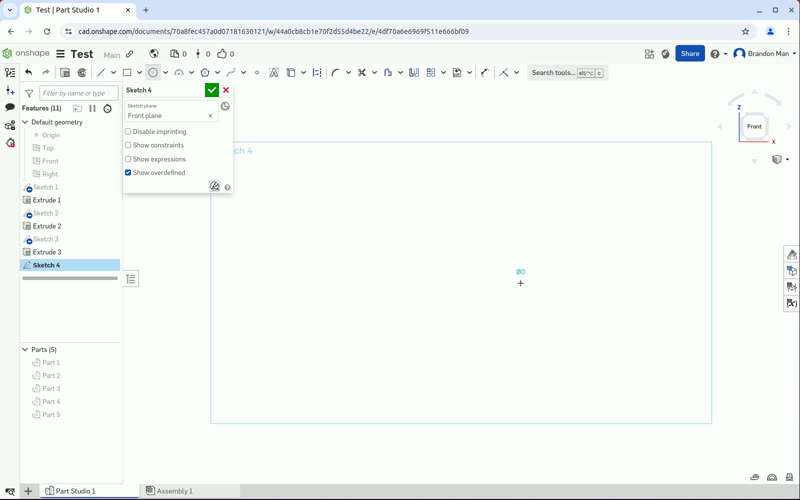
mouse_move(535, 282)
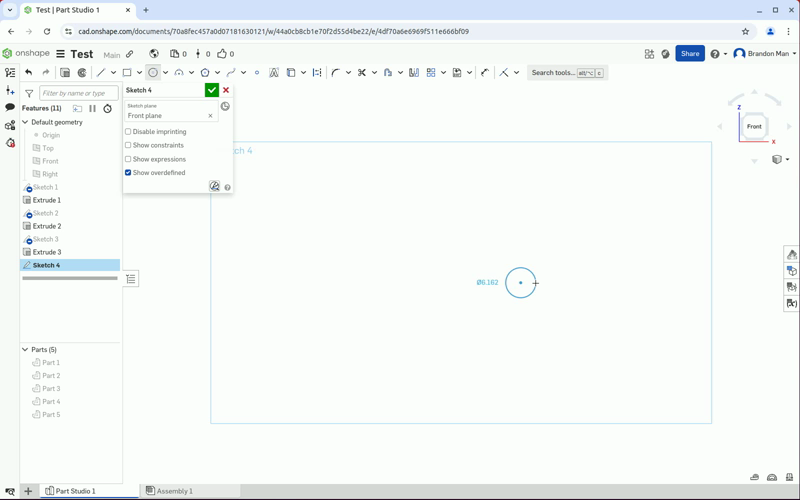
click(535, 282)
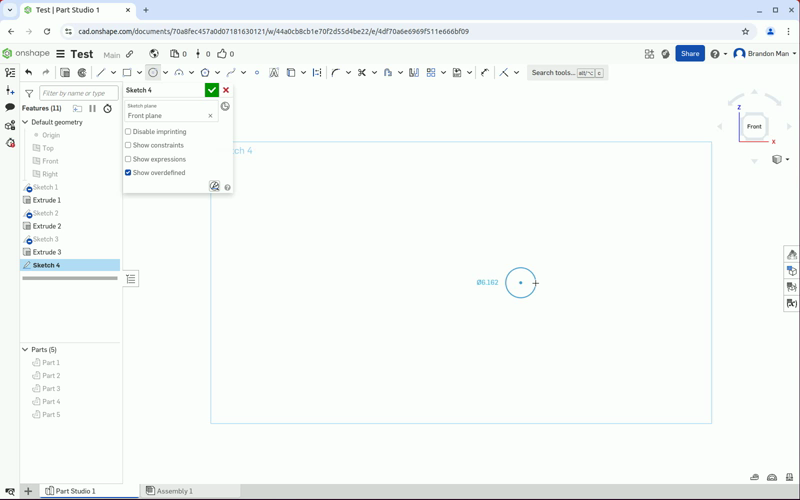
key(esc)
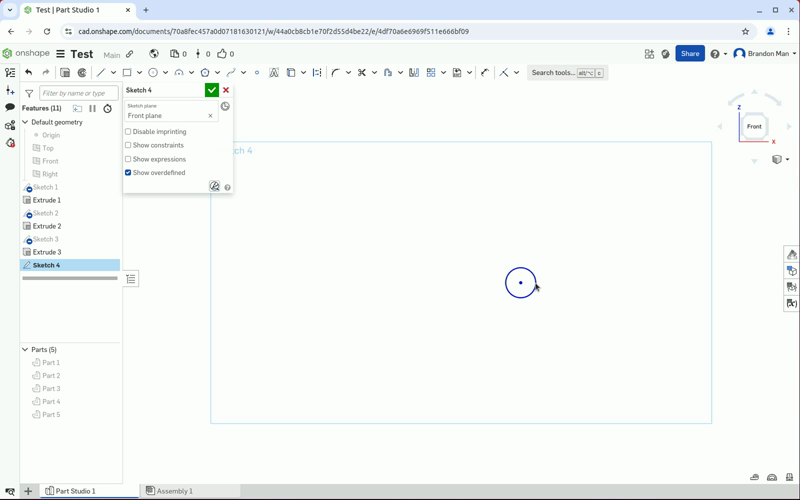
key(c)
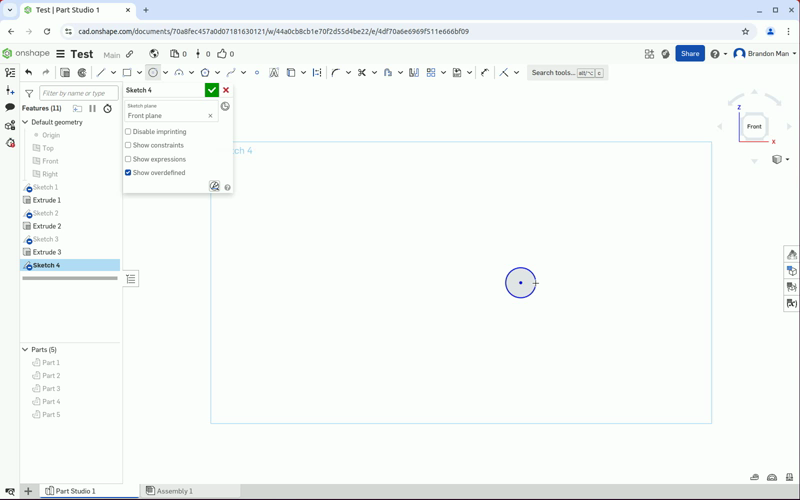
key_down(shift)
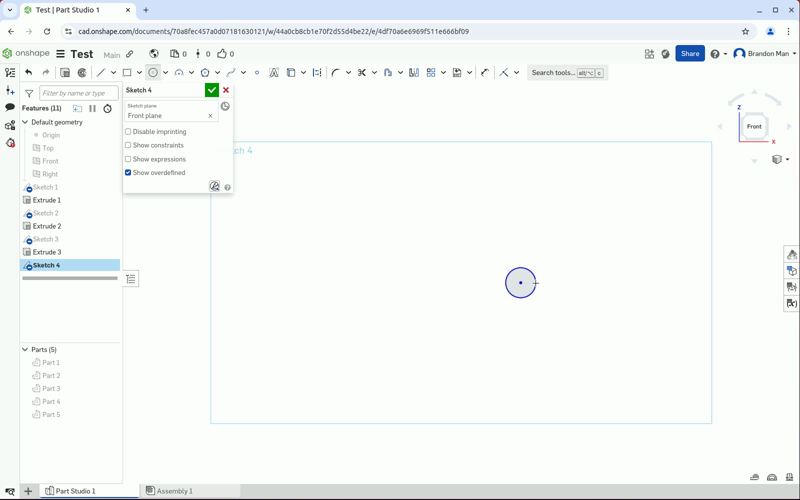
mouse_move(520, 282)
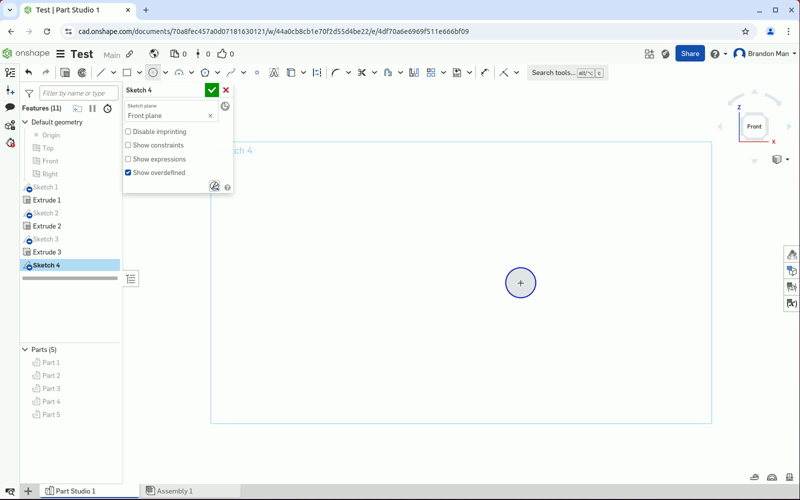
click(520, 282)
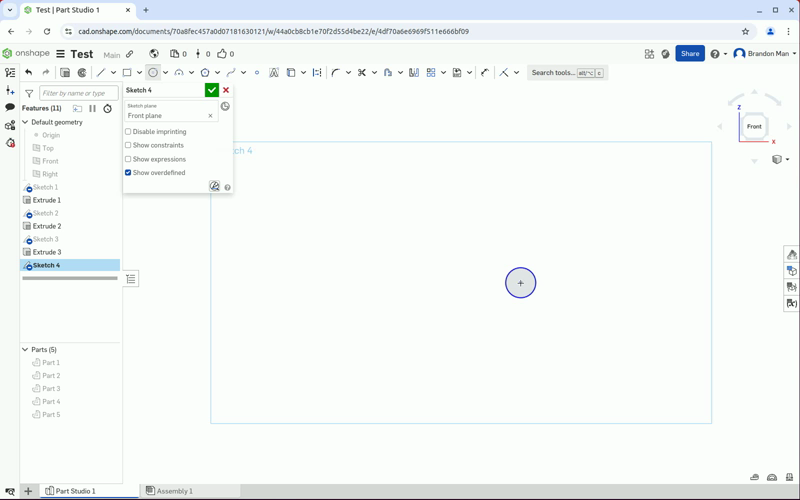
key_up(shift)
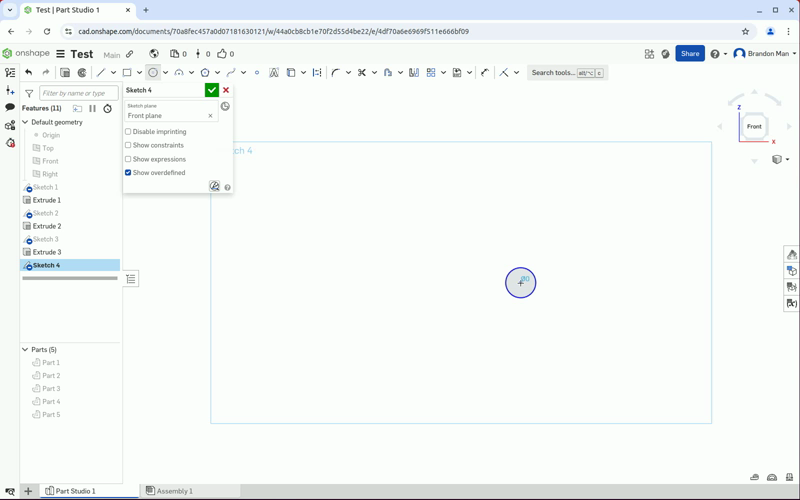
mouse_move(530, 282)
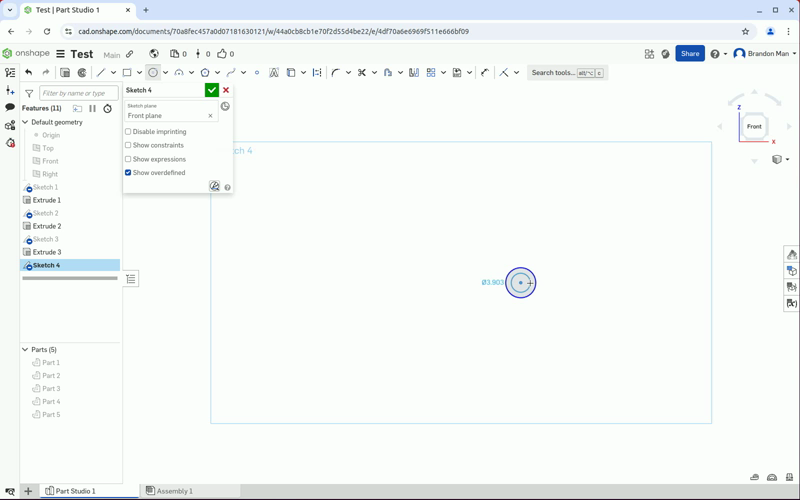
click(530, 282)
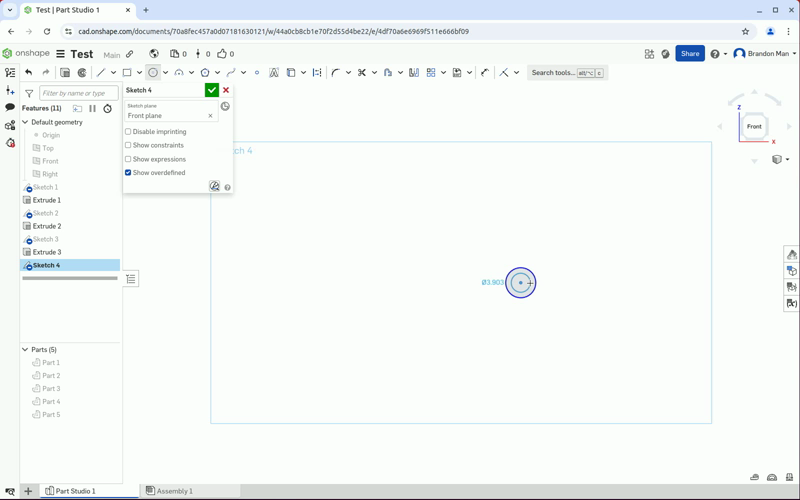
key(esc)
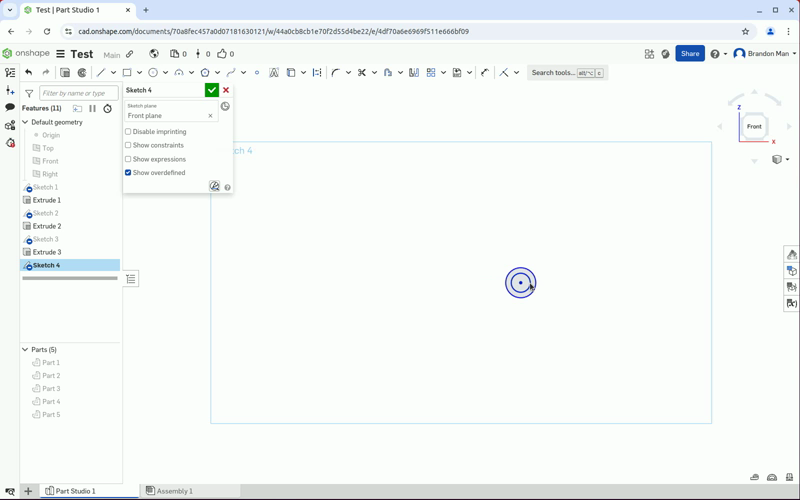
mouse_move(525, 292)
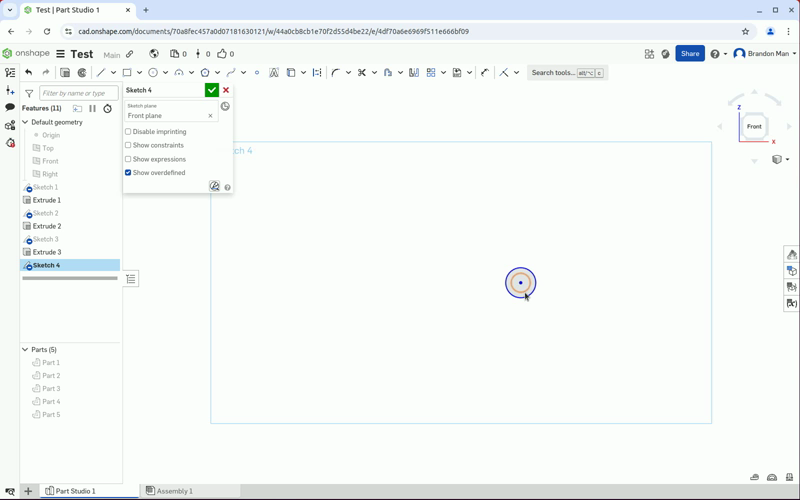
scroll(6)
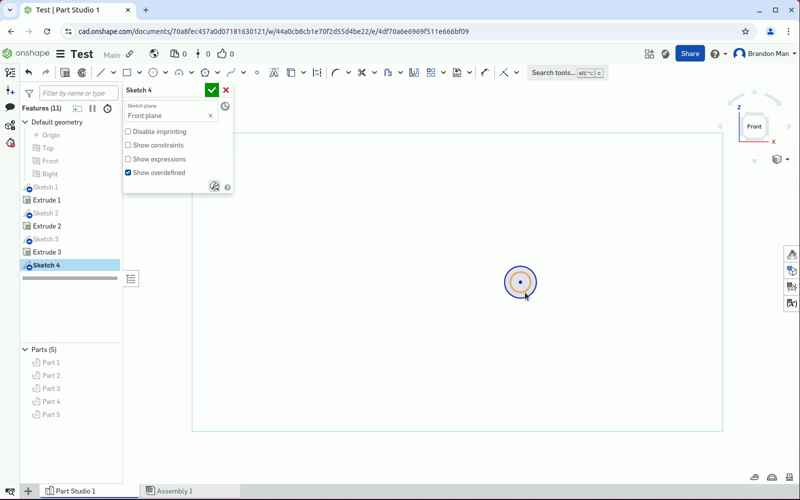
scroll(6)
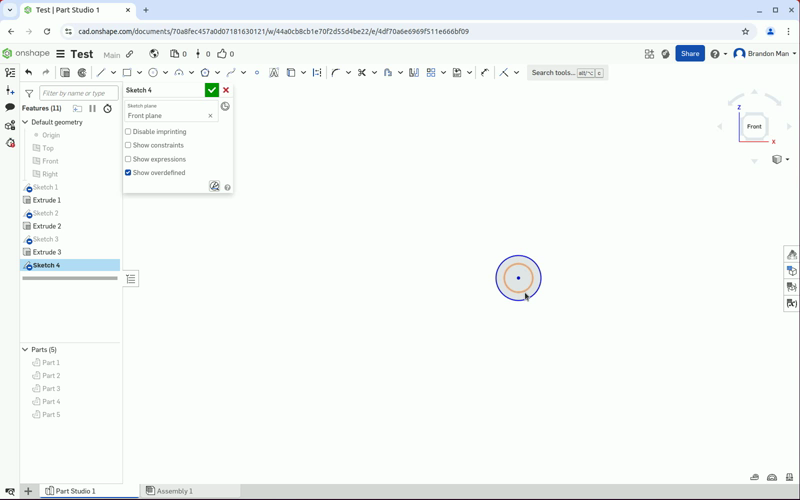
scroll(6)
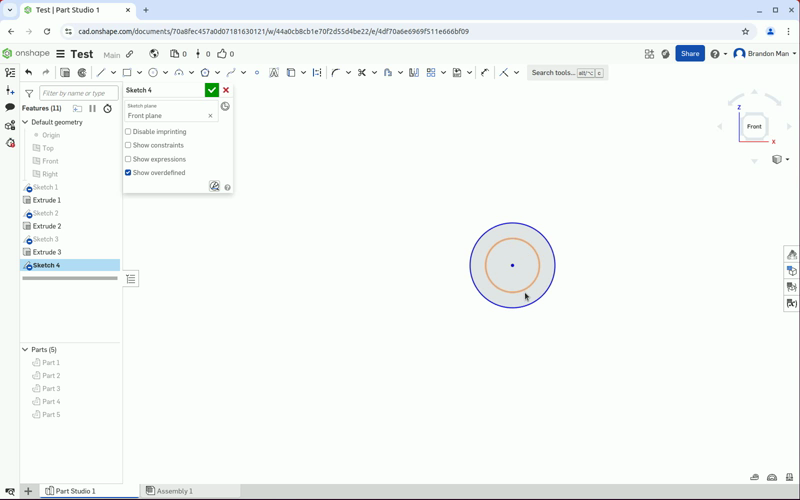
scroll(6)
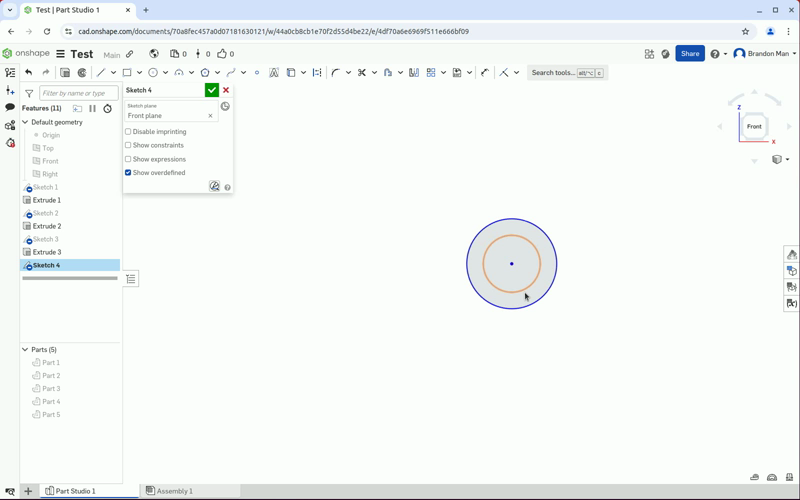
scroll(6)
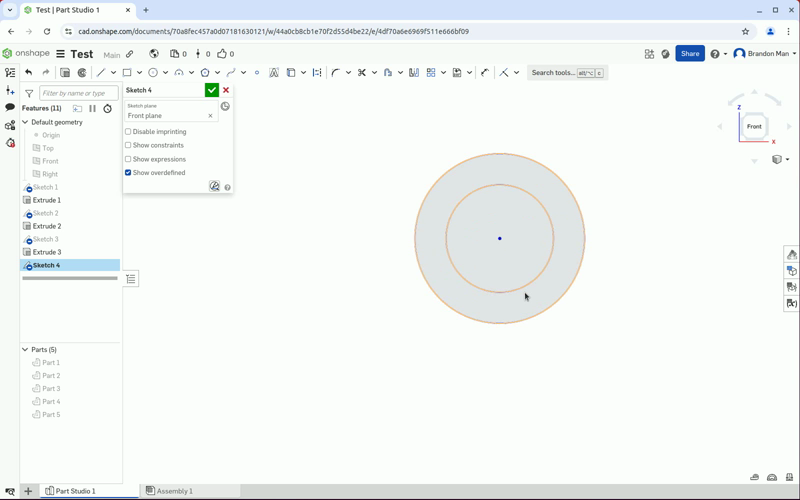
scroll(6)
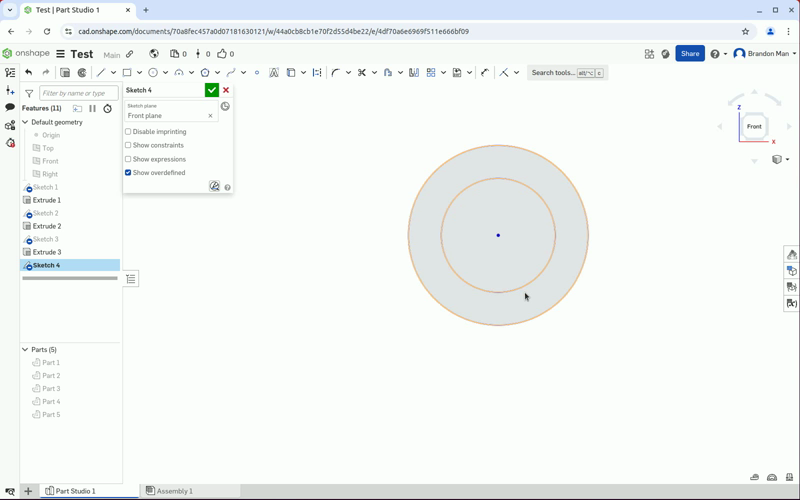
scroll(6)
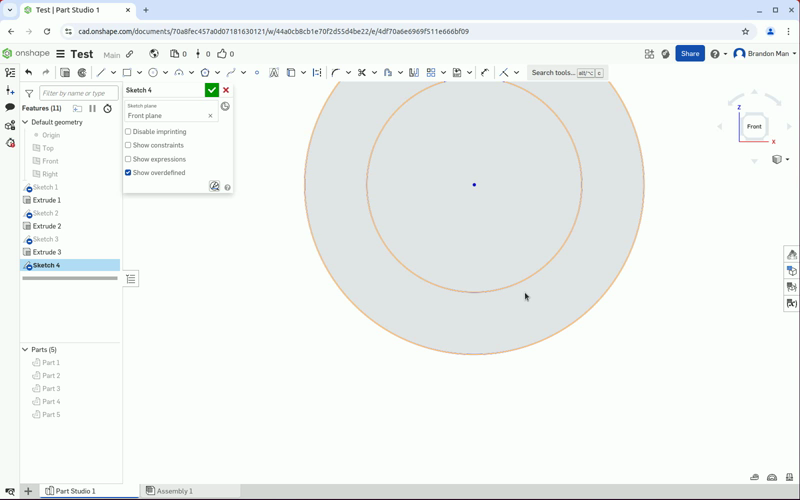
click(525, 292)
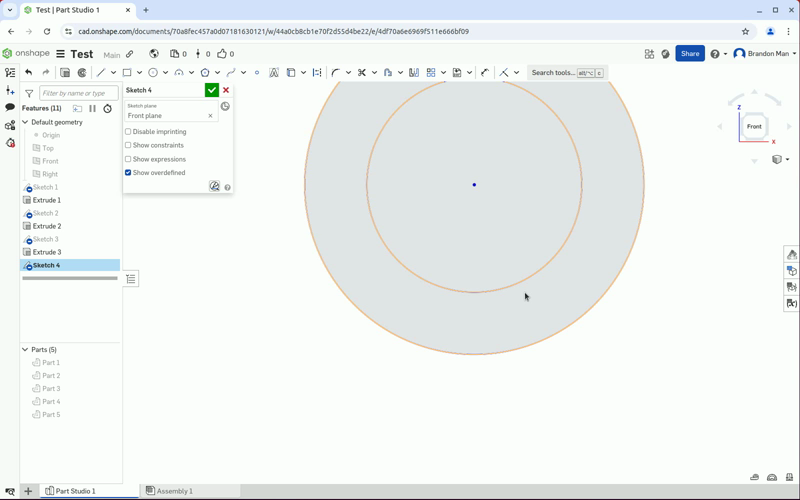
scroll(-6)
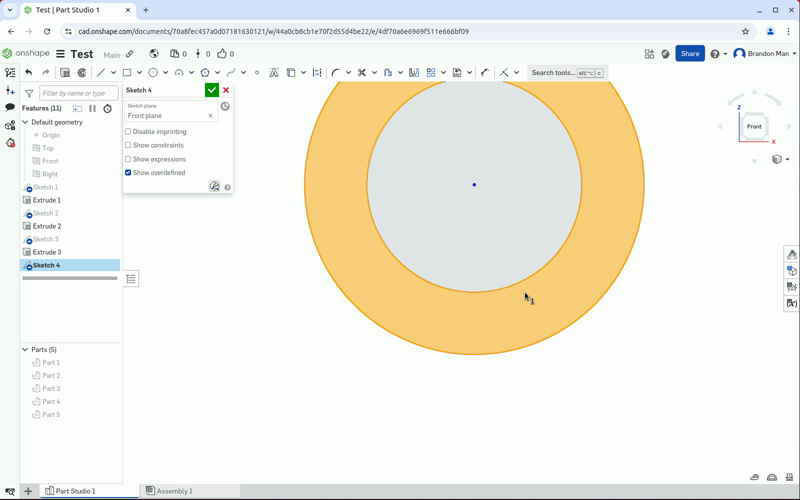
scroll(-6)
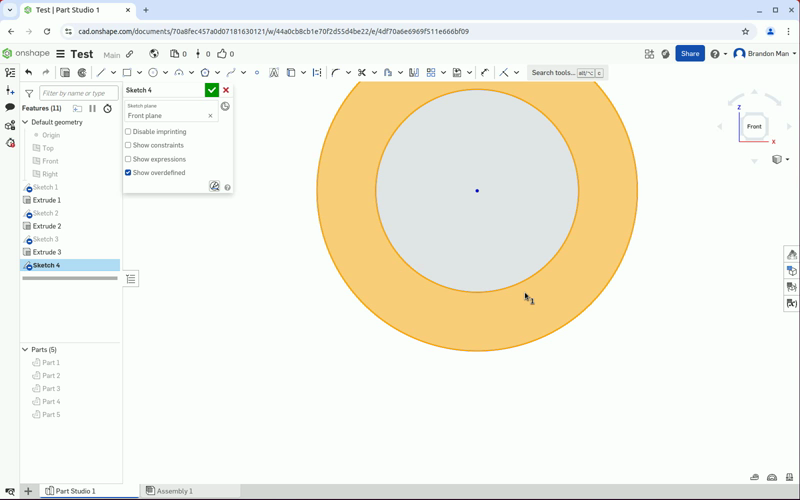
scroll(-6)
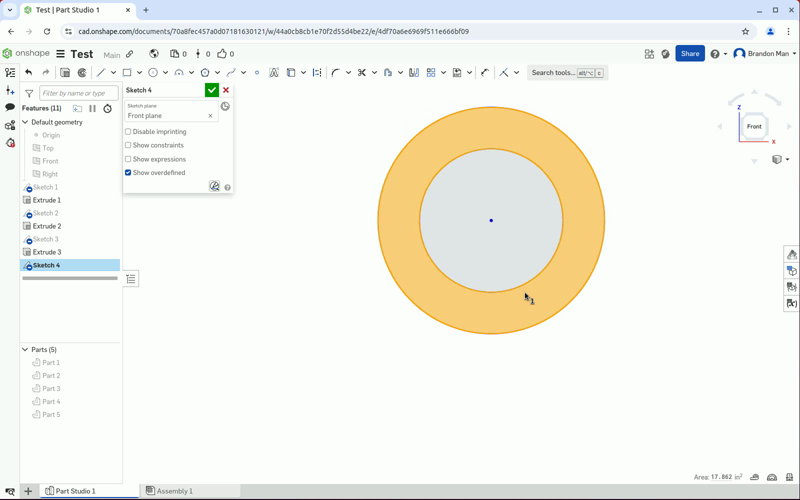
scroll(-6)
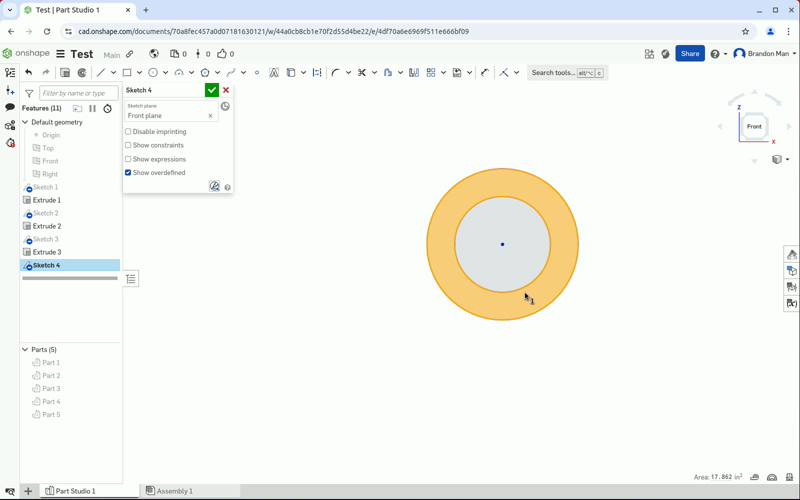
scroll(-6)
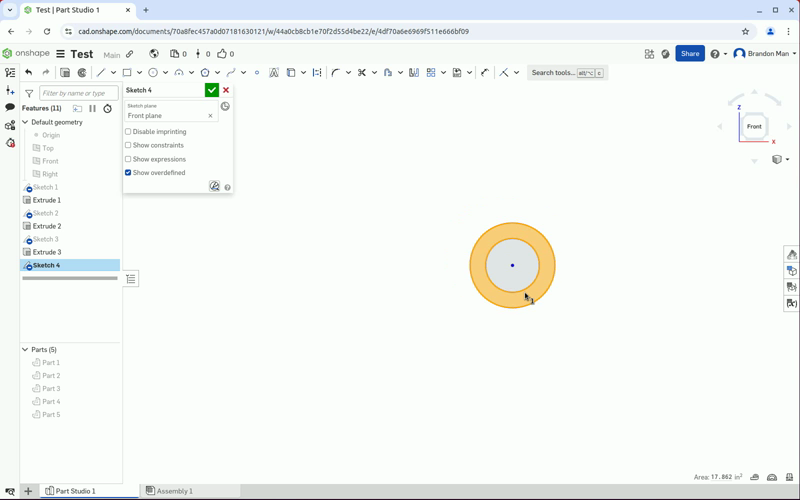
scroll(-6)
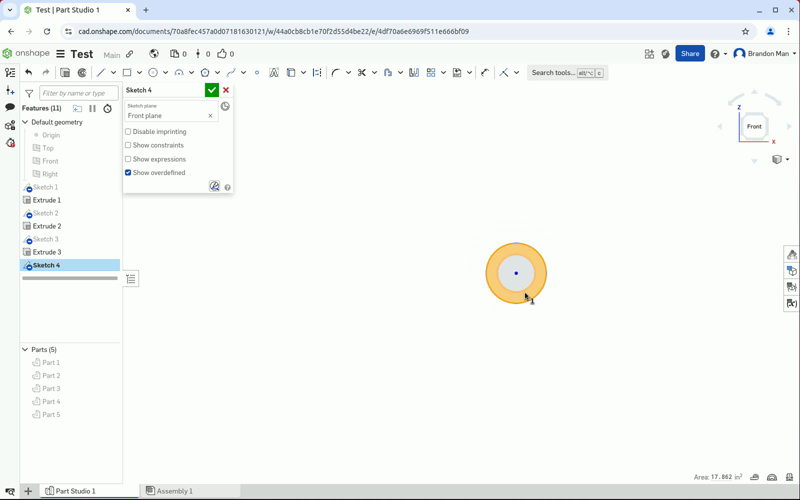
scroll(-6)
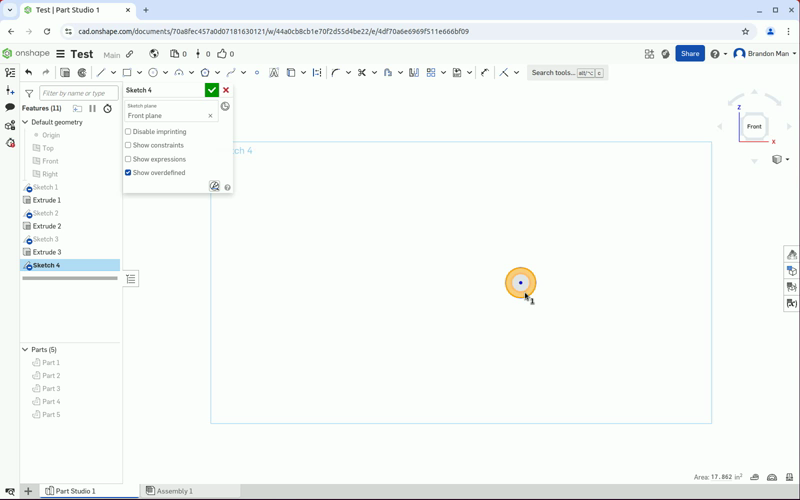
mouse_move(73, 352)
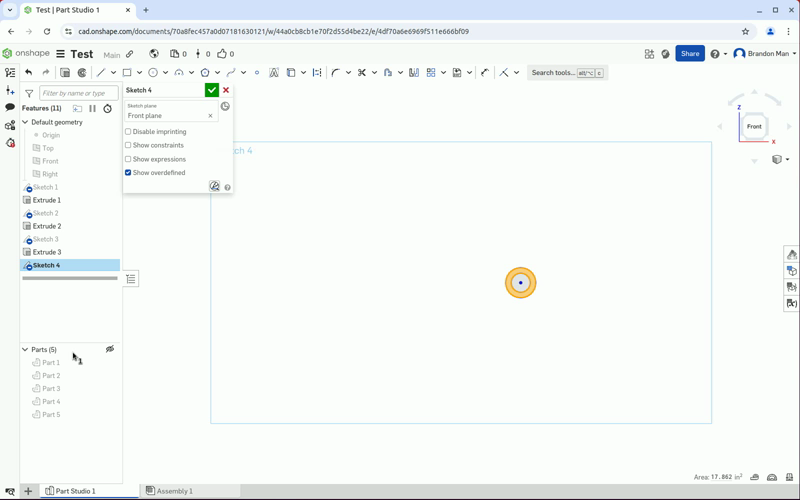
key(shift+y)
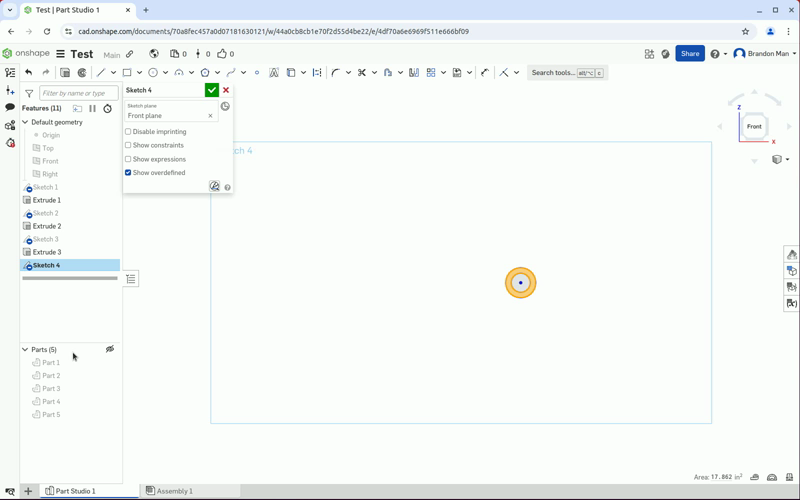
key(shift+e)
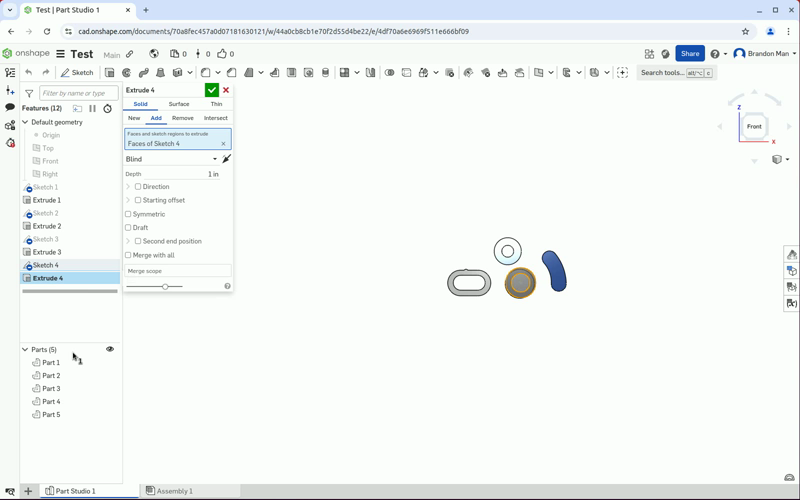
mouse_move(143, 106)
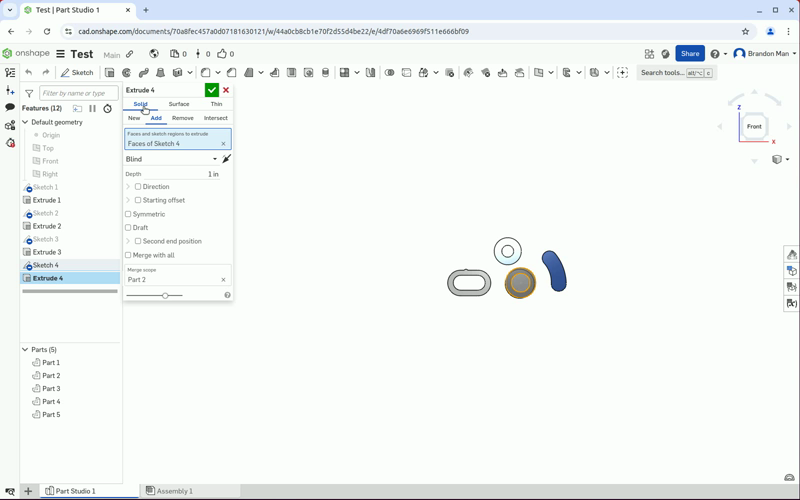
click(143, 106)
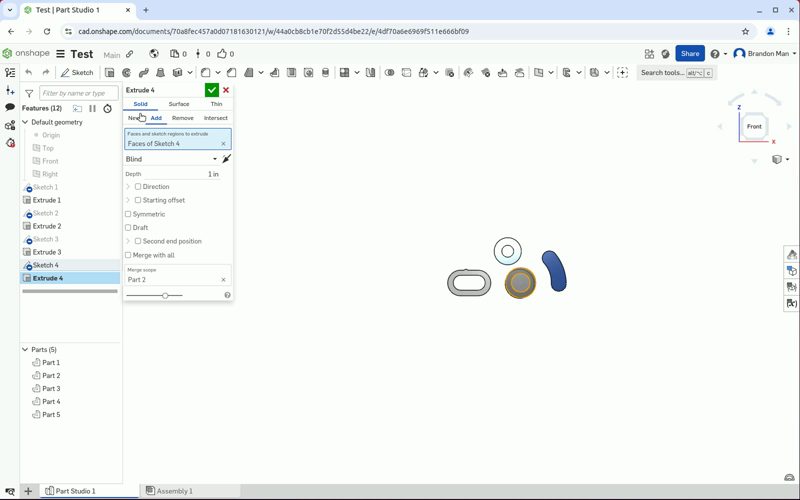
mouse_move(137, 120)
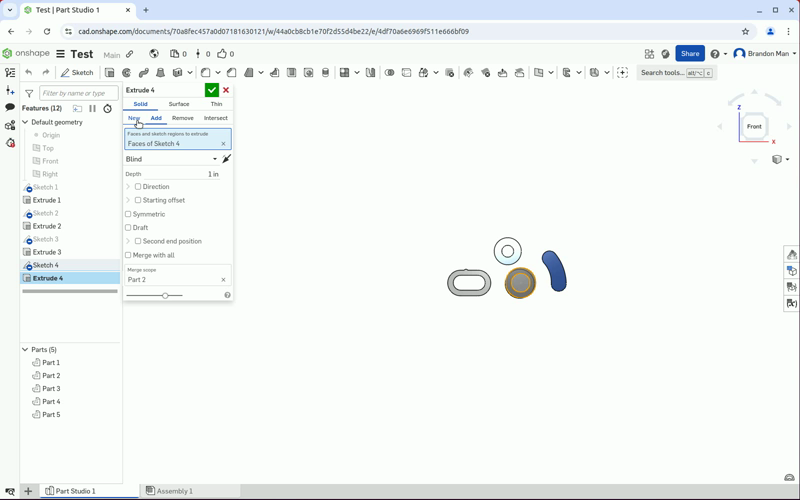
click(137, 120)
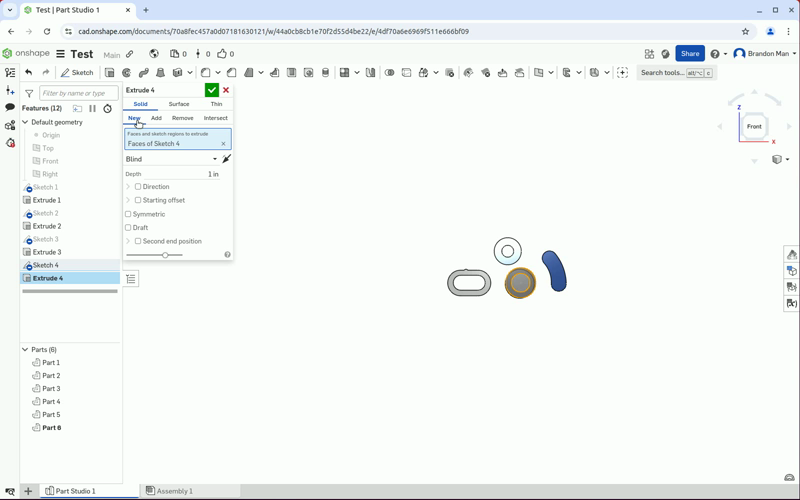
key(tab, 4)
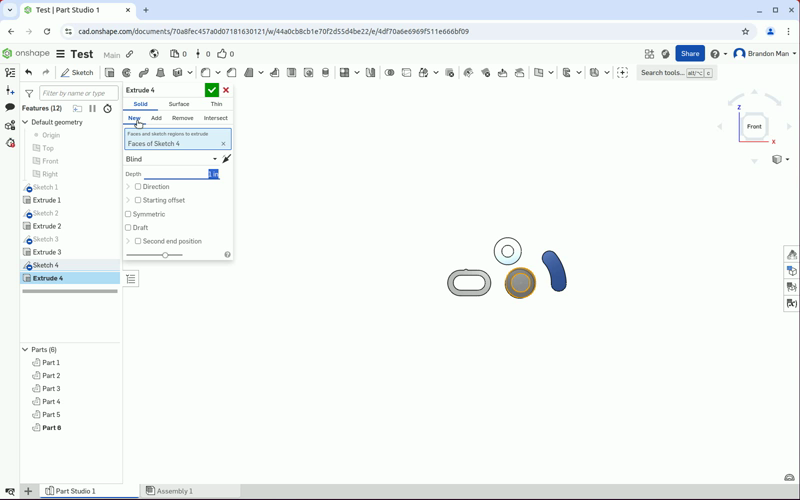
text(6.258)
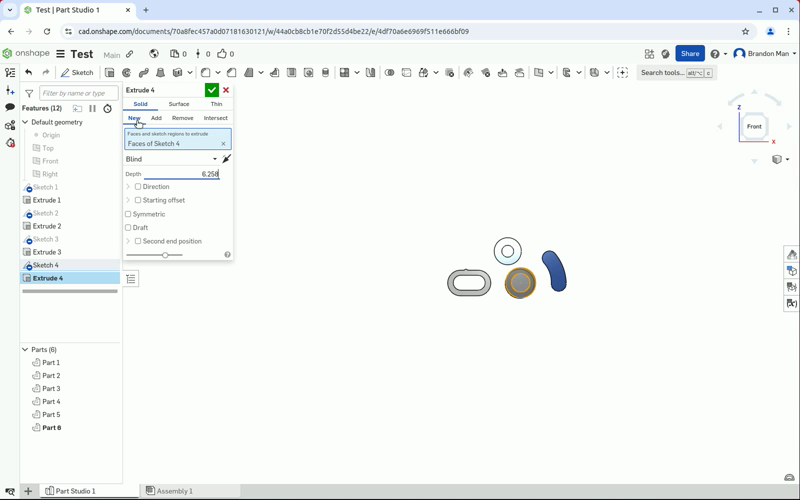
key(tab, 3)
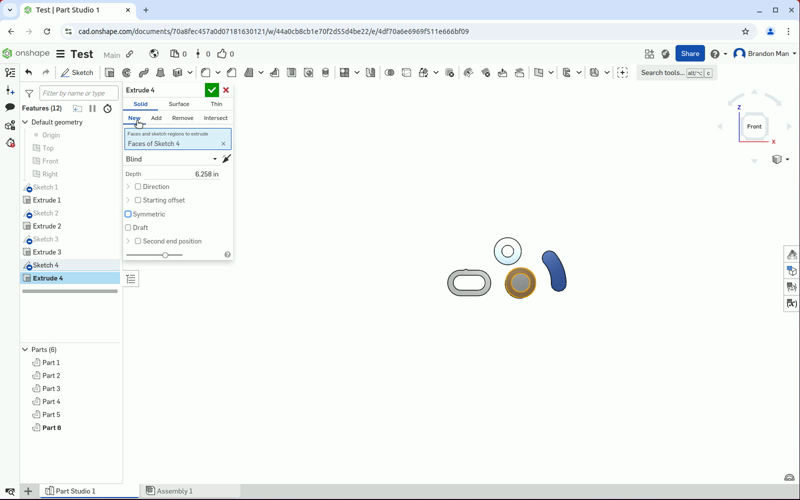
key(space)
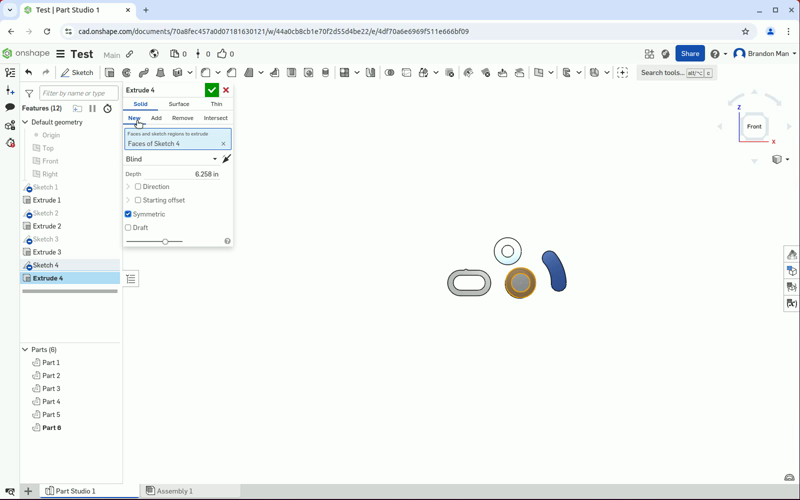
key(enter)
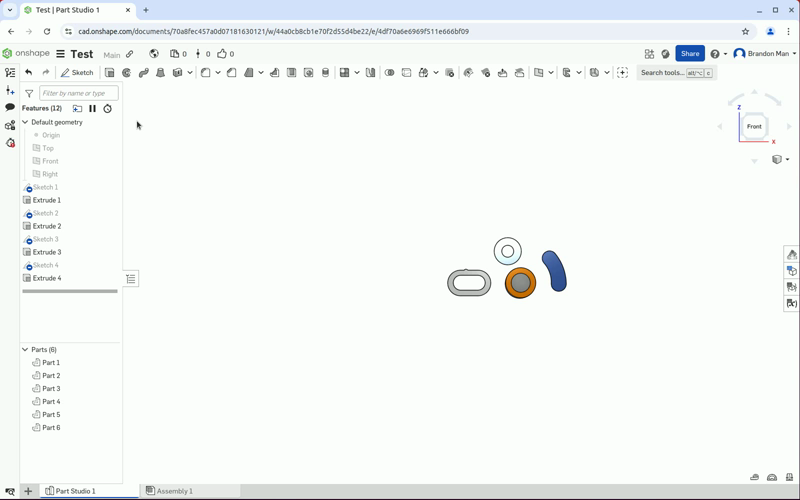
key(shift+h)
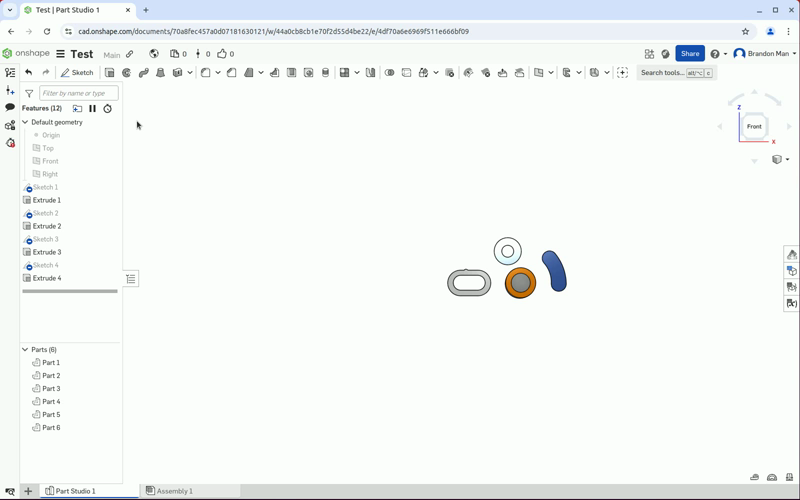
key(shift+h)
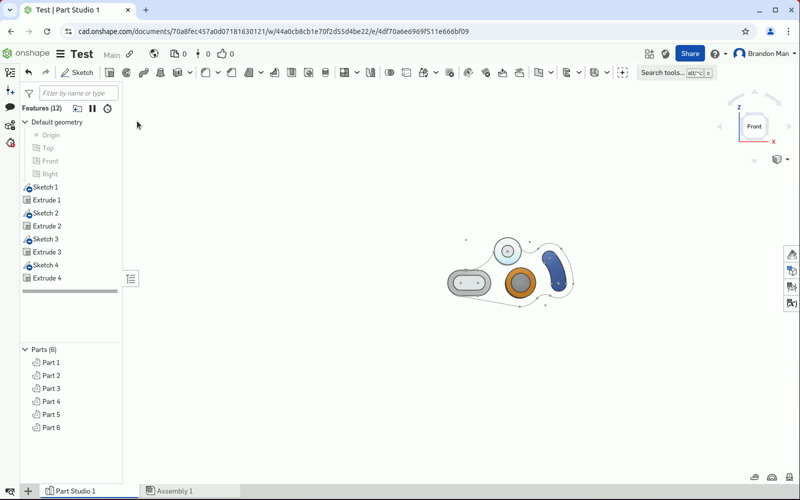
key(shift+7)
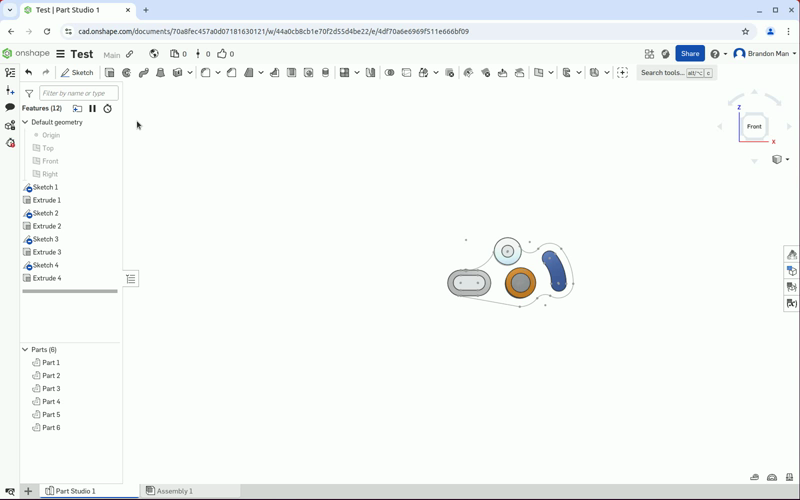
key(left, 2)
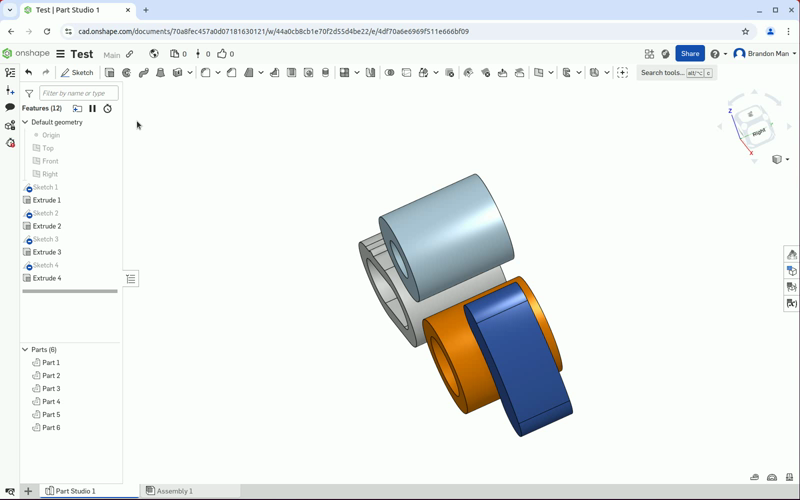
key(down, 2)
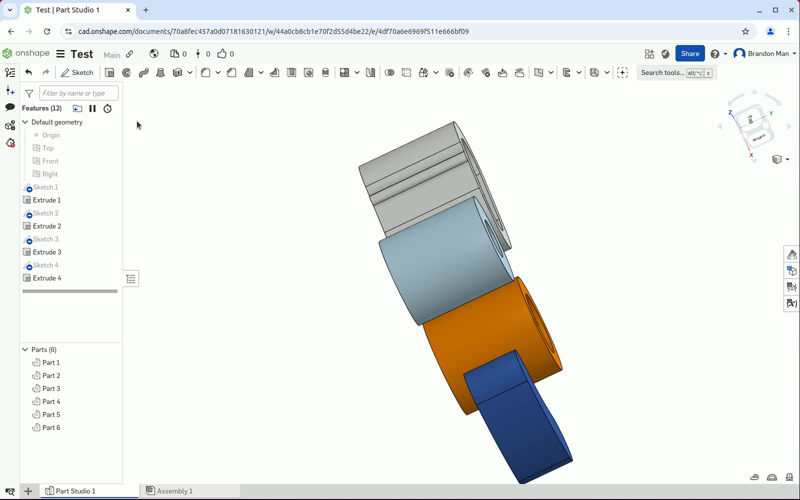
key(up, 2)
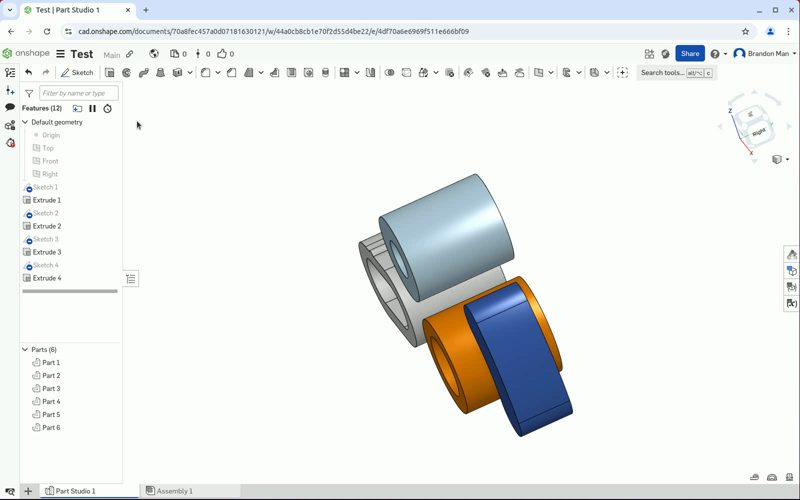
key(right, 2)
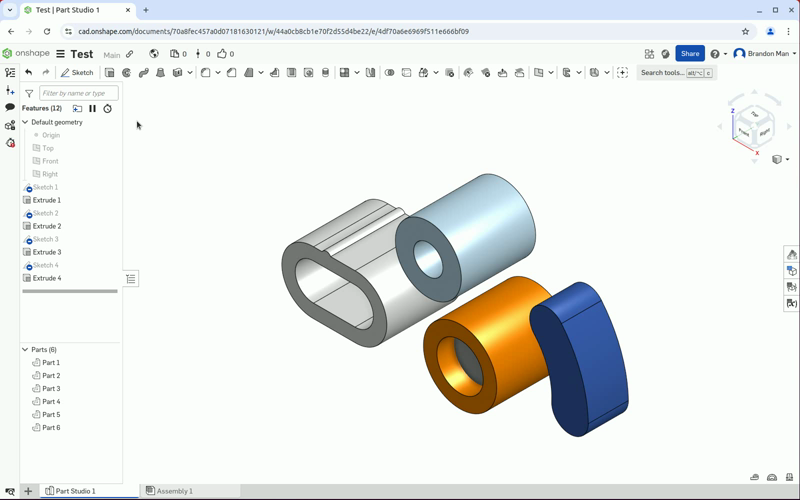
mouse_move(73, 189)
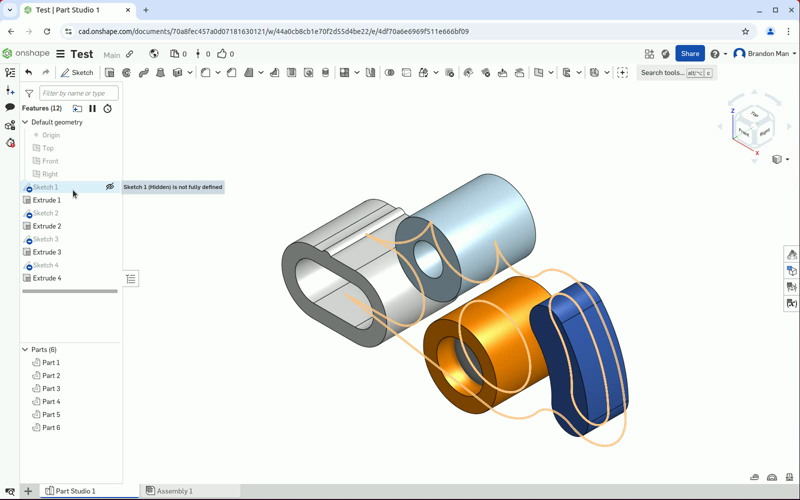
click(73, 189)